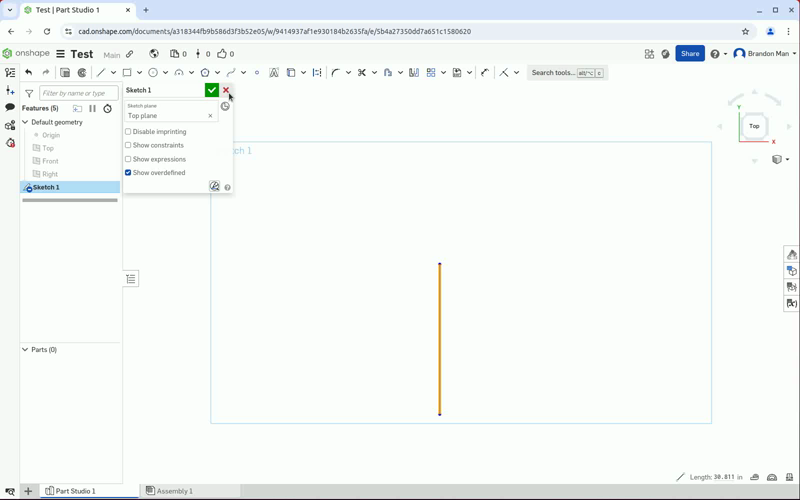
key(shift+h)
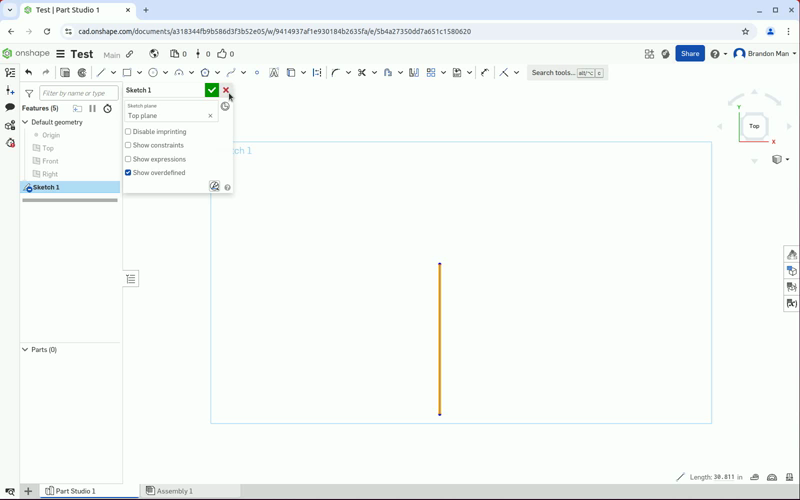
key(shift+s)
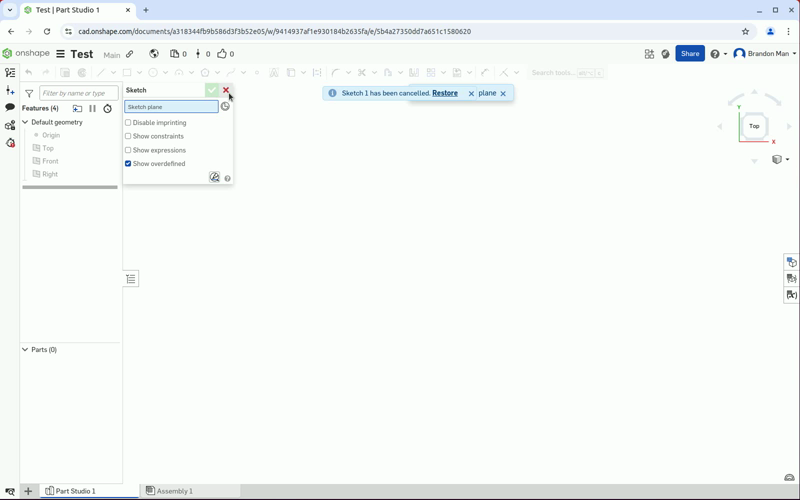
mouse_move(73, 150)
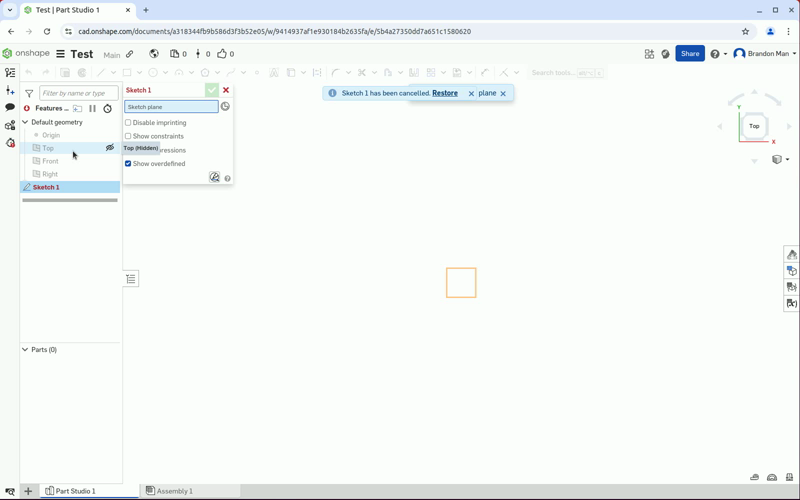
click(73, 150)
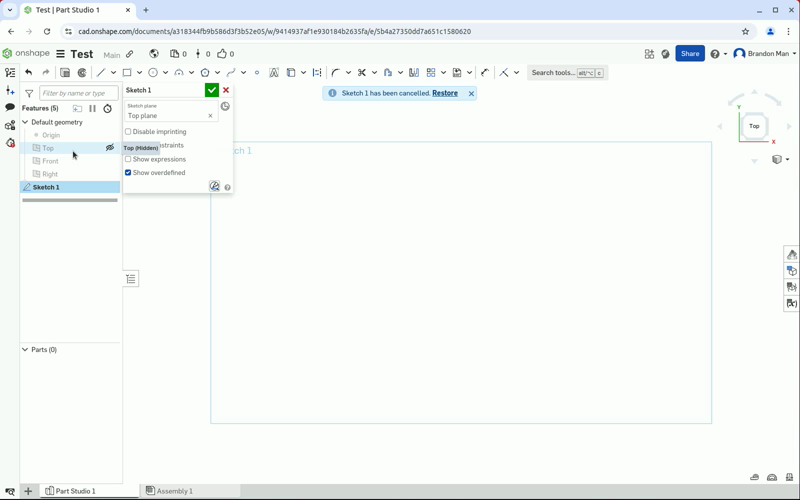
mouse_move(73, 352)
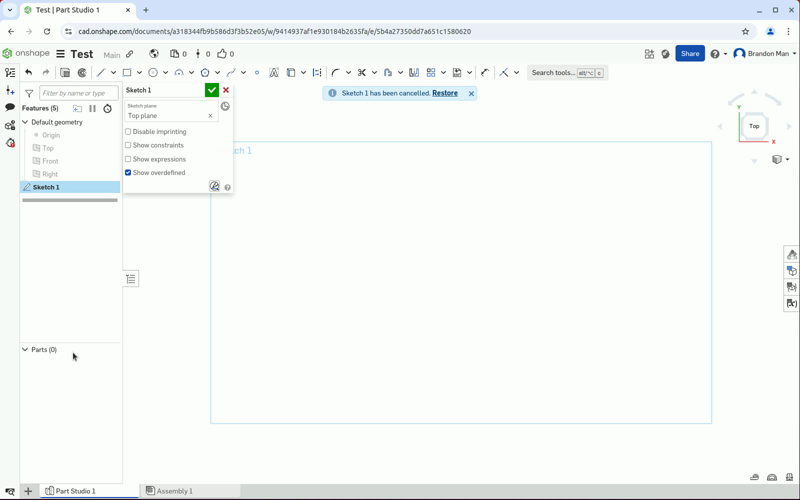
key(y)
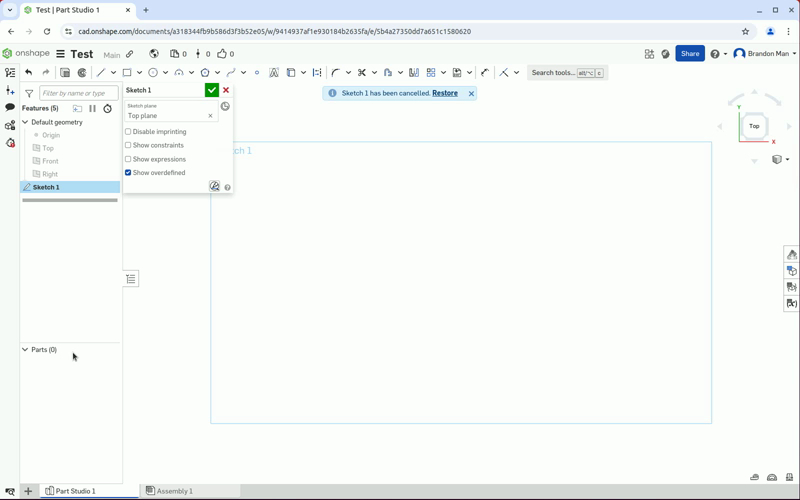
key(c)
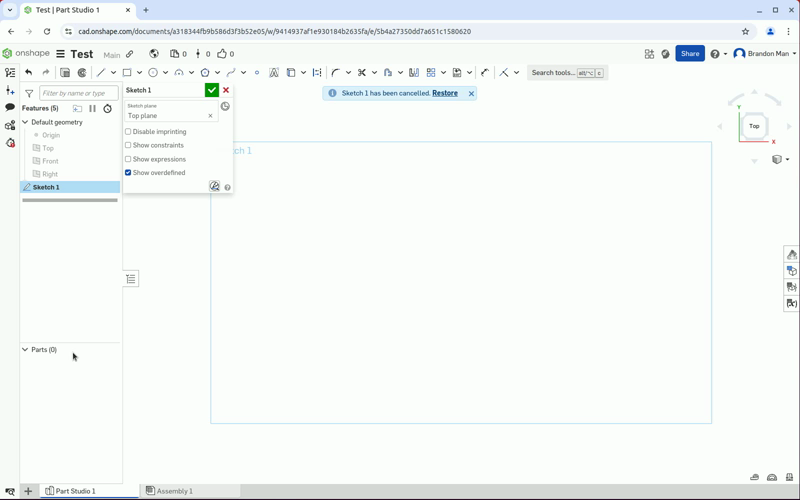
key_down(shift)
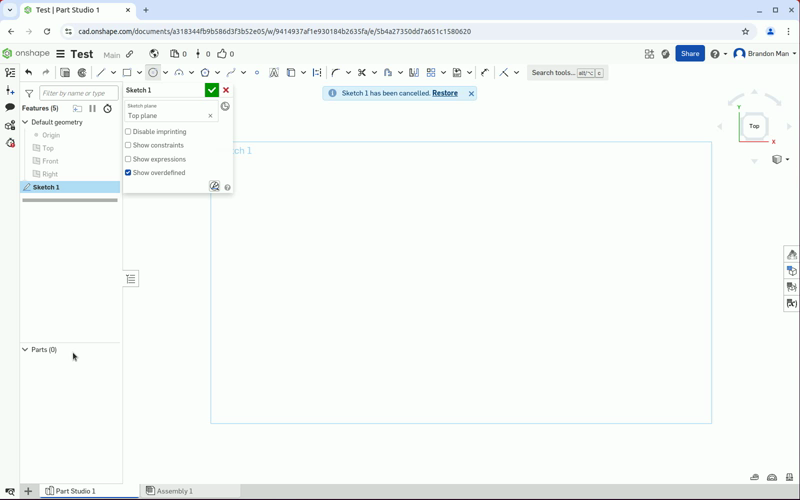
mouse_move(378, 282)
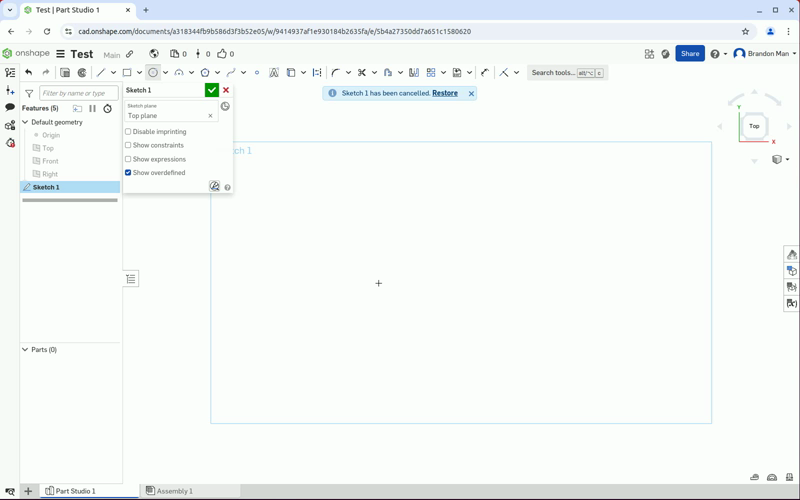
click(378, 282)
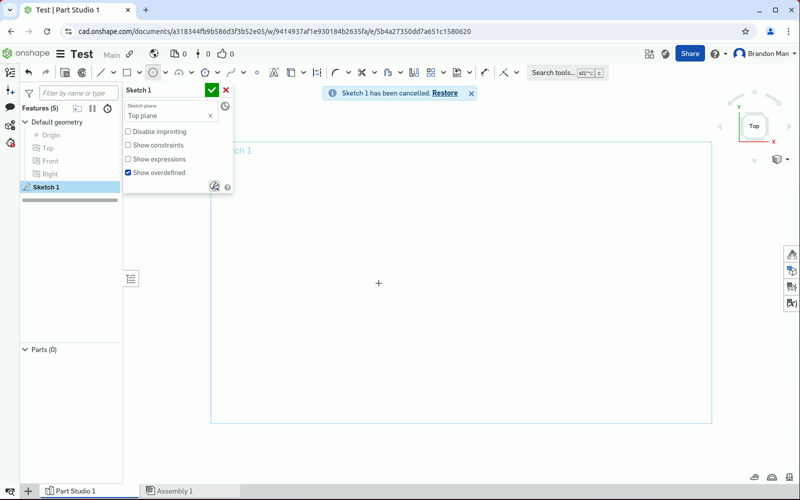
key_up(shift)
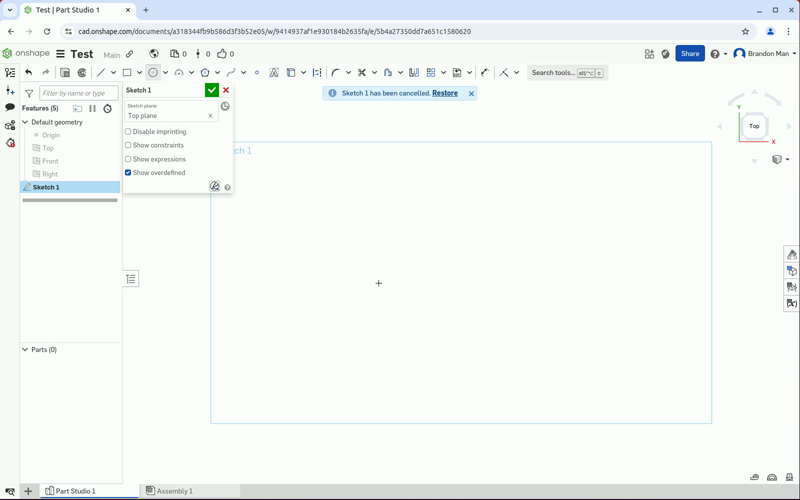
mouse_move(408, 282)
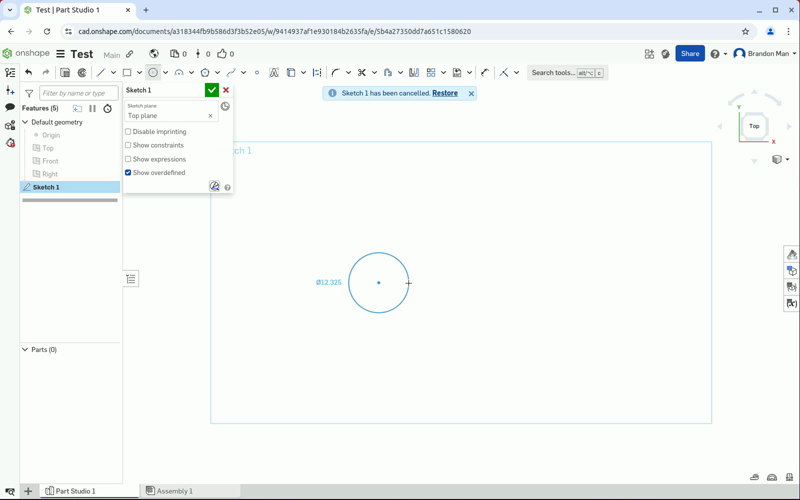
click(408, 282)
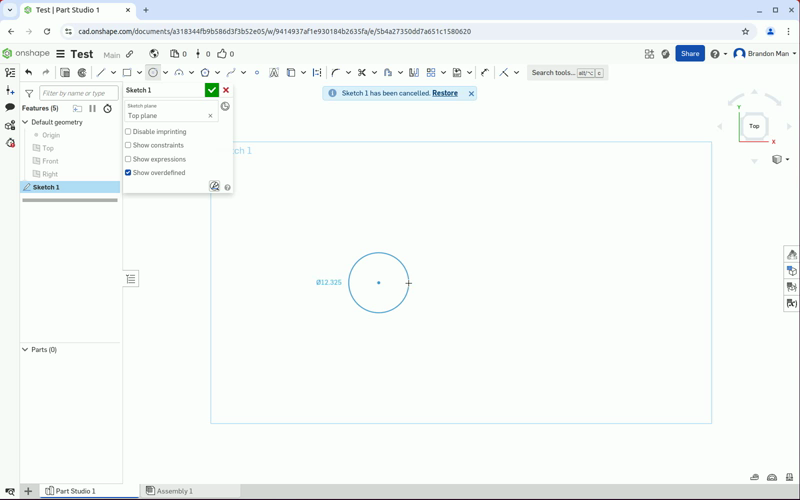
key(esc)
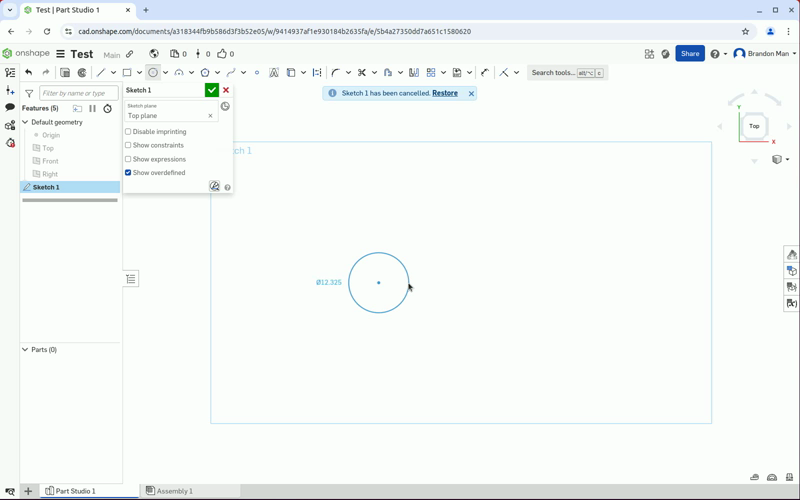
key(c)
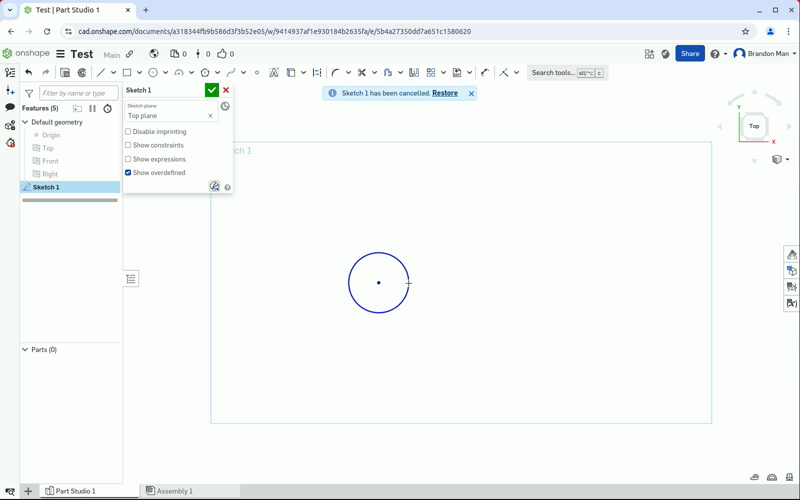
key_down(shift)
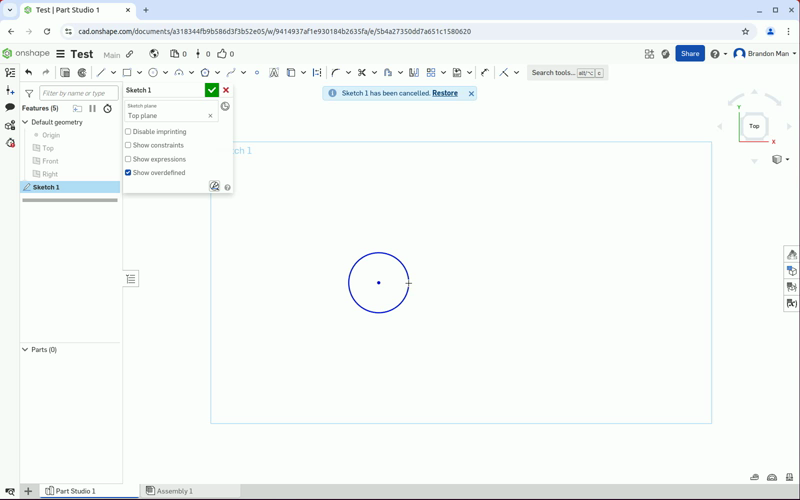
mouse_move(378, 282)
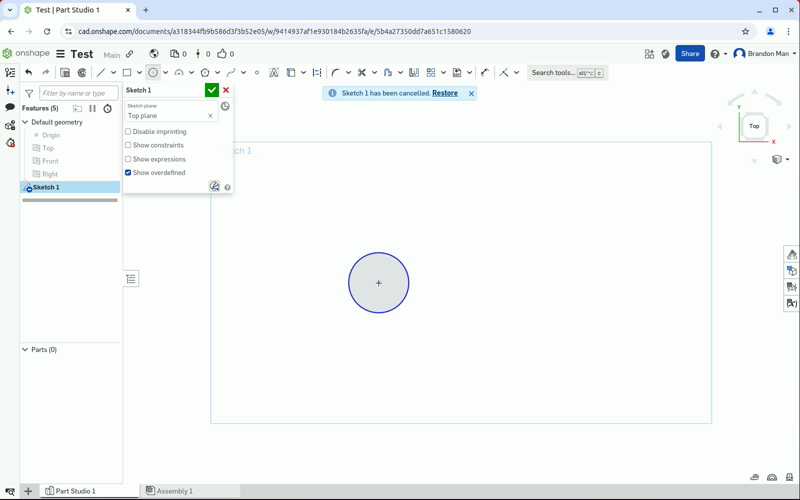
click(378, 282)
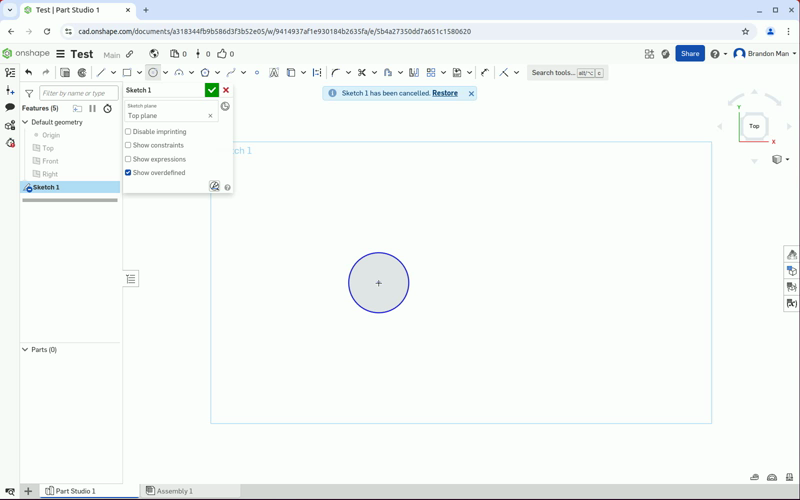
key_up(shift)
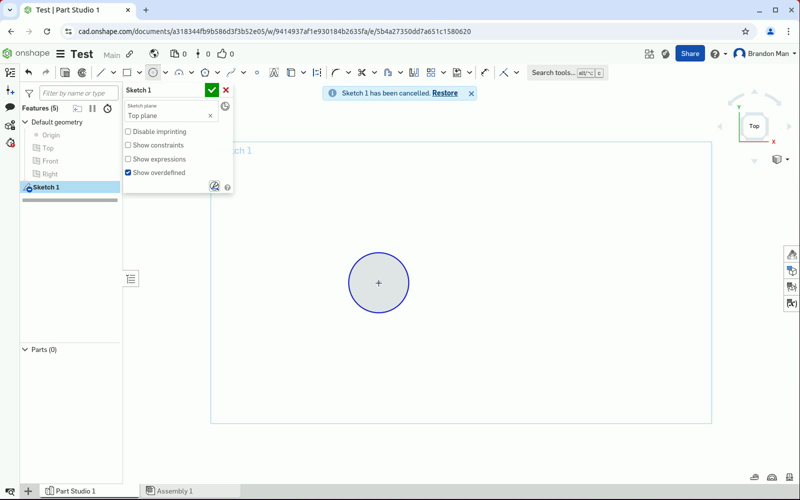
mouse_move(389, 282)
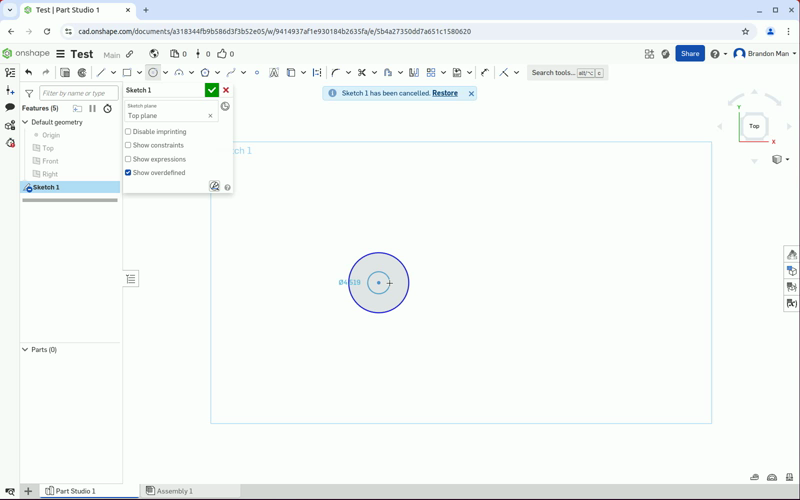
click(389, 282)
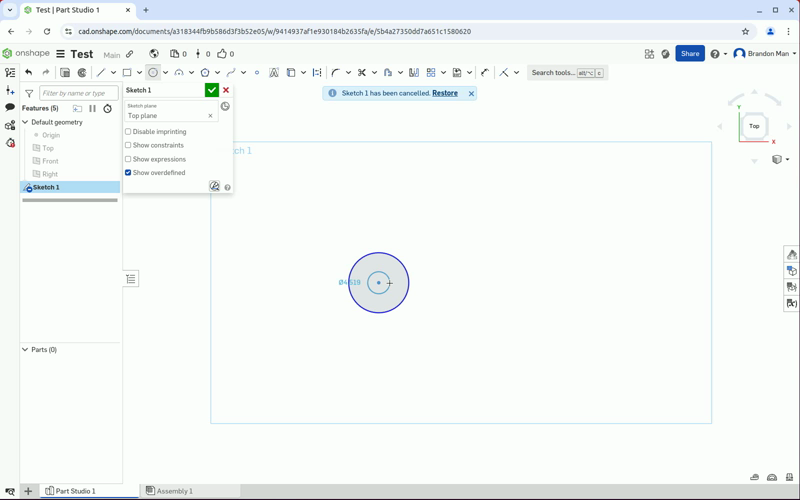
key(esc)
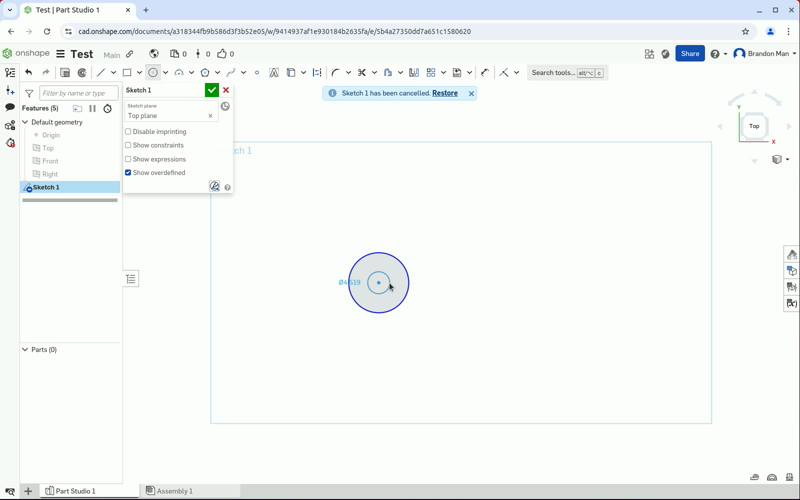
mouse_move(373, 309)
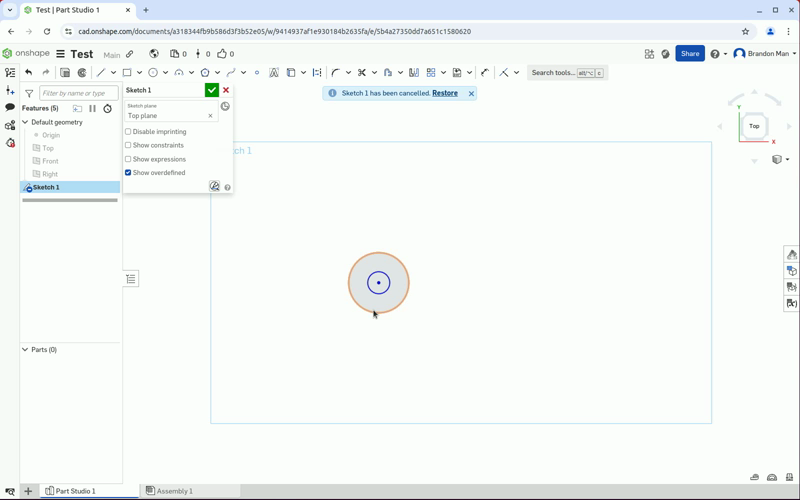
click(373, 309)
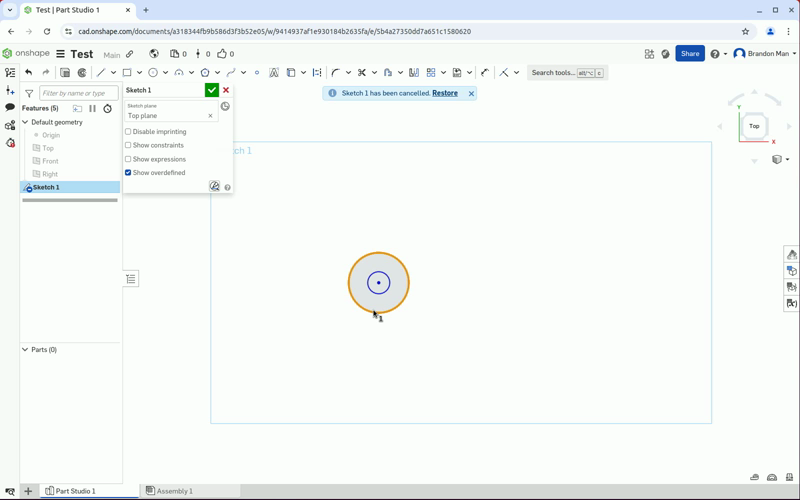
mouse_move(73, 352)
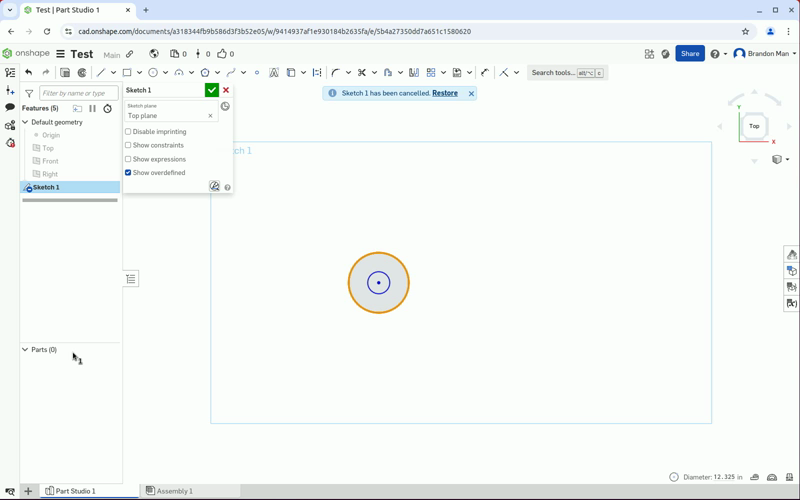
key(shift+y)
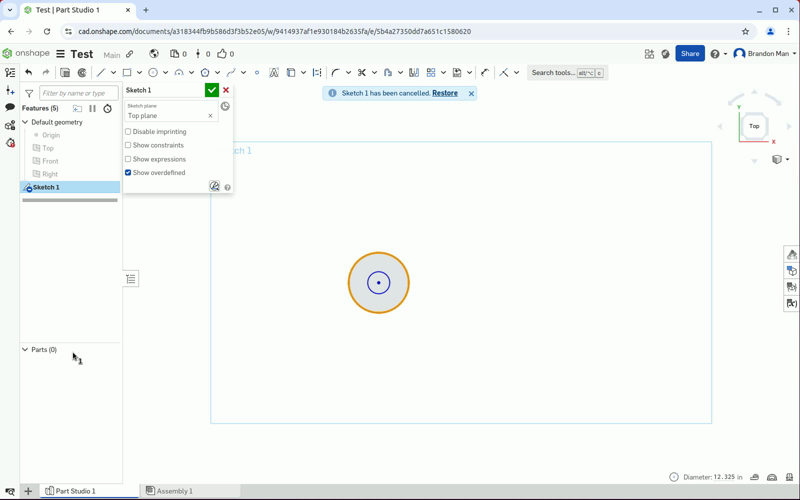
key(shift+e)
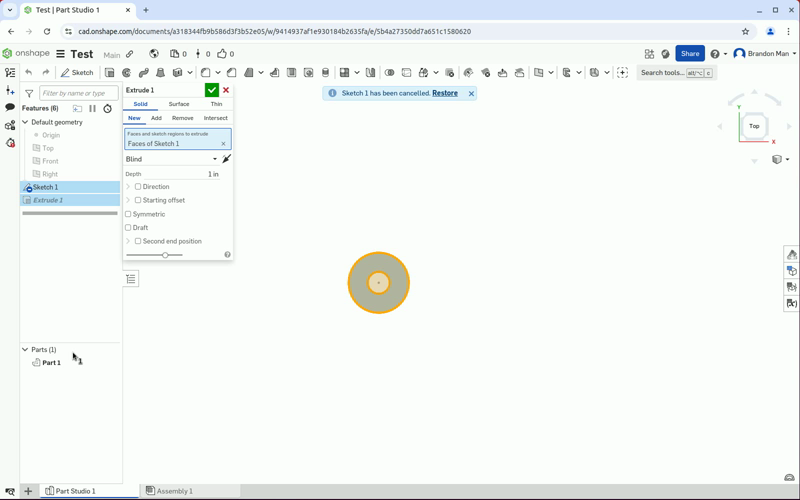
mouse_move(143, 106)
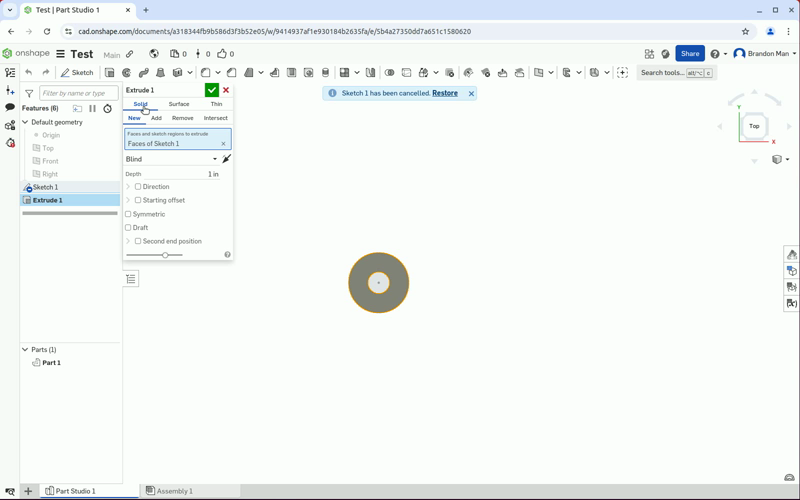
click(143, 106)
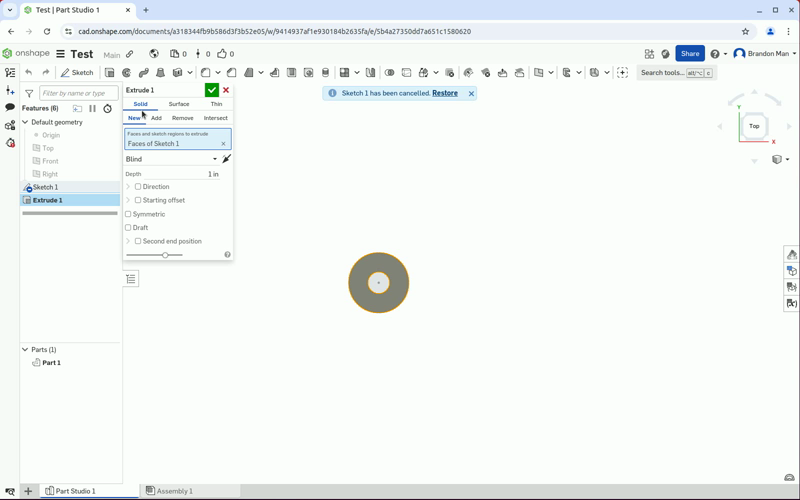
mouse_move(137, 120)
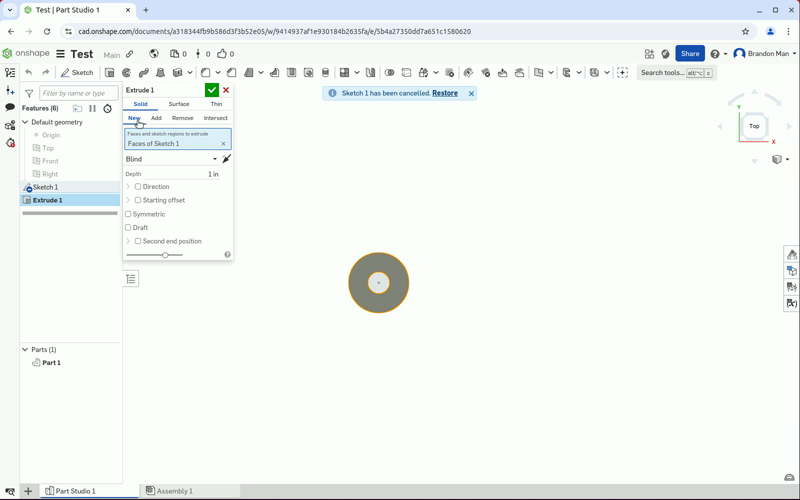
click(137, 120)
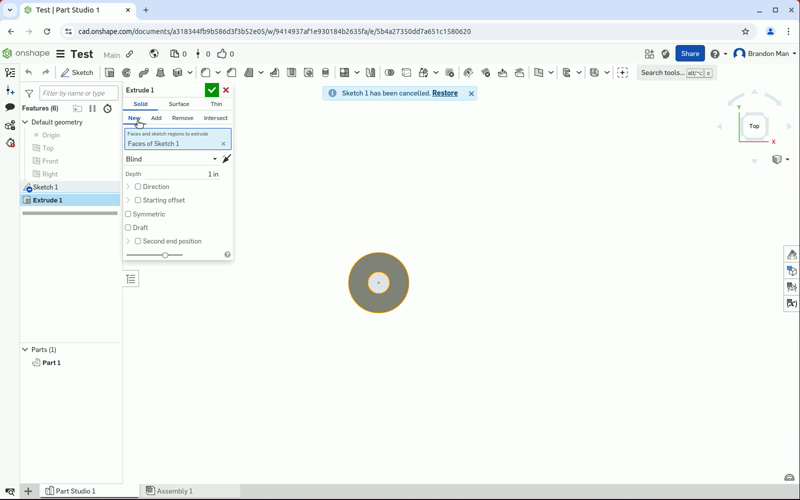
key(tab, 4)
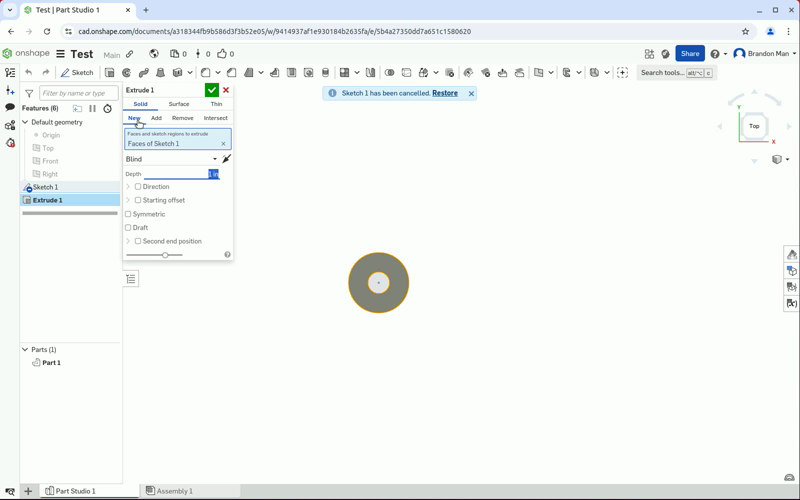
text(3.37)
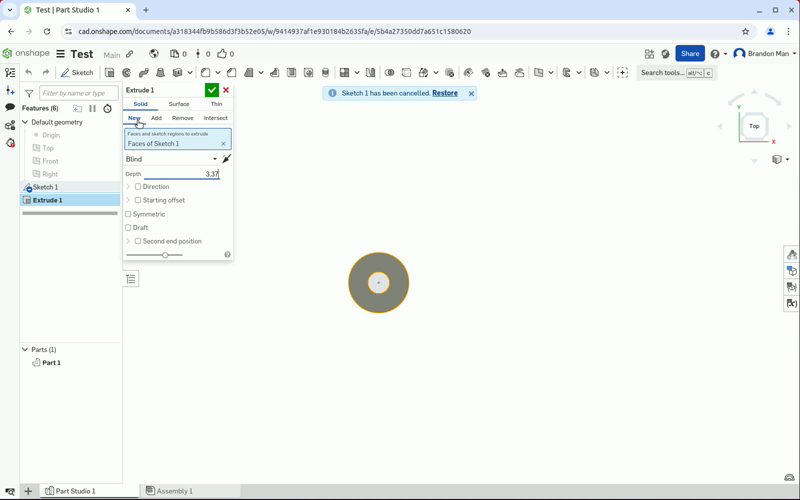
key(tab, 3)
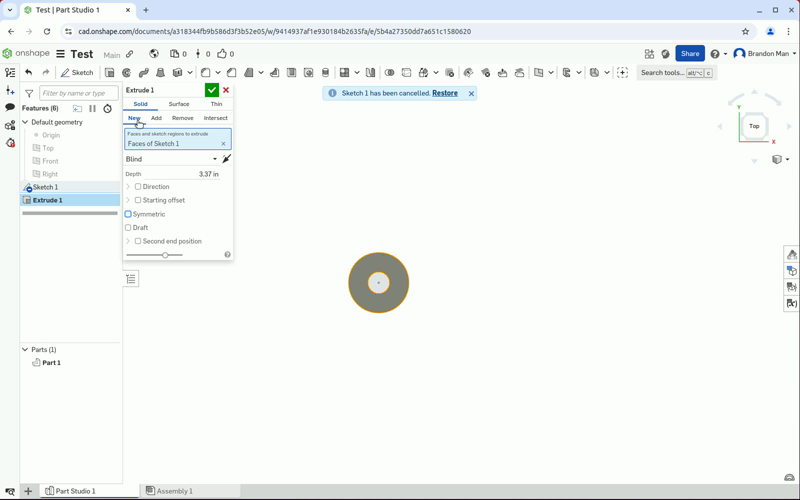
key(space)
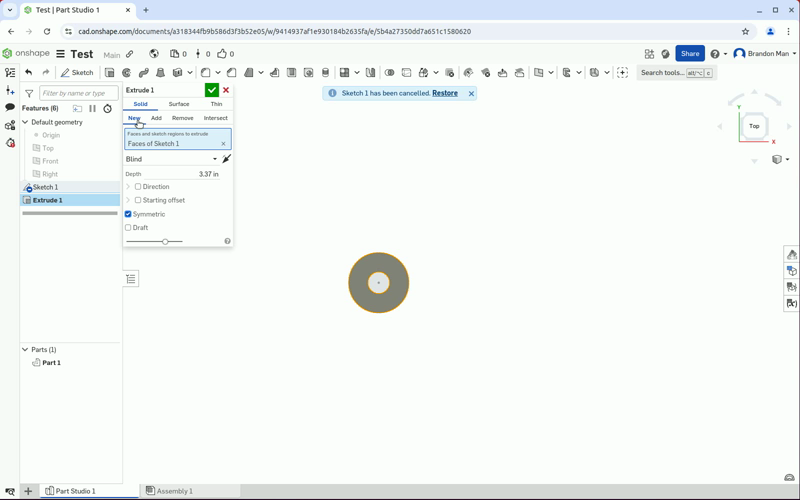
key(enter)
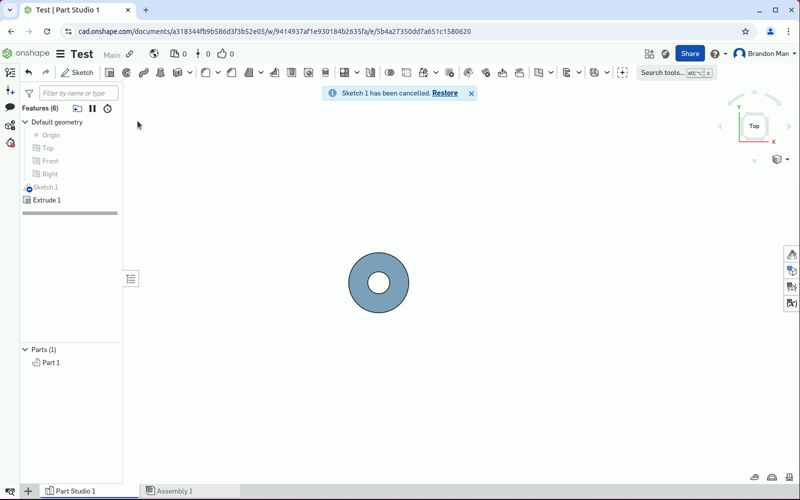
key(shift+h)
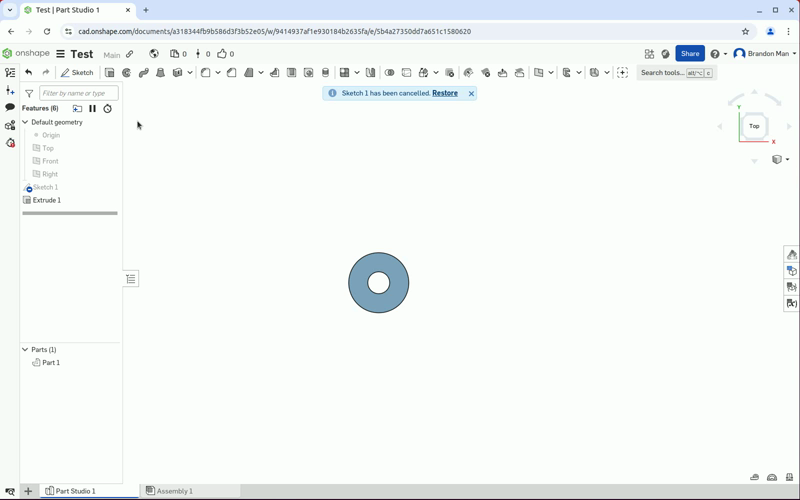
key(shift+h)
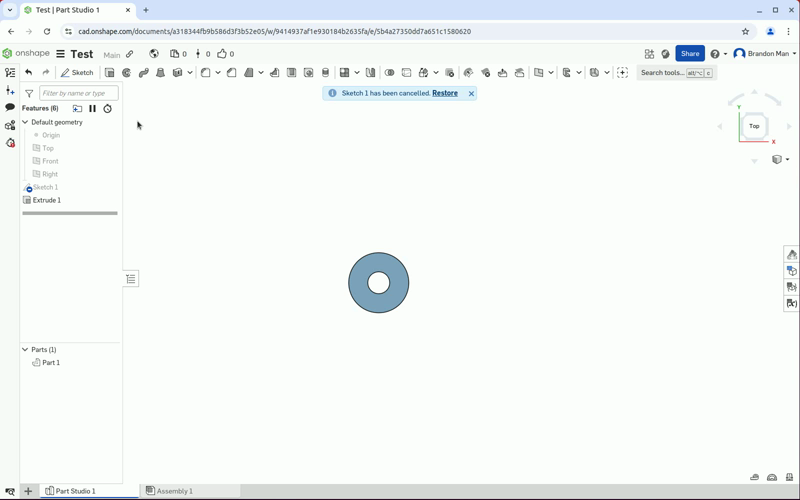
mouse_move(73, 189)
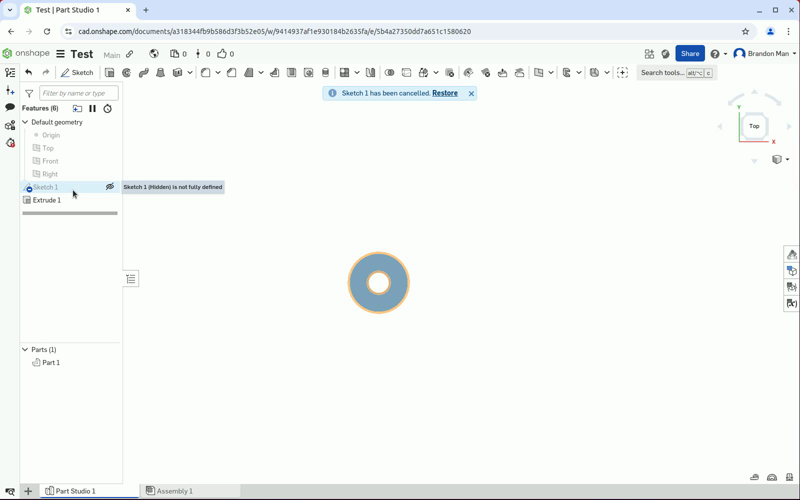
click(73, 189)
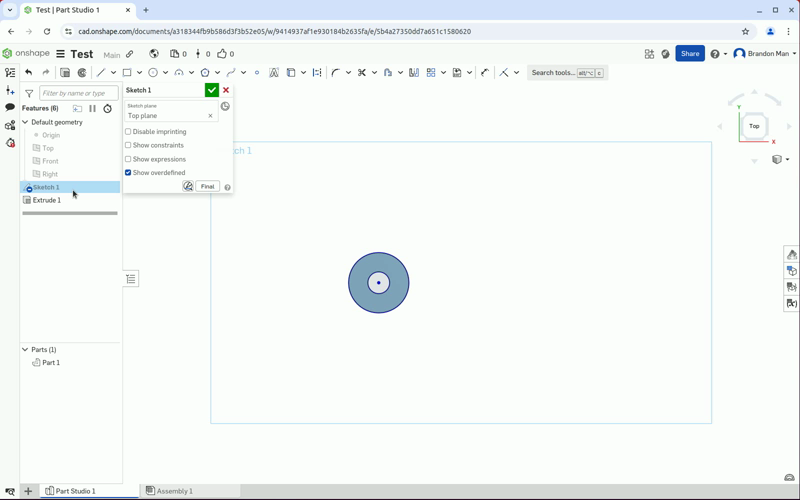
mouse_move(229, 92)
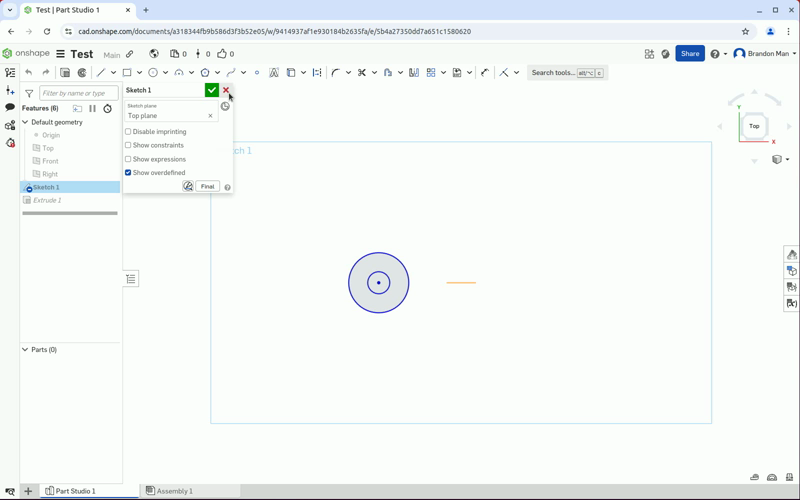
click(229, 92)
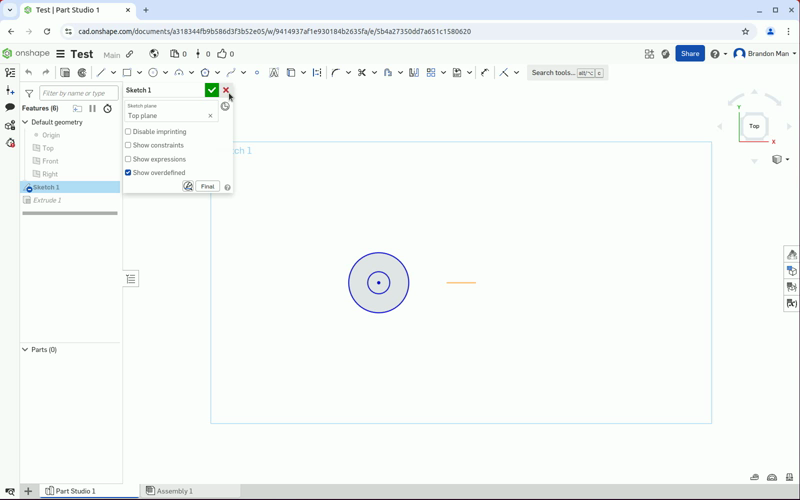
key(shift+s)
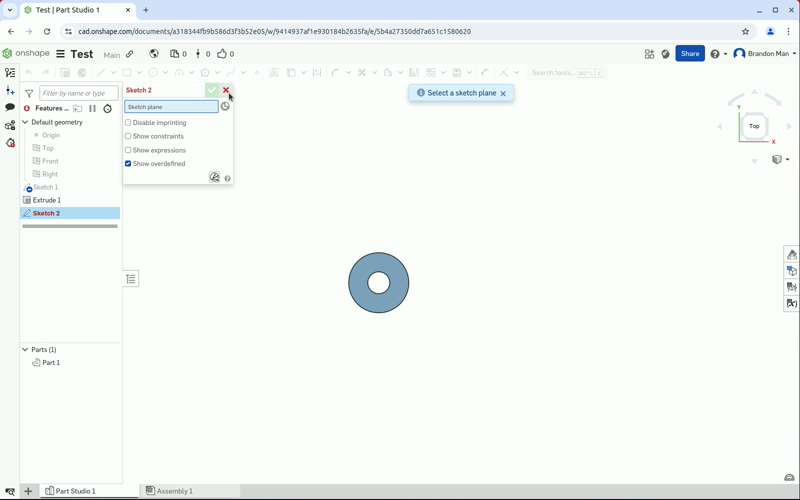
mouse_move(73, 150)
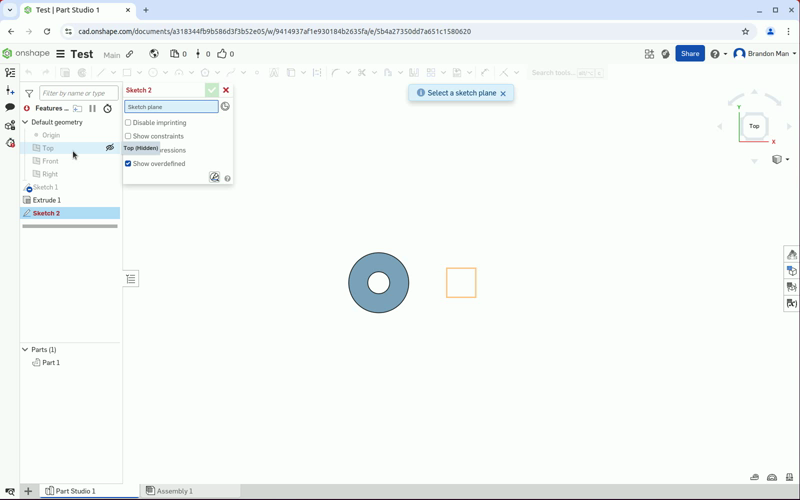
click(73, 150)
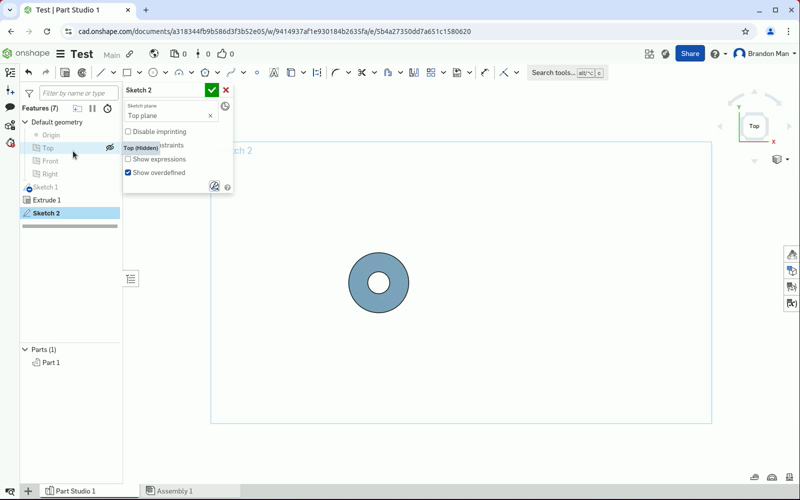
mouse_move(73, 352)
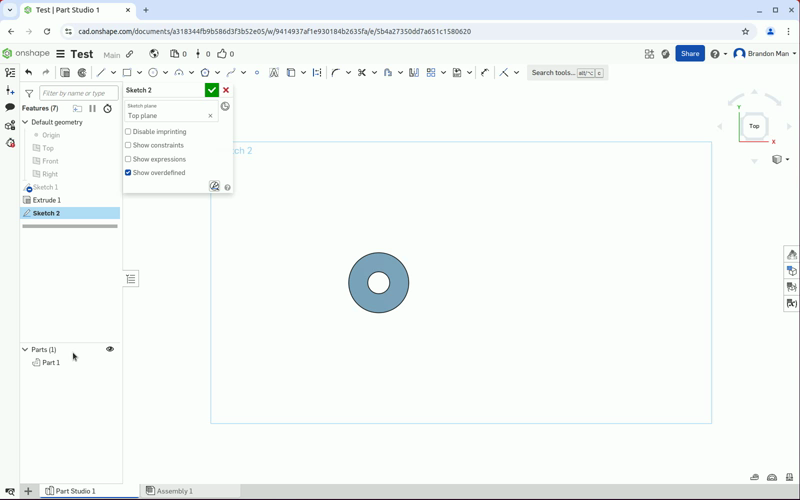
key(y)
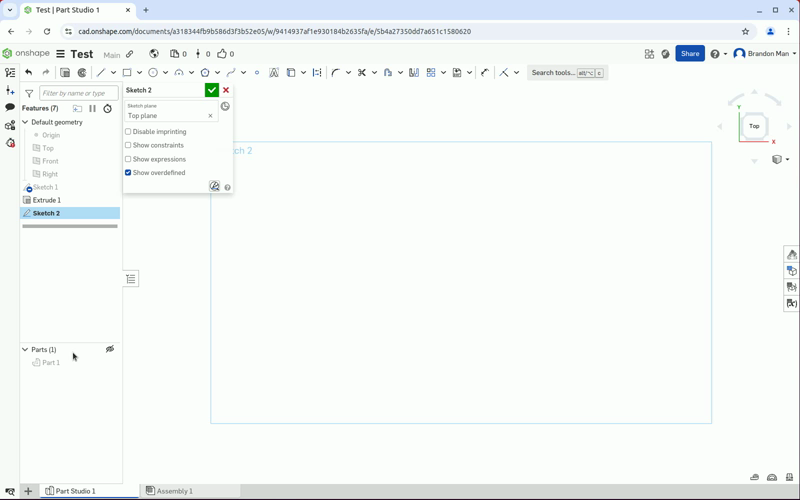
key(c)
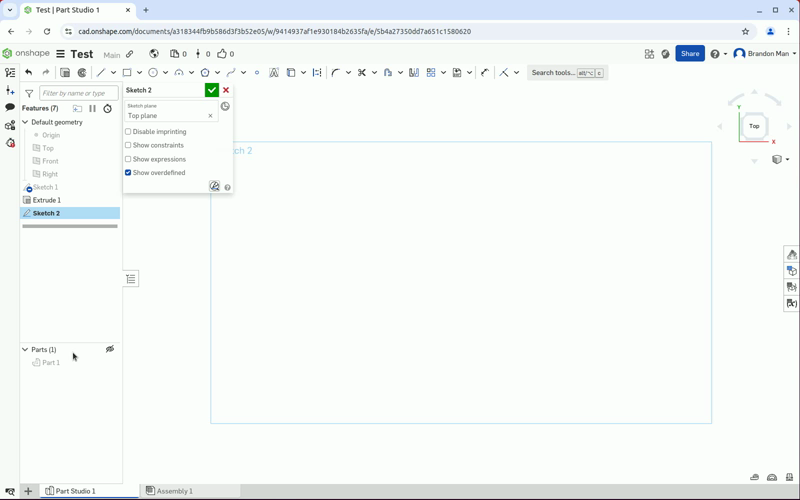
key_down(shift)
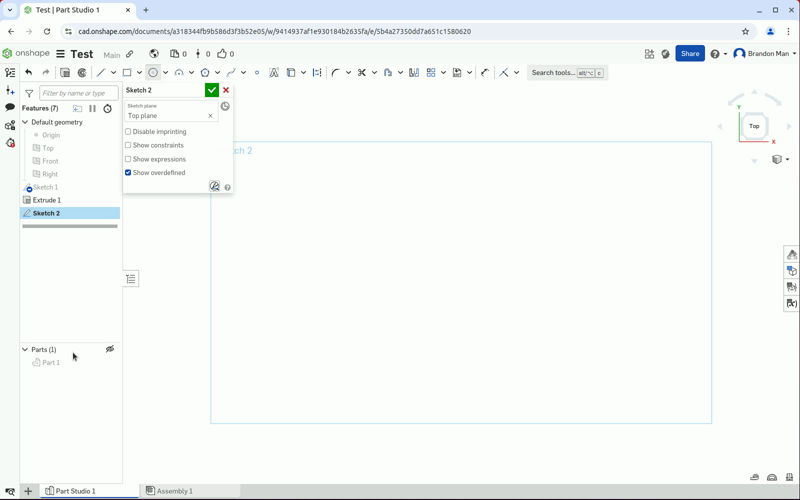
mouse_move(461, 282)
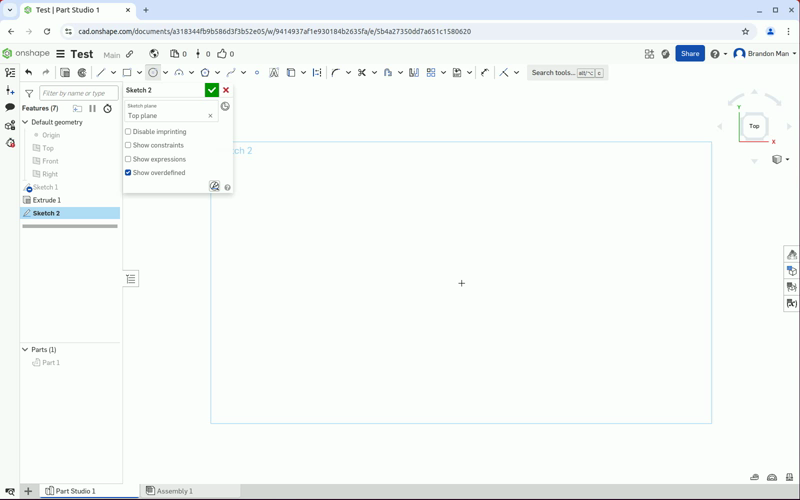
click(461, 282)
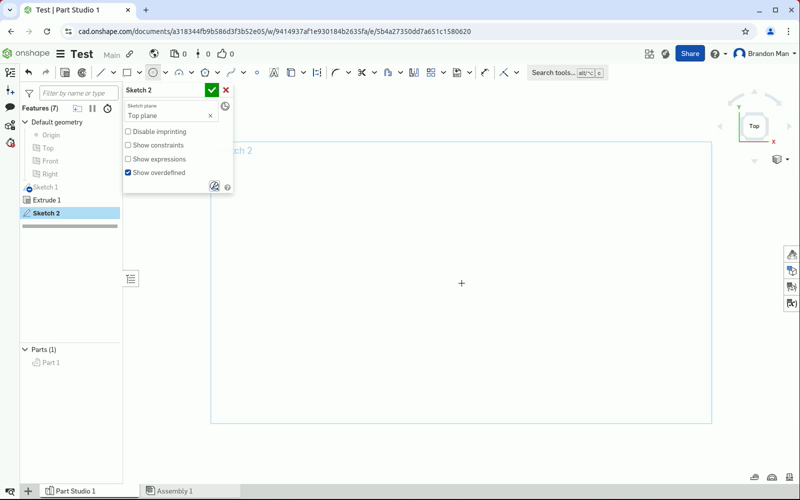
key_up(shift)
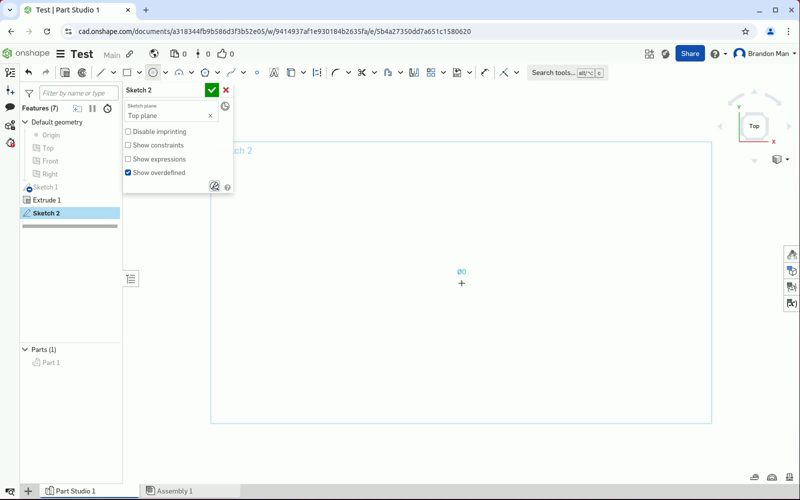
mouse_move(500, 282)
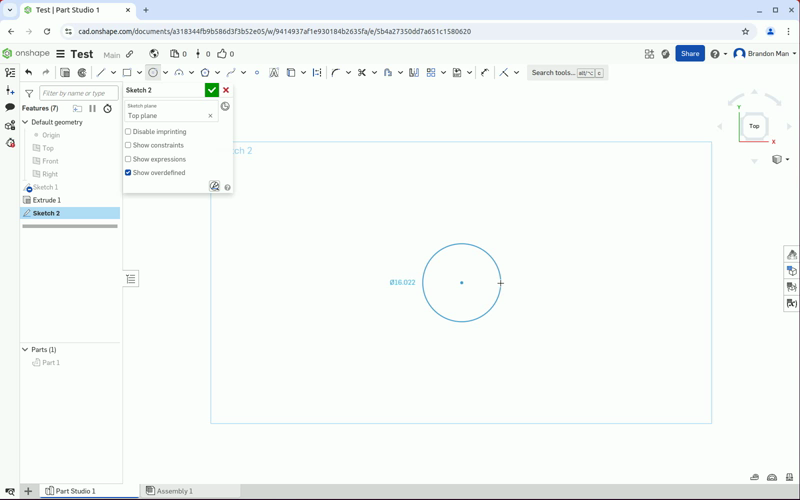
click(500, 282)
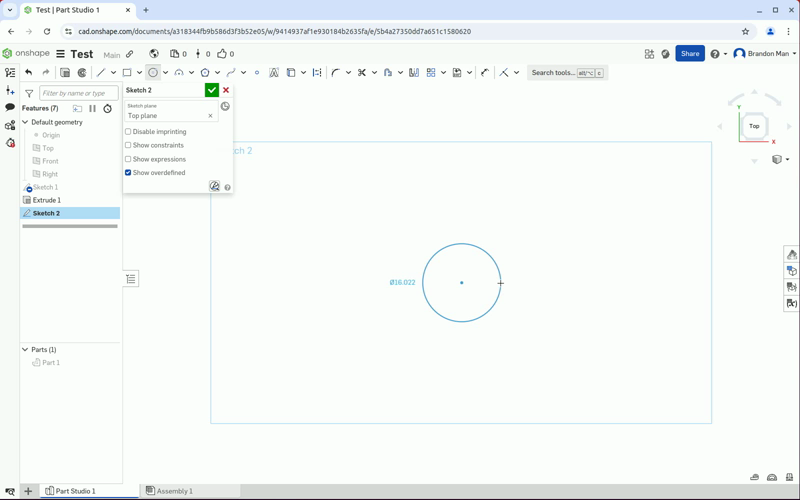
key(esc)
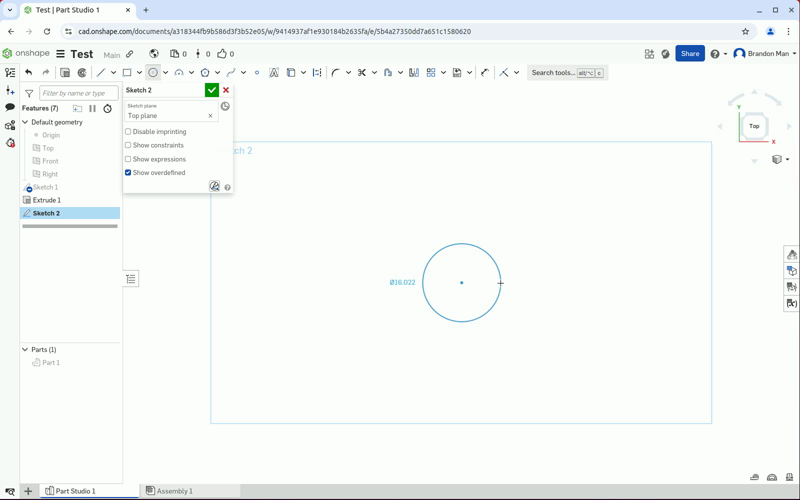
key(c)
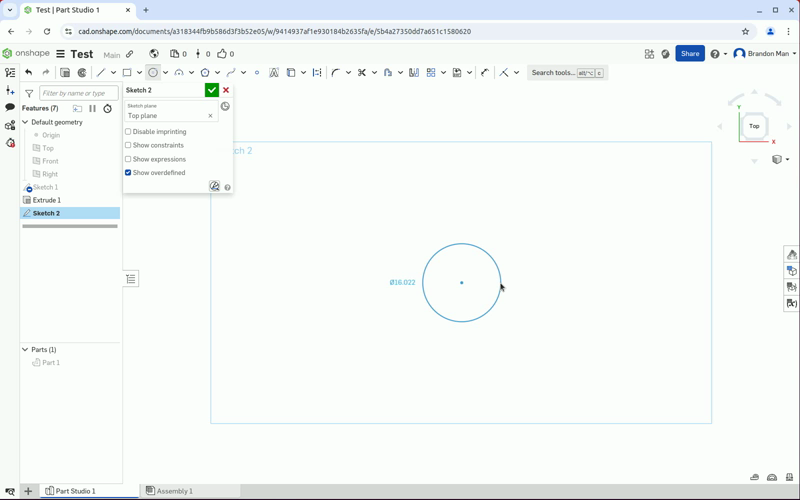
key_down(shift)
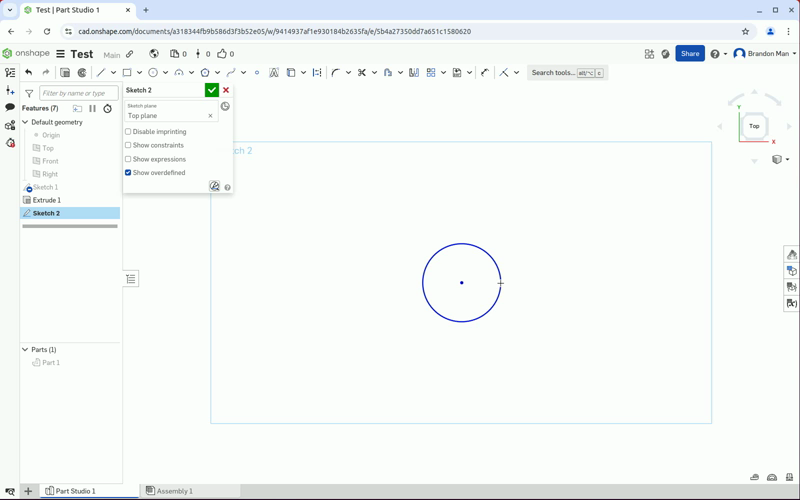
mouse_move(461, 282)
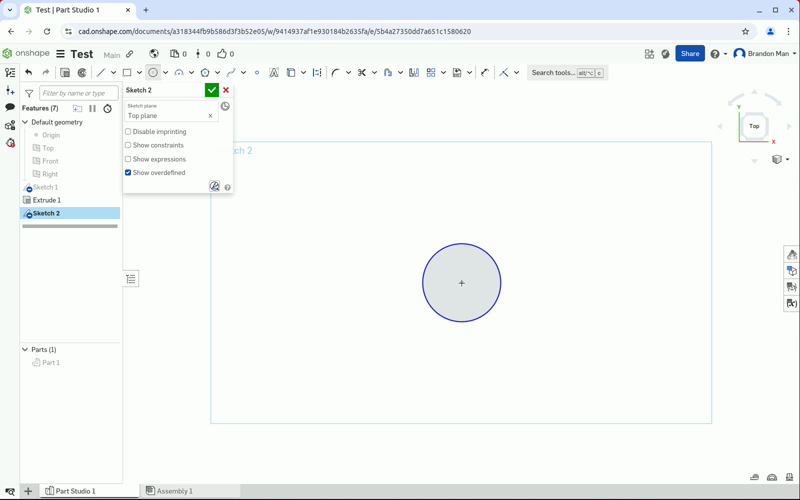
click(461, 282)
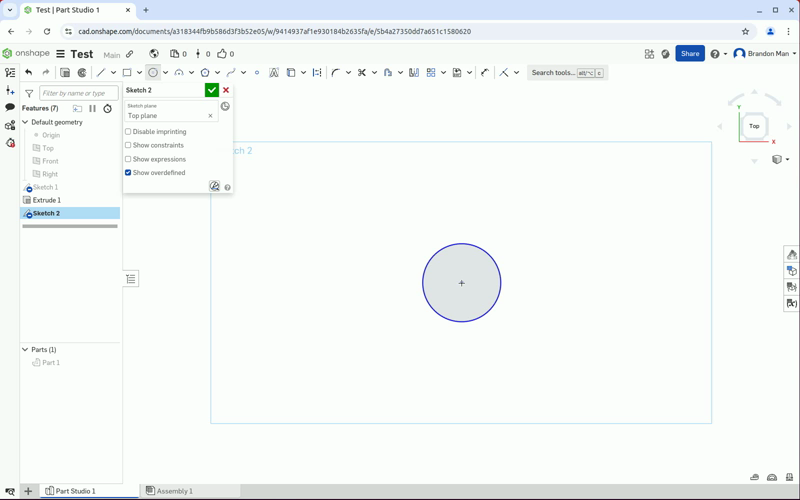
key_up(shift)
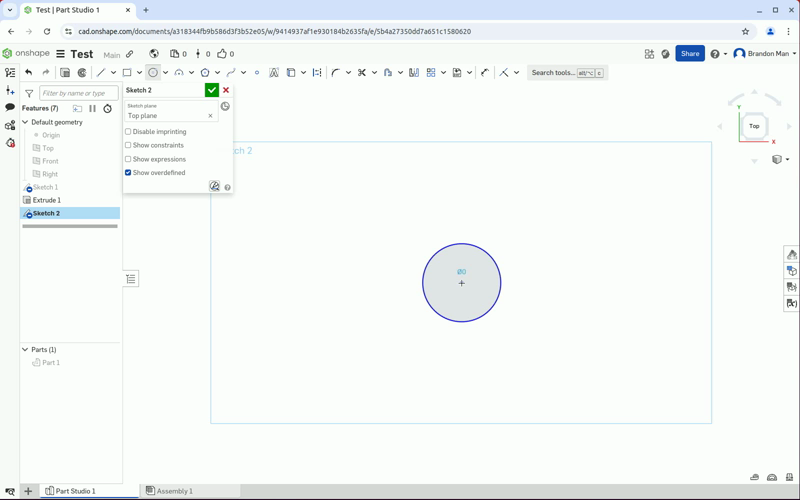
mouse_move(491, 282)
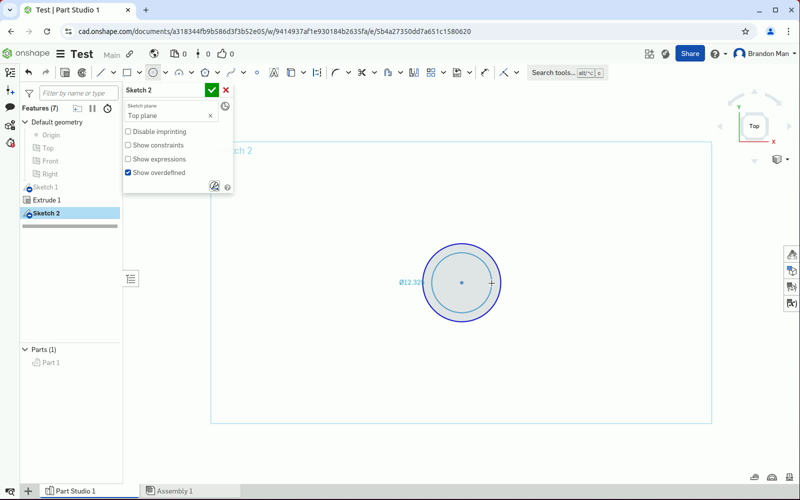
click(491, 282)
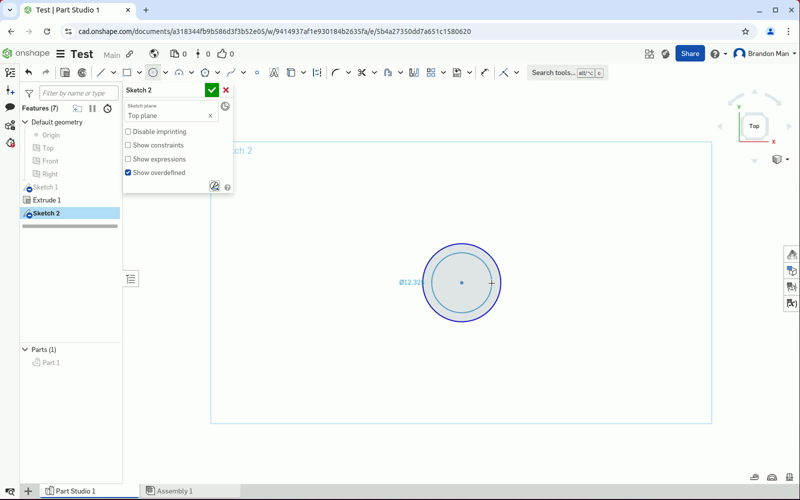
key(esc)
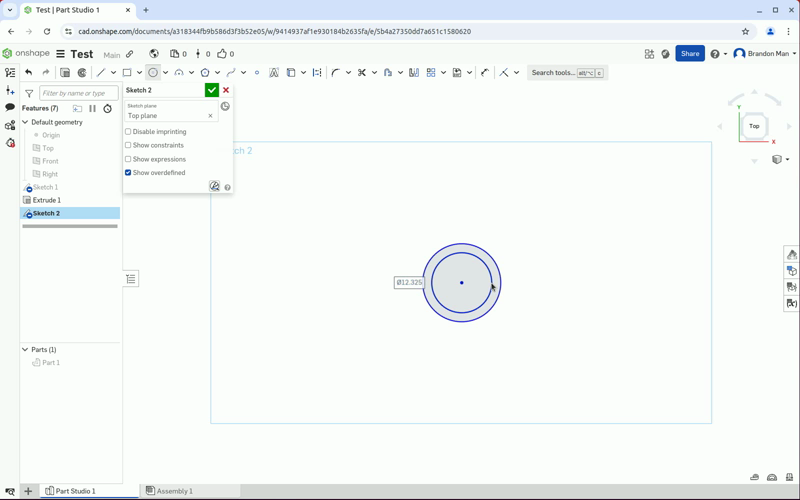
mouse_move(470, 314)
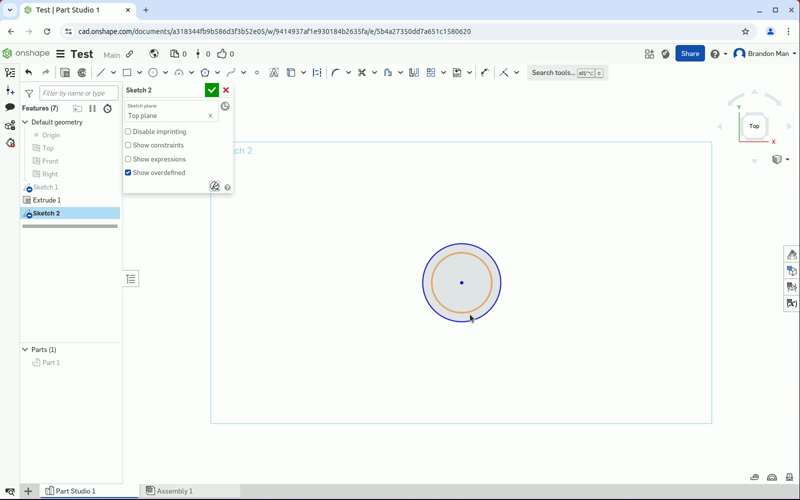
click(470, 314)
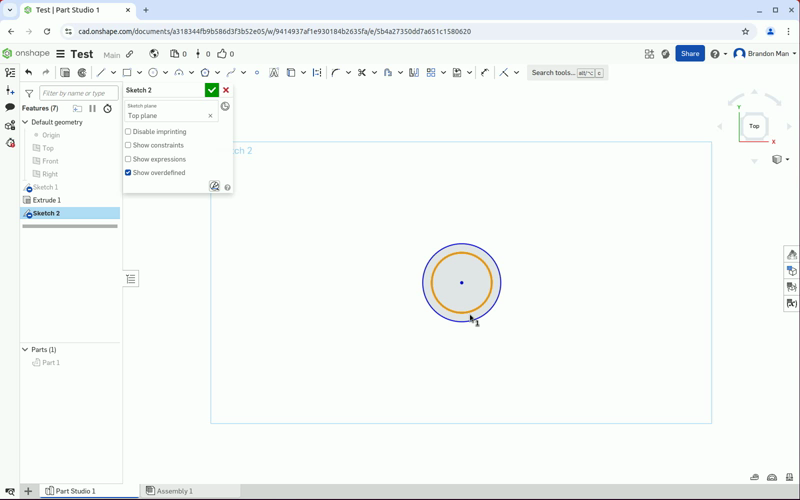
mouse_move(73, 352)
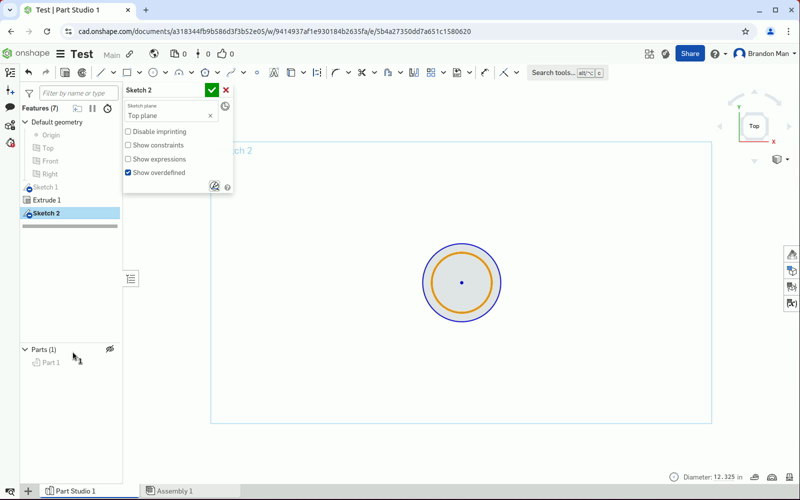
key(shift+y)
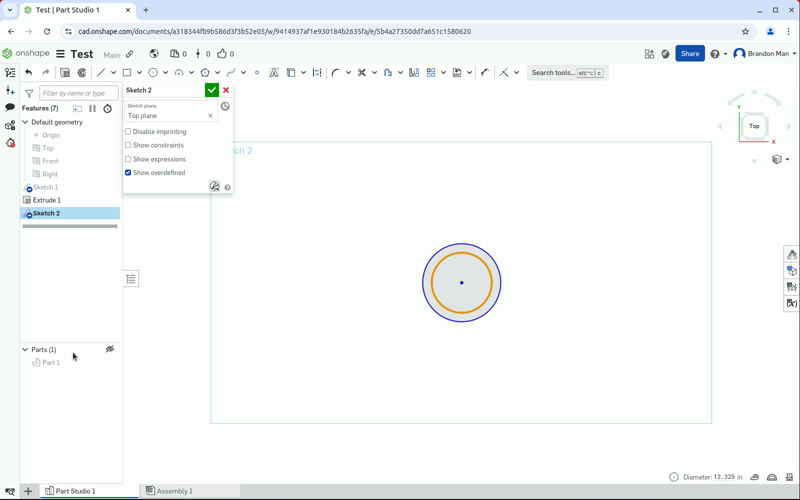
key(shift+e)
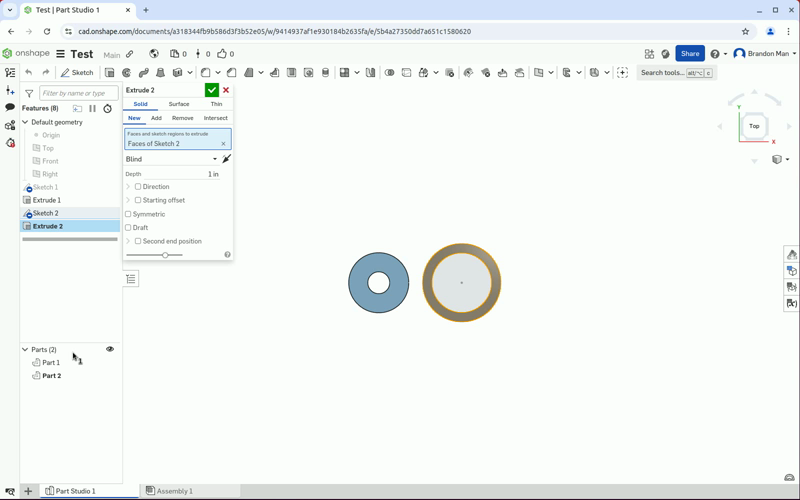
mouse_move(143, 106)
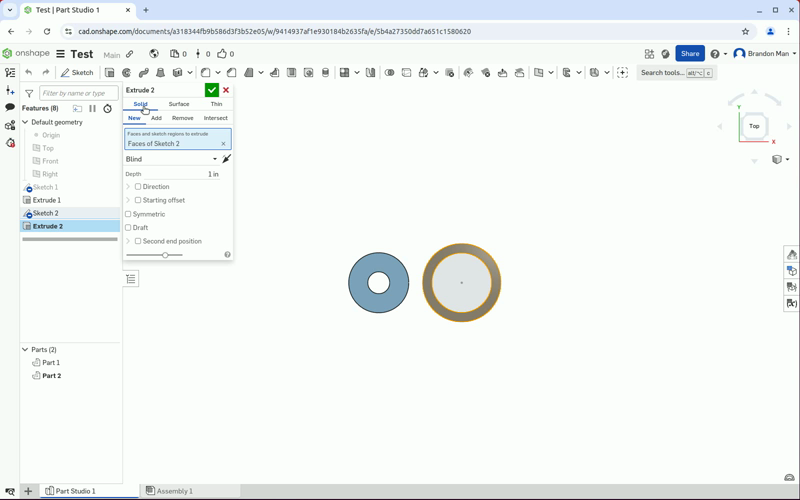
click(143, 106)
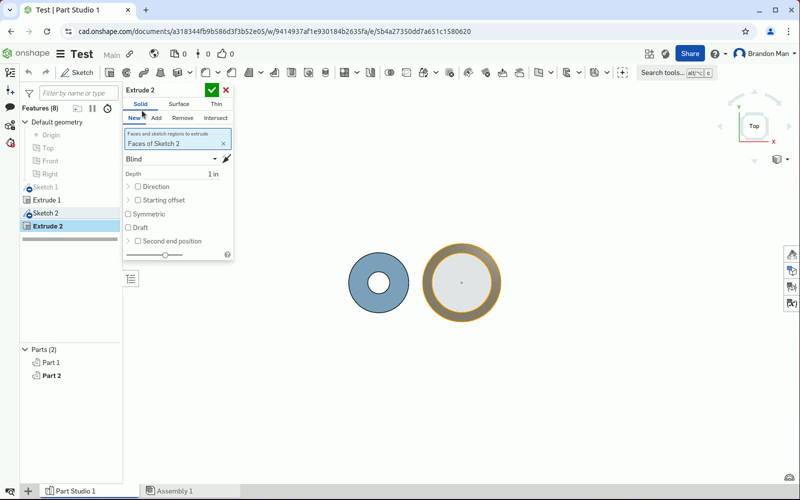
mouse_move(137, 120)
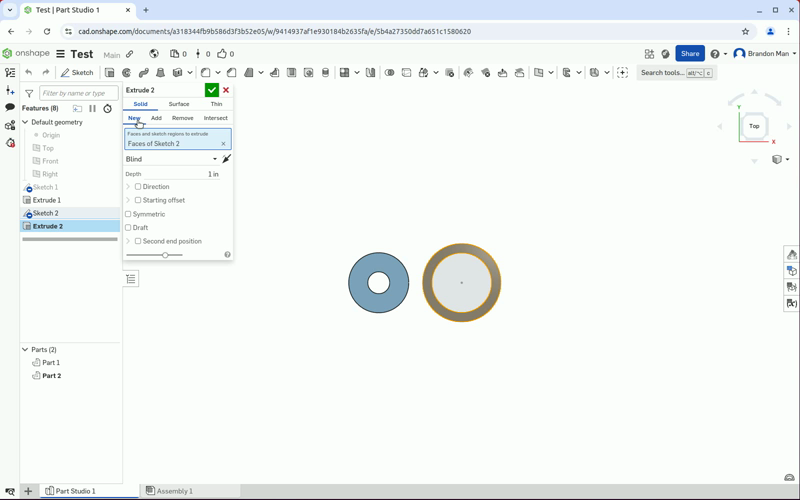
click(137, 120)
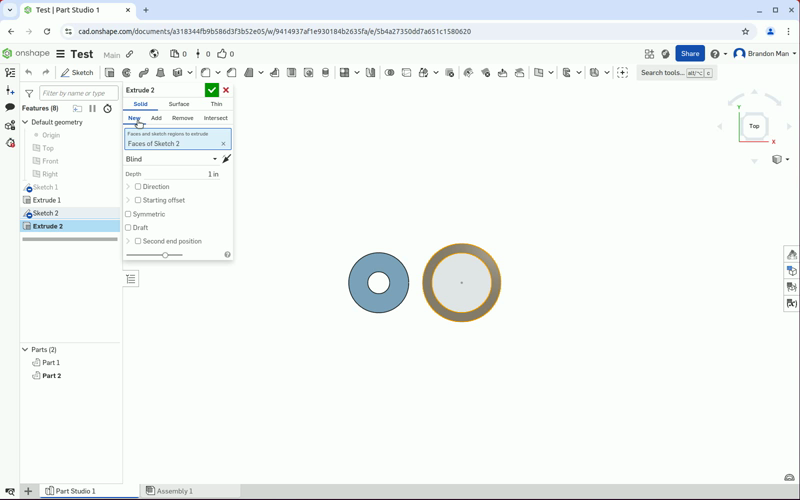
key(tab, 4)
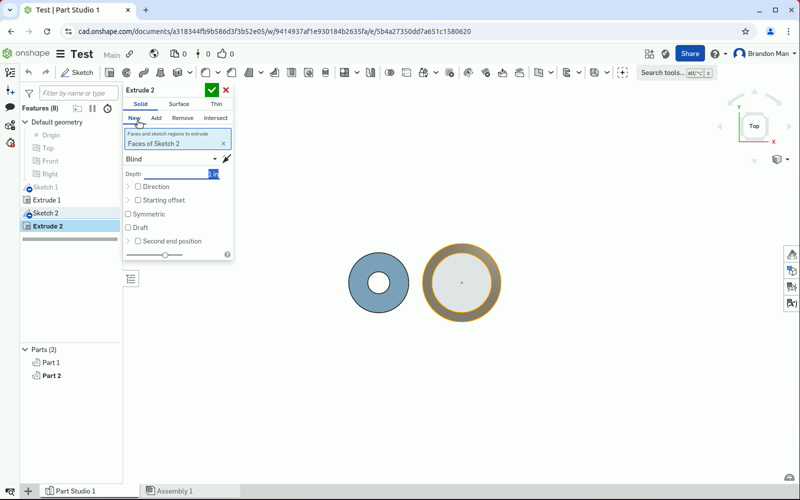
text(3.37)
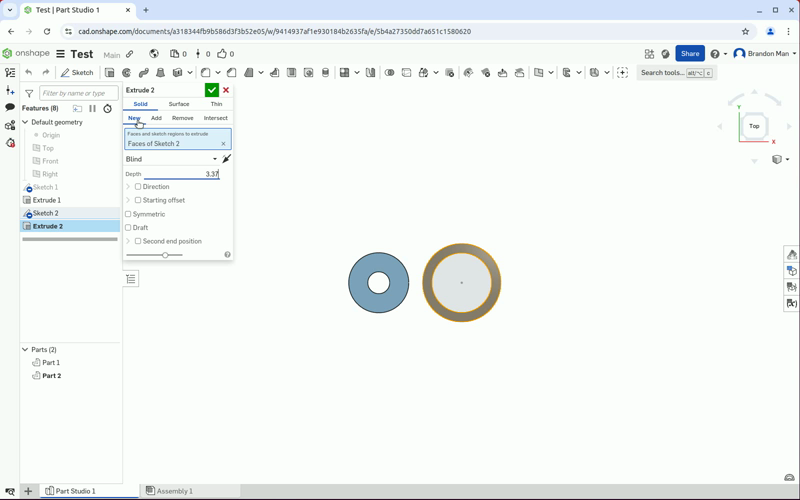
key(tab, 3)
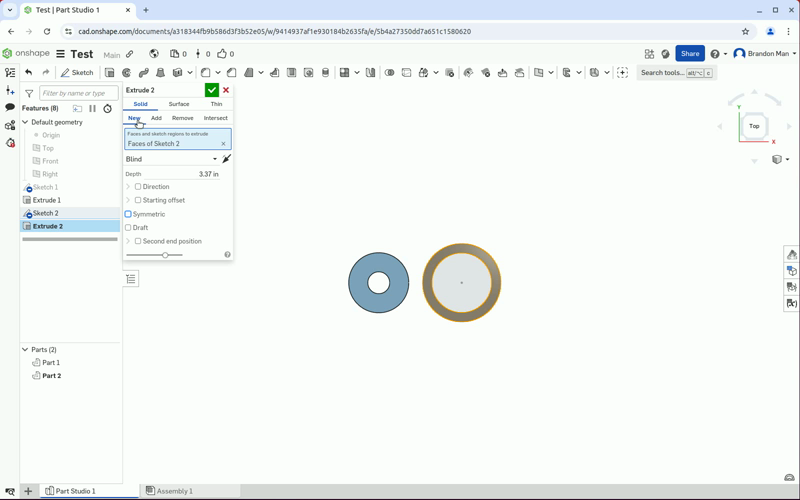
key(space)
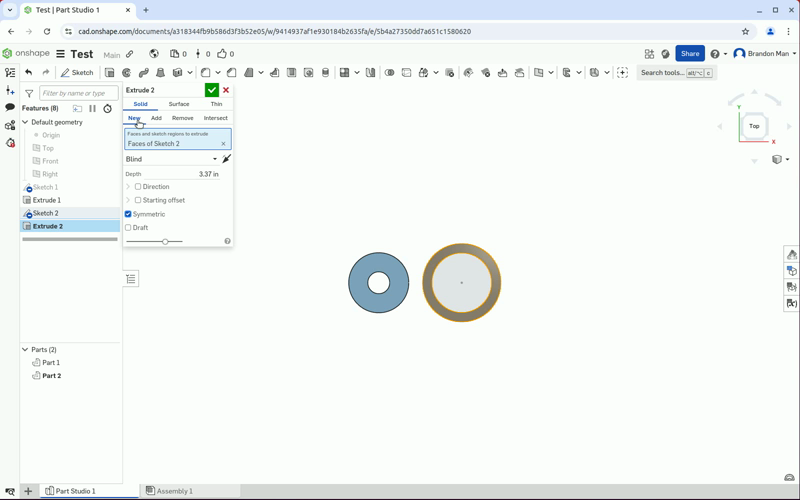
key(enter)
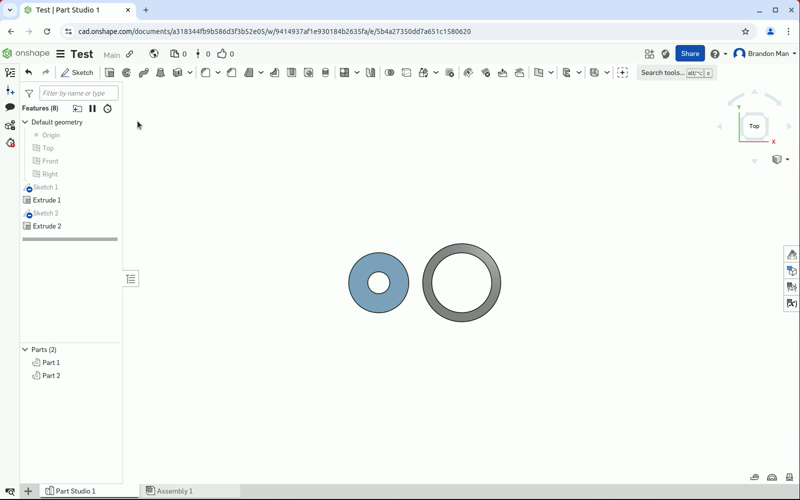
key(shift+h)
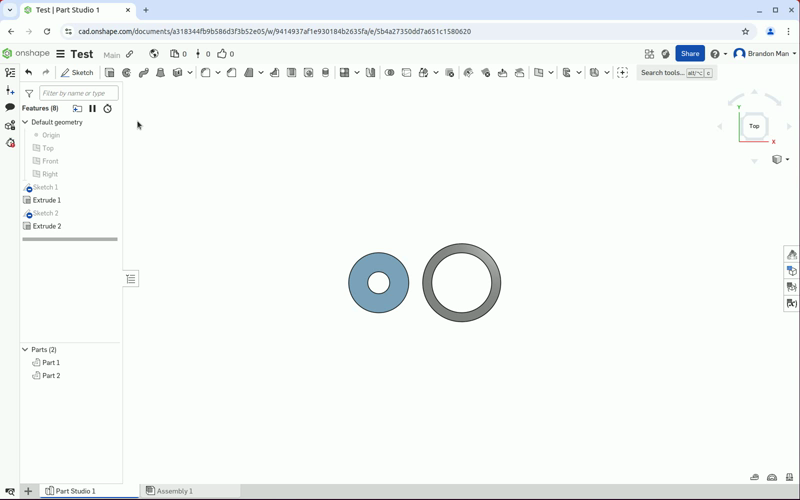
key(shift+h)
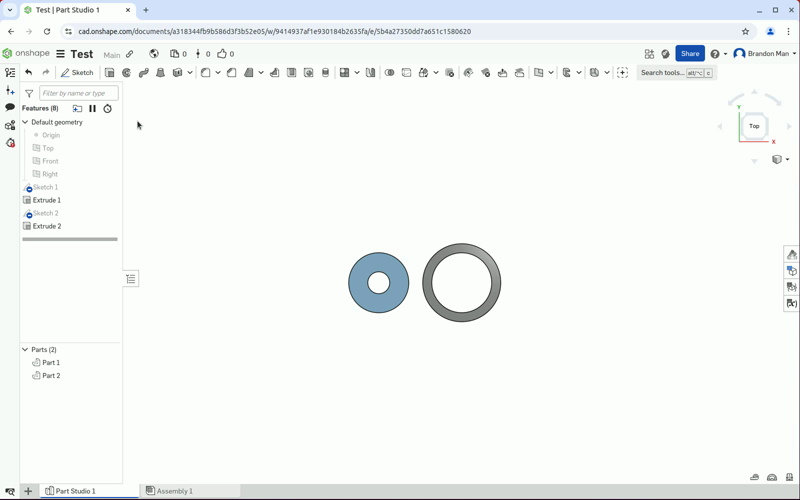
mouse_move(73, 189)
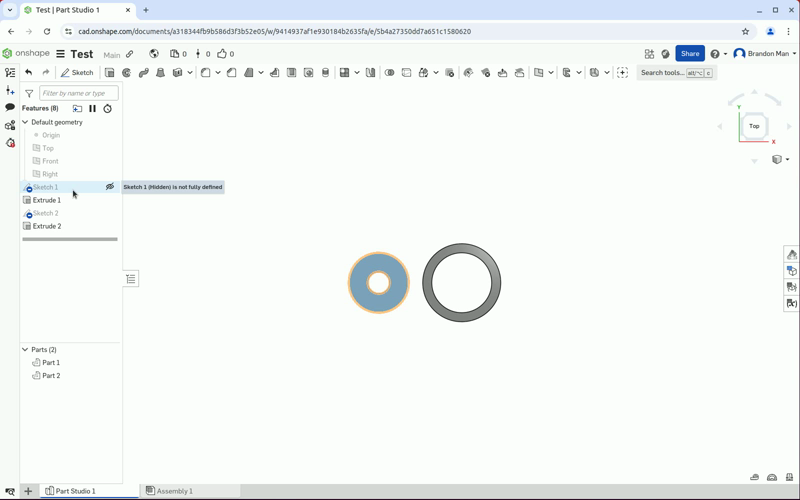
click(73, 189)
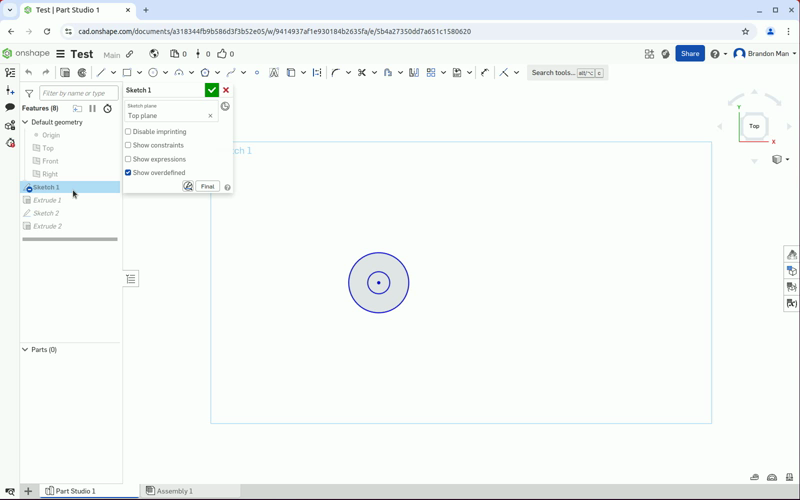
mouse_move(229, 92)
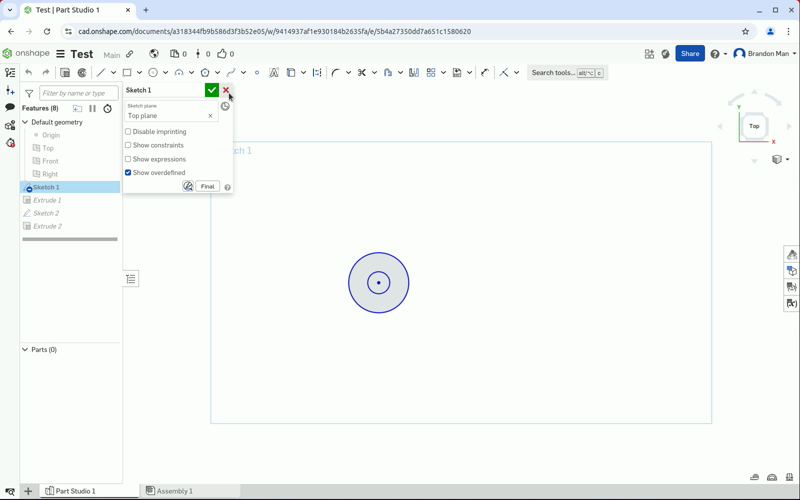
click(229, 92)
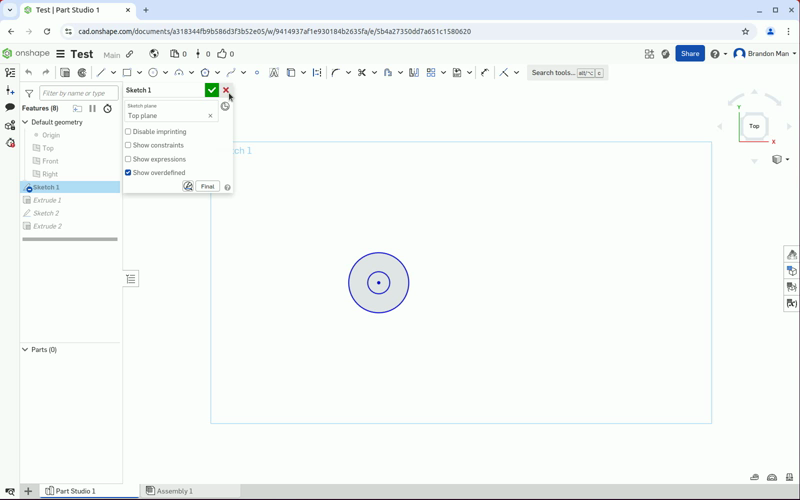
key(shift+s)
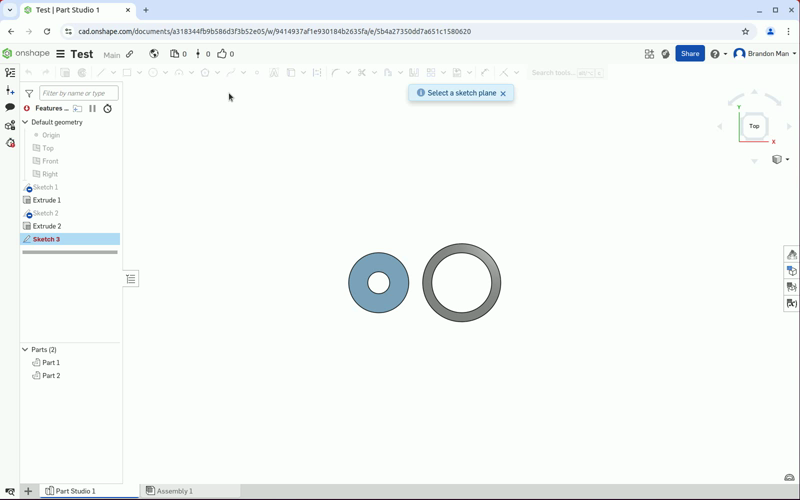
mouse_move(73, 150)
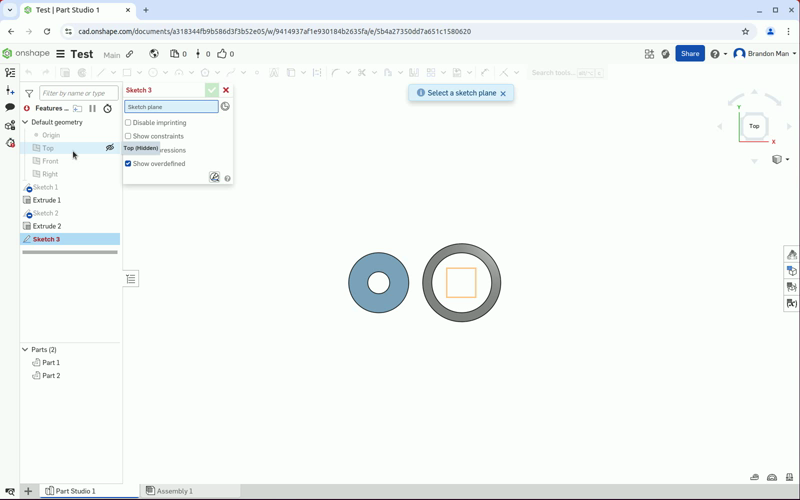
click(73, 150)
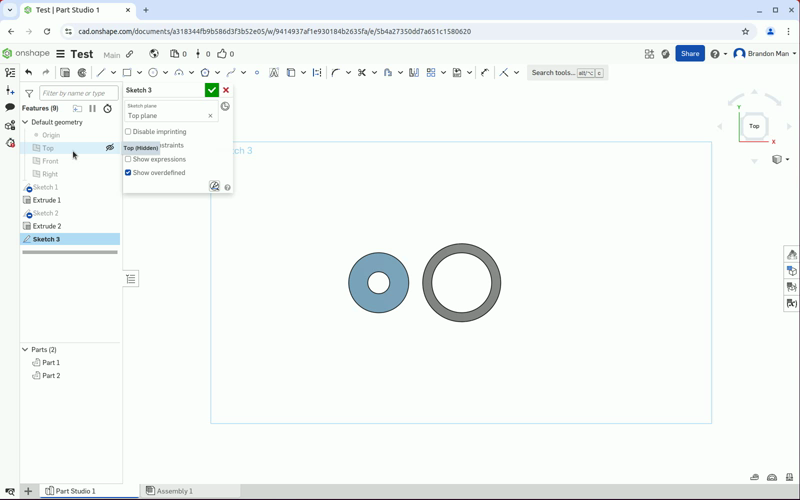
mouse_move(73, 352)
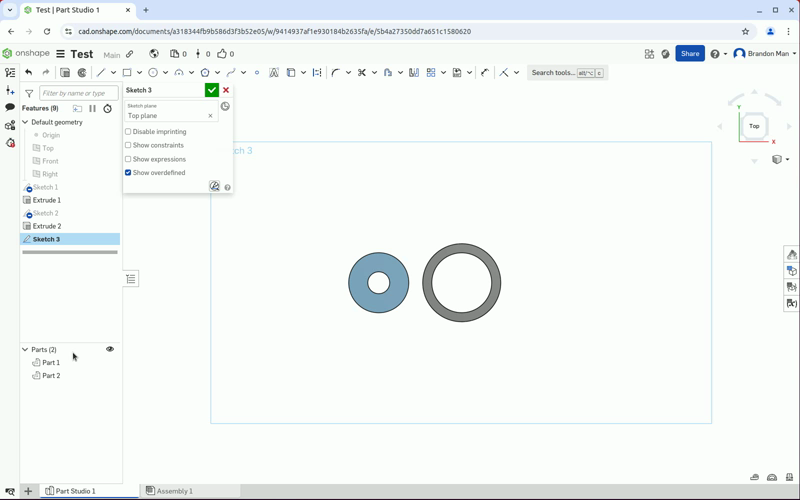
key(y)
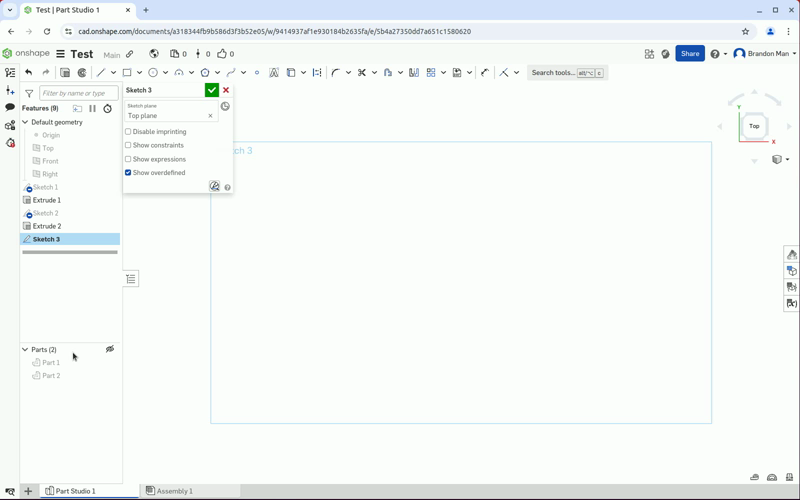
key(a)
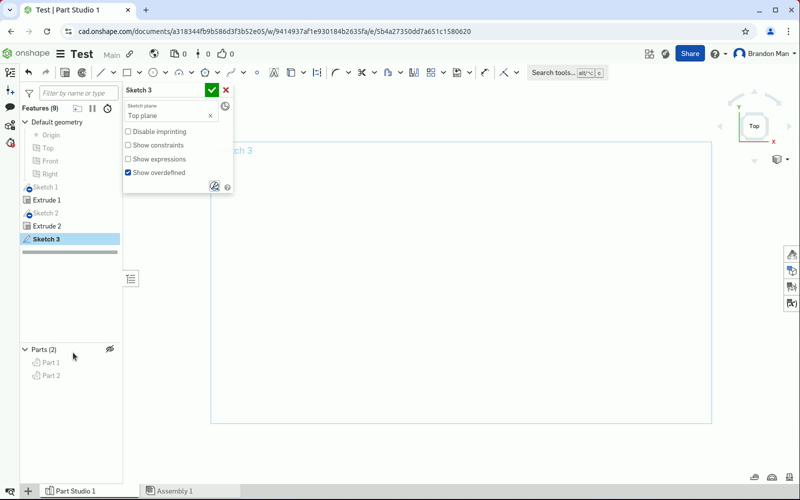
key_down(shift)
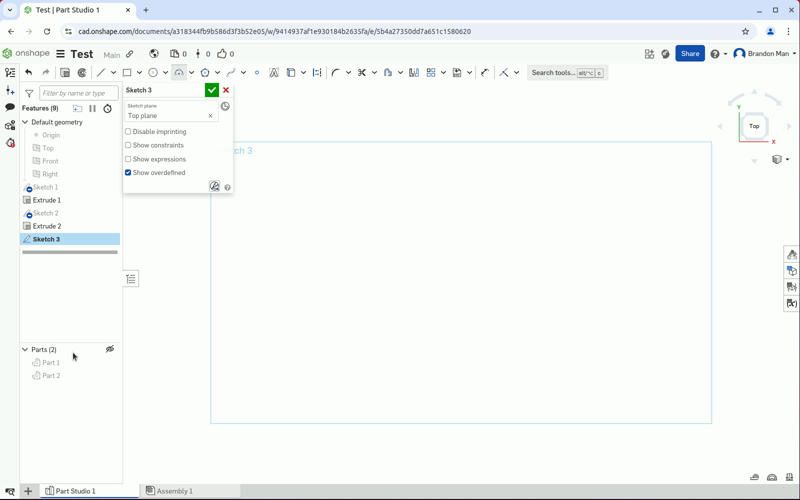
mouse_move(377, 253)
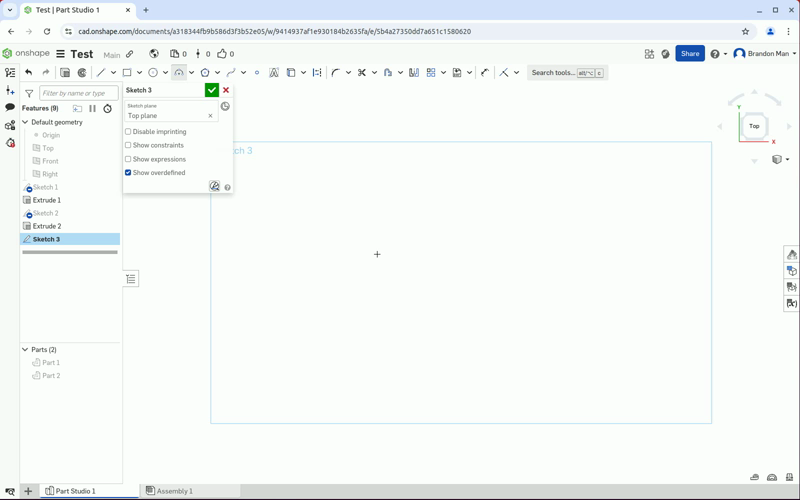
click(377, 253)
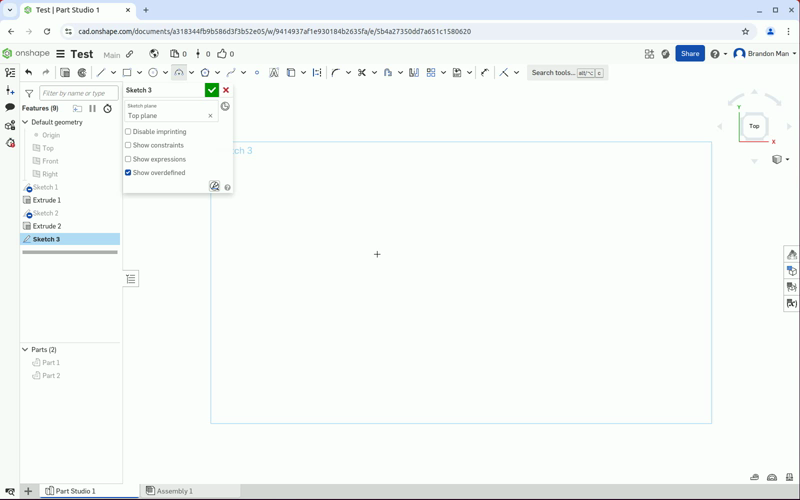
key_up(shift)
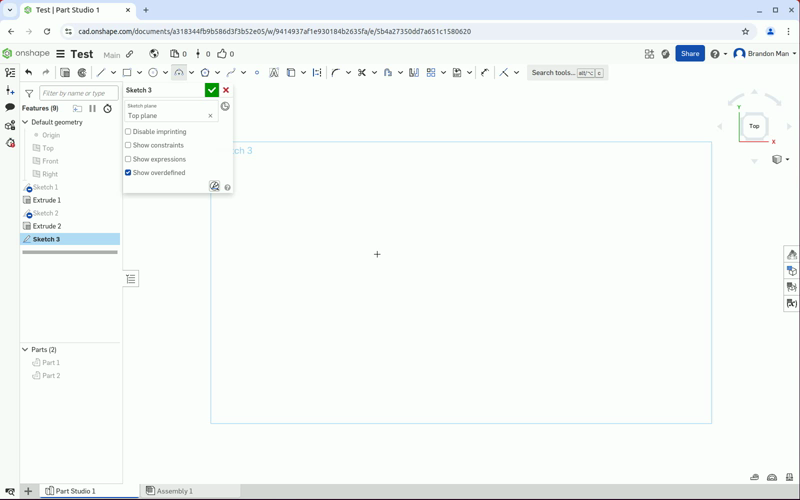
key_down(shift)
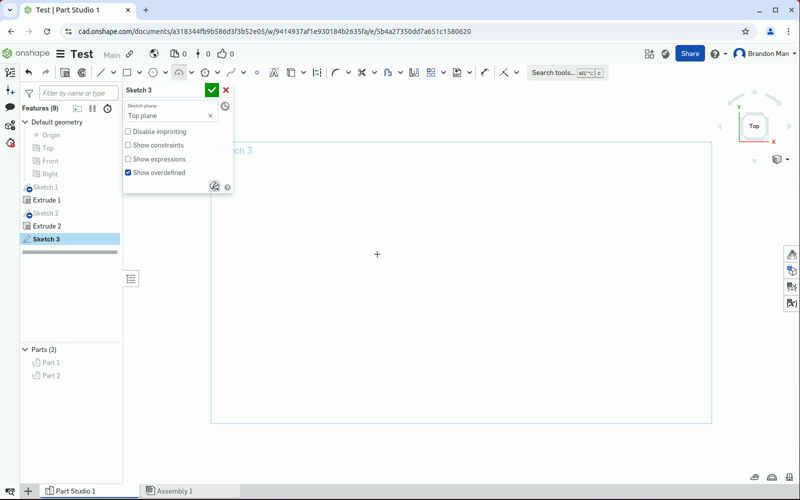
mouse_move(397, 261)
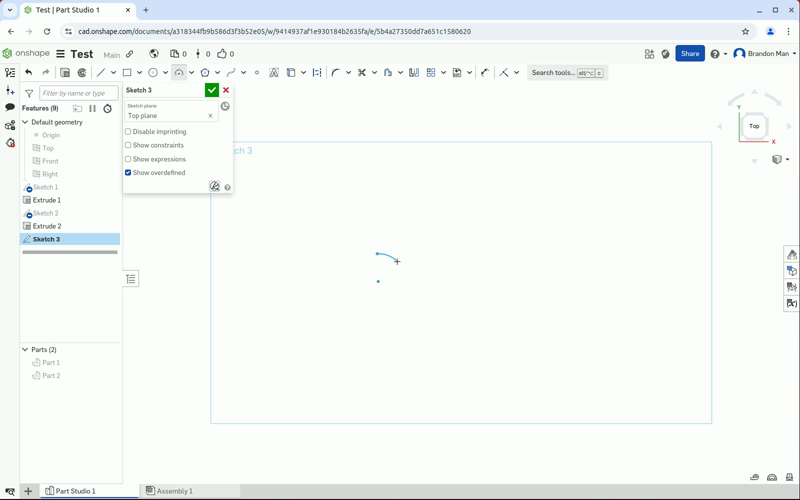
click(397, 261)
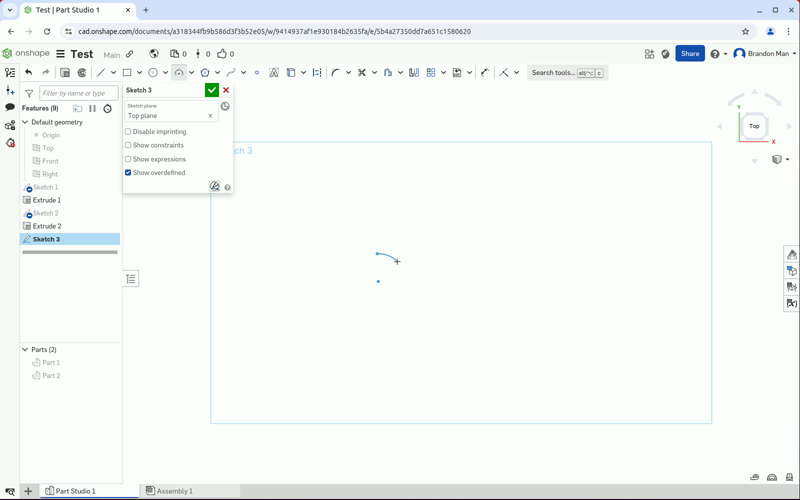
mouse_move(388, 255)
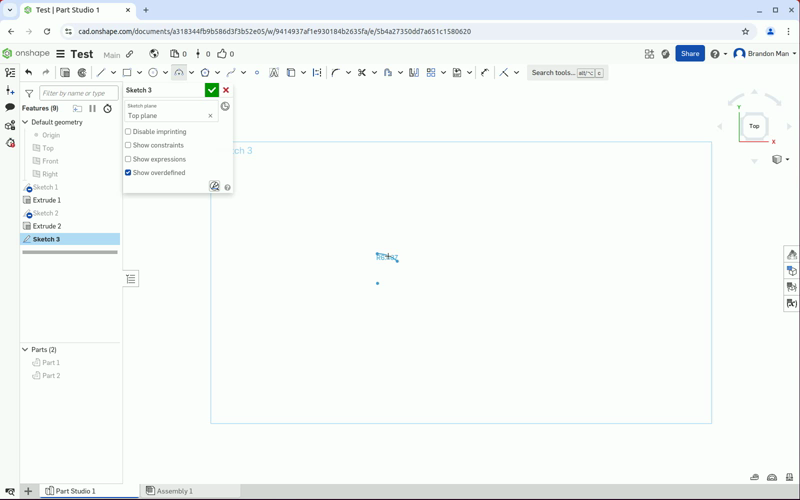
click(388, 255)
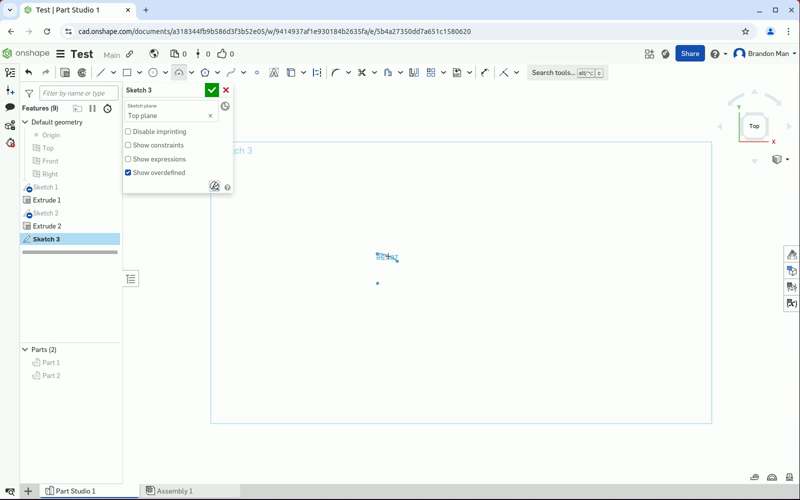
key_up(shift)
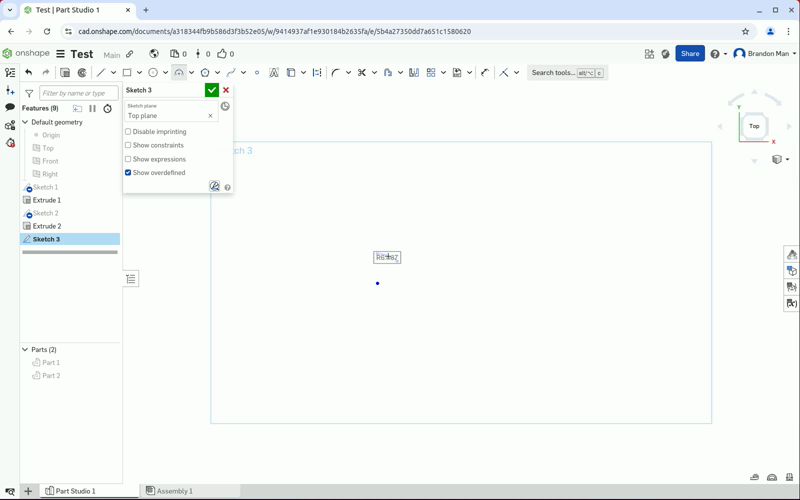
key(esc)
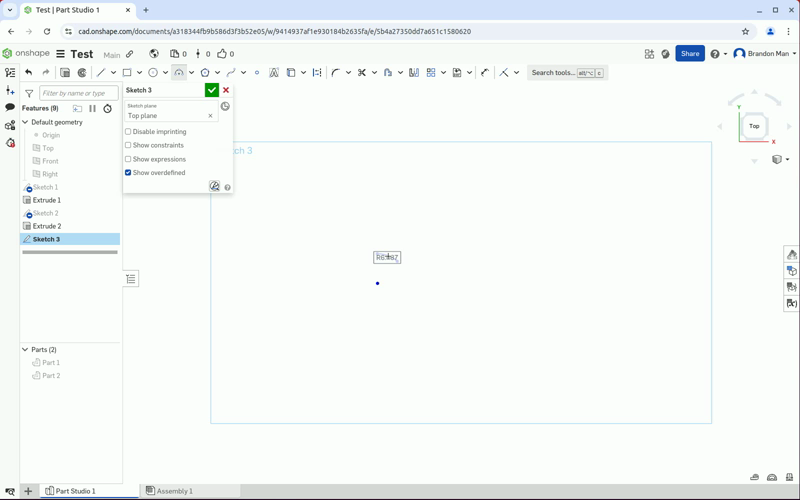
key(l)
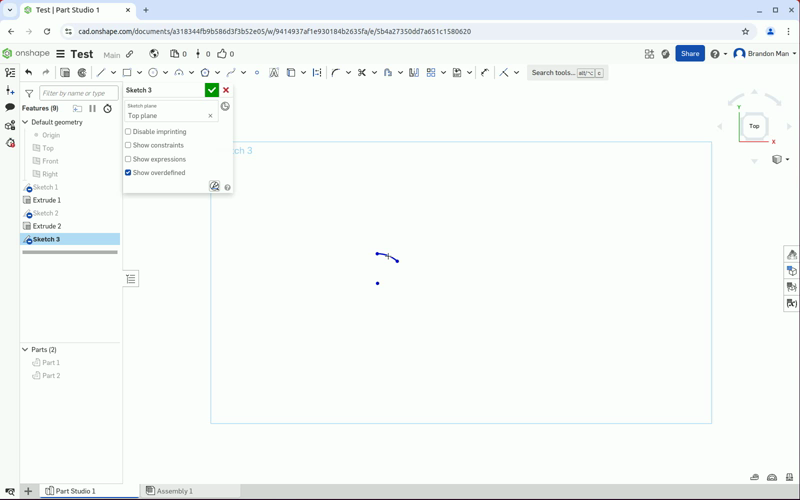
mouse_move(397, 261)
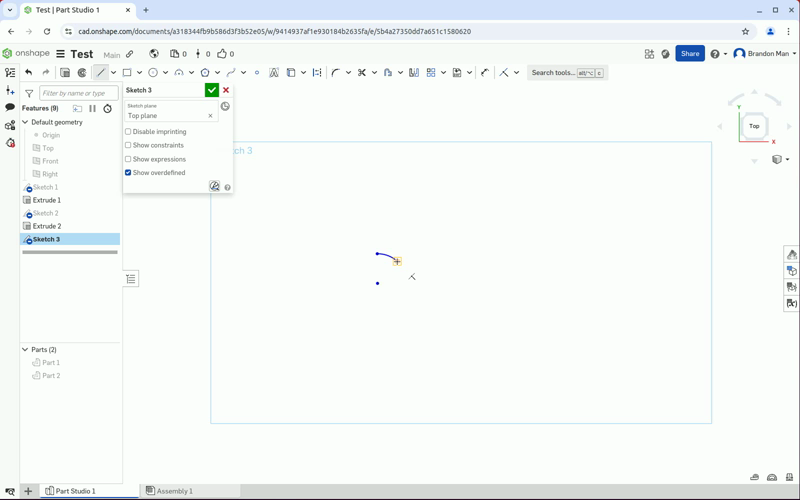
click(397, 261)
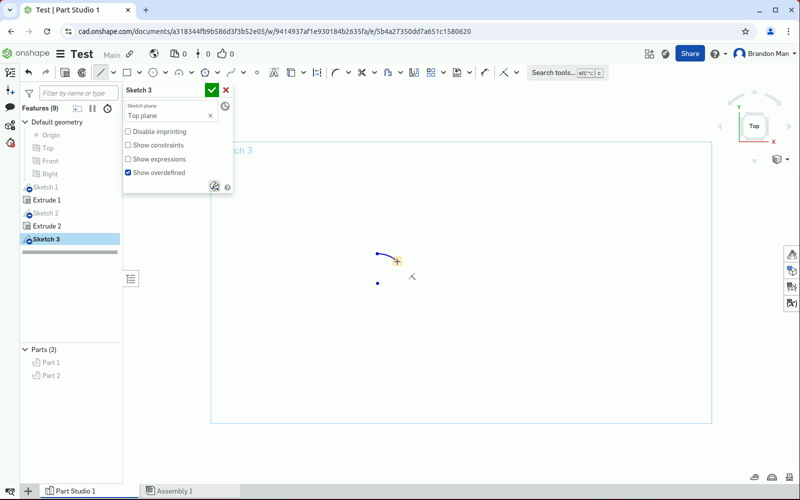
key_down(shift)
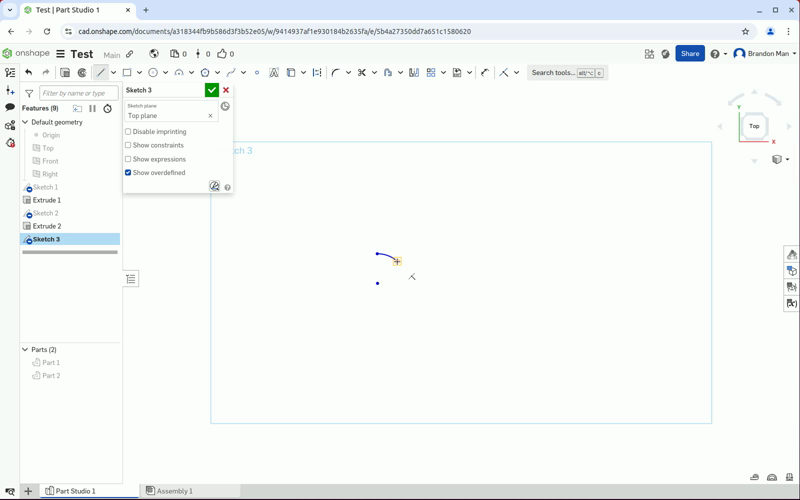
mouse_move(427, 261)
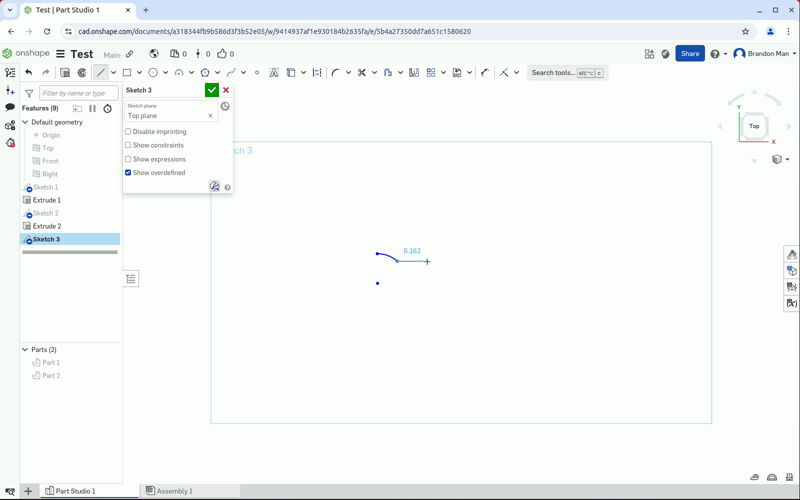
mouse_move(432, 257)
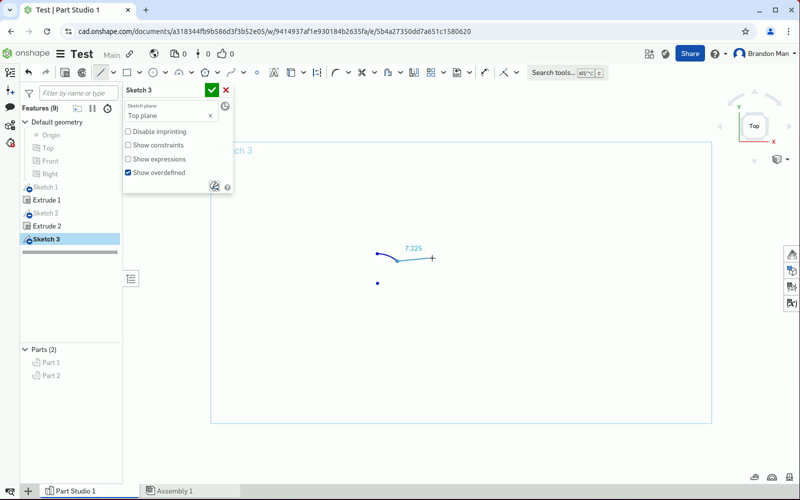
click(432, 257)
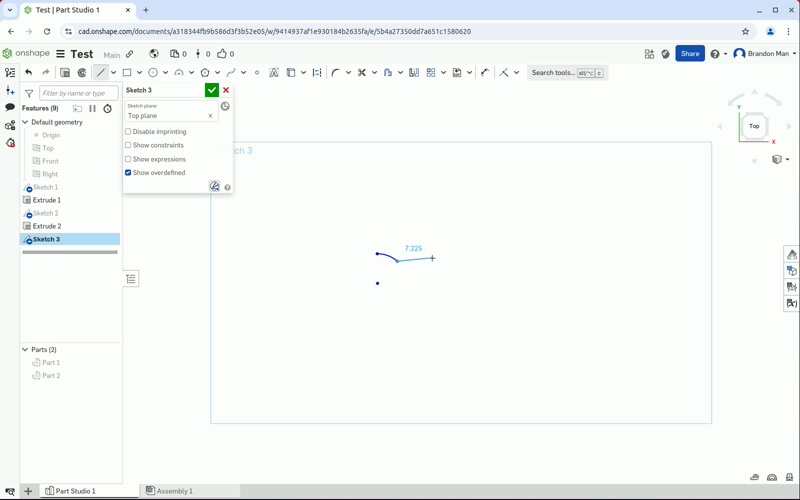
key_up(shift)
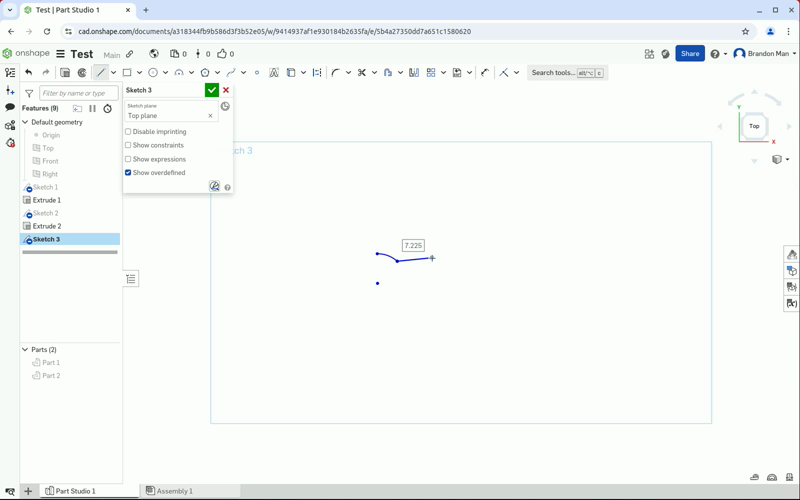
key(esc)
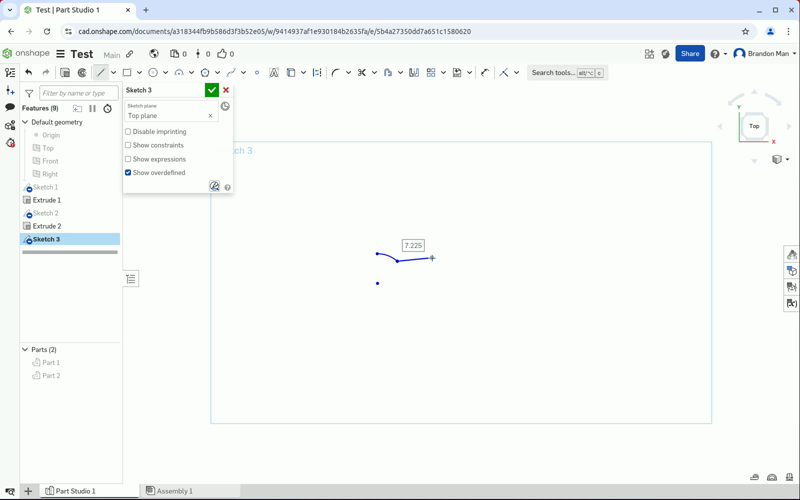
key(a)
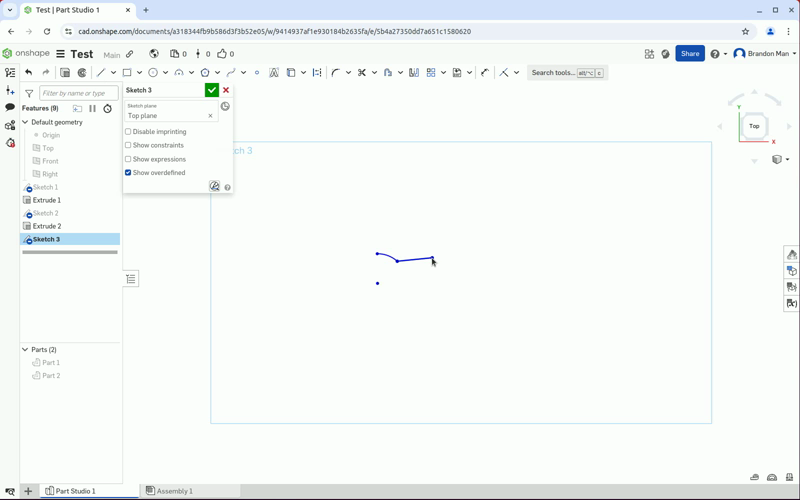
mouse_move(432, 257)
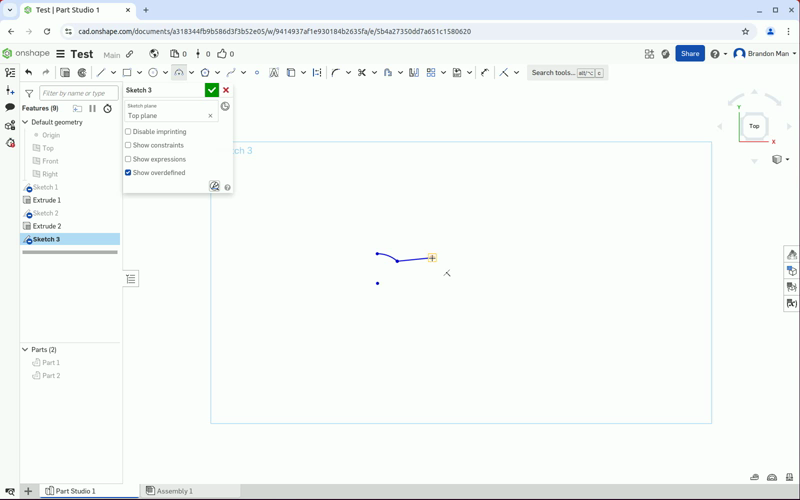
click(432, 257)
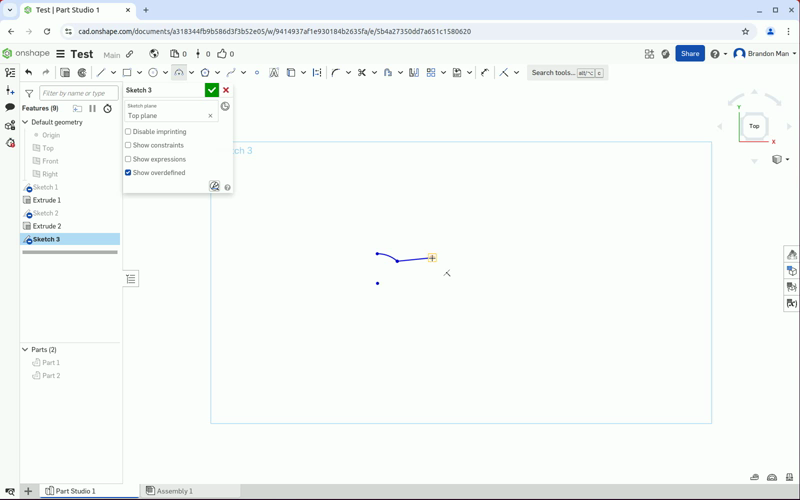
key_down(shift)
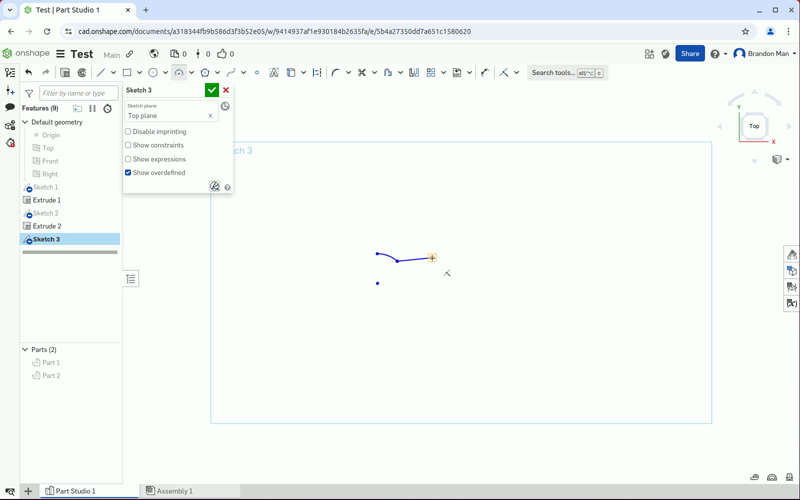
mouse_move(456, 245)
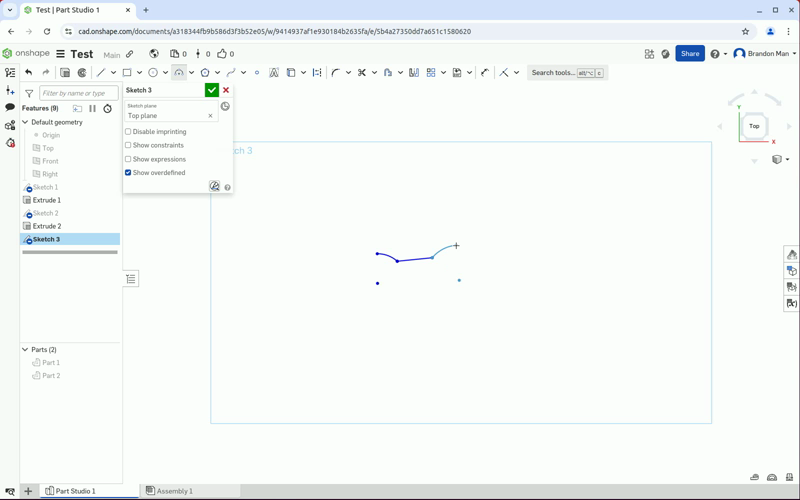
click(456, 245)
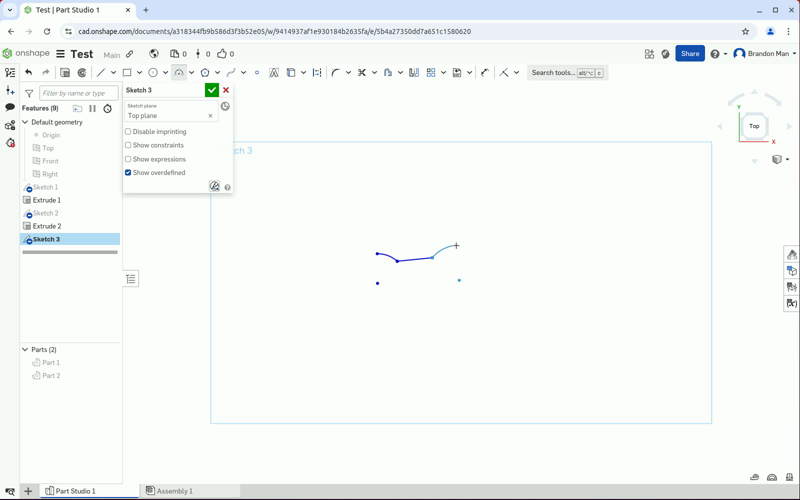
mouse_move(443, 249)
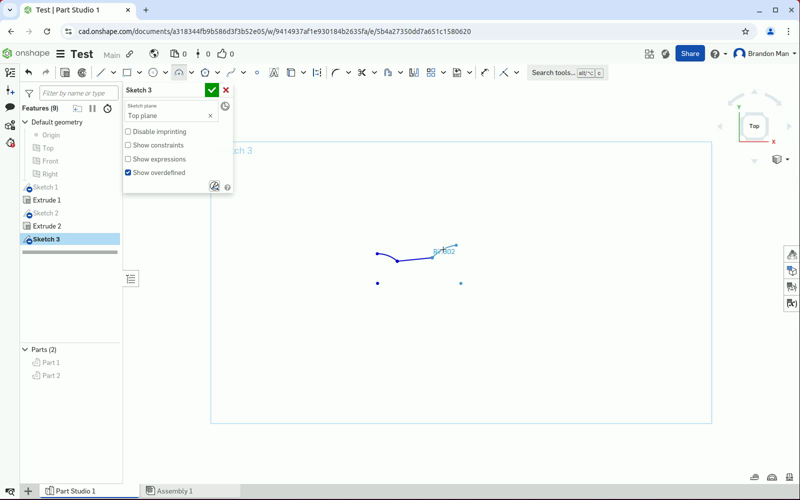
click(443, 249)
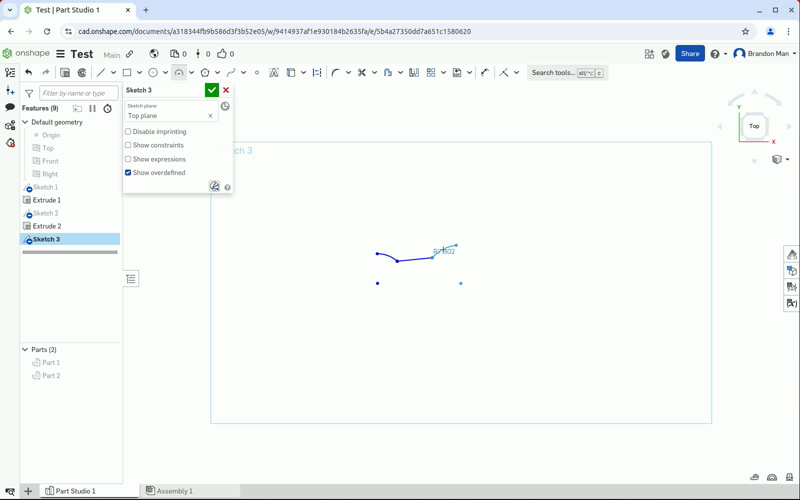
key_up(shift)
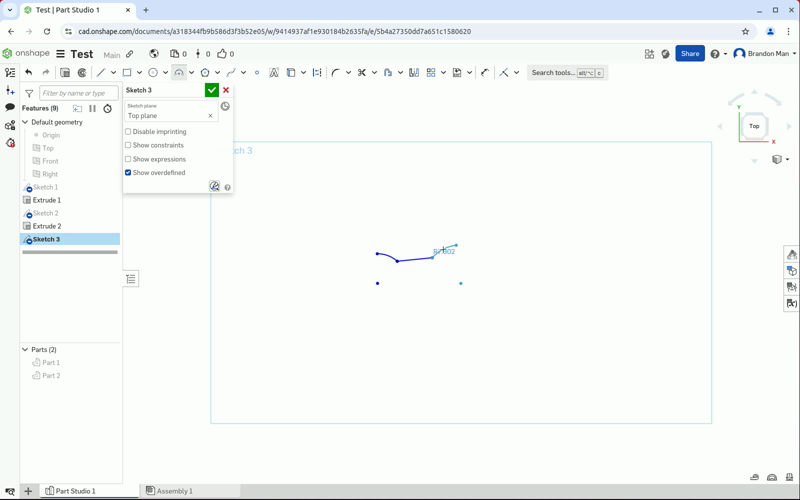
key(esc)
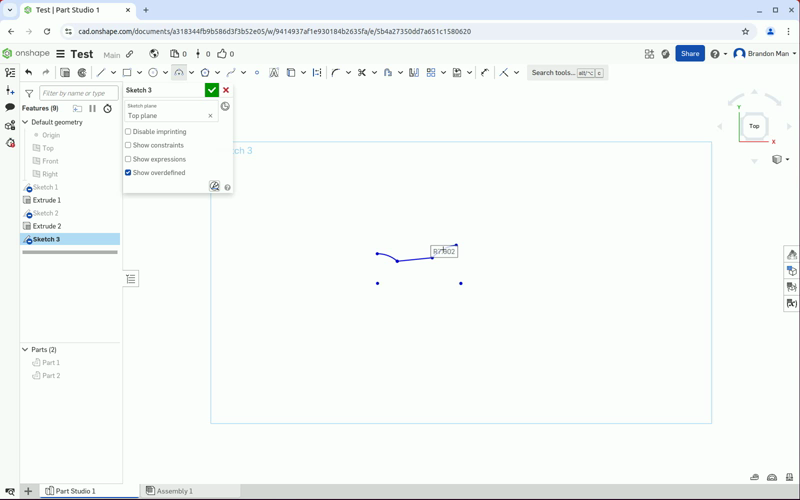
key(l)
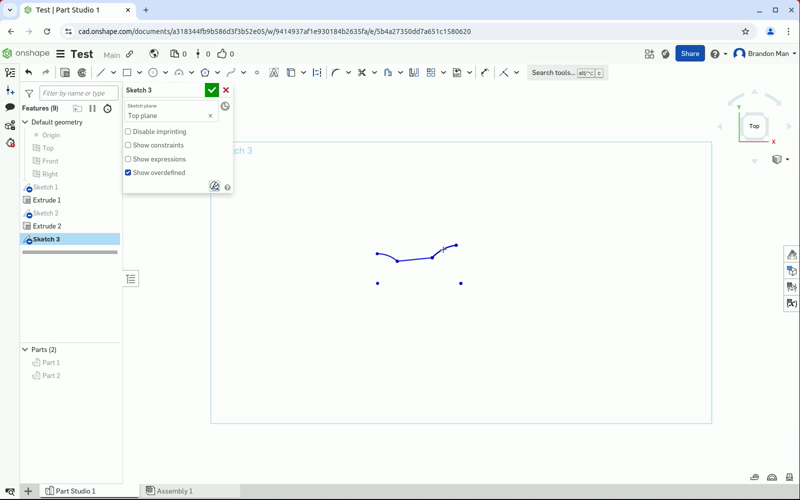
mouse_move(456, 245)
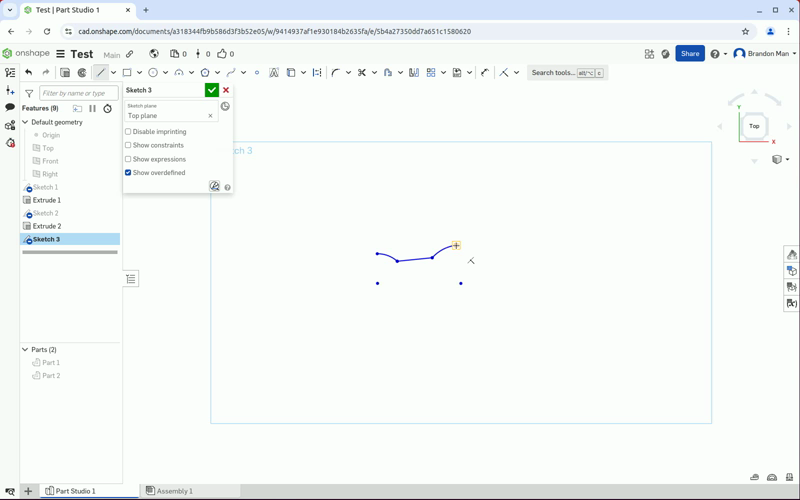
click(456, 245)
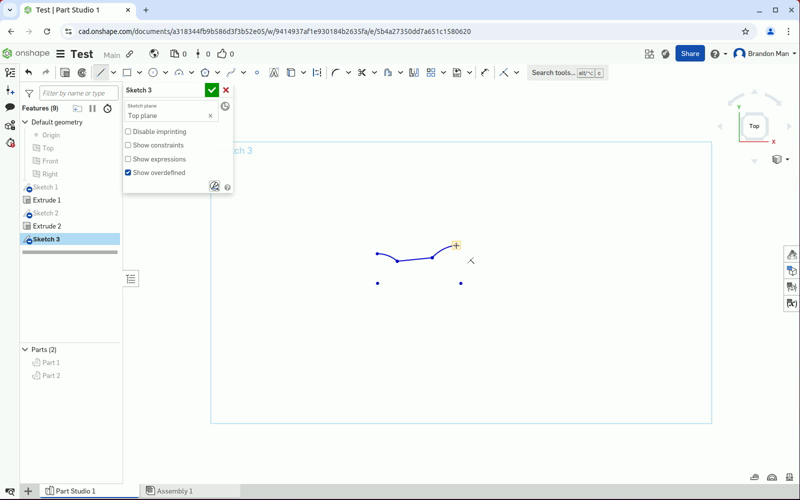
key_down(shift)
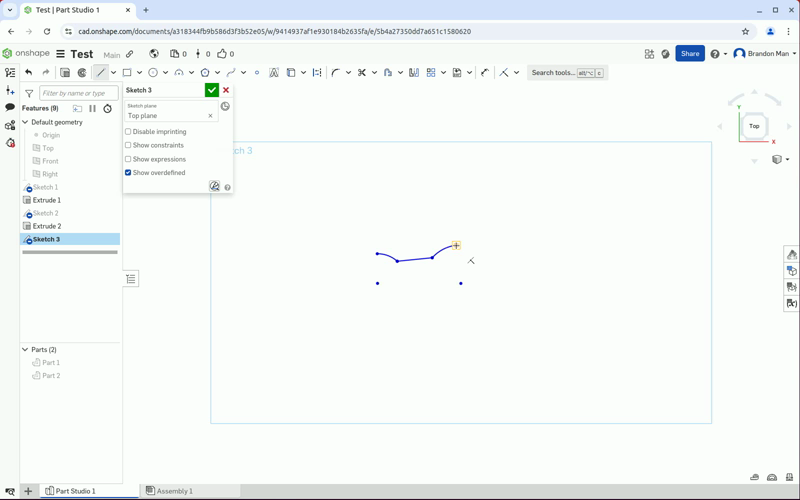
mouse_move(377, 253)
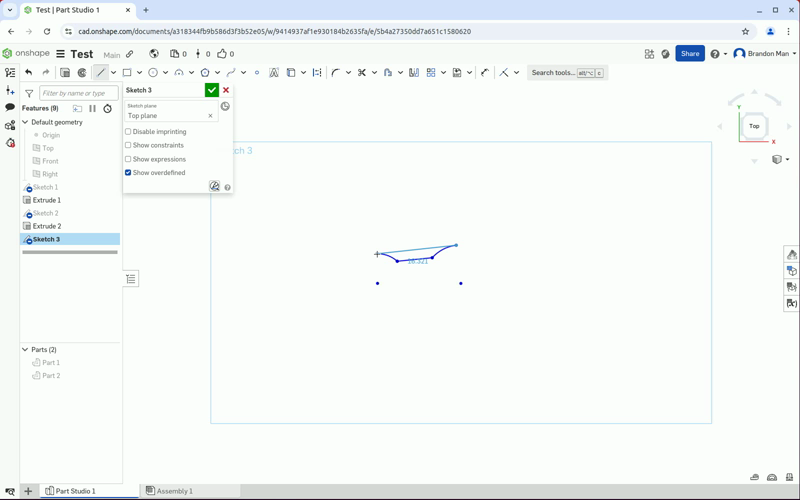
key_up(shift)
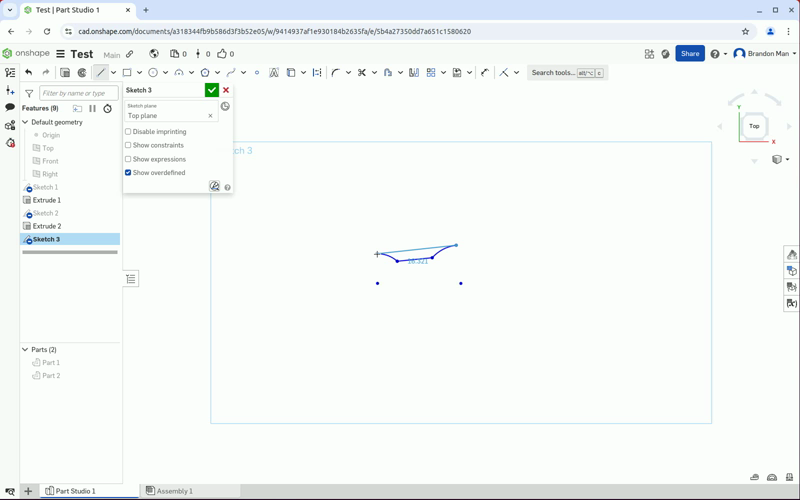
click(377, 253)
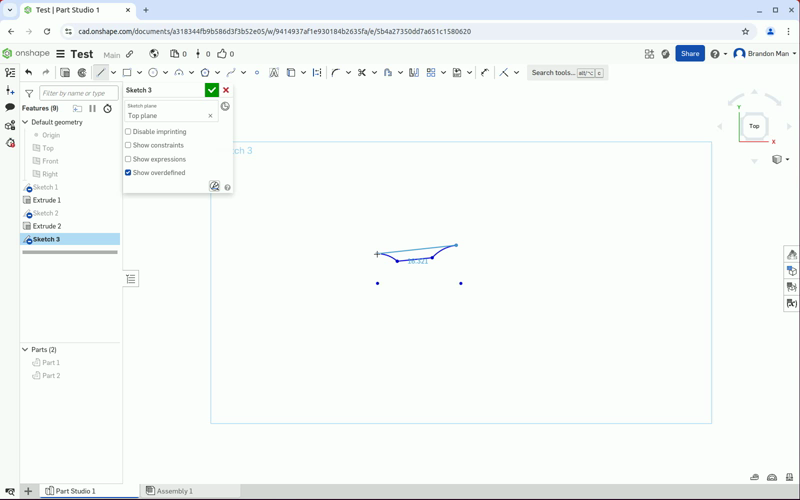
key(esc)
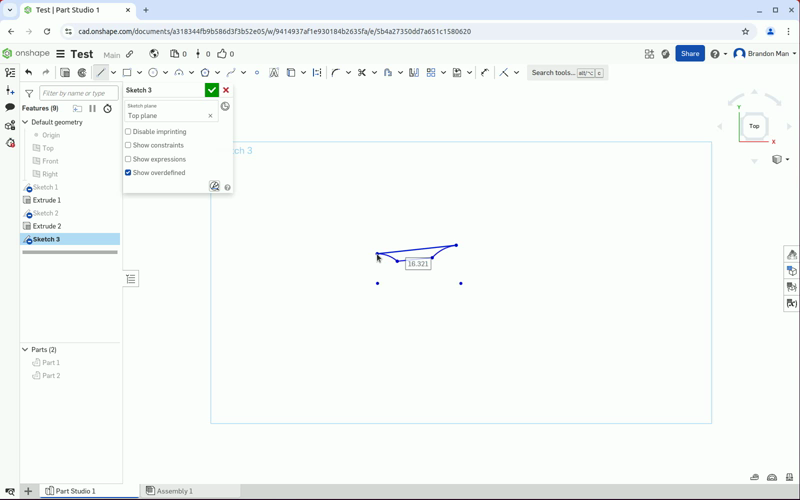
mouse_move(427, 252)
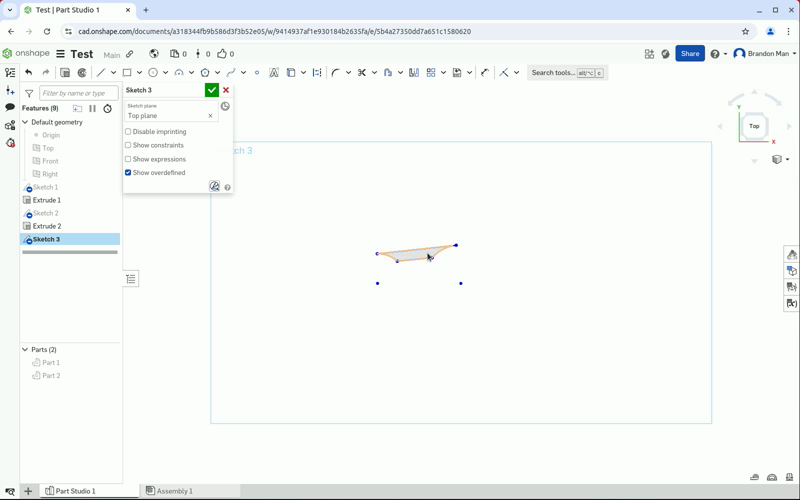
scroll(6)
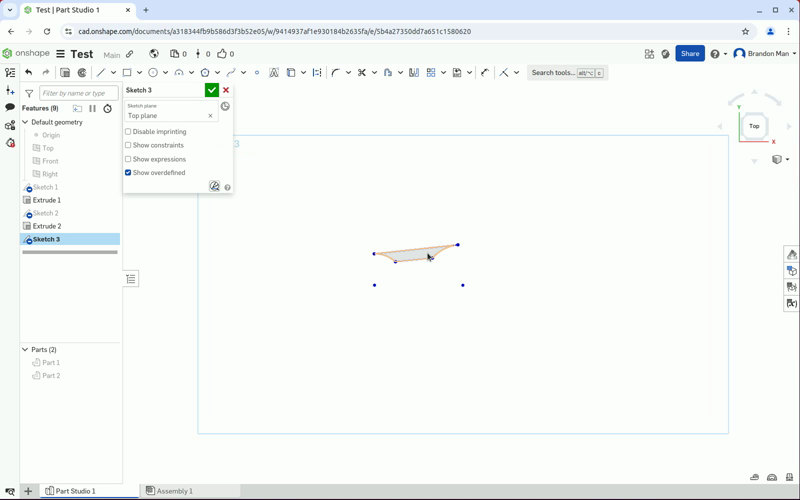
scroll(6)
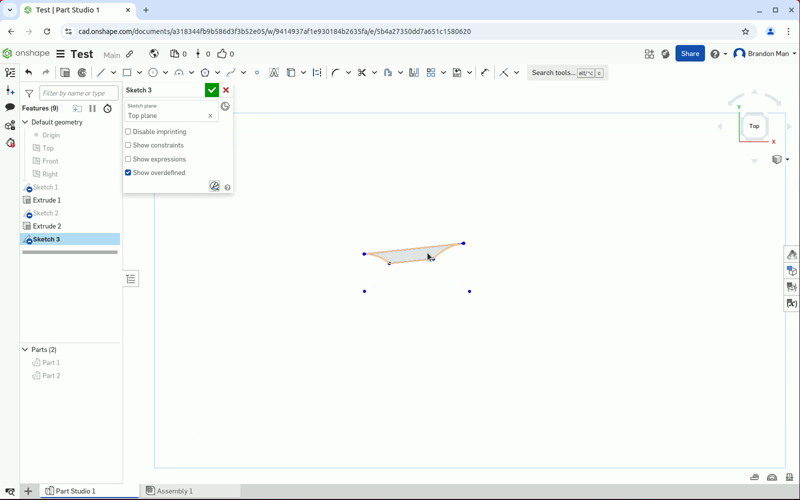
scroll(6)
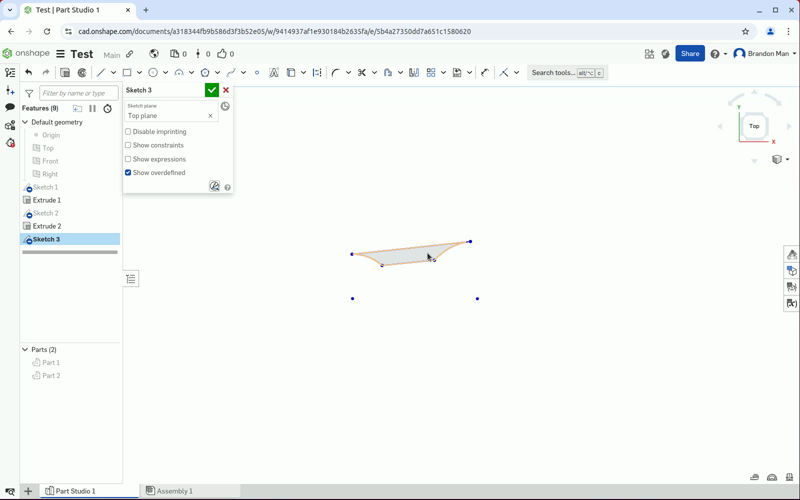
scroll(6)
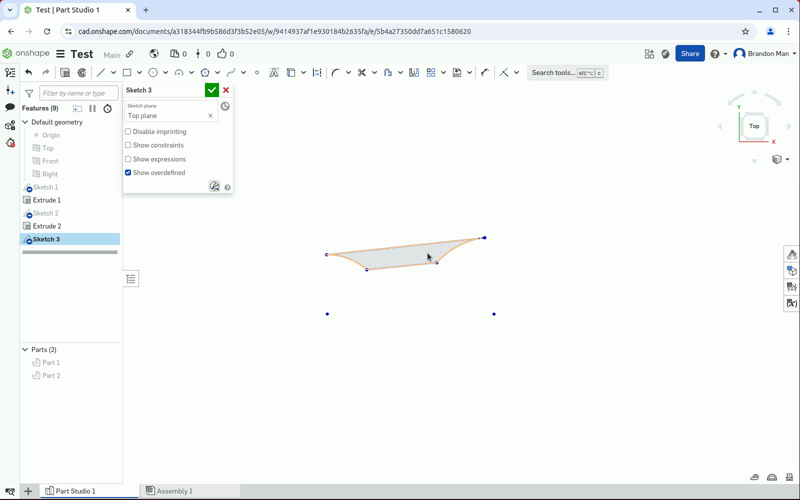
scroll(6)
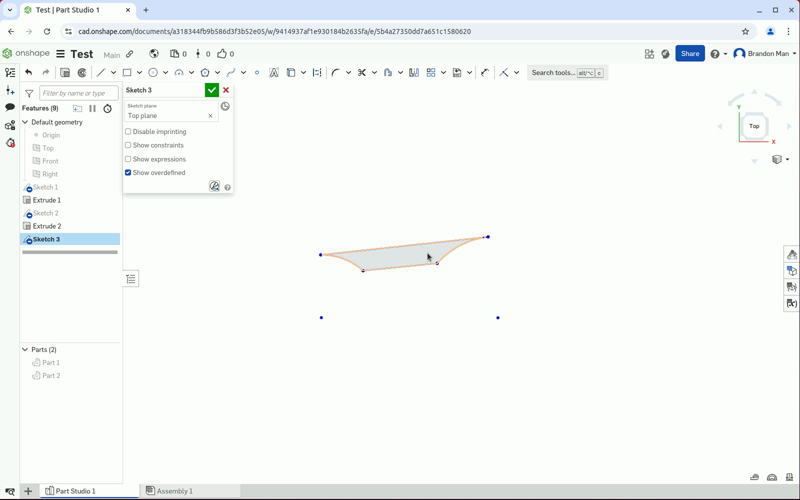
scroll(6)
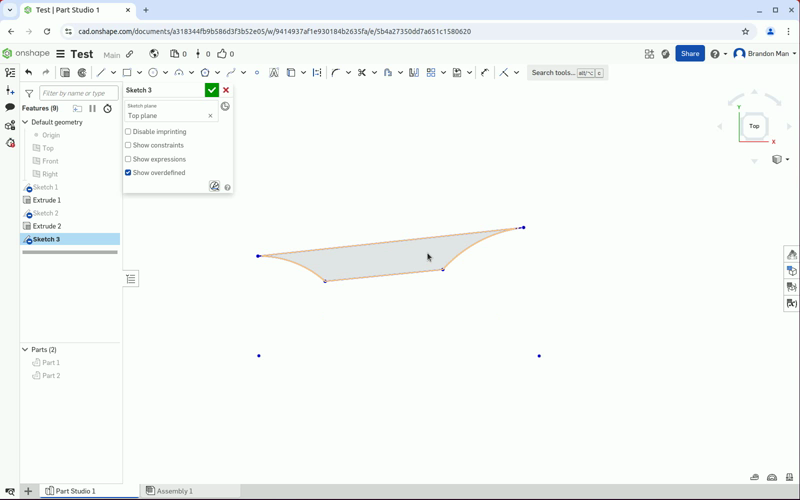
scroll(6)
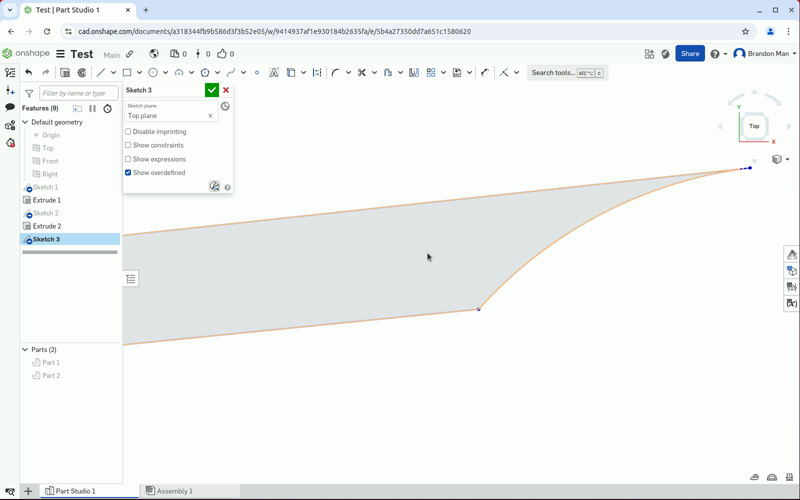
click(427, 252)
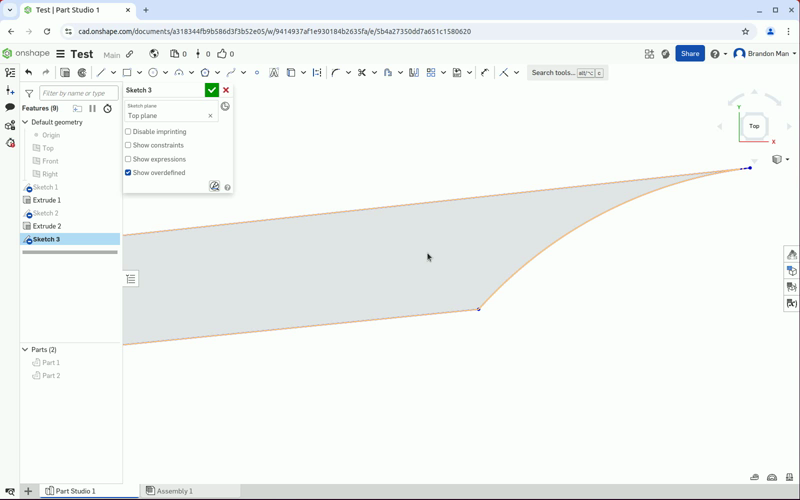
scroll(-6)
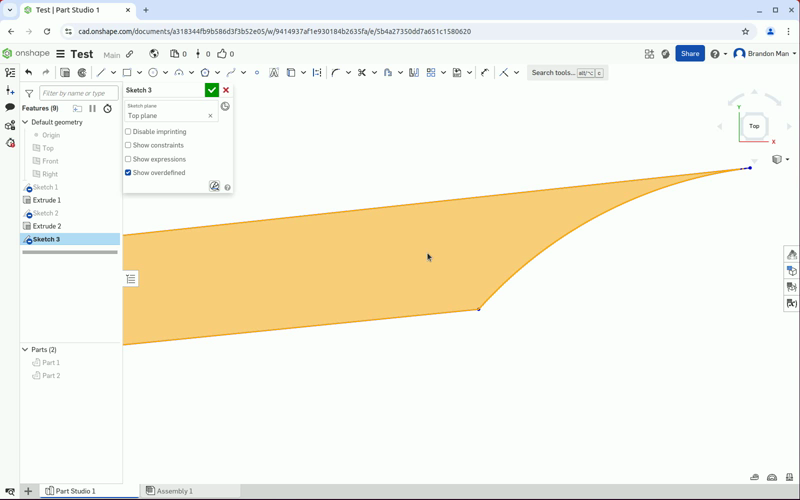
scroll(-6)
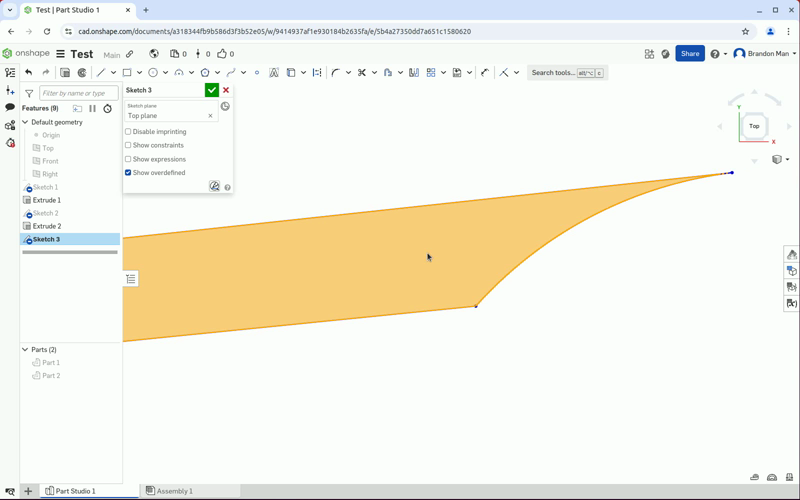
scroll(-6)
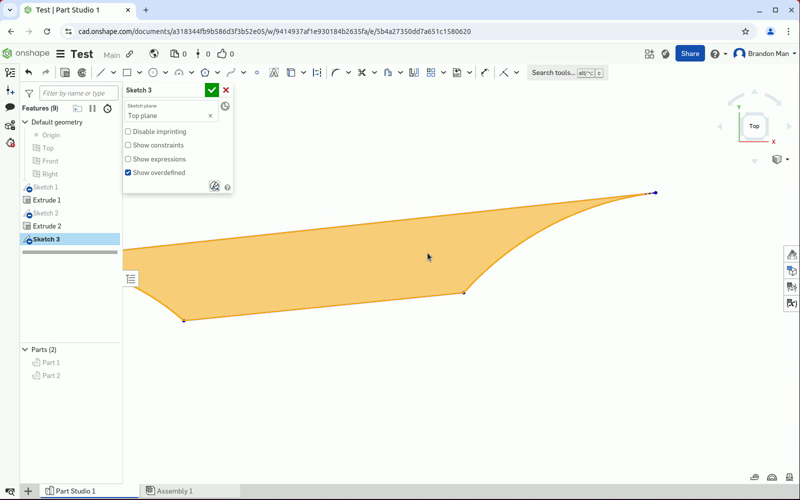
scroll(-6)
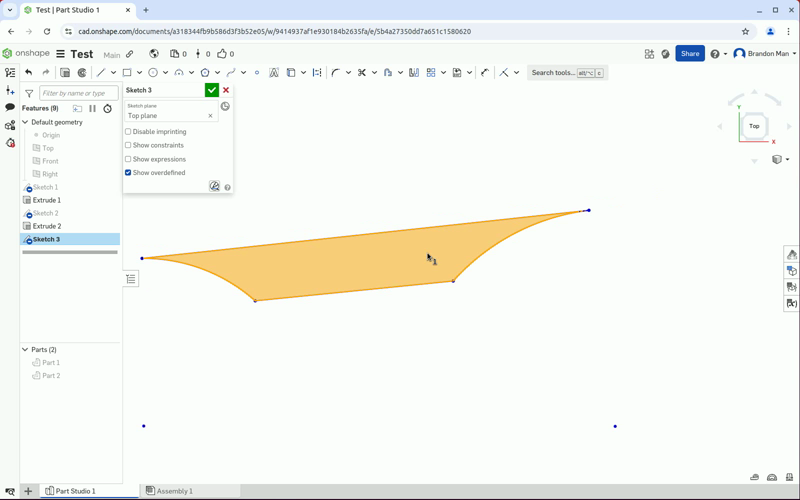
scroll(-6)
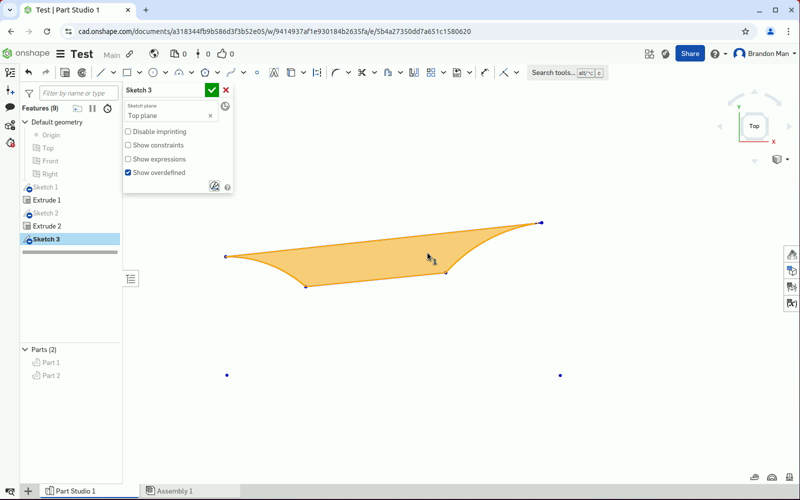
scroll(-6)
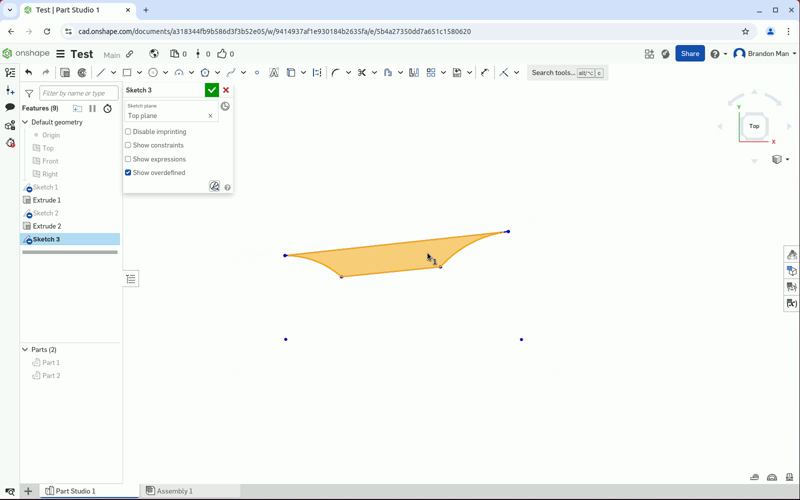
scroll(-6)
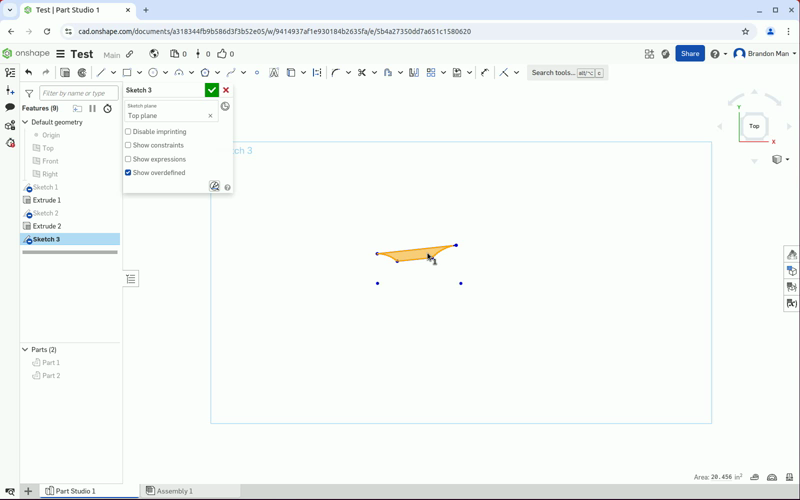
mouse_move(73, 352)
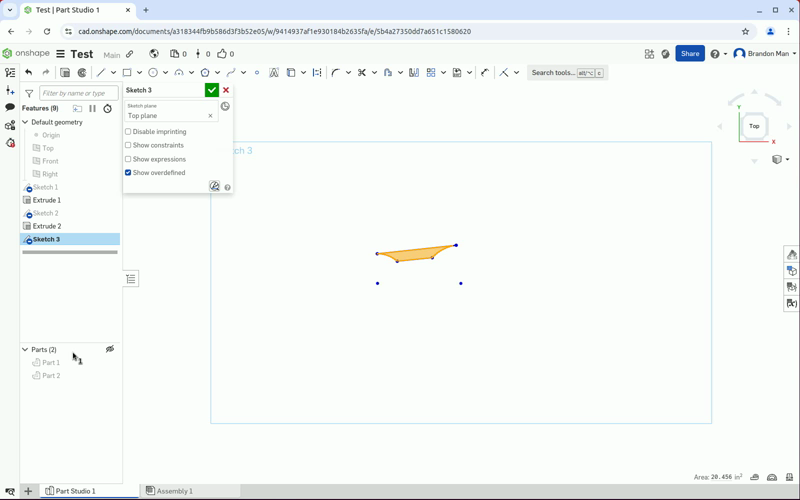
key(shift+y)
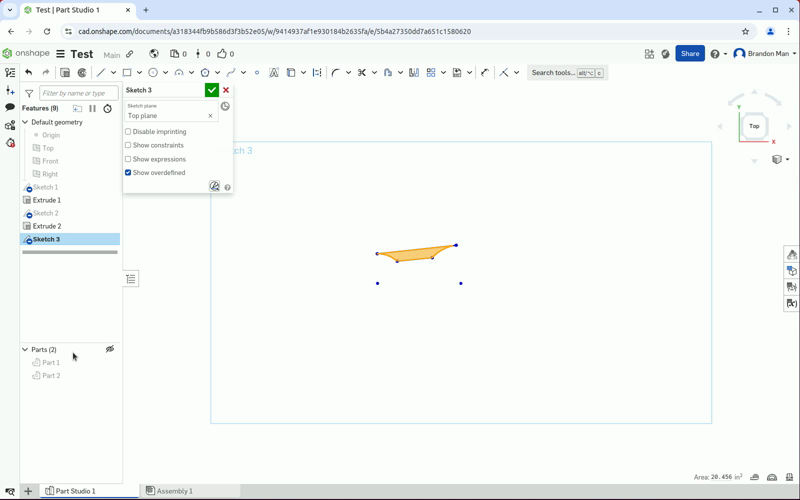
key(shift+e)
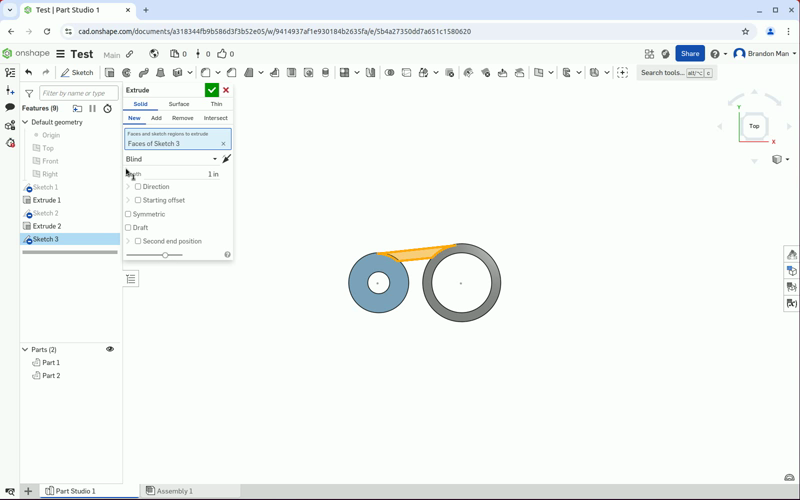
mouse_move(143, 106)
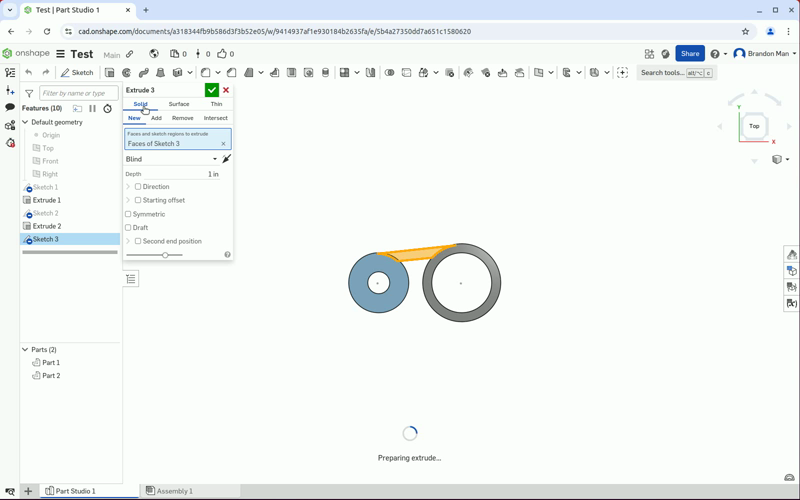
click(143, 106)
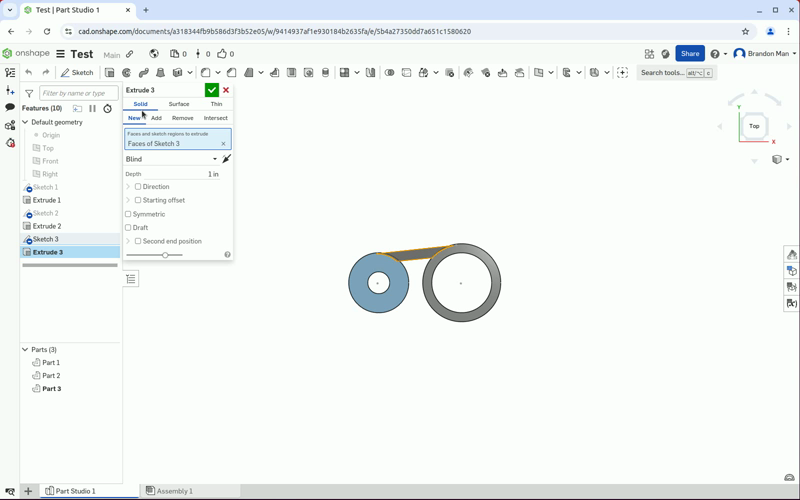
mouse_move(137, 120)
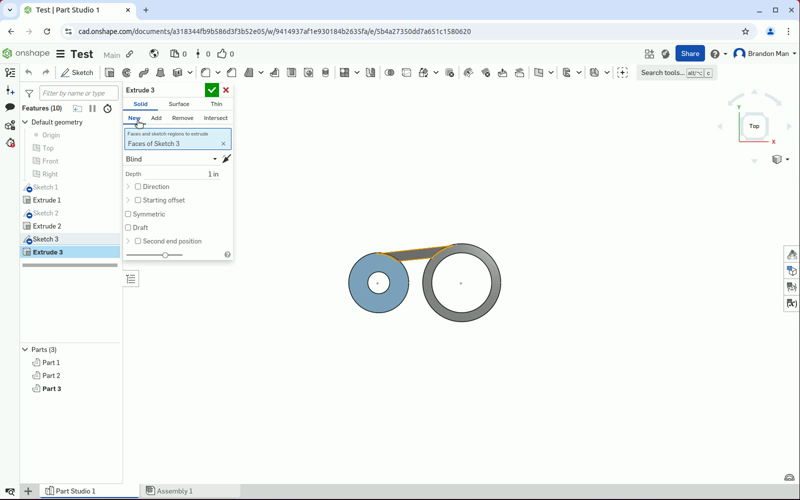
click(137, 120)
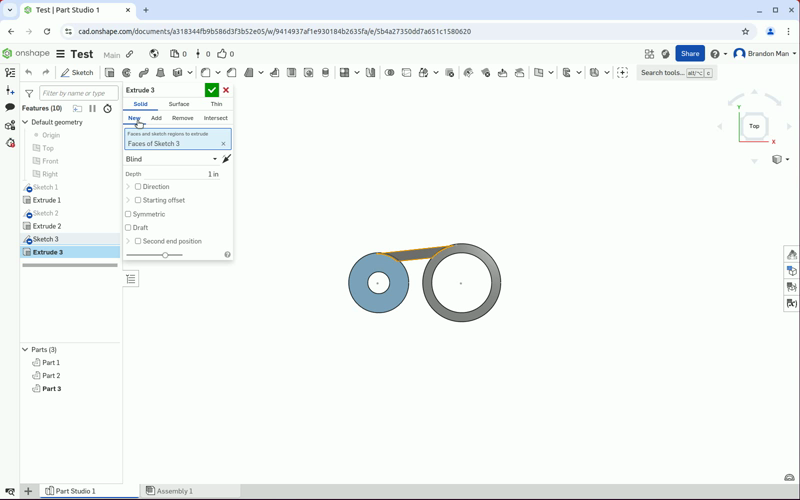
key(tab, 4)
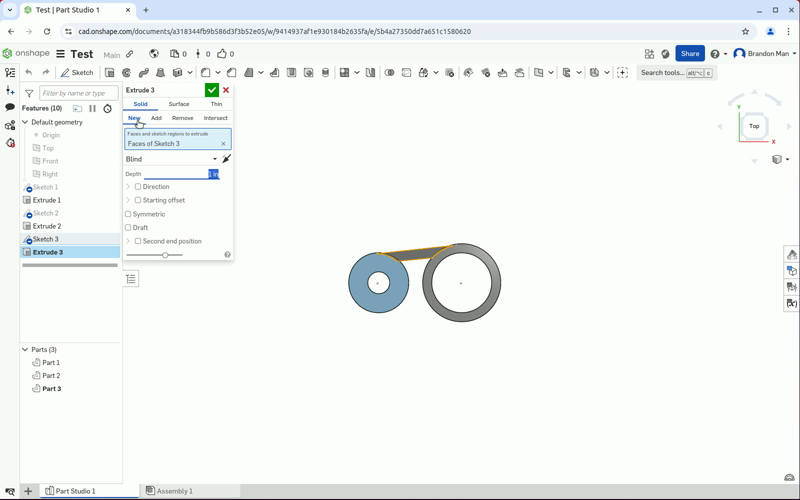
text(3.37)
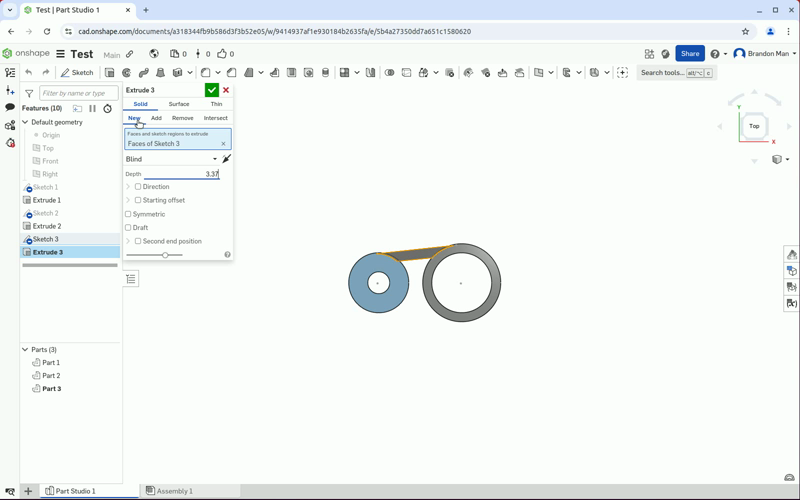
key(tab, 3)
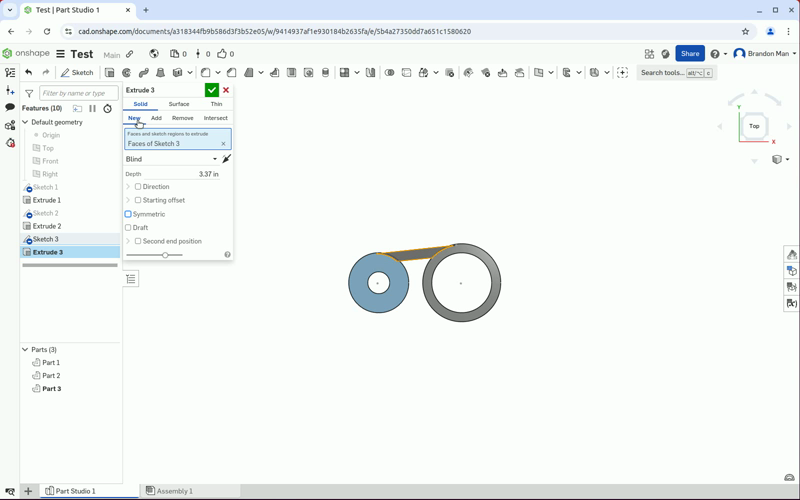
key(space)
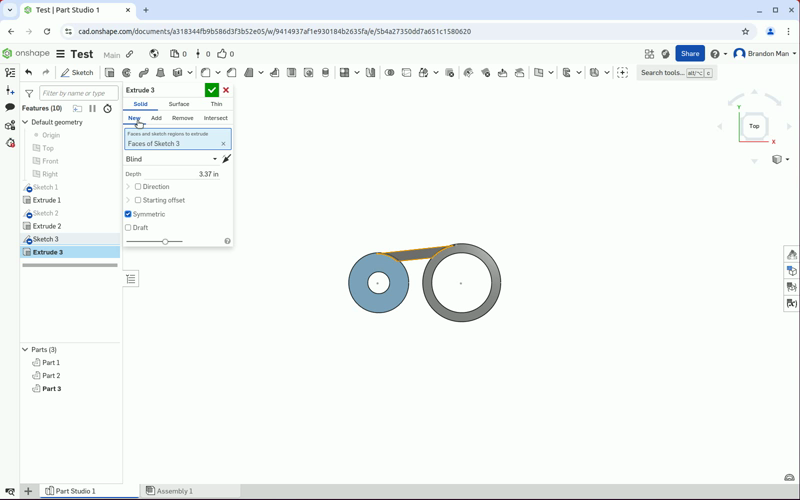
key(enter)
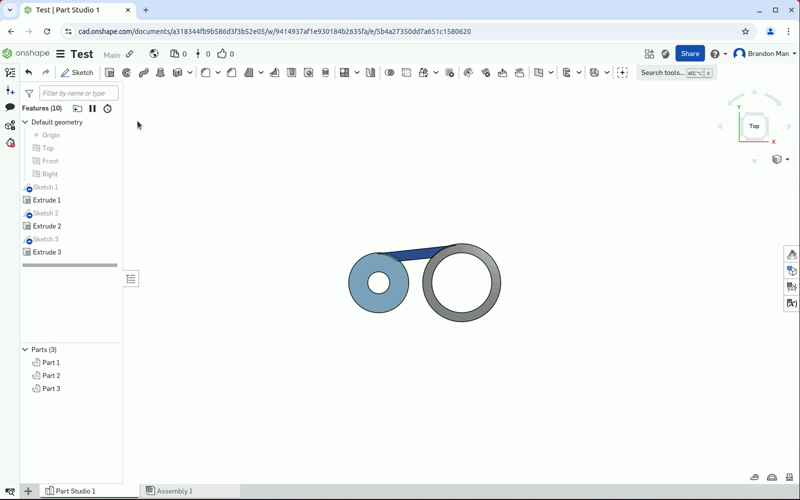
key(shift+h)
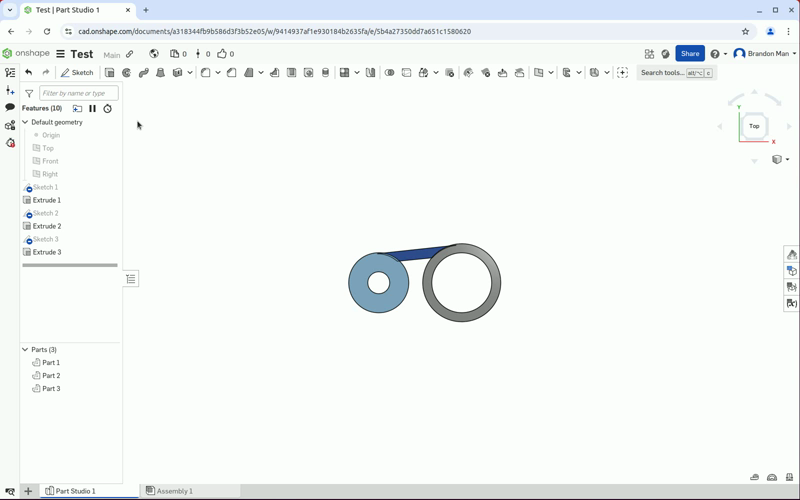
key(shift+h)
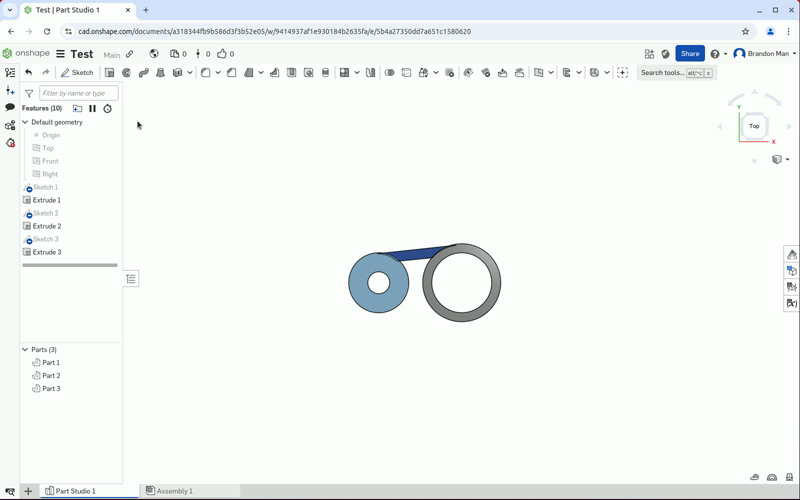
mouse_move(73, 189)
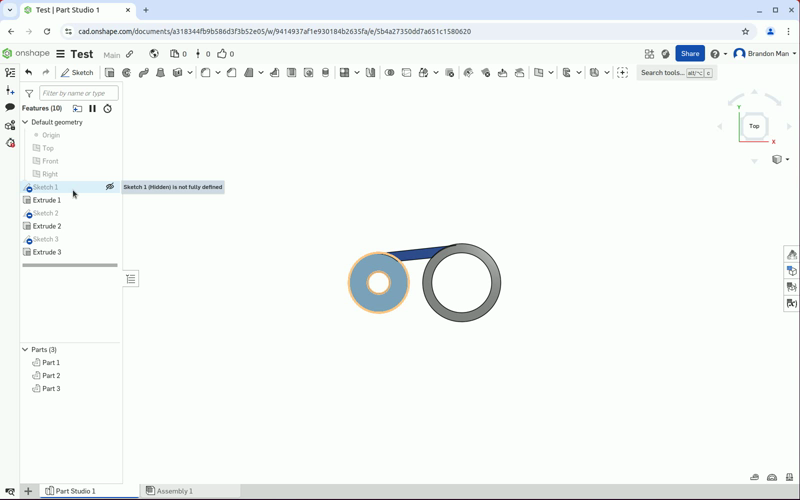
click(73, 189)
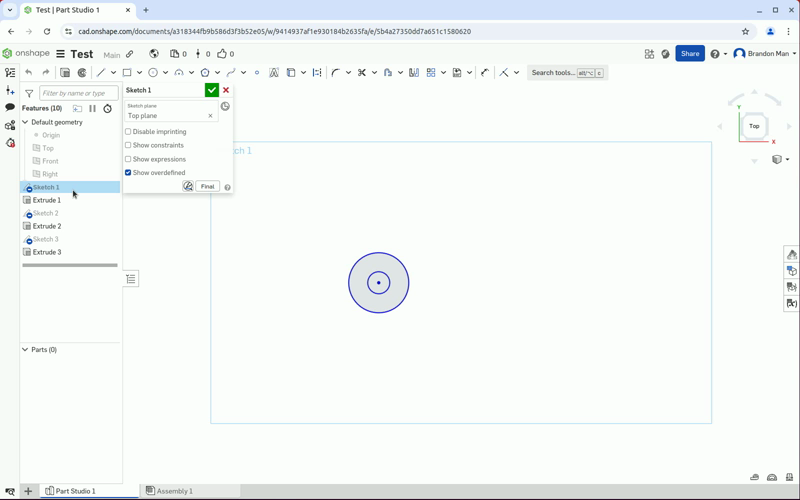
mouse_move(229, 92)
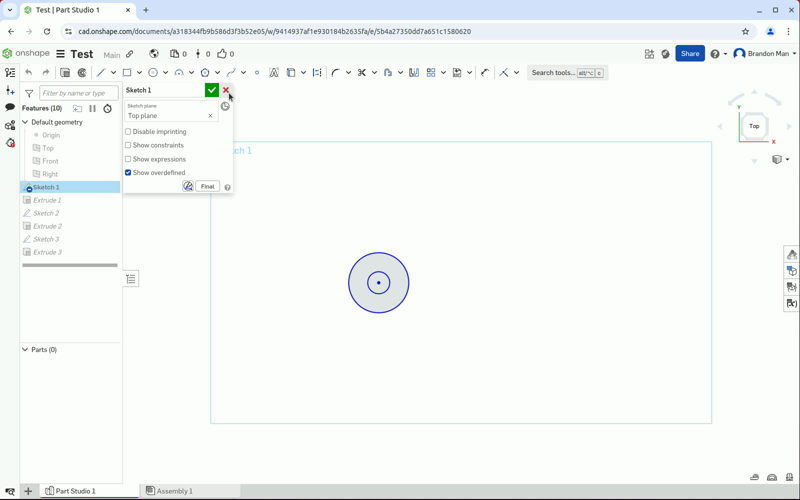
click(229, 92)
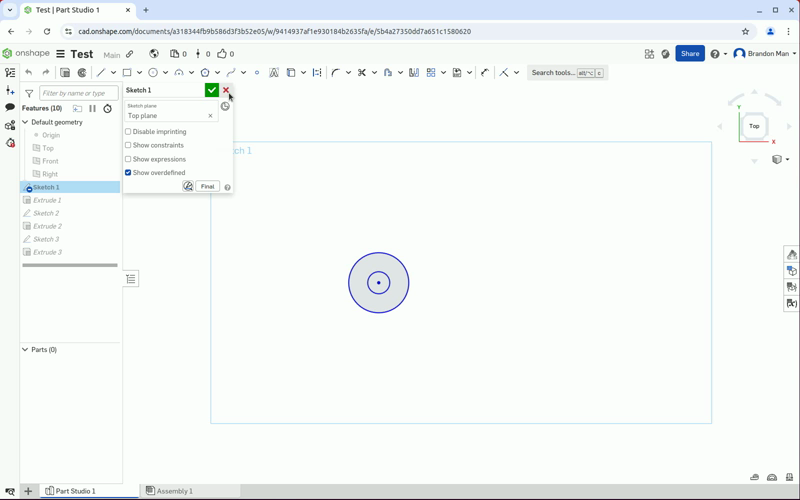
key(shift+s)
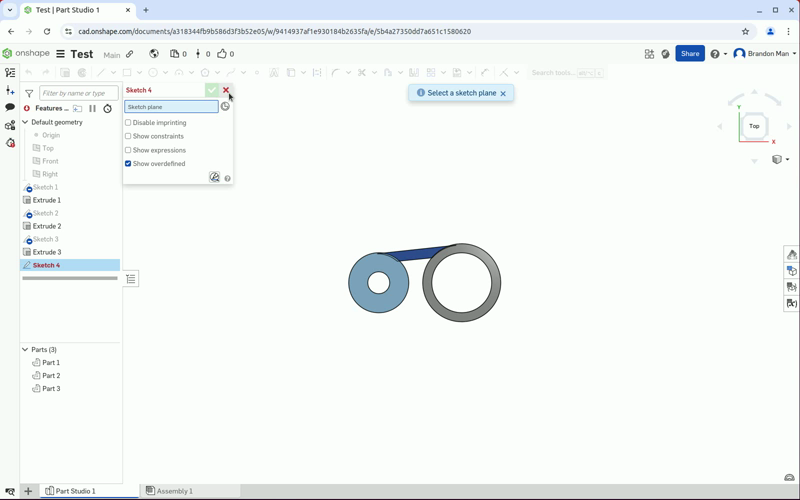
mouse_move(73, 150)
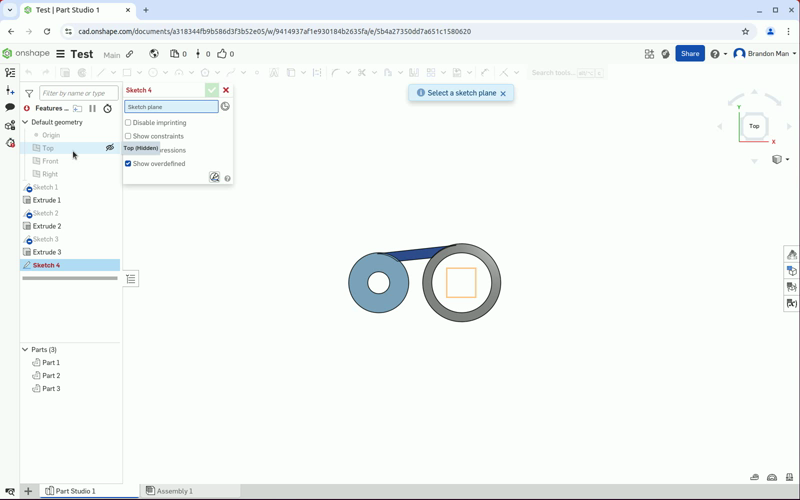
click(73, 150)
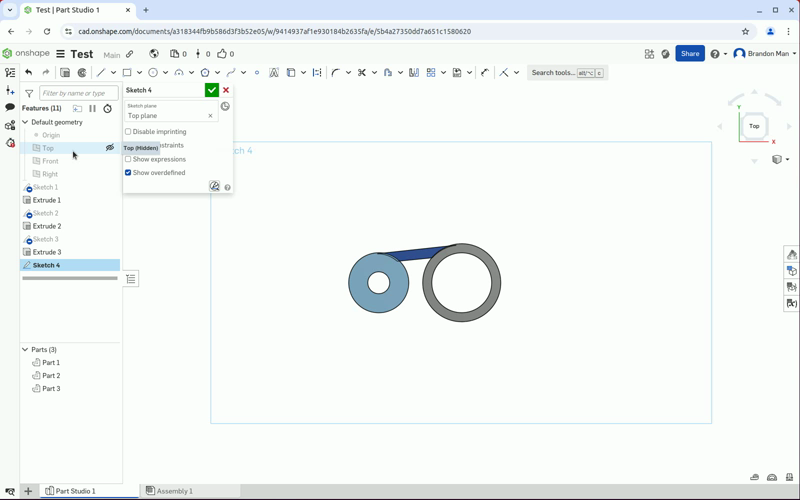
mouse_move(73, 352)
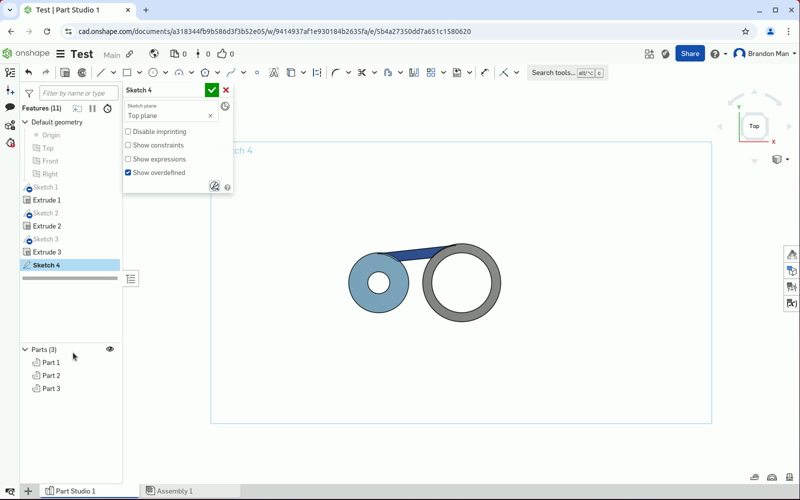
key(y)
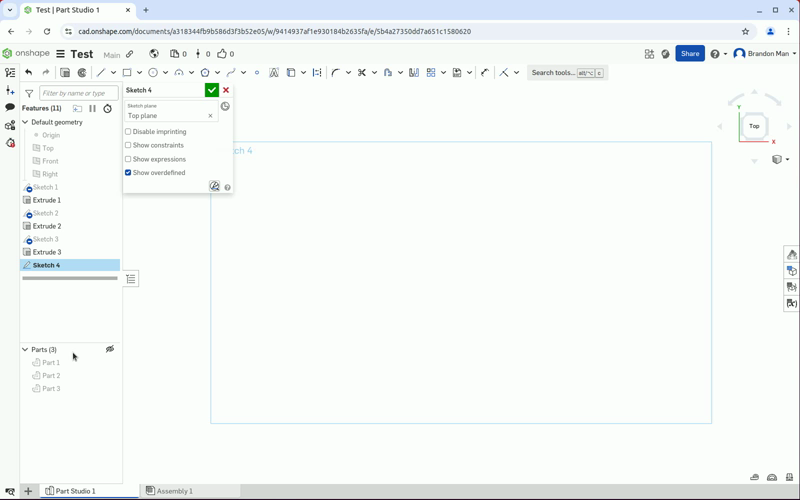
key(l)
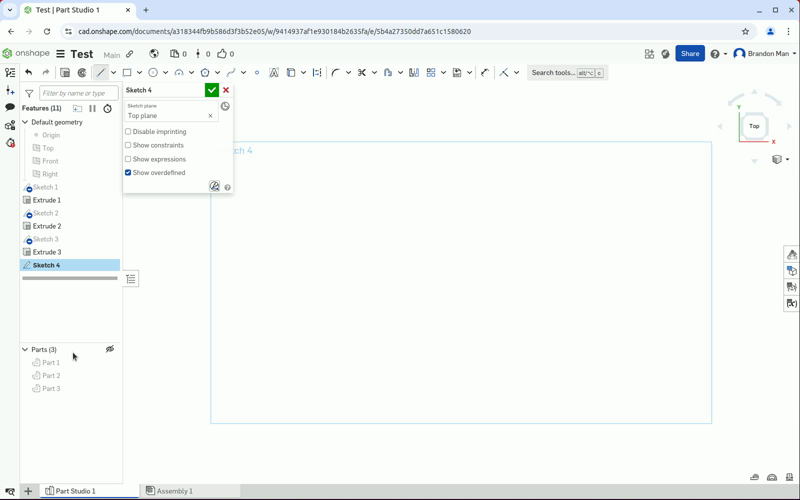
key_down(shift)
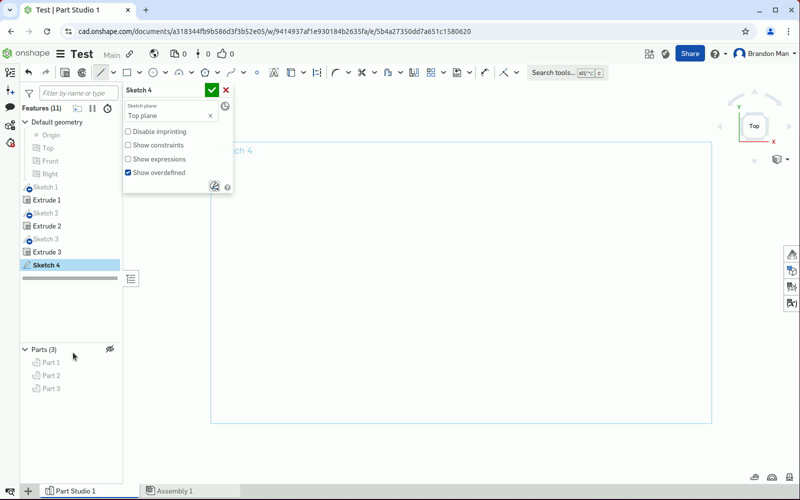
mouse_move(377, 312)
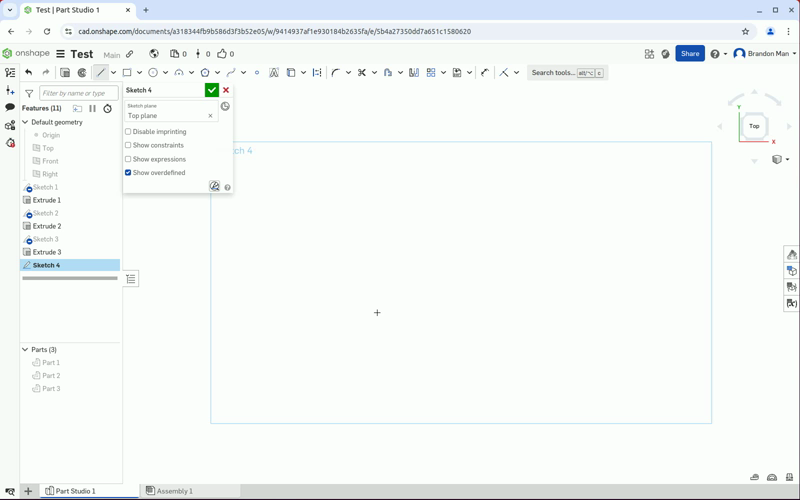
click(377, 312)
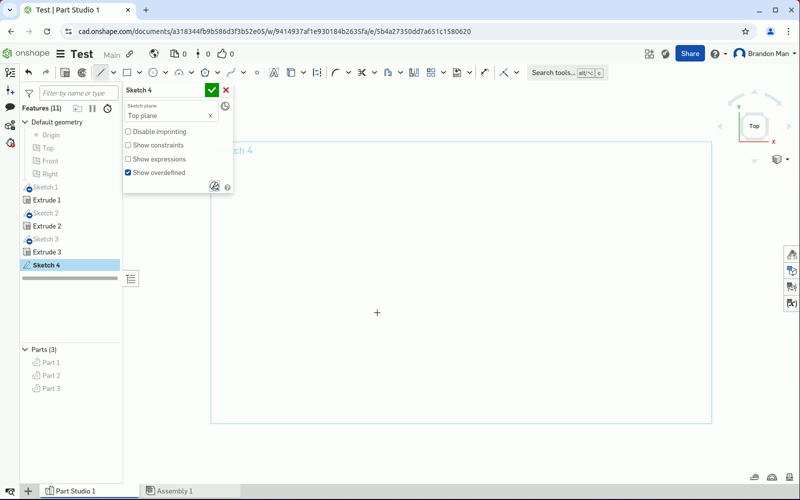
key_up(shift)
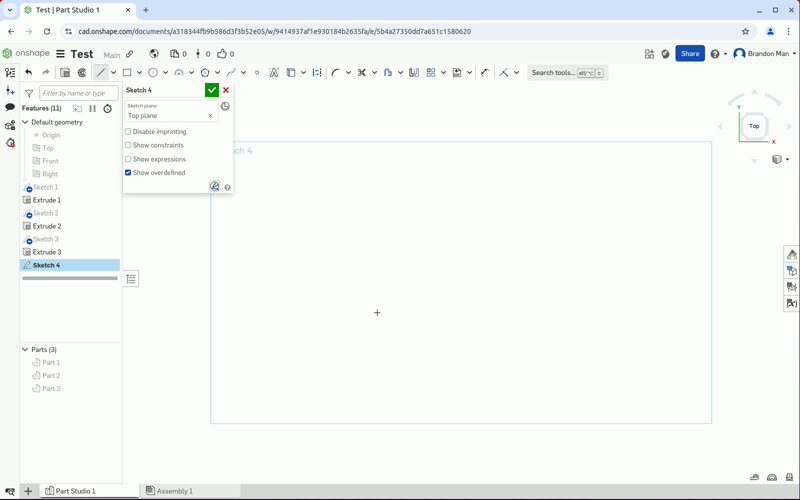
key_down(shift)
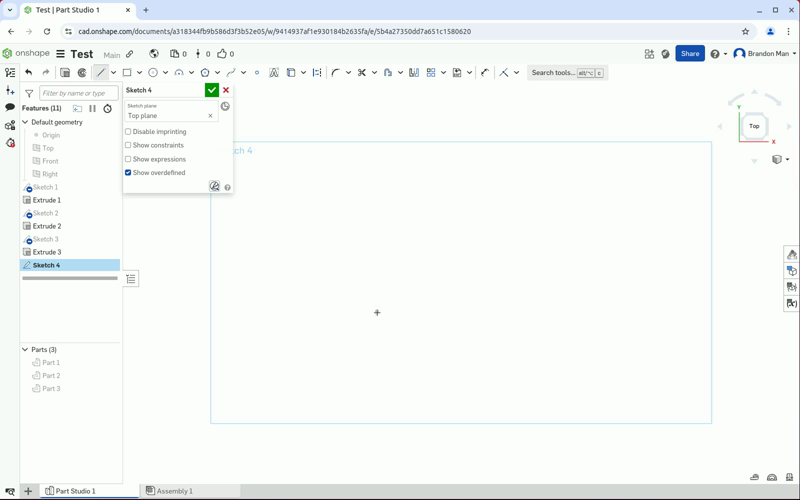
mouse_move(456, 320)
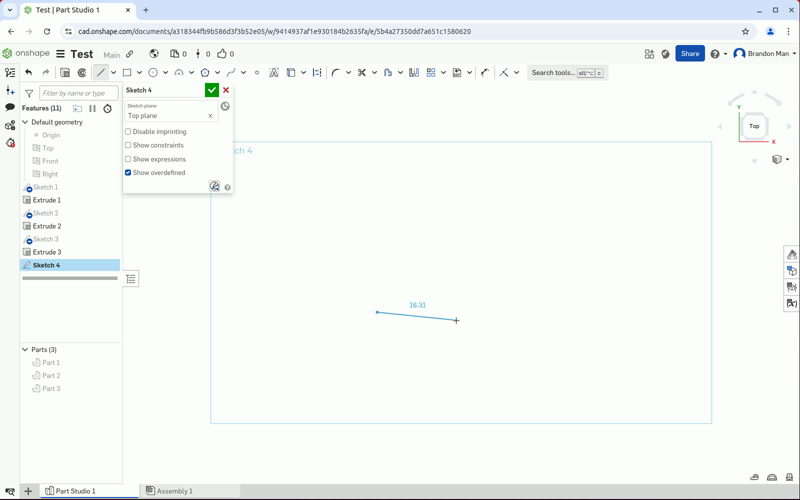
click(456, 320)
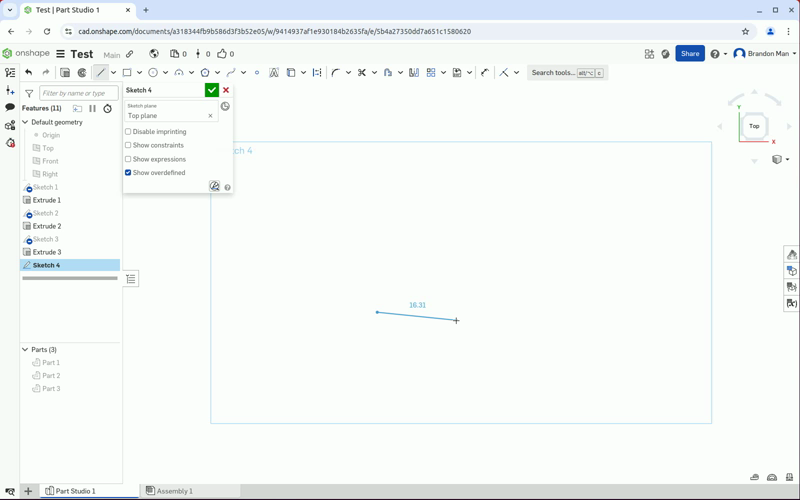
key_up(shift)
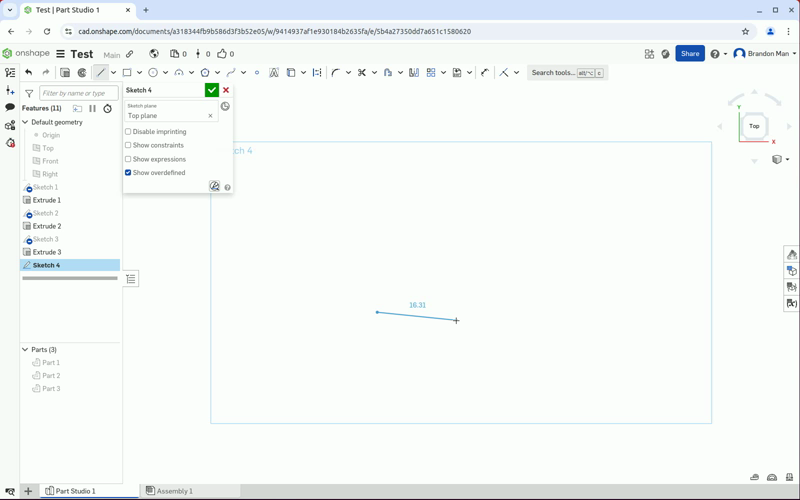
key(esc)
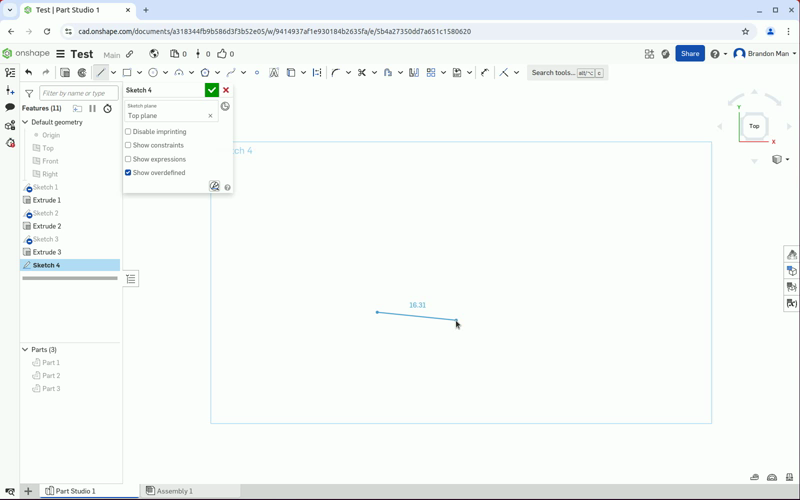
key(a)
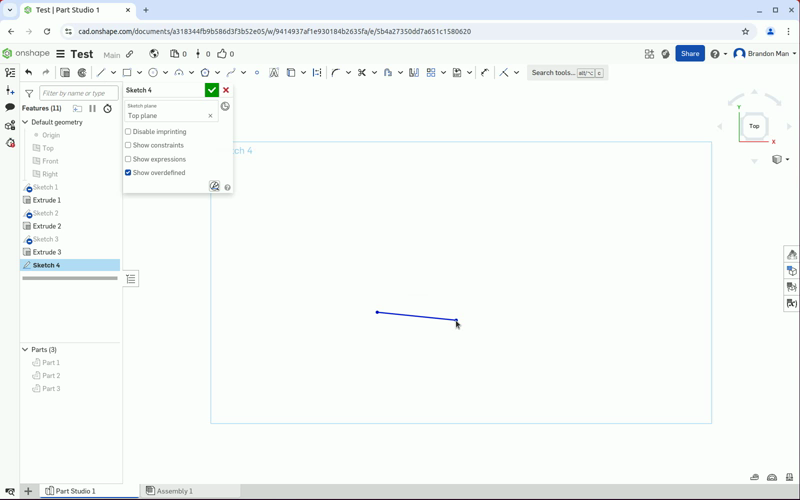
mouse_move(456, 320)
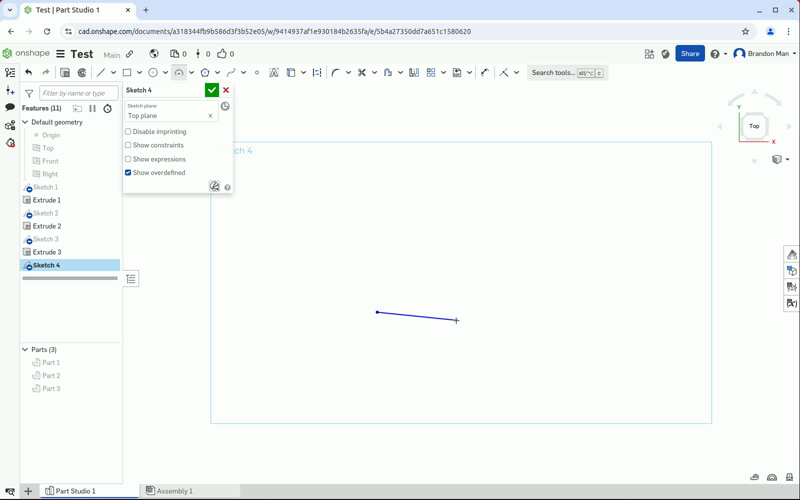
click(456, 320)
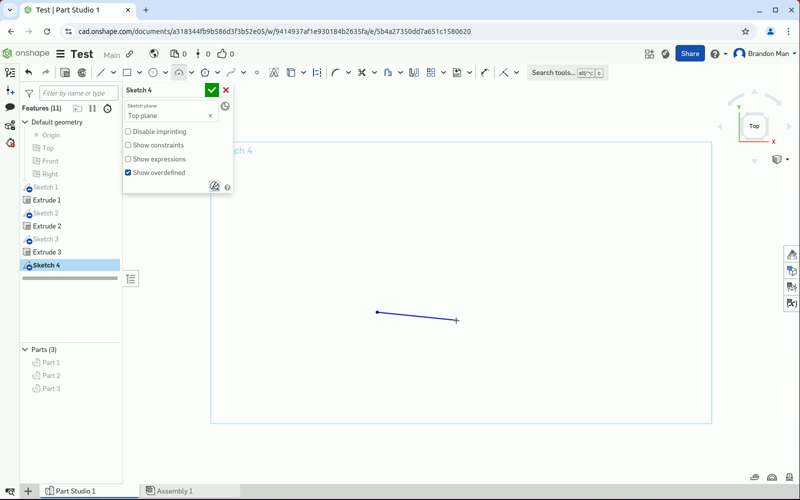
key_down(shift)
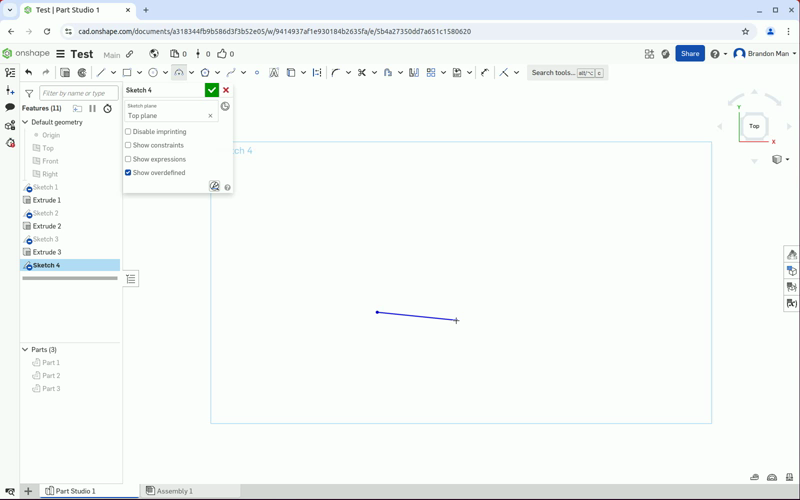
mouse_move(432, 308)
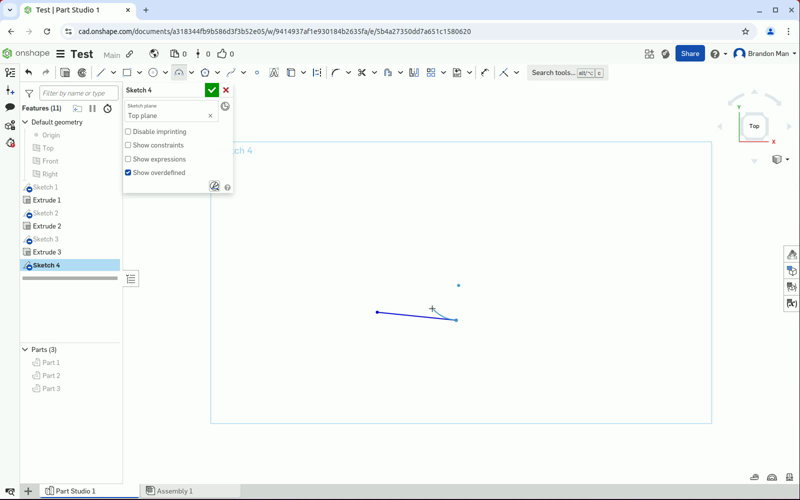
click(432, 308)
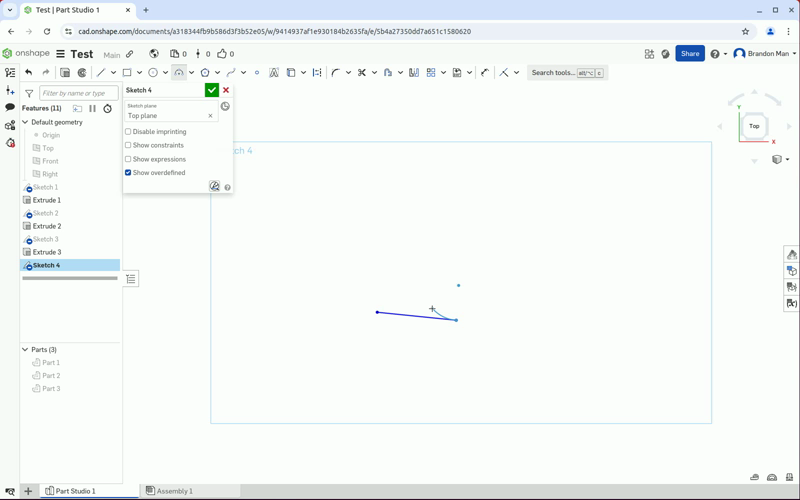
mouse_move(443, 316)
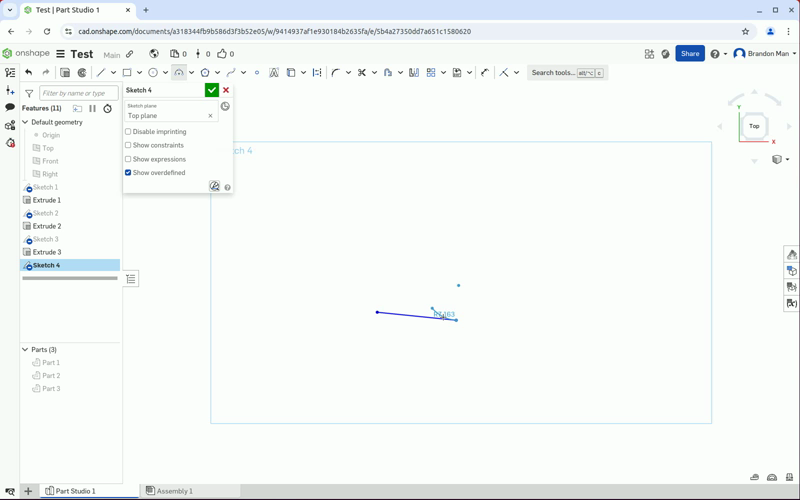
click(443, 316)
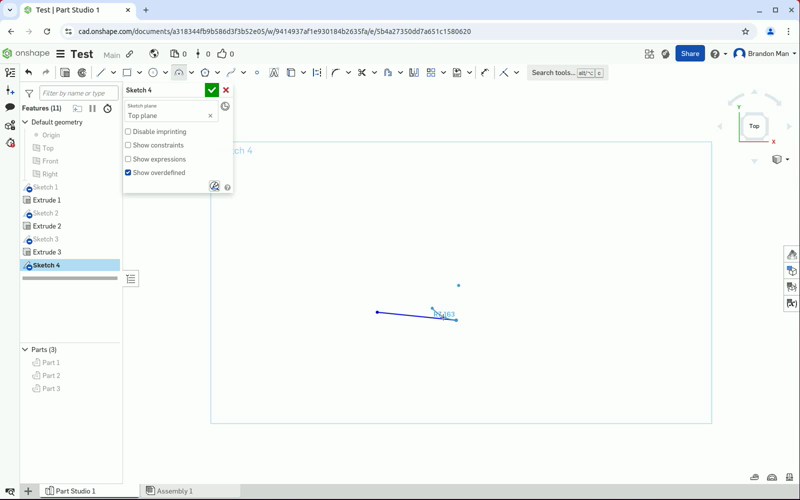
key_up(shift)
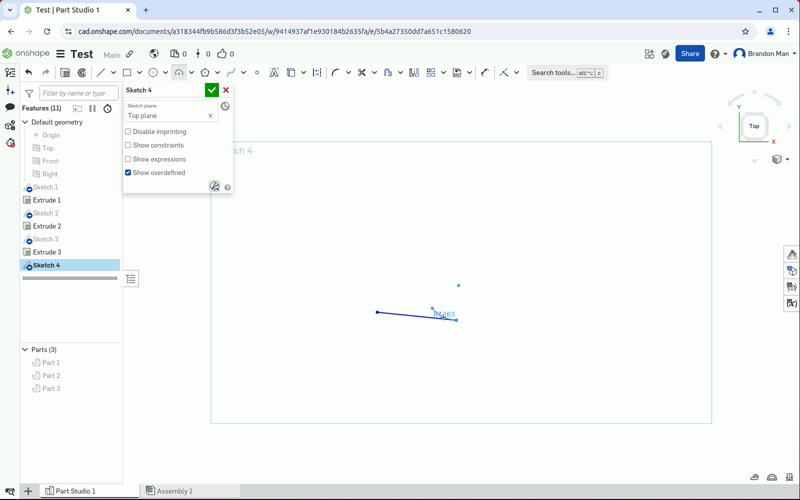
key(esc)
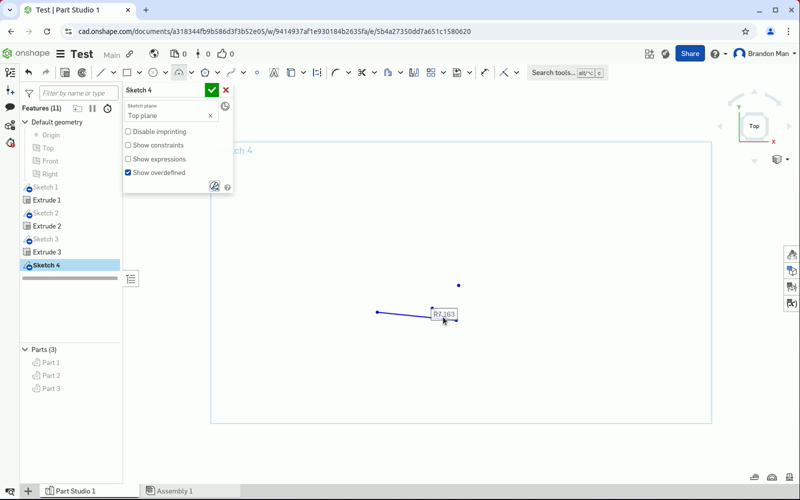
key(l)
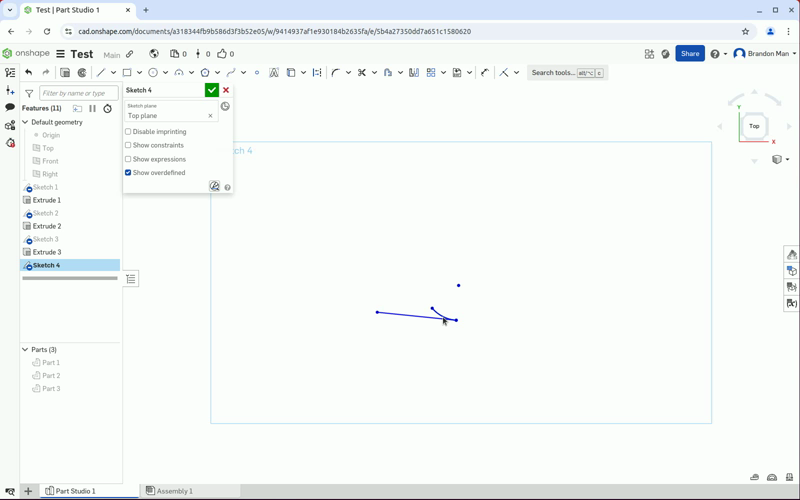
mouse_move(432, 308)
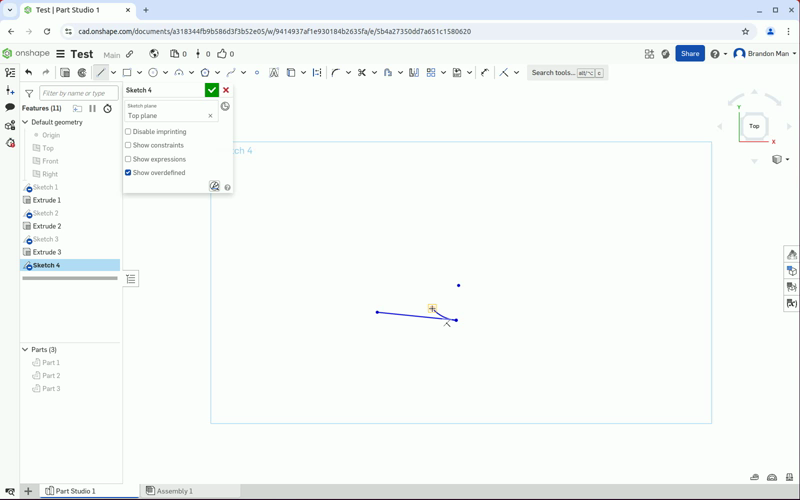
click(432, 308)
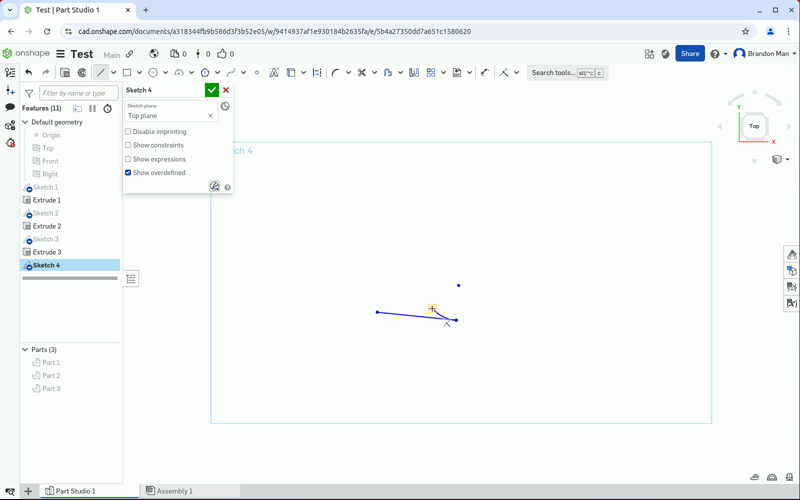
key_down(shift)
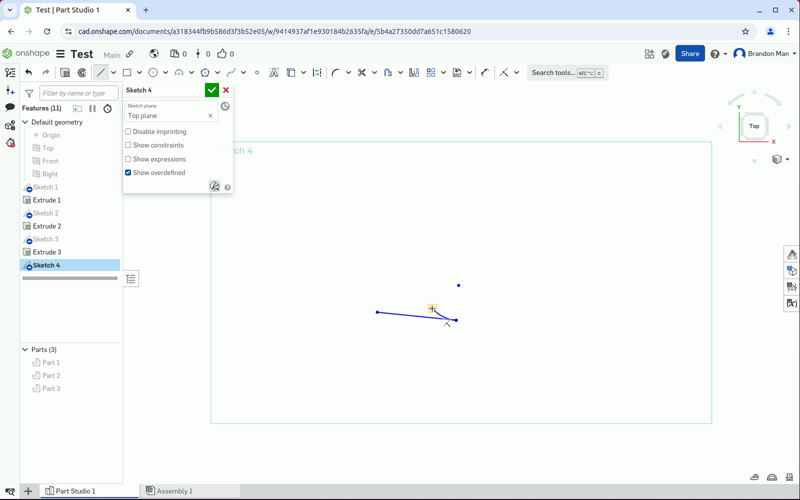
mouse_move(462, 308)
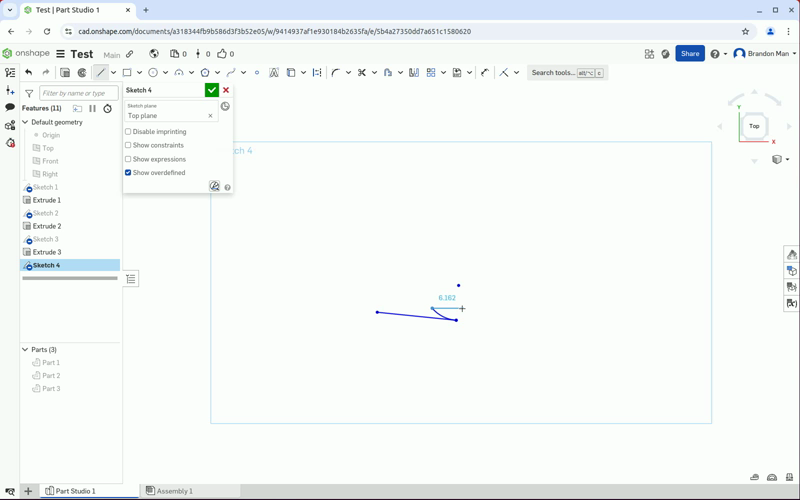
mouse_move(397, 304)
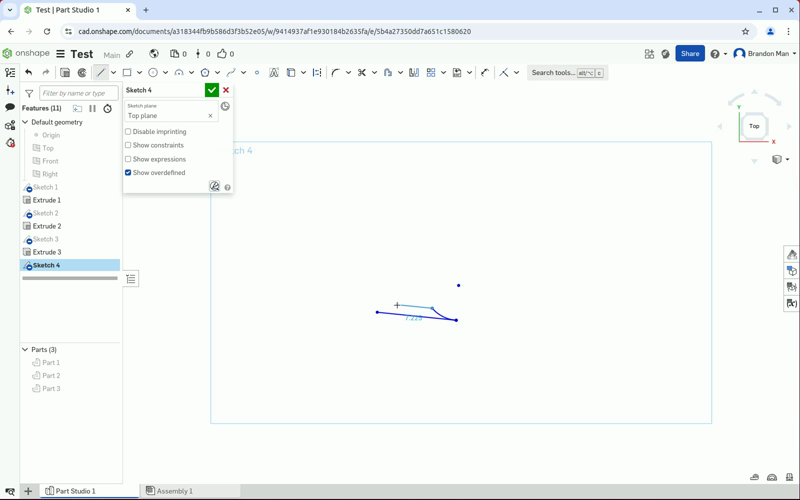
click(397, 304)
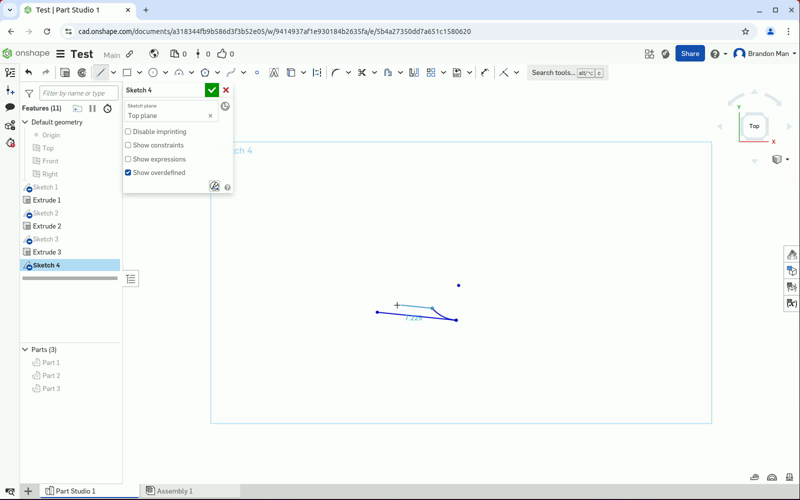
key_up(shift)
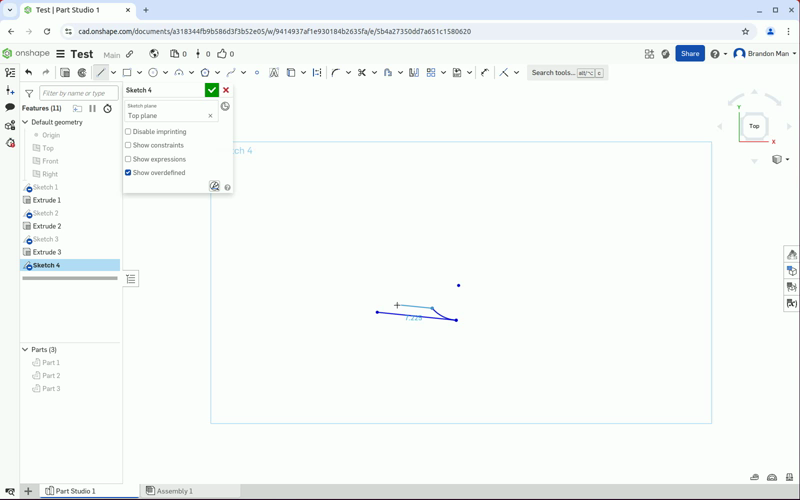
key(esc)
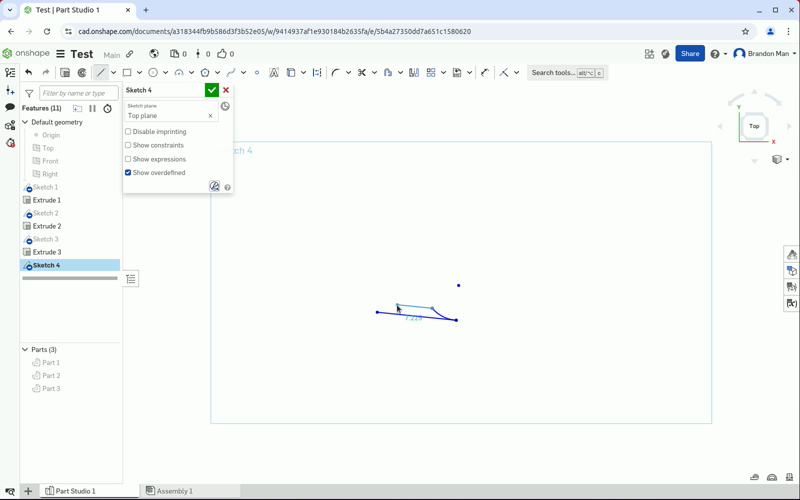
key(a)
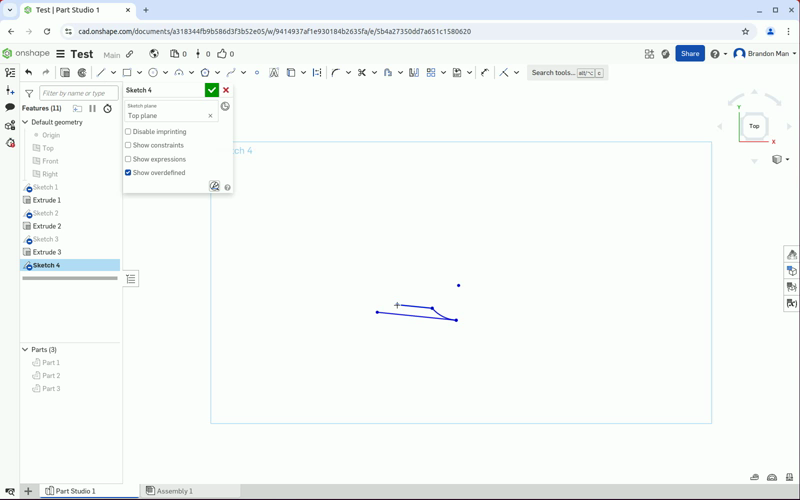
mouse_move(397, 304)
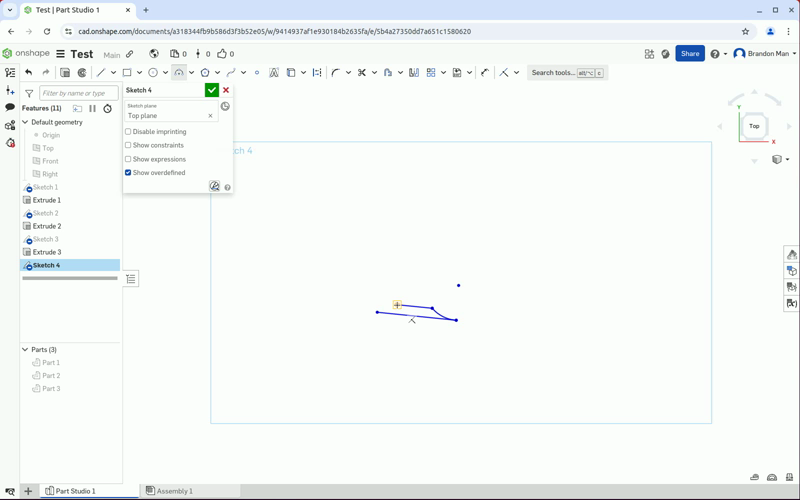
click(397, 304)
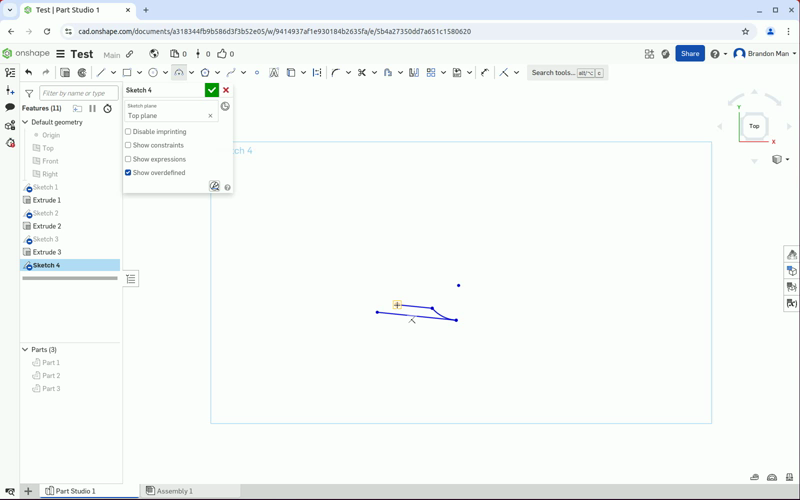
mouse_move(377, 312)
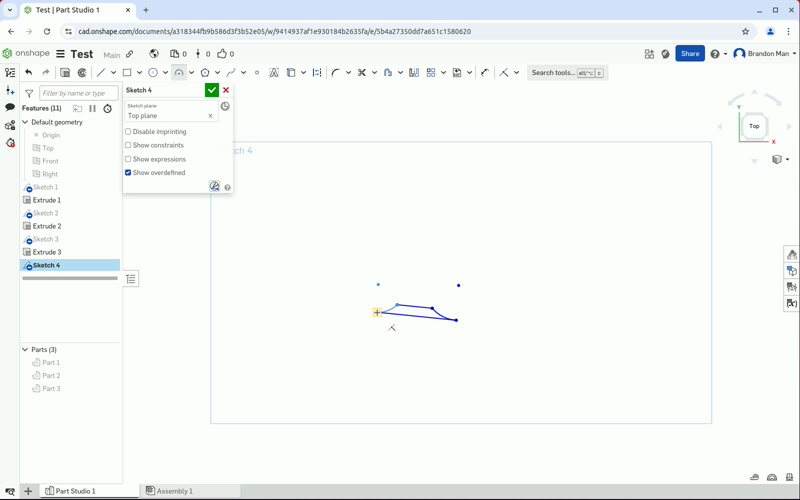
click(377, 312)
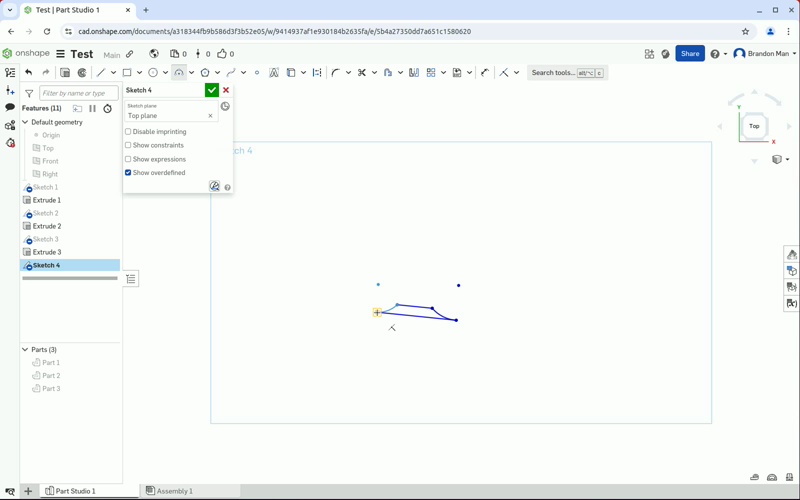
key_down(shift)
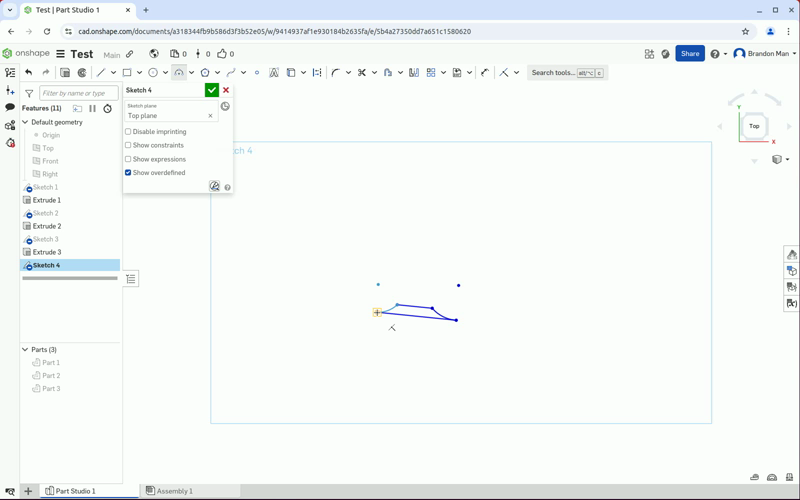
mouse_move(388, 310)
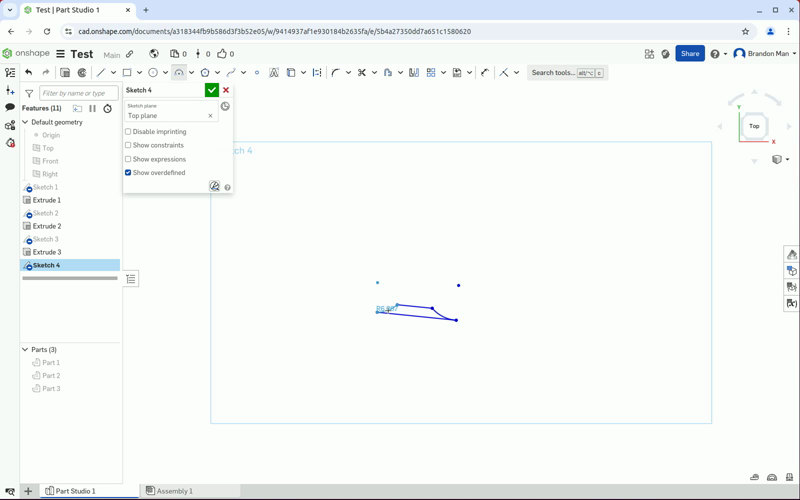
click(388, 310)
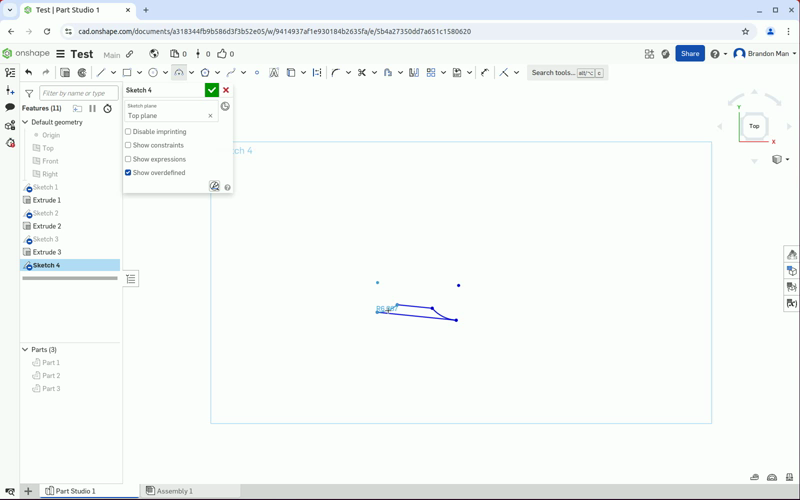
key_up(shift)
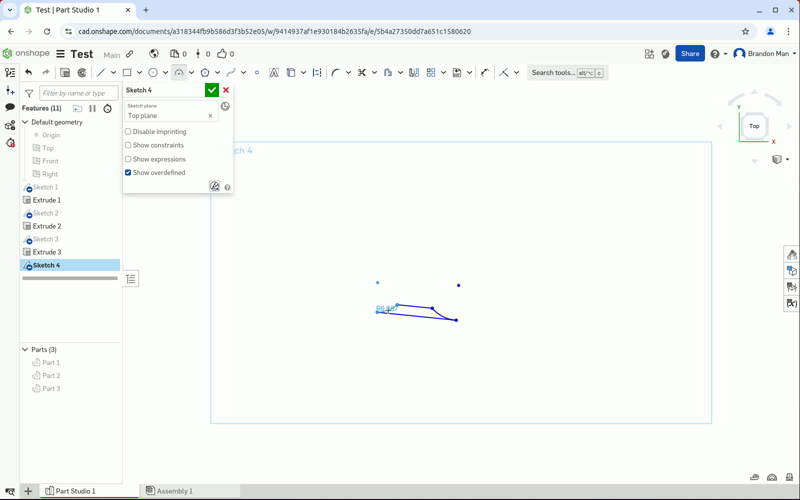
key(esc)
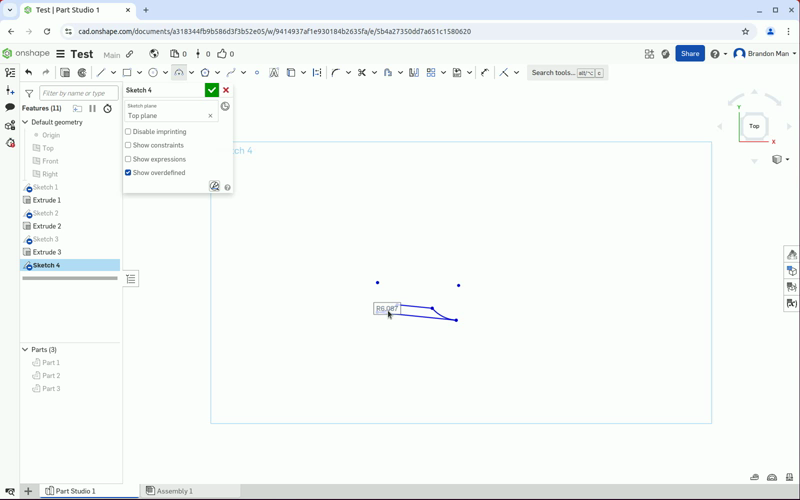
mouse_move(428, 311)
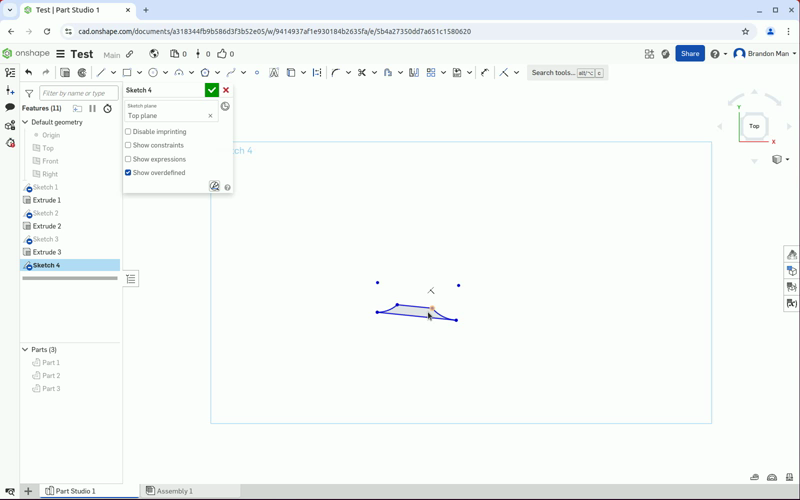
scroll(6)
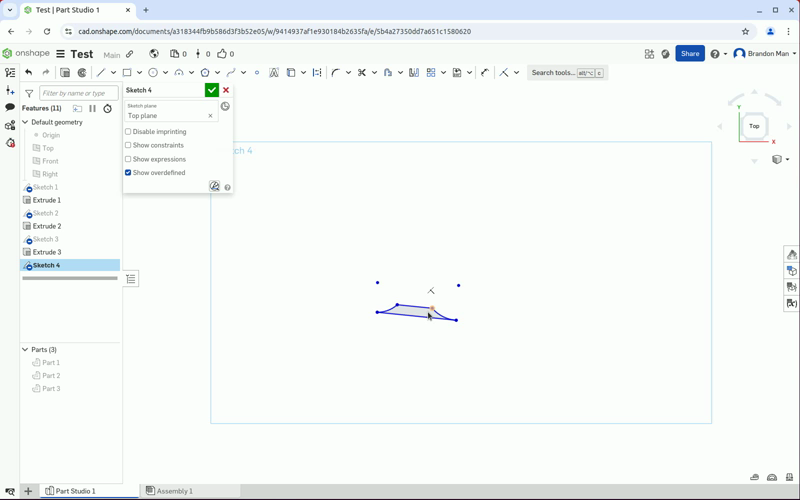
scroll(6)
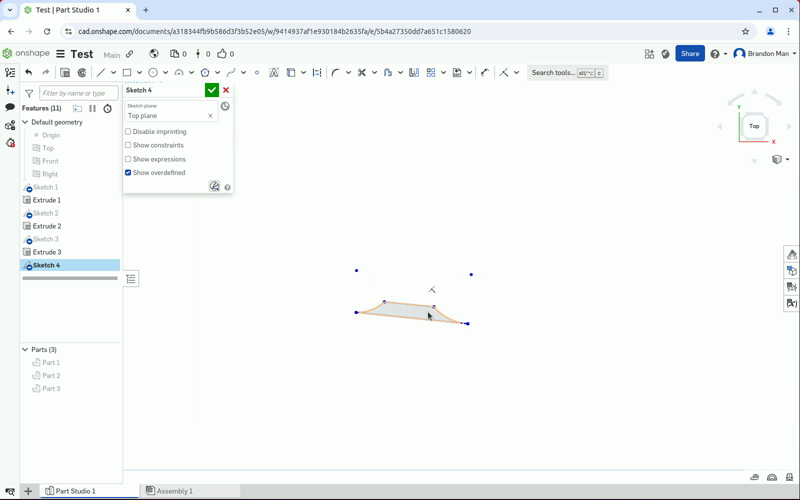
scroll(6)
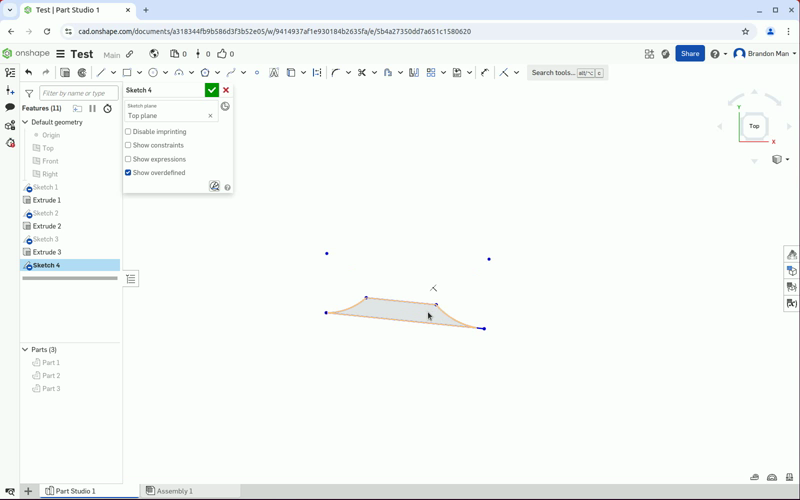
scroll(6)
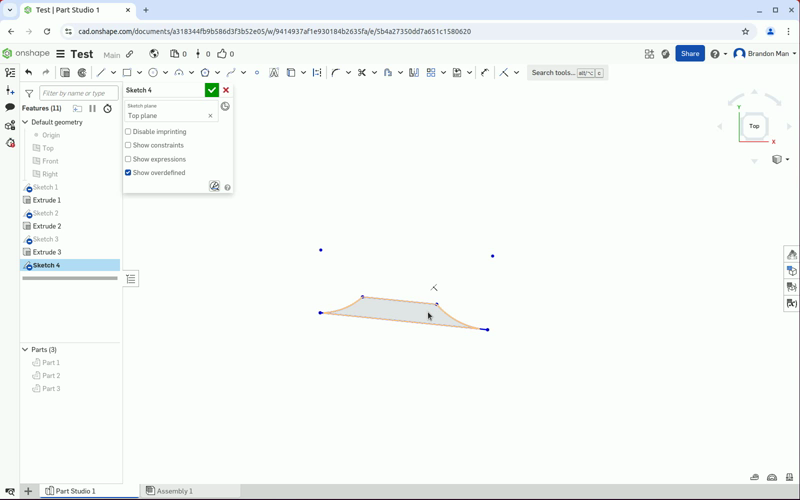
scroll(6)
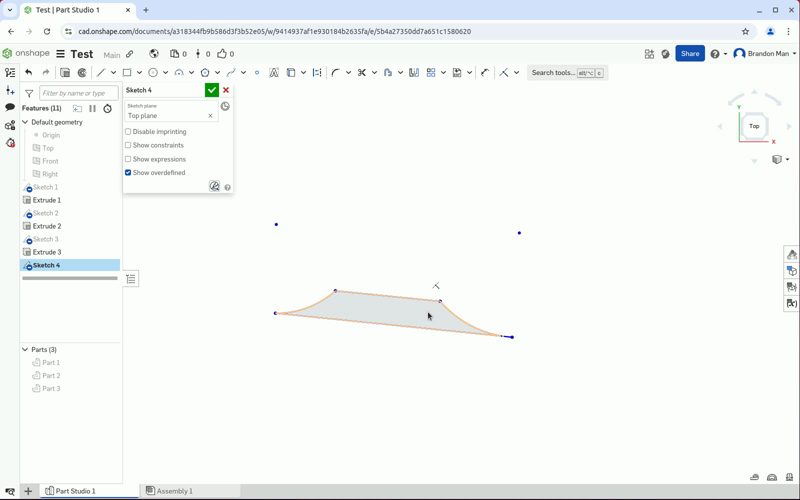
scroll(6)
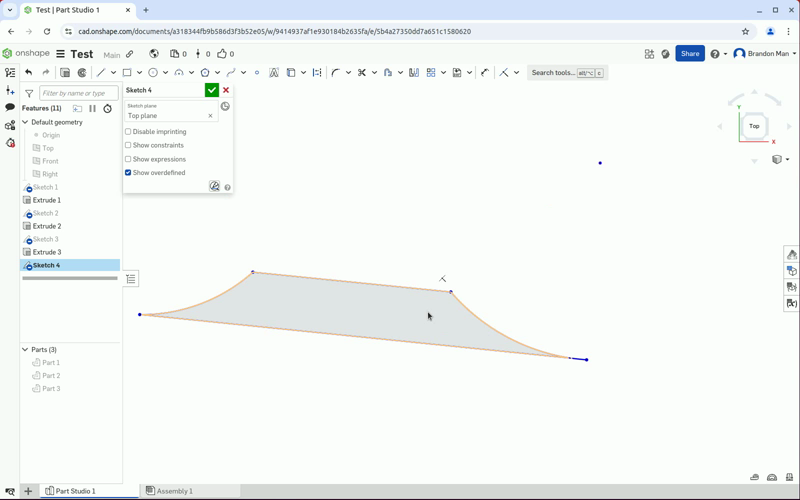
scroll(6)
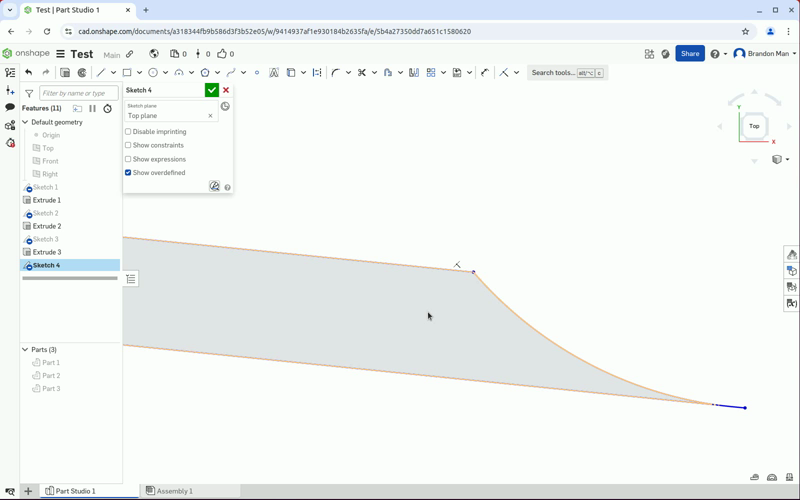
click(428, 311)
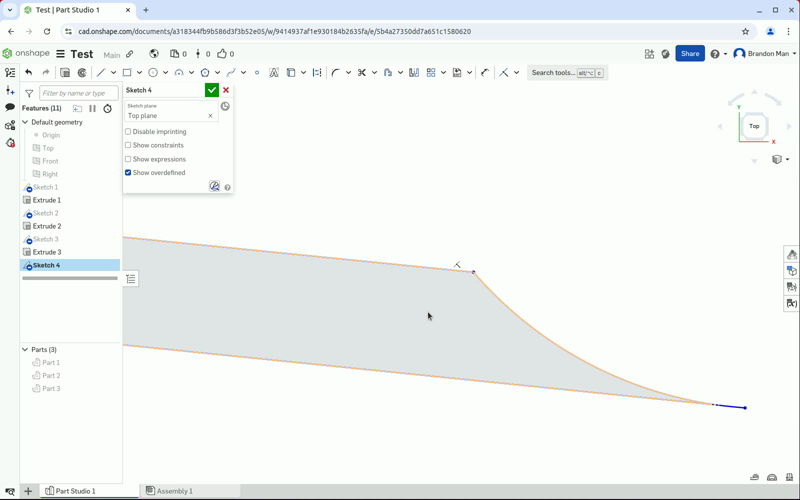
scroll(-6)
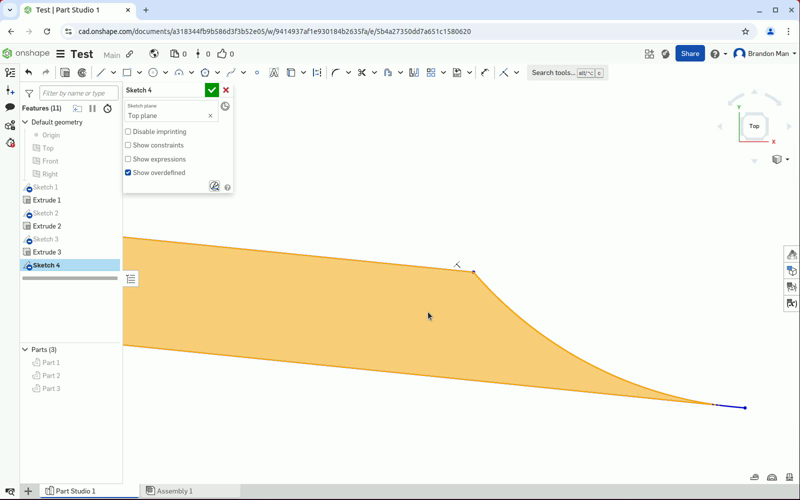
scroll(-6)
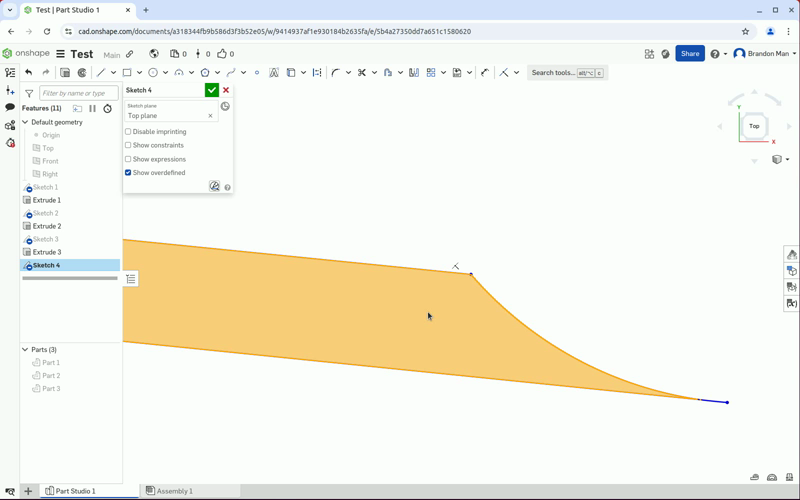
scroll(-6)
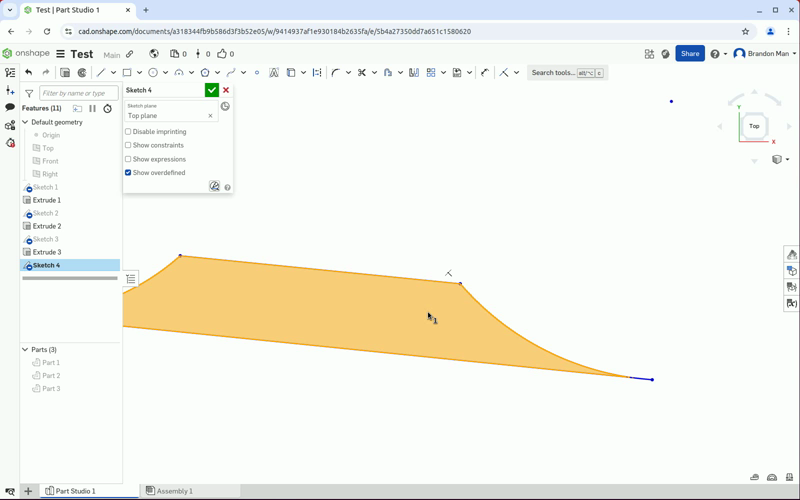
scroll(-6)
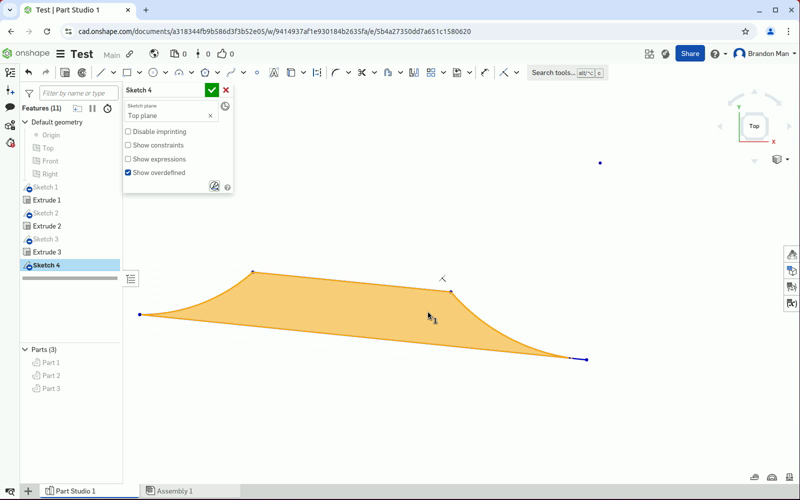
scroll(-6)
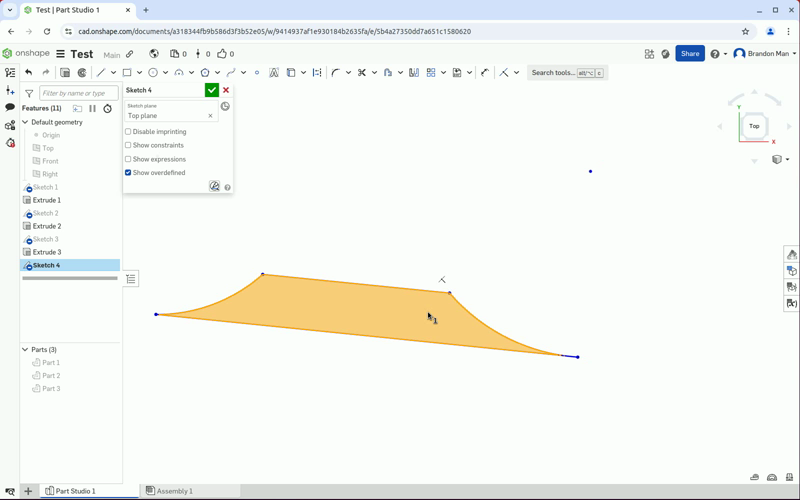
scroll(-6)
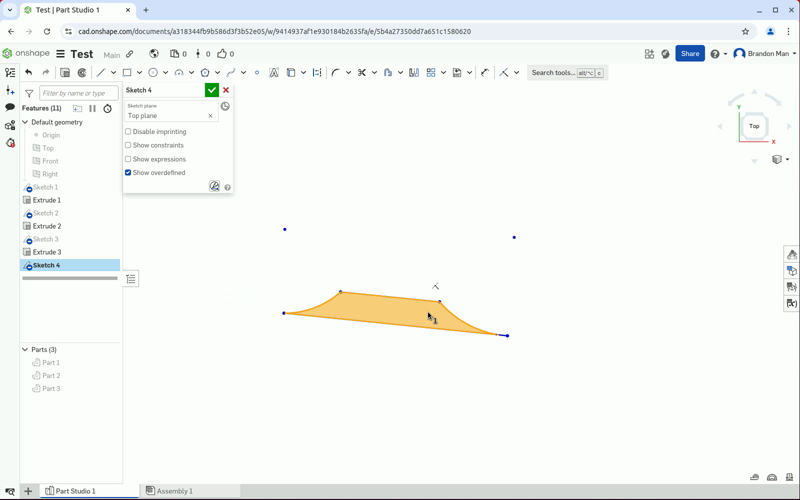
scroll(-6)
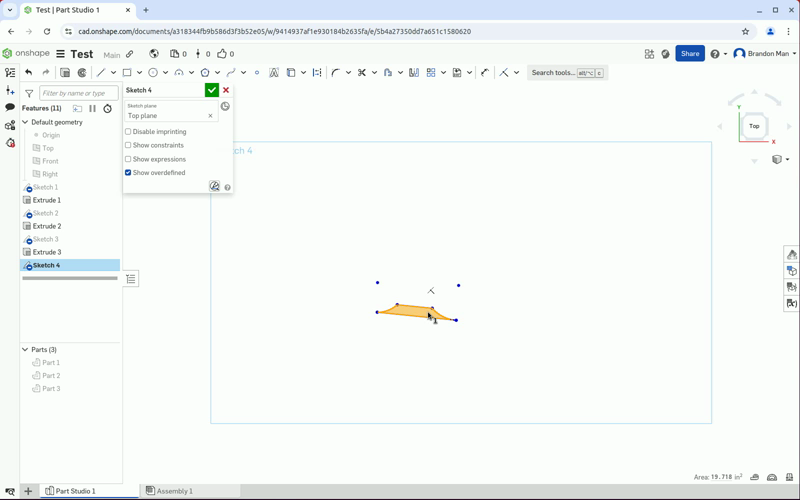
mouse_move(73, 352)
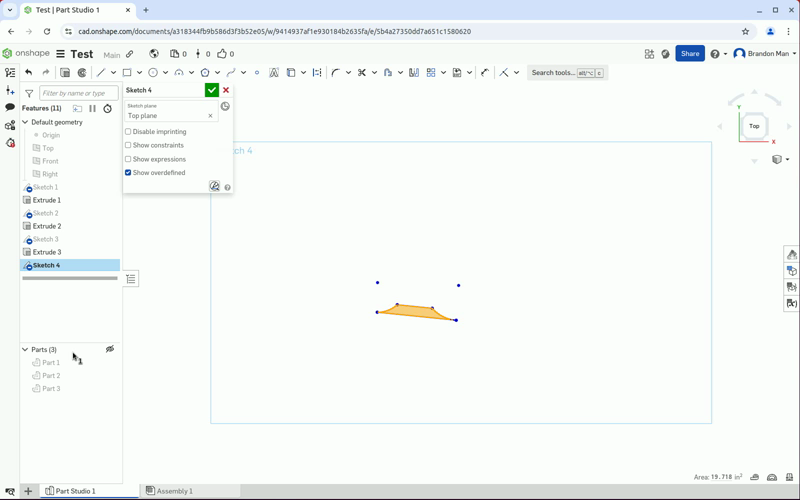
key(shift+y)
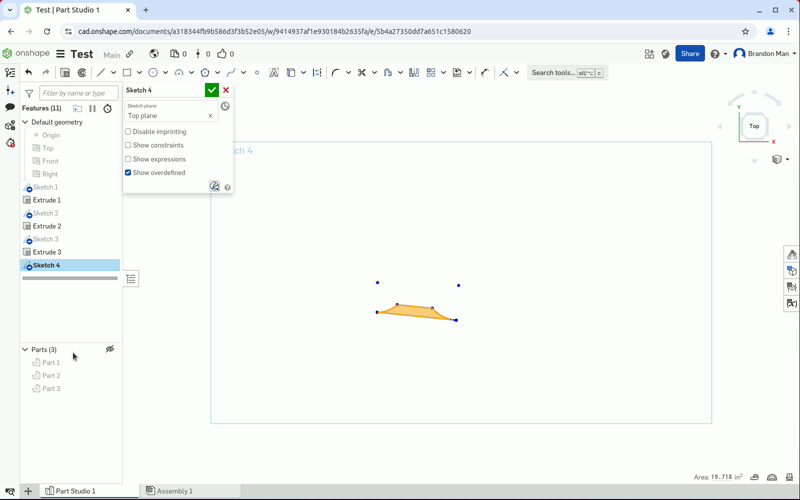
key(shift+e)
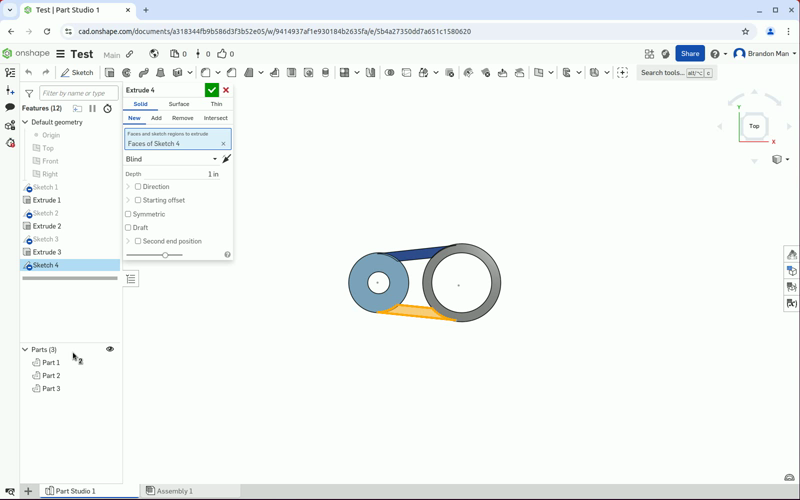
mouse_move(143, 106)
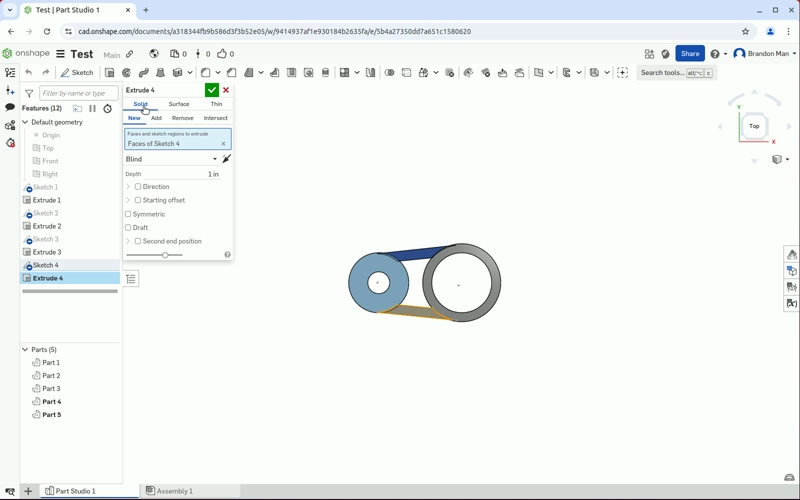
click(143, 106)
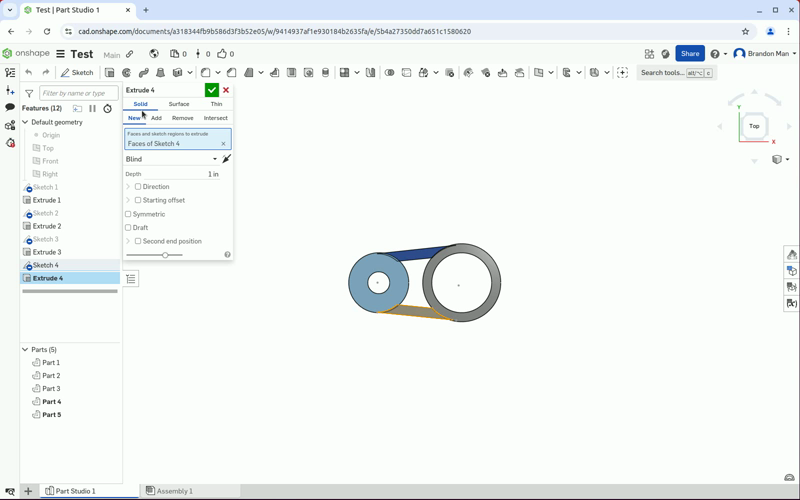
mouse_move(137, 120)
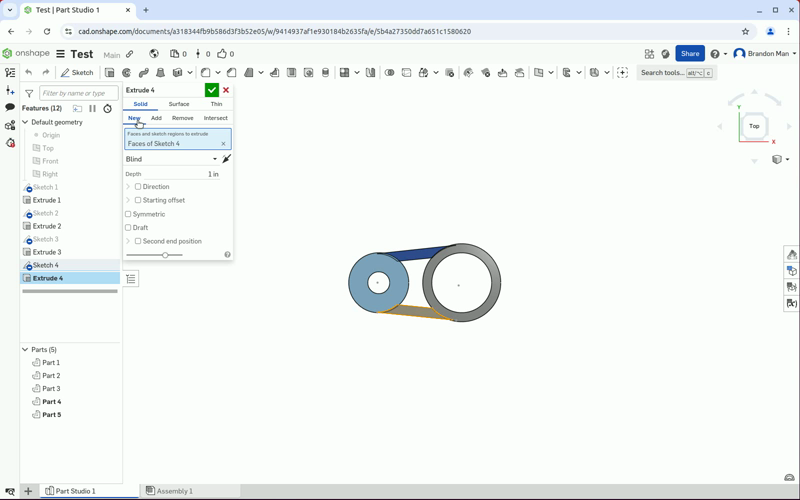
click(137, 120)
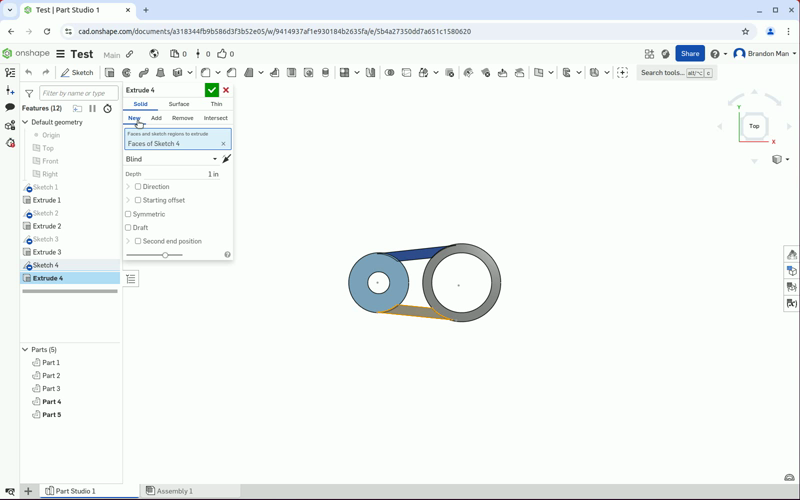
key(tab, 4)
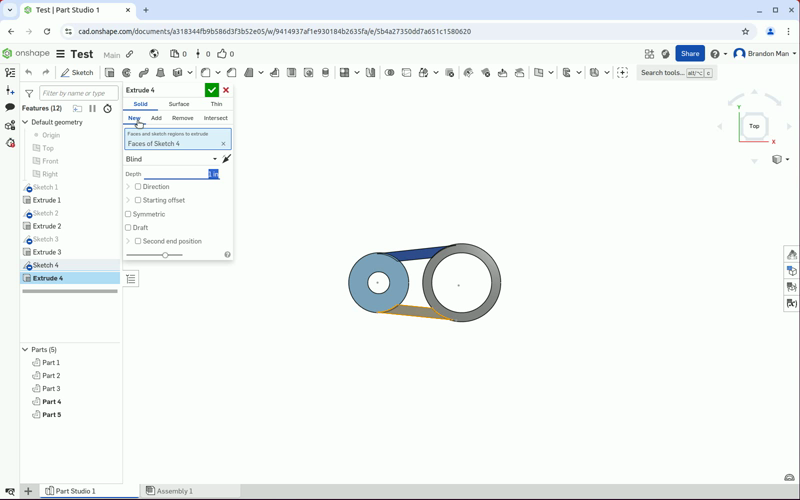
text(3.37)
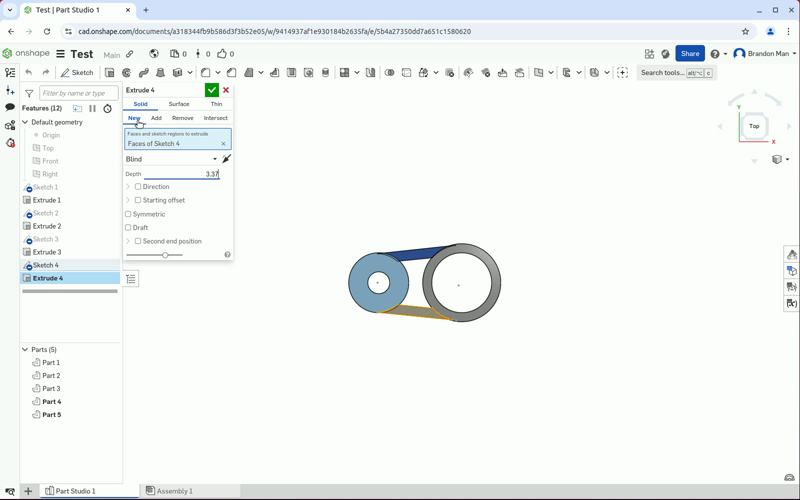
key(tab, 3)
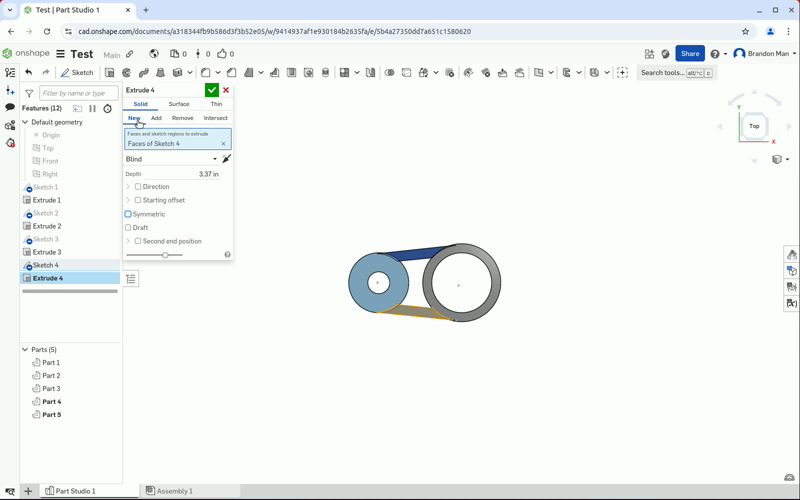
key(space)
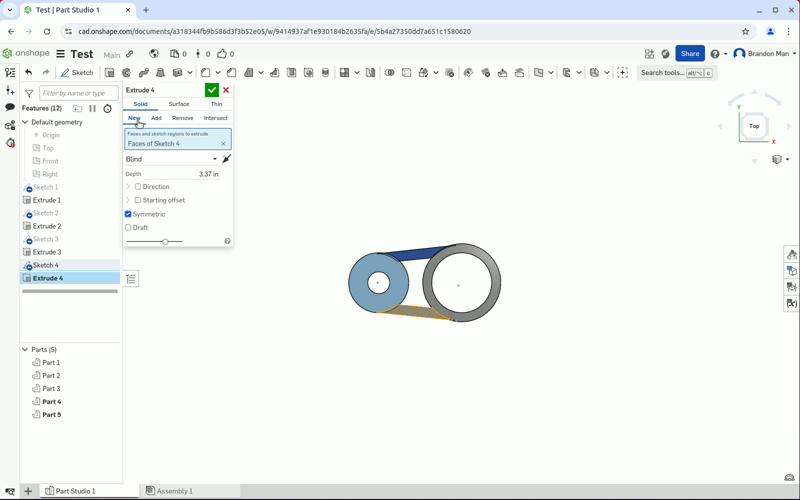
key(enter)
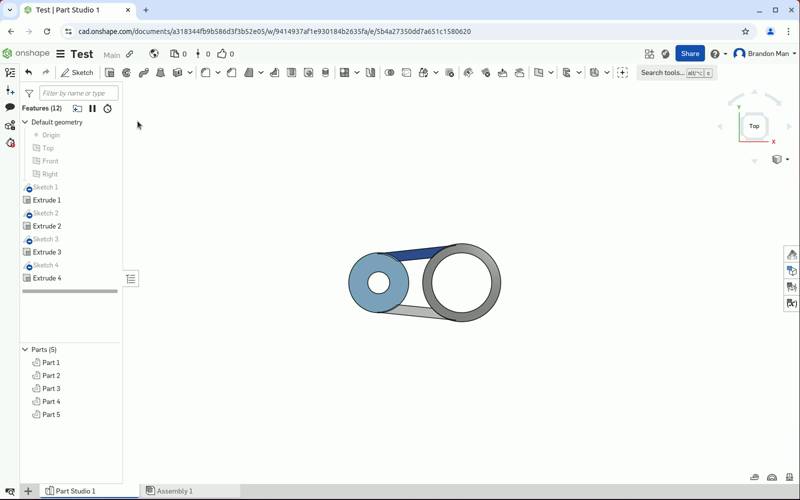
key(shift+h)
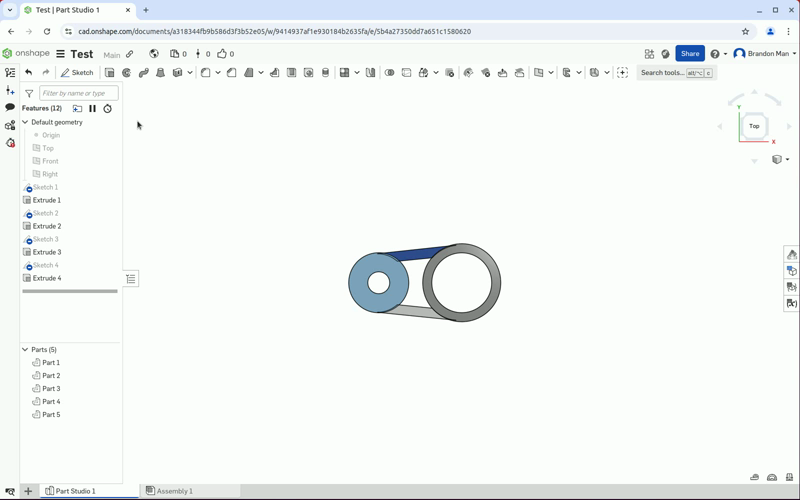
key(shift+h)
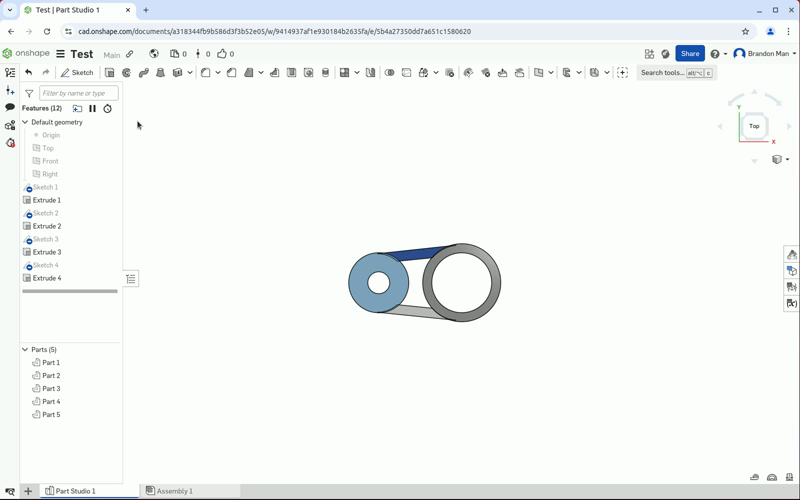
mouse_move(73, 189)
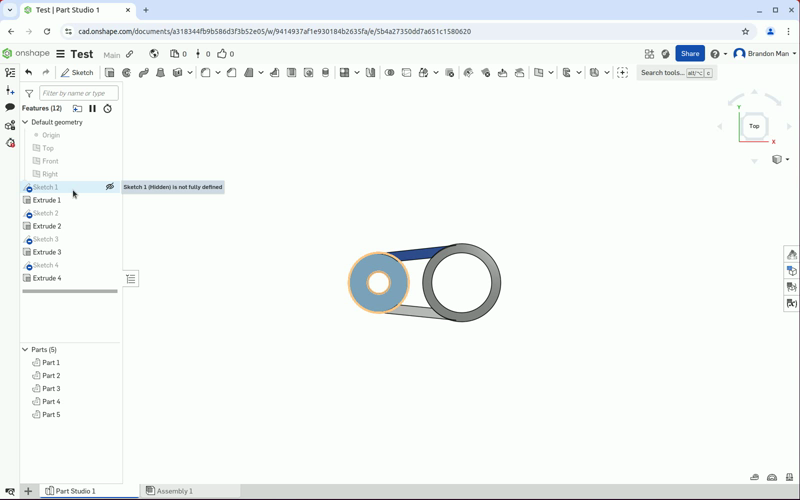
click(73, 189)
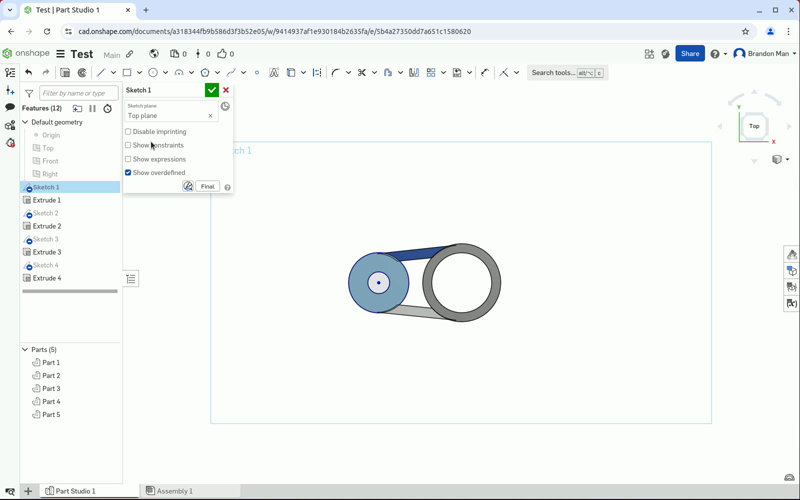
mouse_move(229, 92)
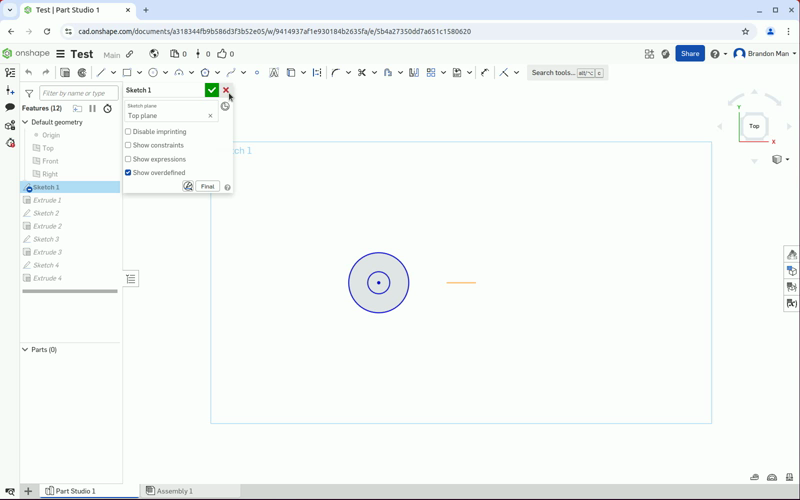
click(229, 92)
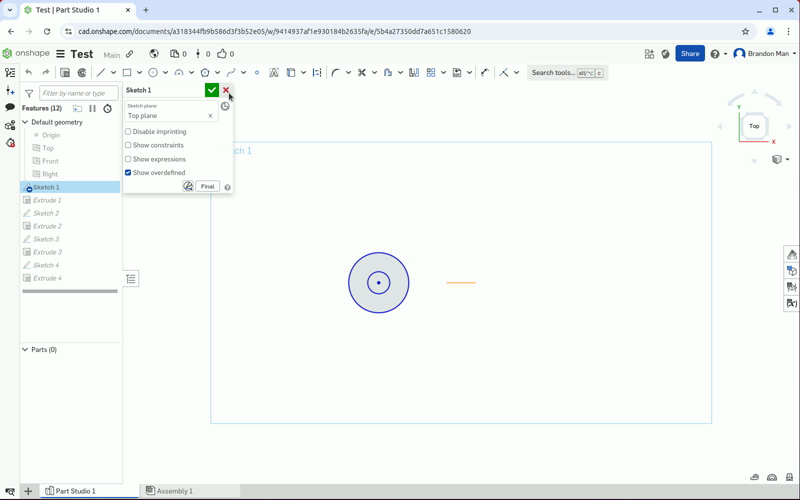
key(shift+s)
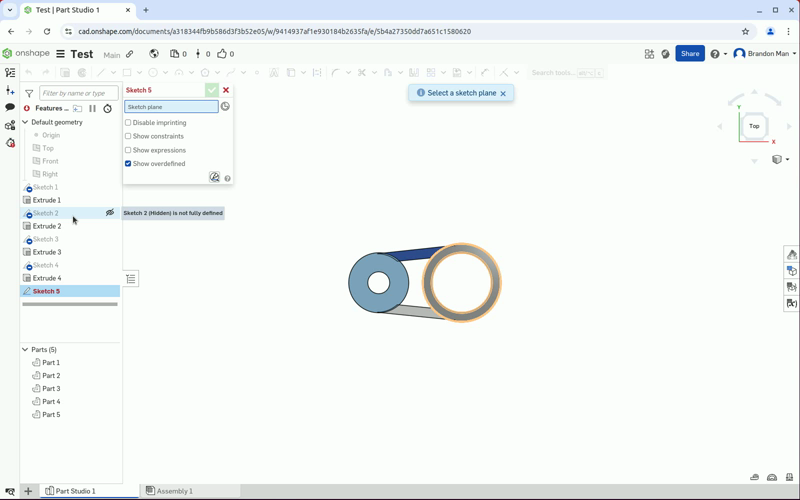
scroll(3)
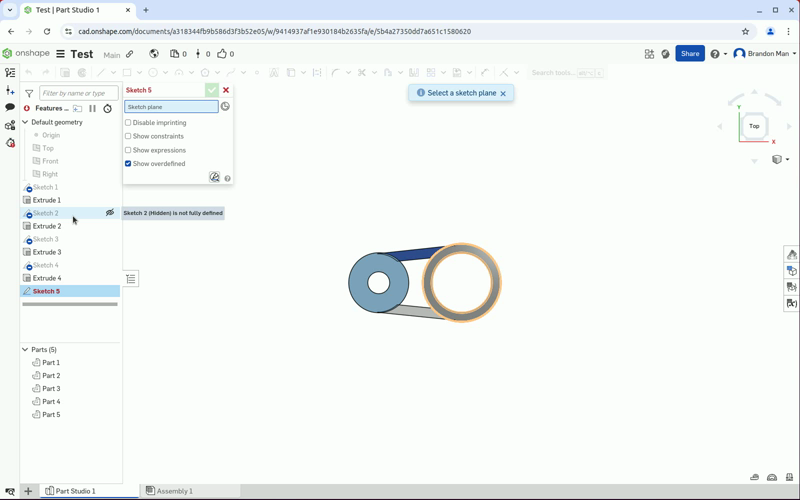
mouse_move(73, 150)
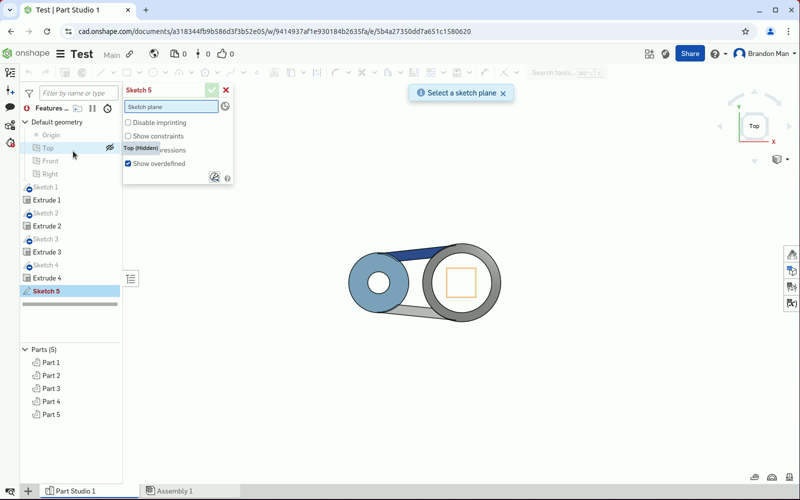
click(73, 150)
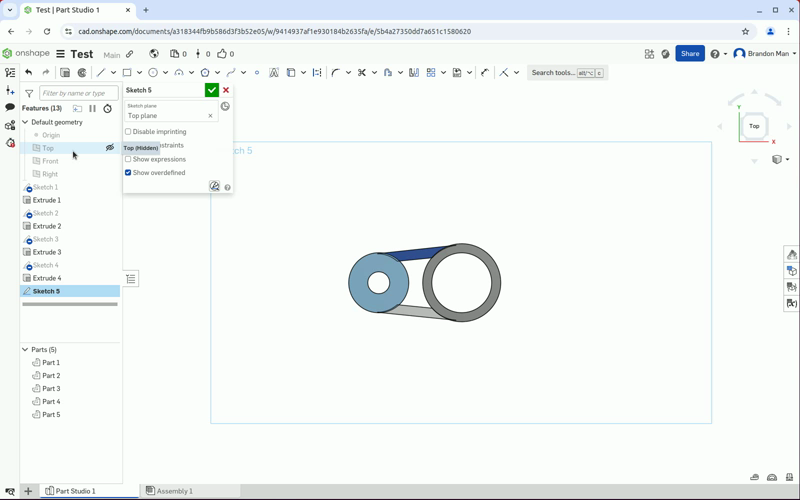
mouse_move(73, 352)
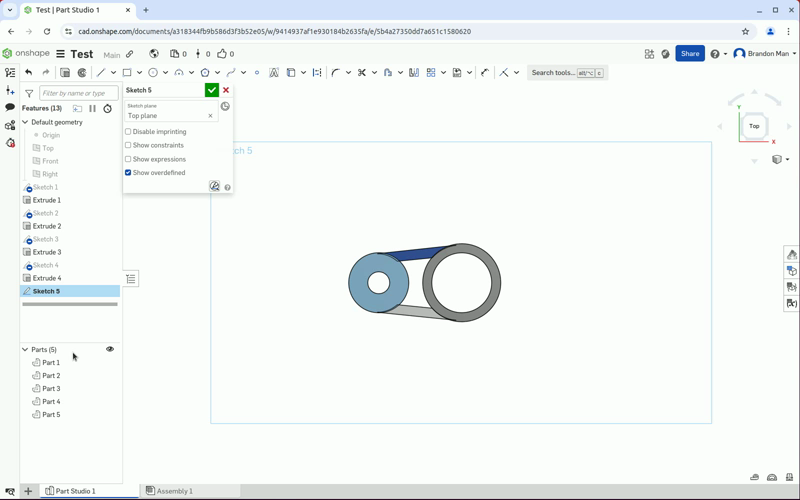
key(y)
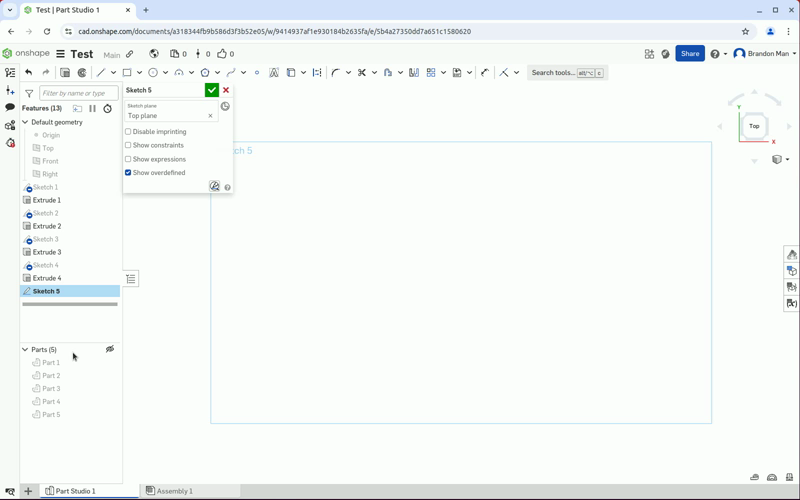
key(l)
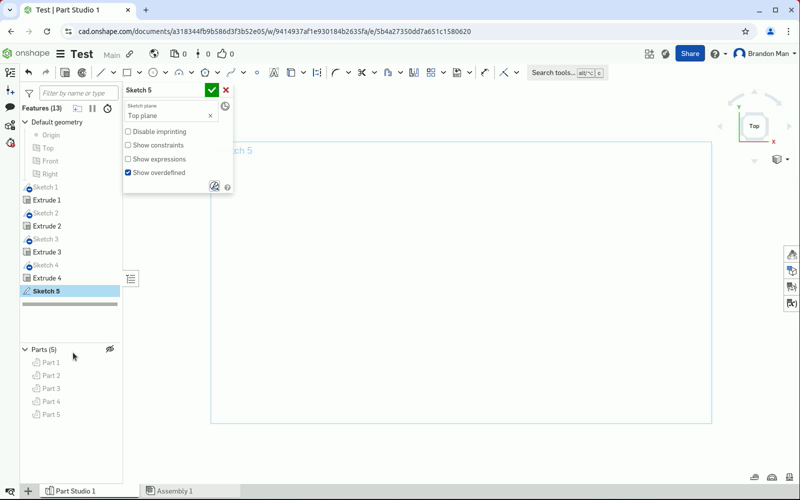
key_down(shift)
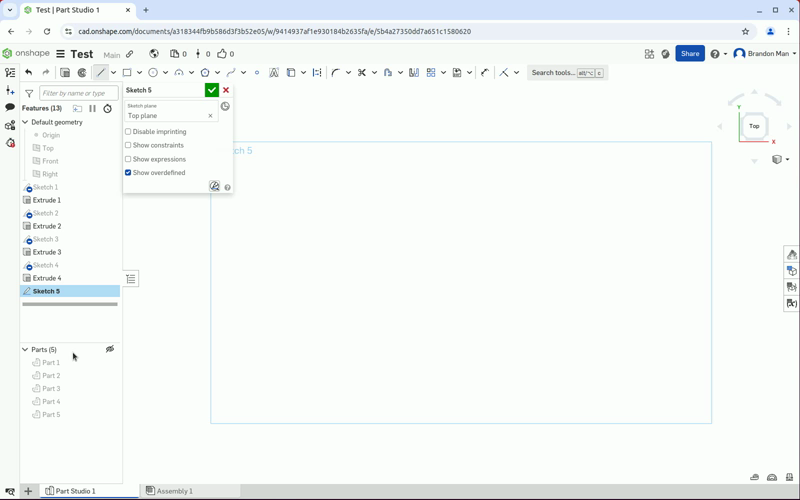
mouse_move(464, 320)
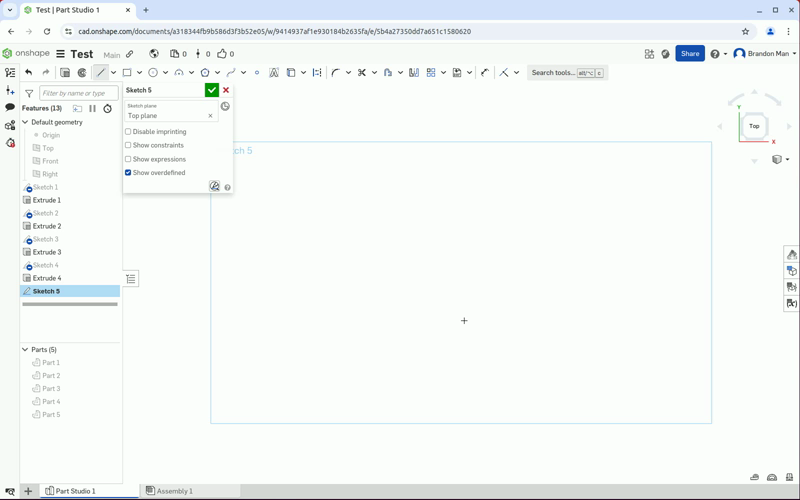
click(464, 320)
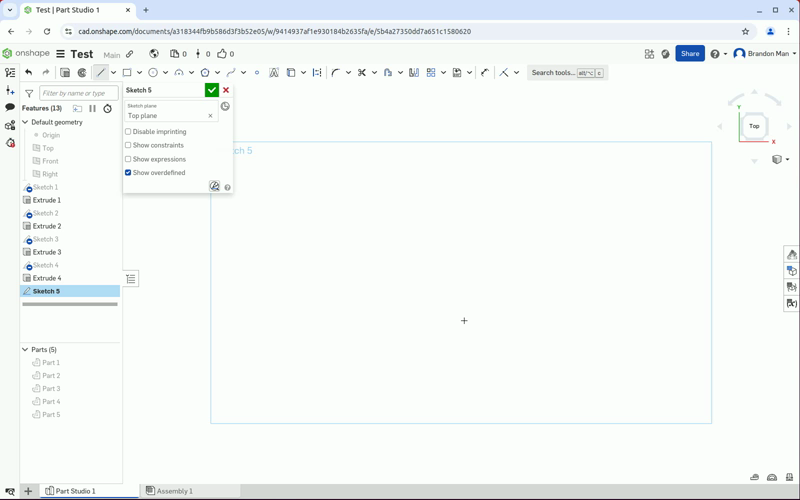
key_up(shift)
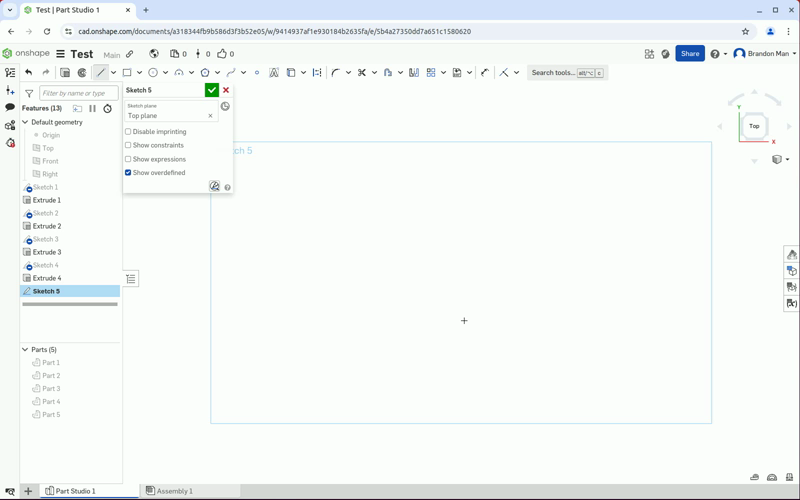
key_down(shift)
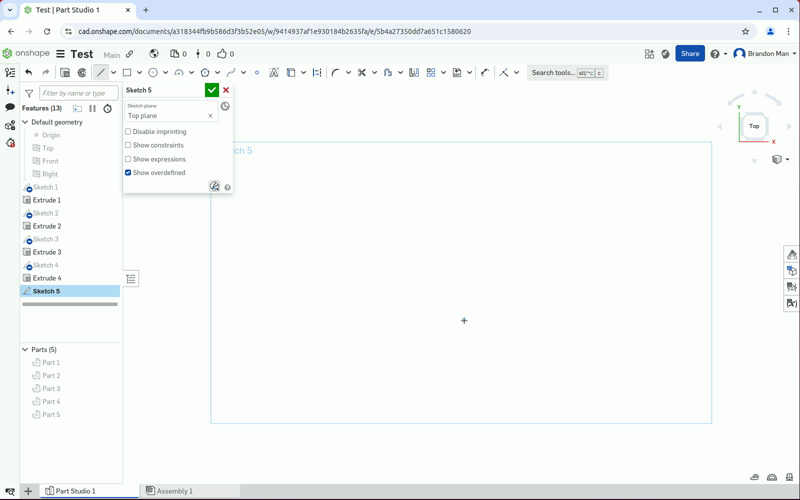
mouse_move(543, 312)
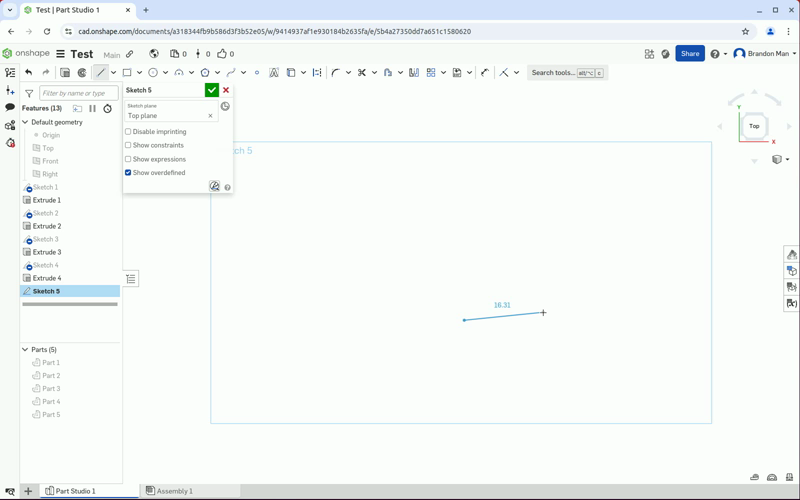
click(543, 312)
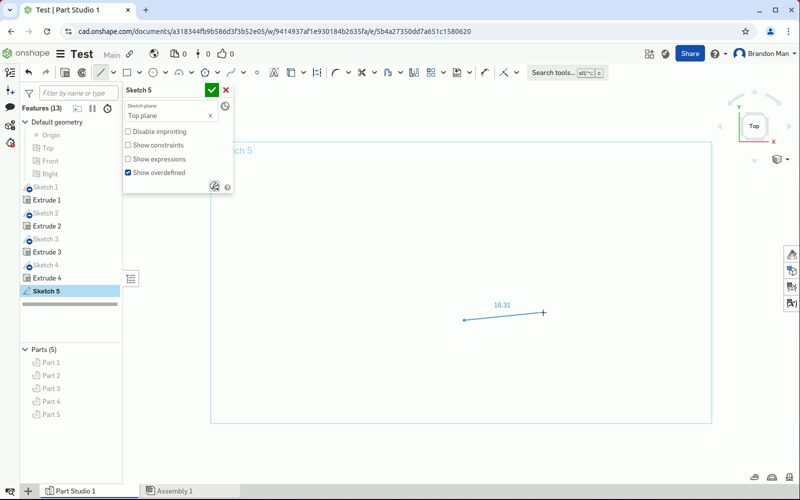
key_up(shift)
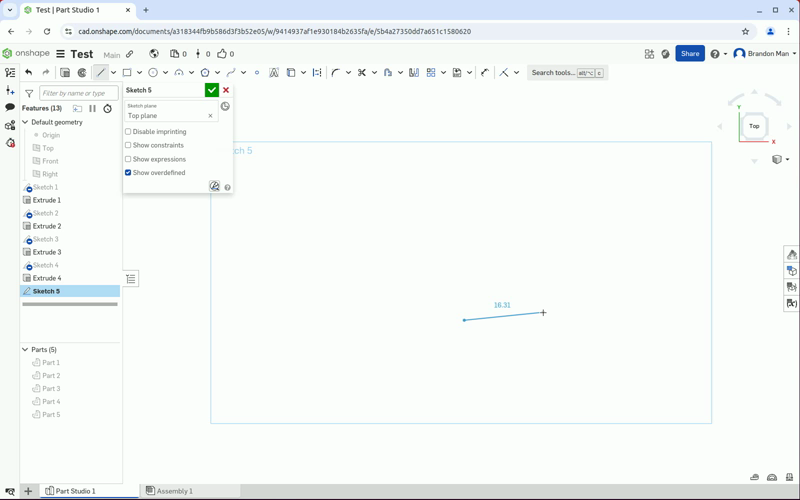
key(esc)
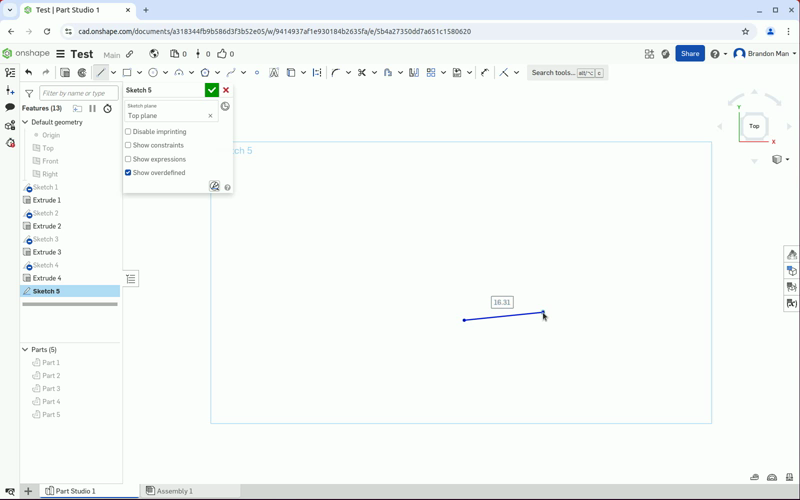
key(a)
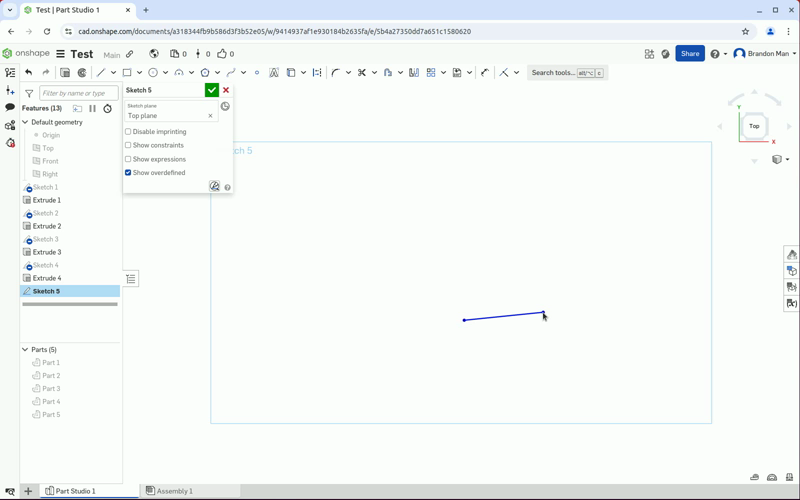
mouse_move(543, 312)
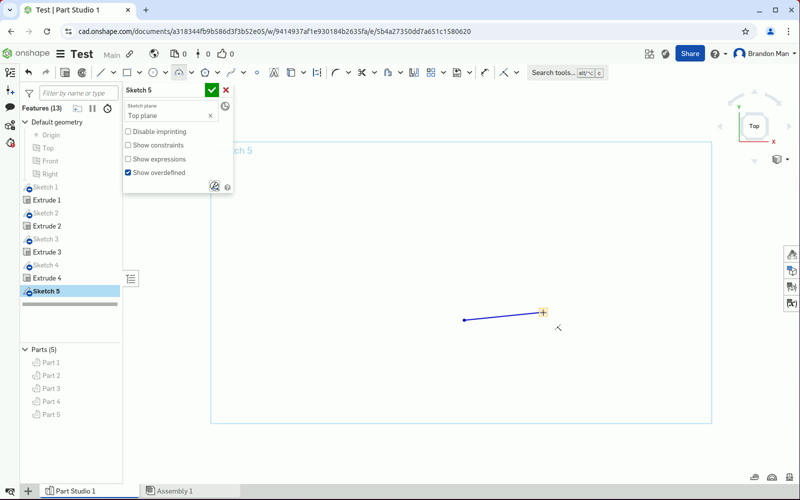
click(543, 312)
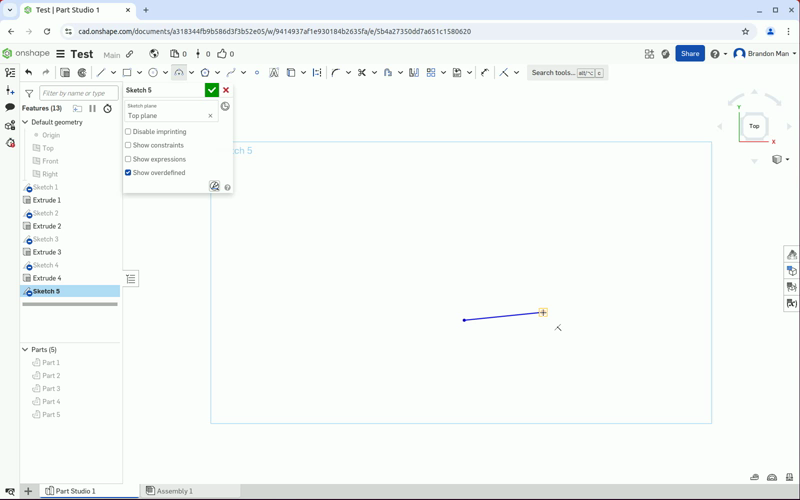
key_down(shift)
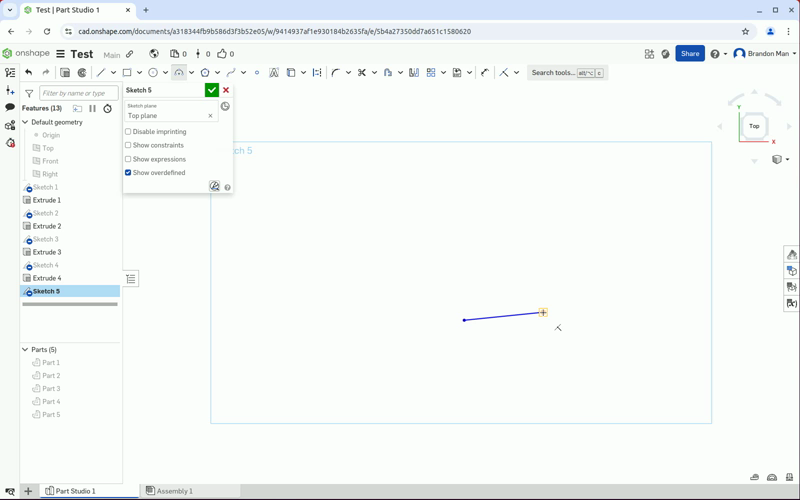
mouse_move(523, 304)
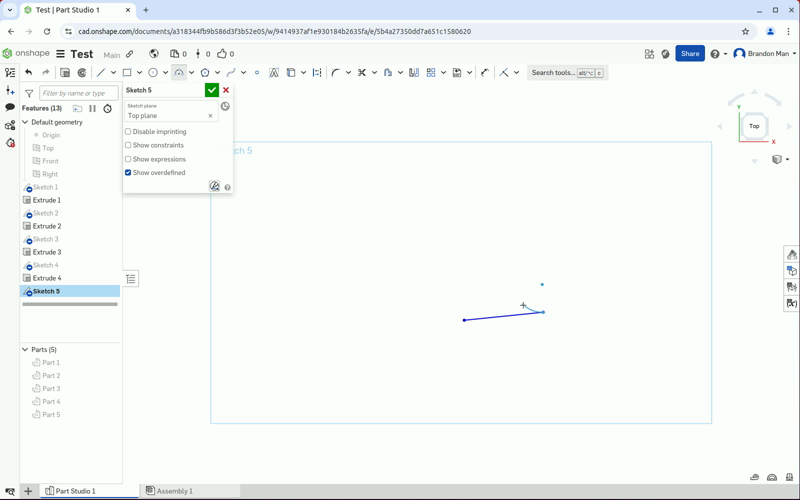
click(523, 304)
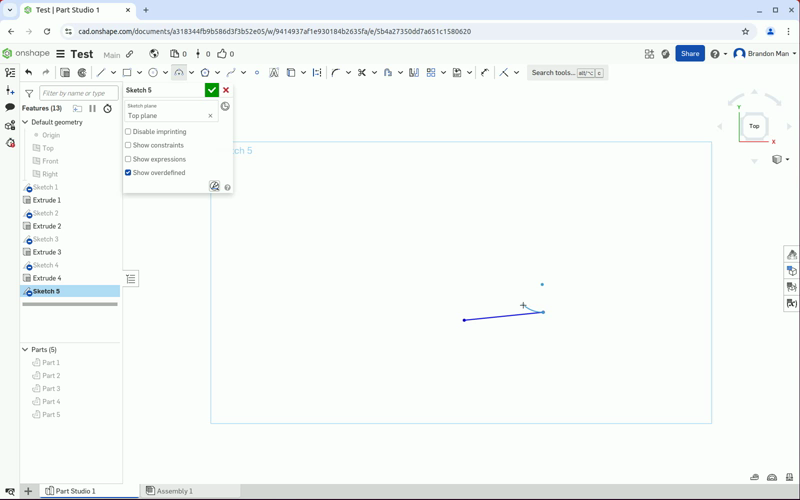
mouse_move(532, 310)
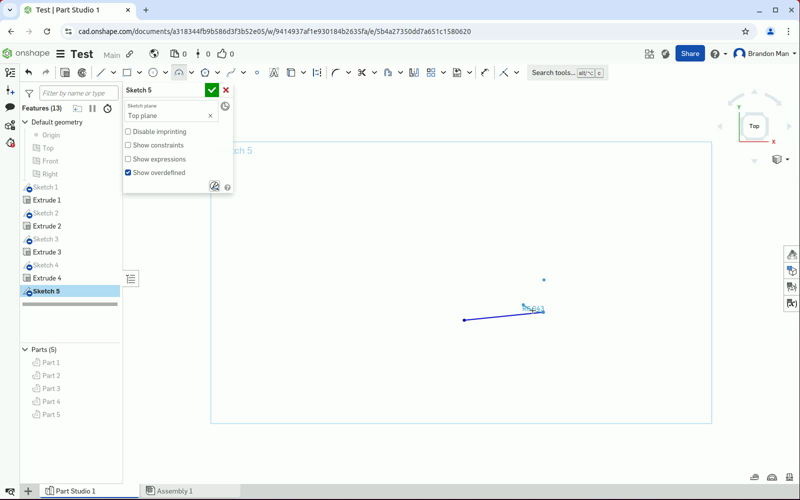
click(532, 310)
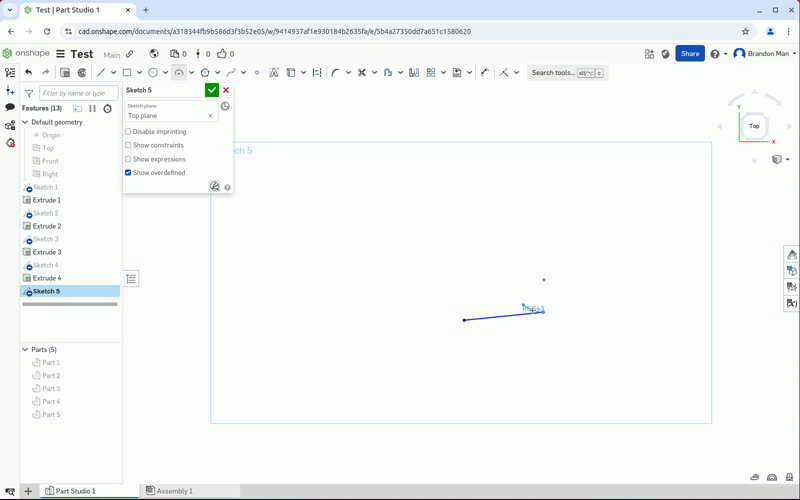
key_up(shift)
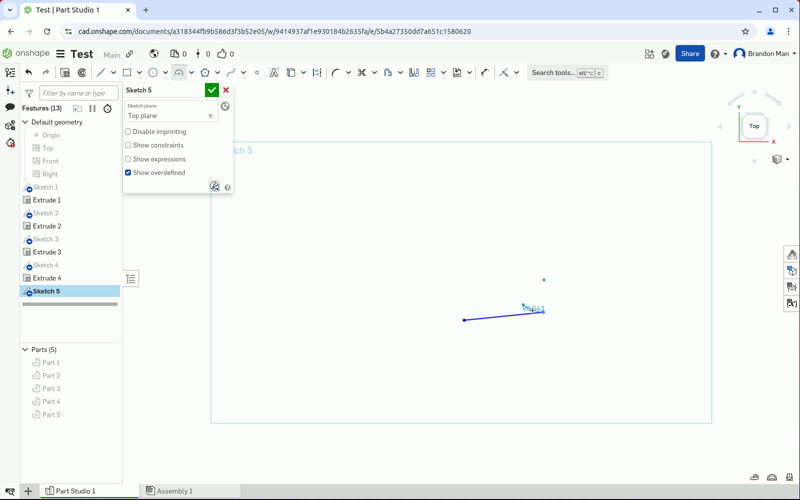
key(esc)
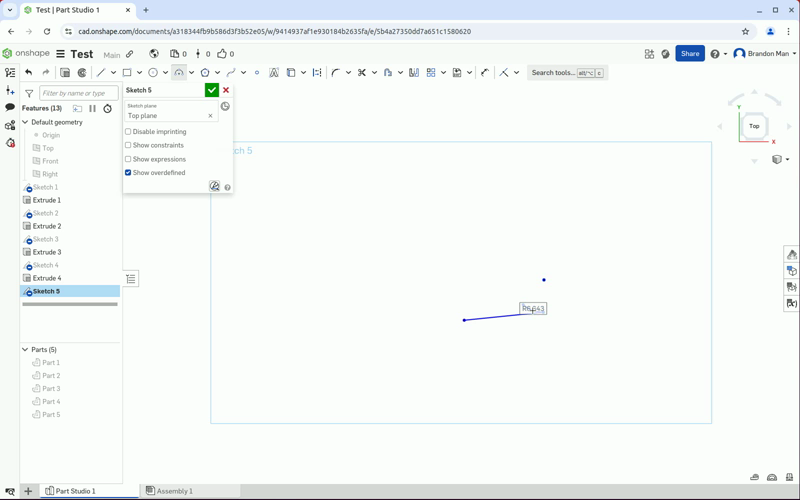
key(l)
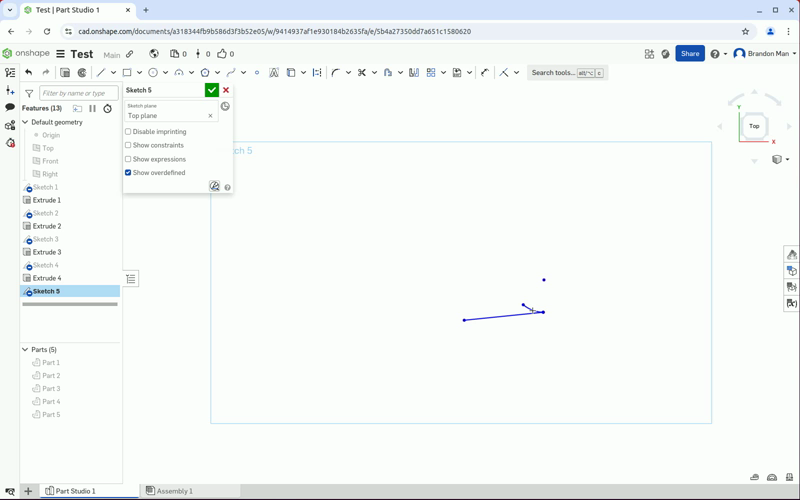
mouse_move(523, 304)
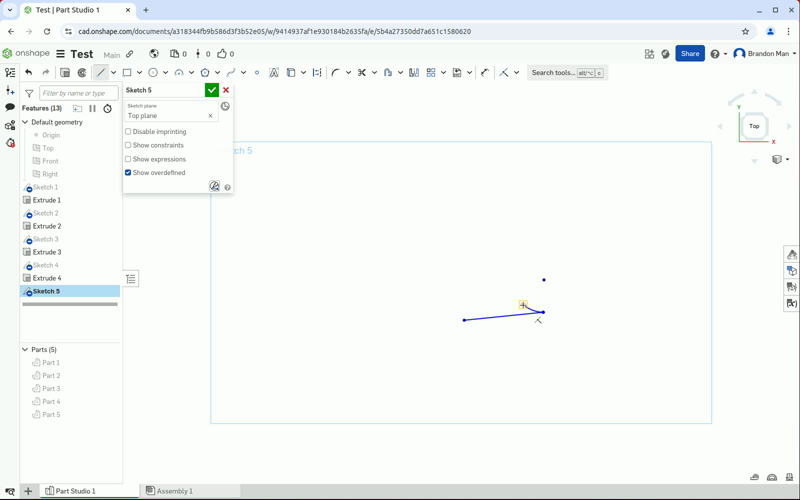
click(523, 304)
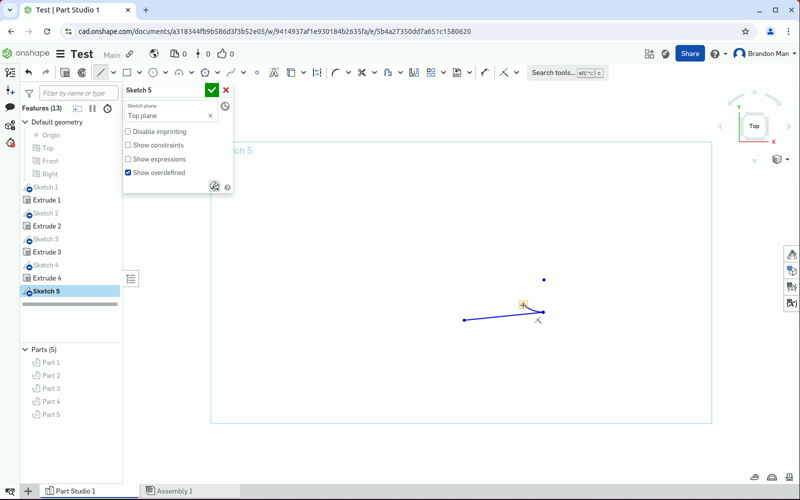
key_down(shift)
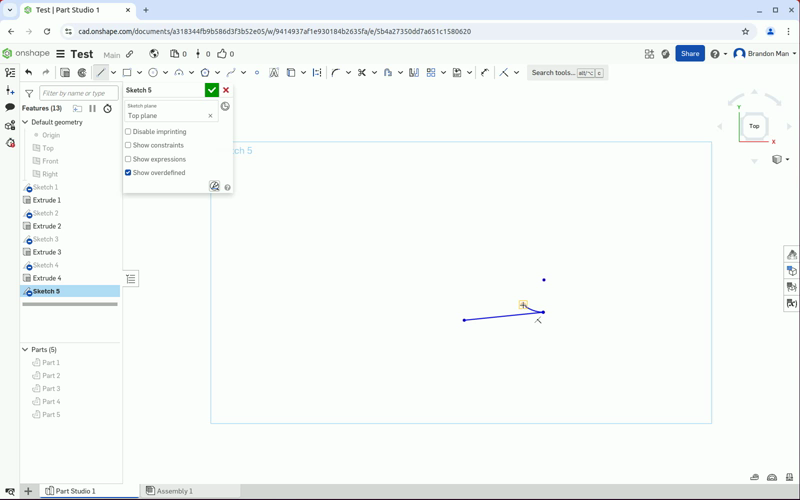
mouse_move(553, 304)
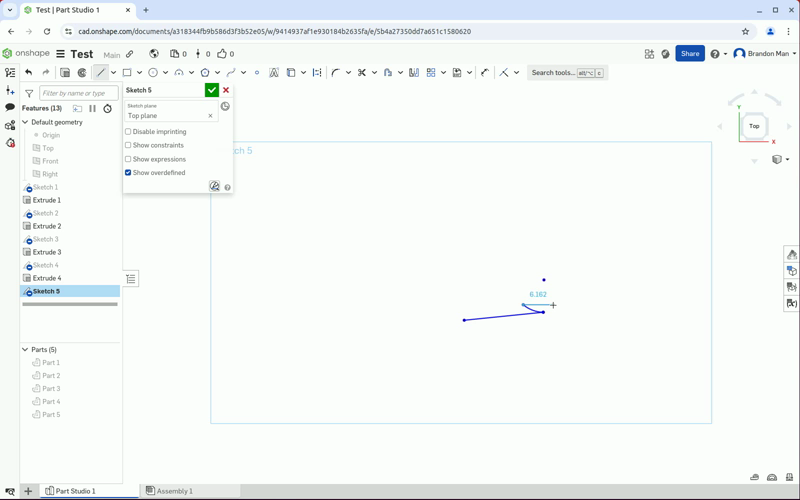
mouse_move(488, 307)
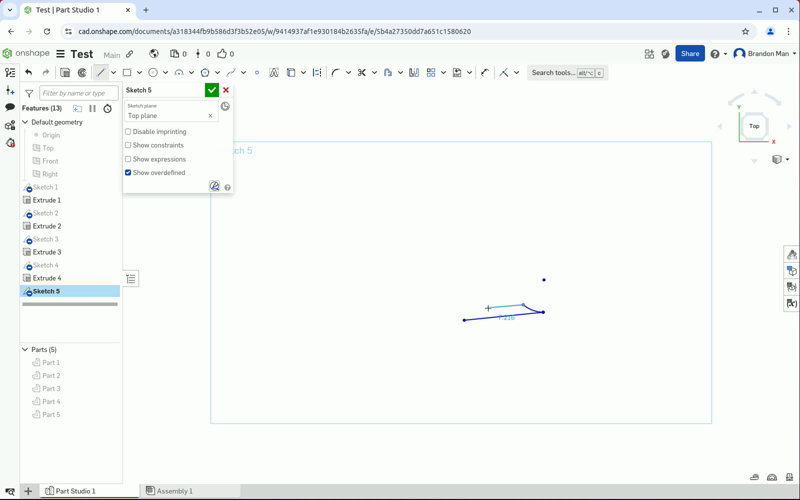
click(488, 307)
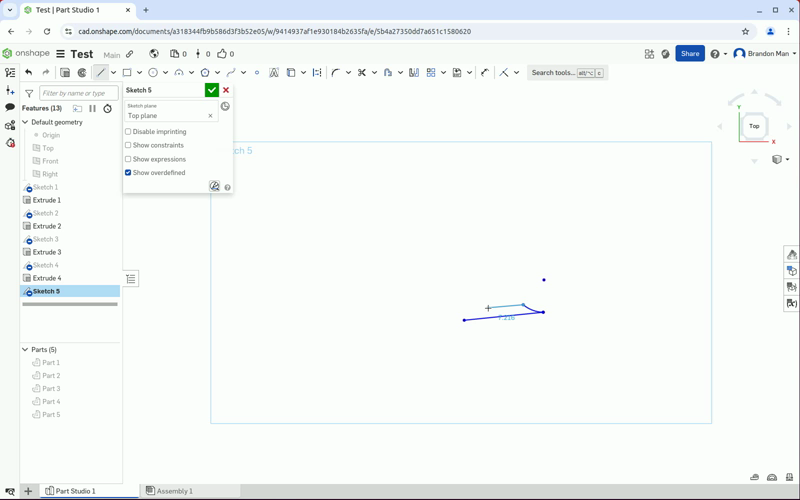
key_up(shift)
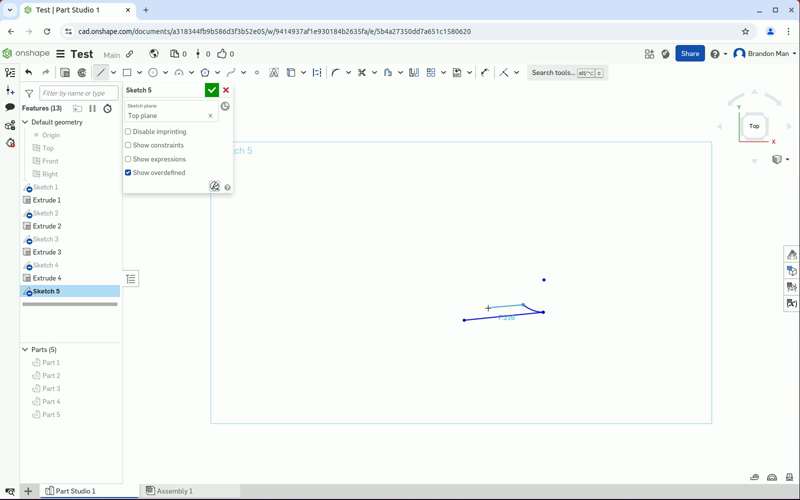
key(esc)
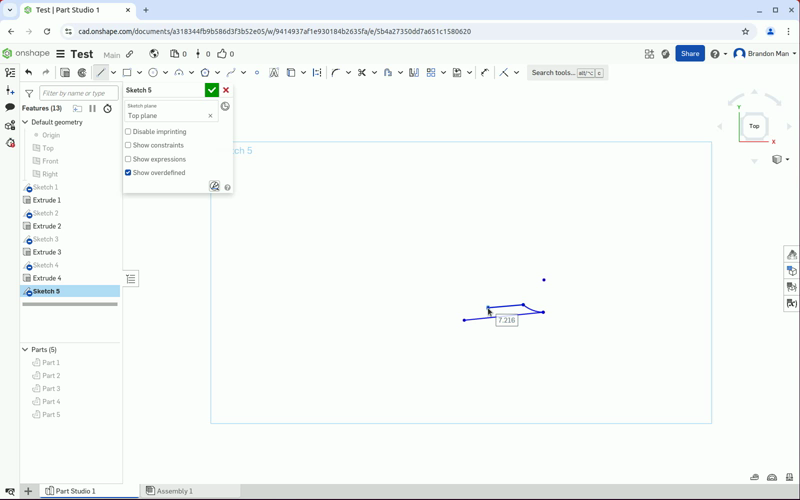
key(a)
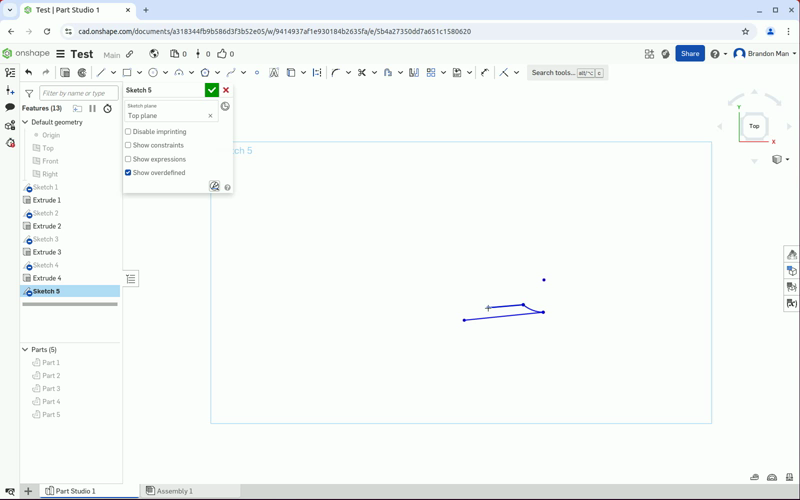
mouse_move(488, 307)
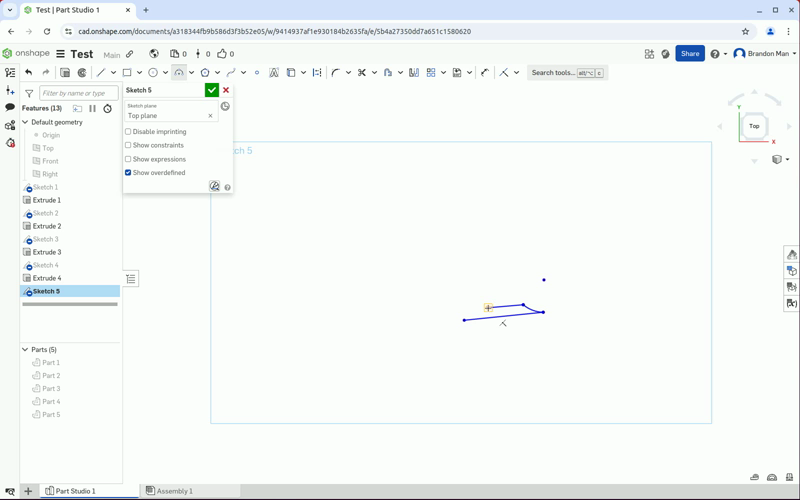
click(488, 307)
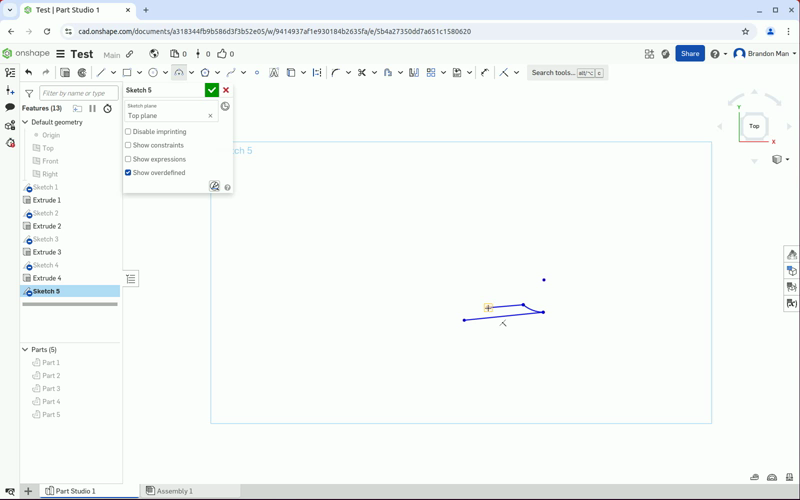
mouse_move(464, 320)
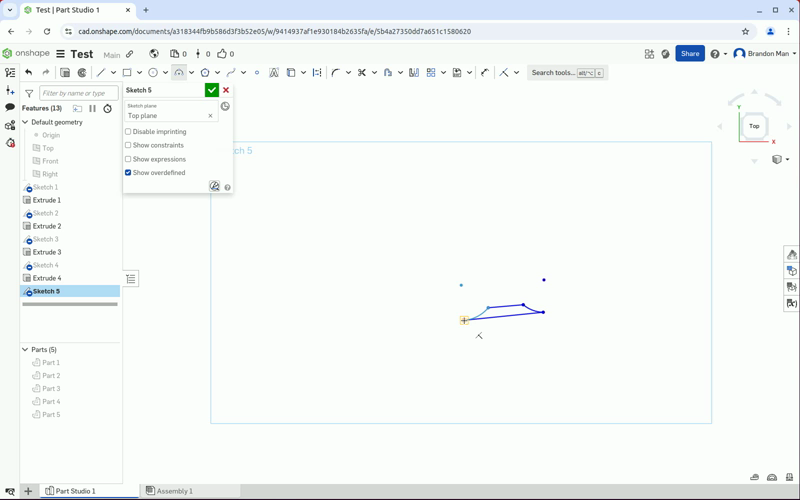
click(464, 320)
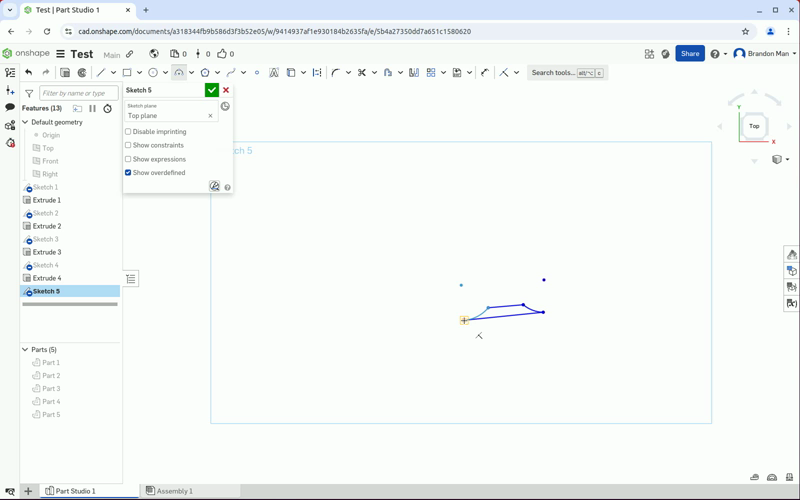
key_down(shift)
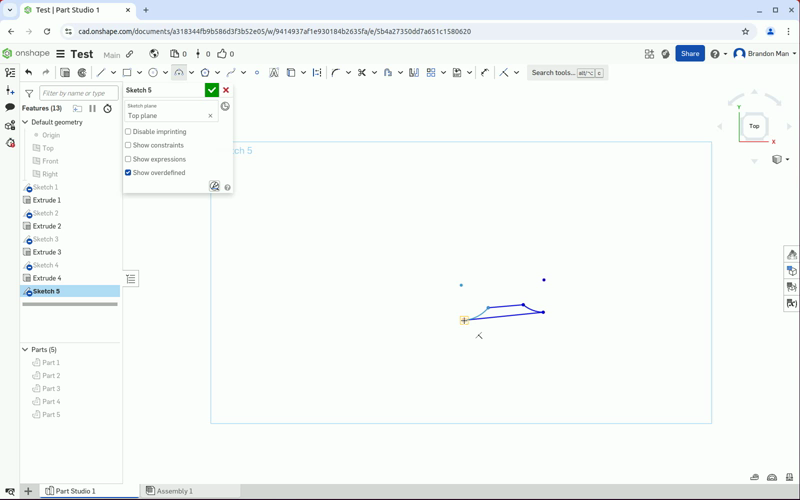
mouse_move(477, 316)
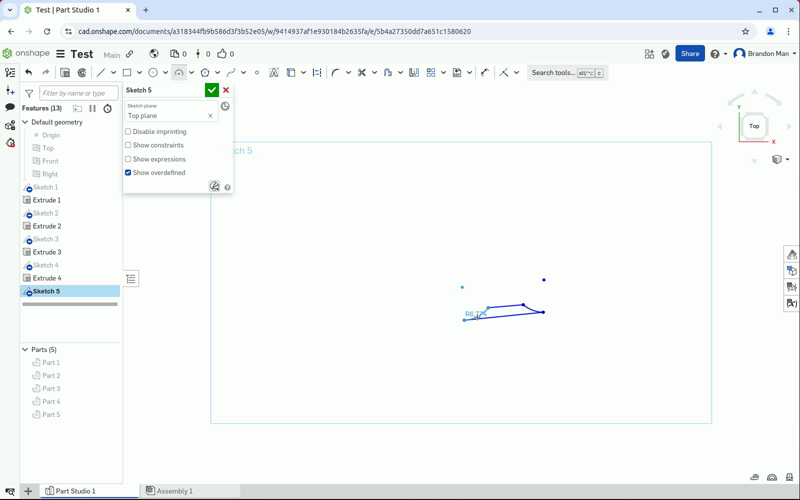
click(477, 316)
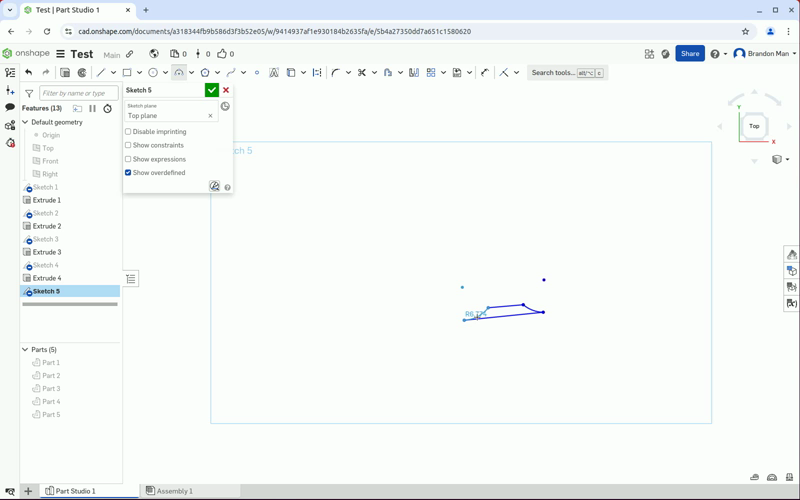
key_up(shift)
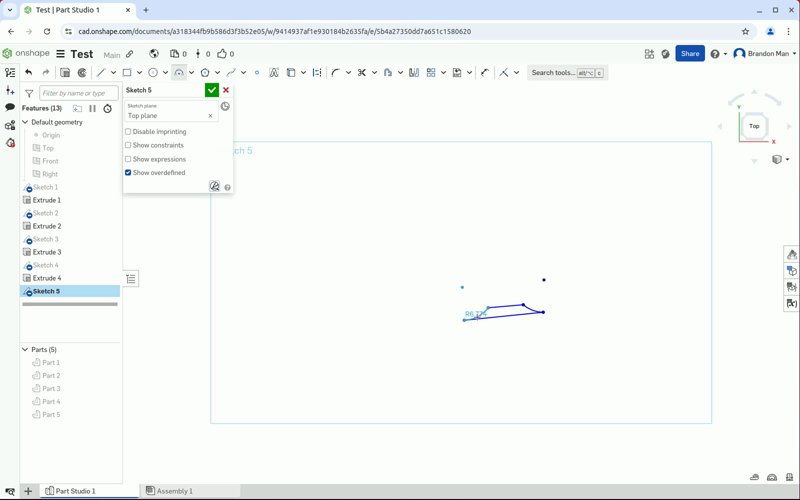
key(esc)
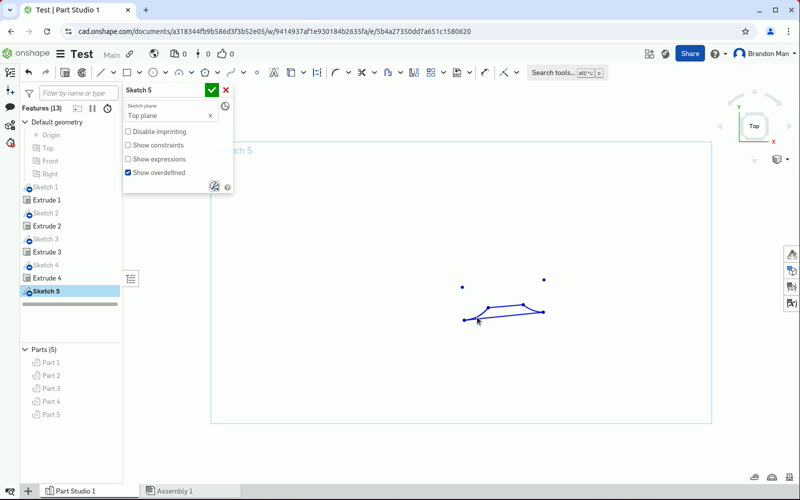
mouse_move(508, 307)
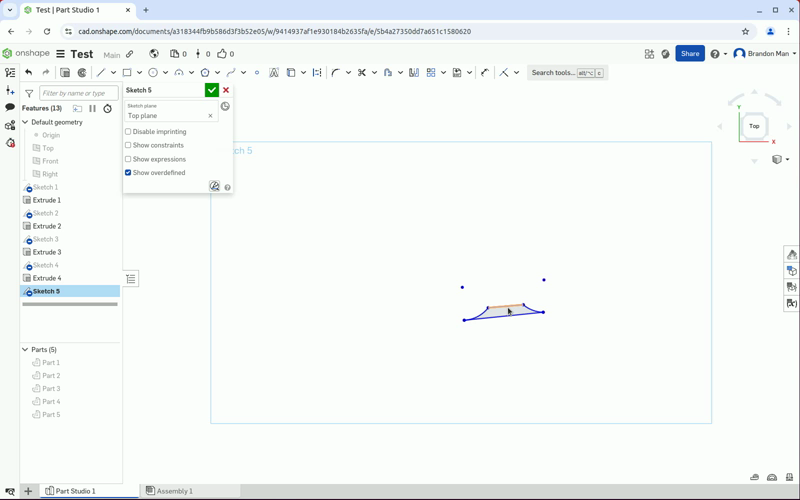
scroll(6)
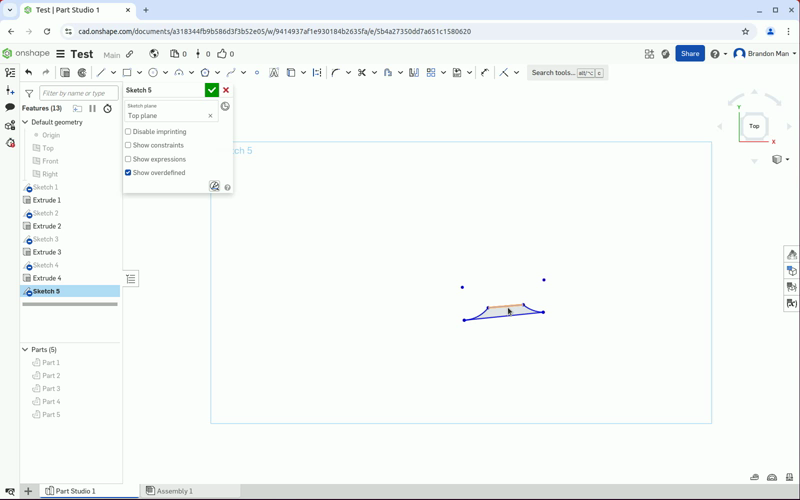
scroll(6)
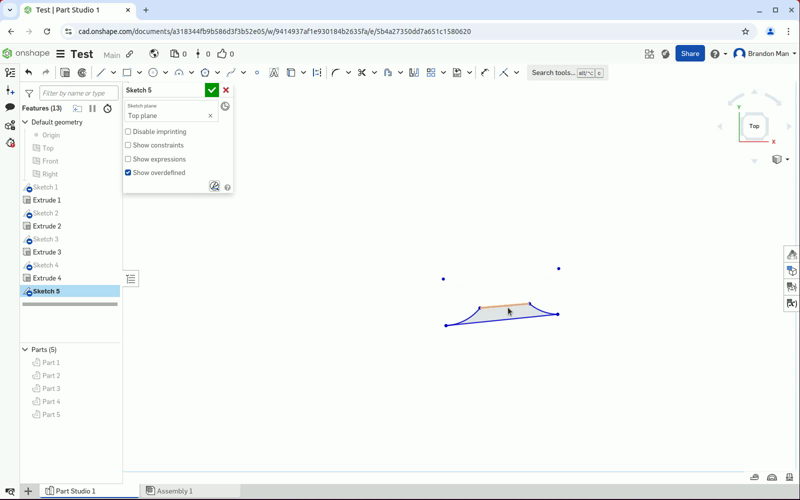
scroll(6)
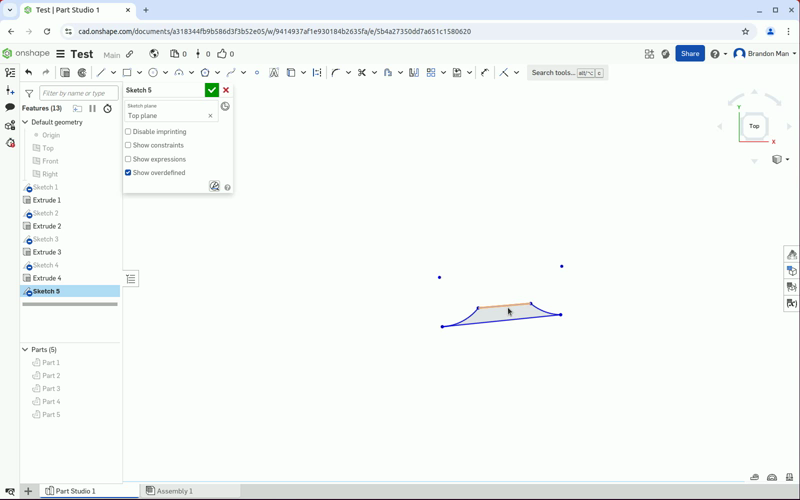
scroll(6)
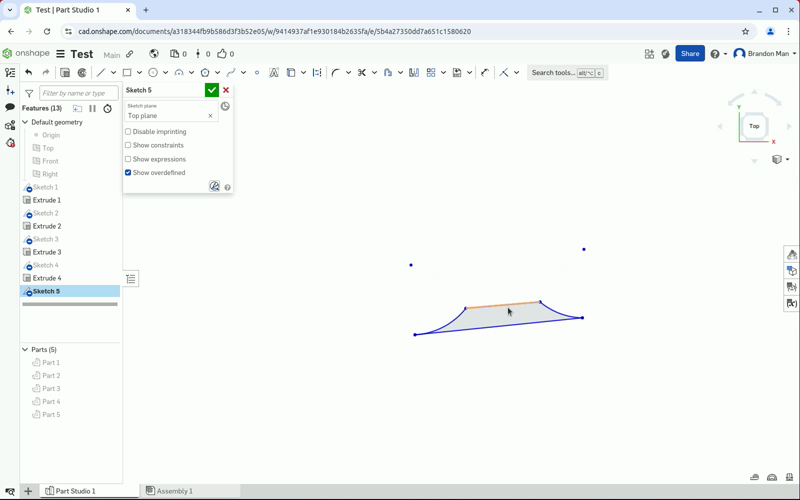
scroll(6)
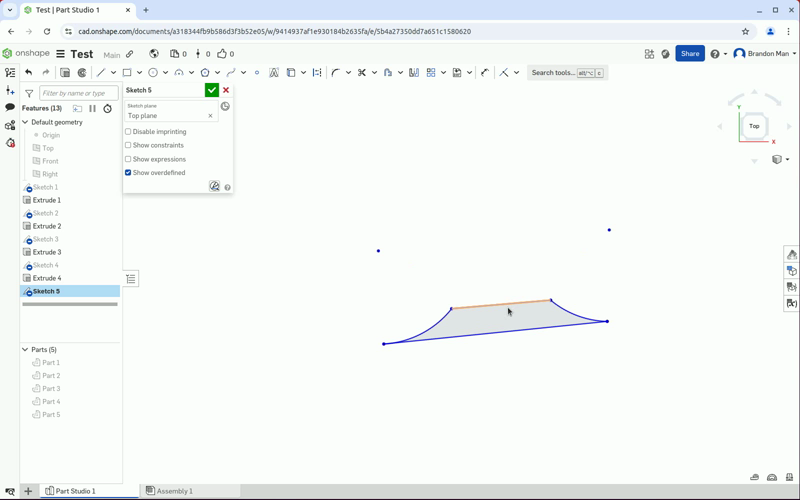
scroll(6)
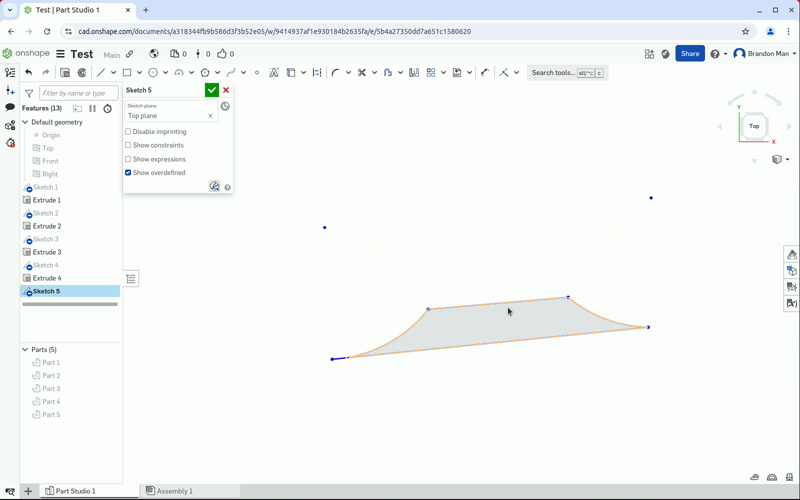
scroll(6)
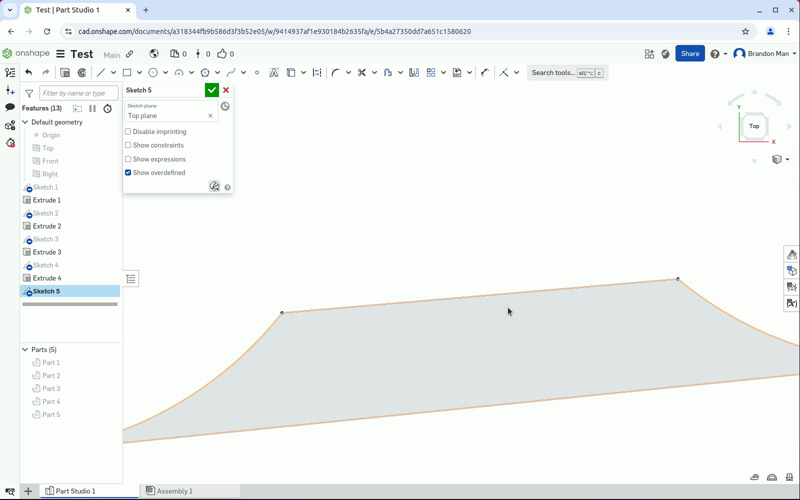
click(508, 307)
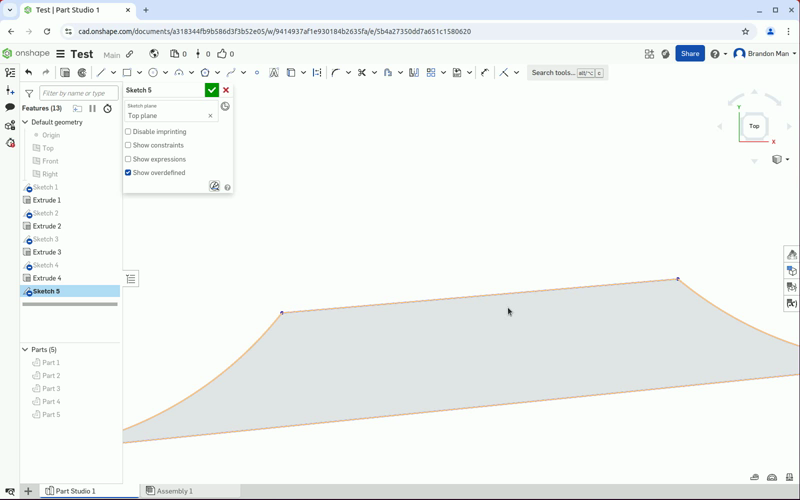
scroll(-6)
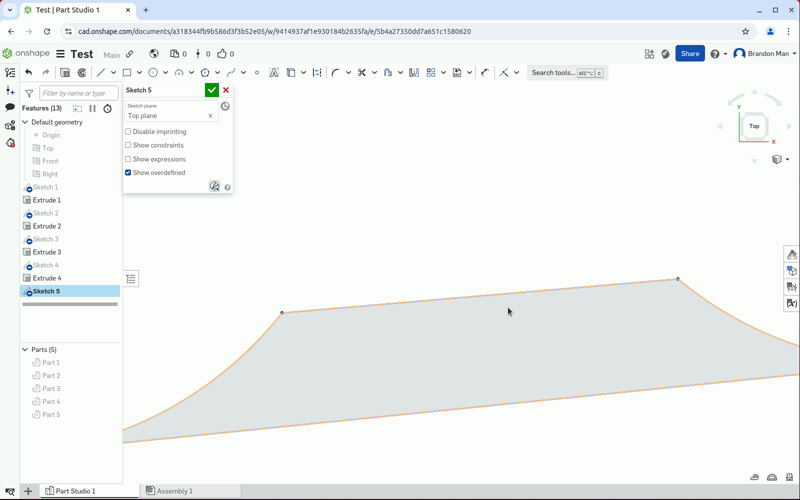
scroll(-6)
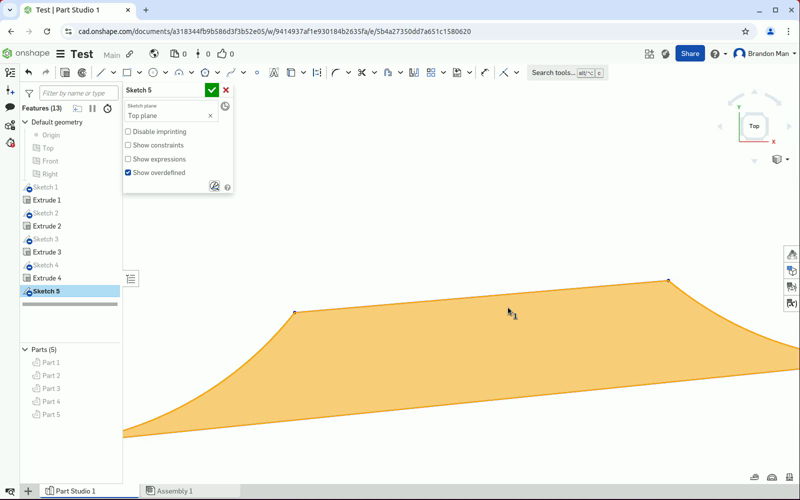
scroll(-6)
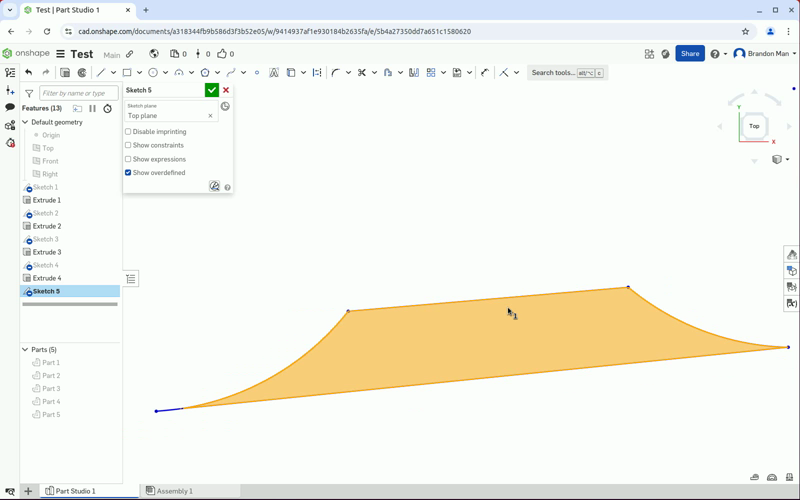
scroll(-6)
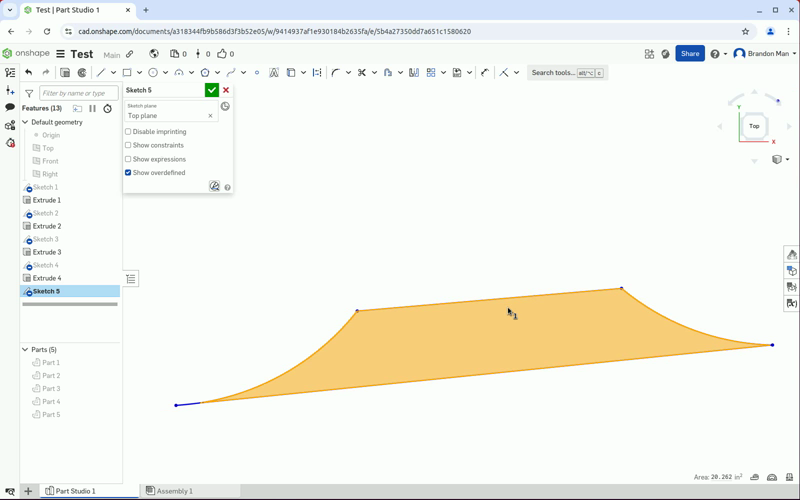
scroll(-6)
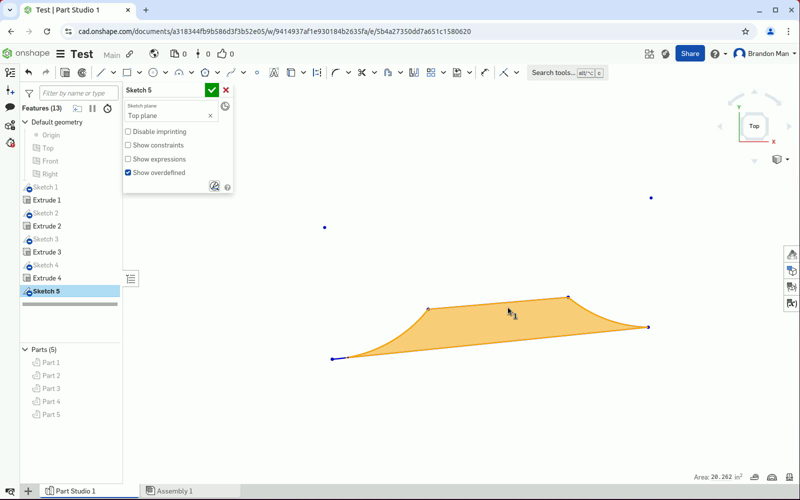
scroll(-6)
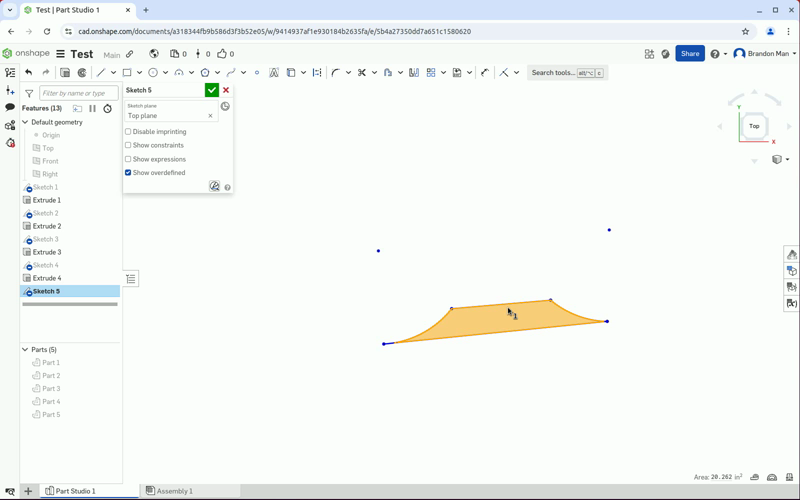
scroll(-6)
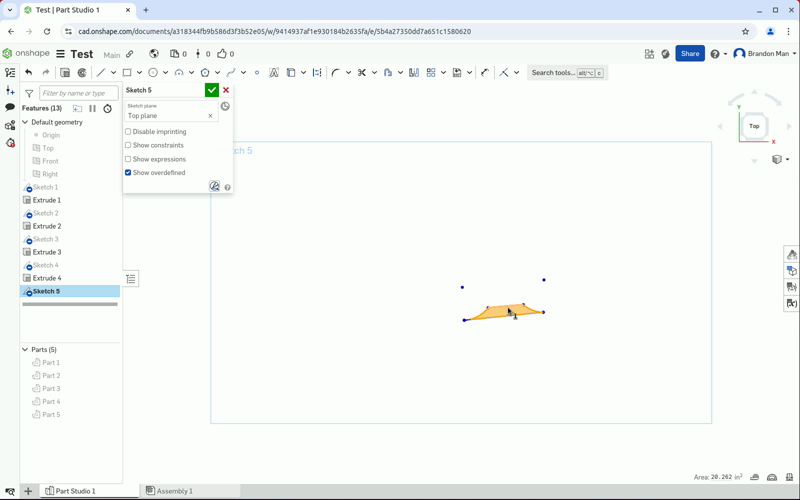
mouse_move(73, 352)
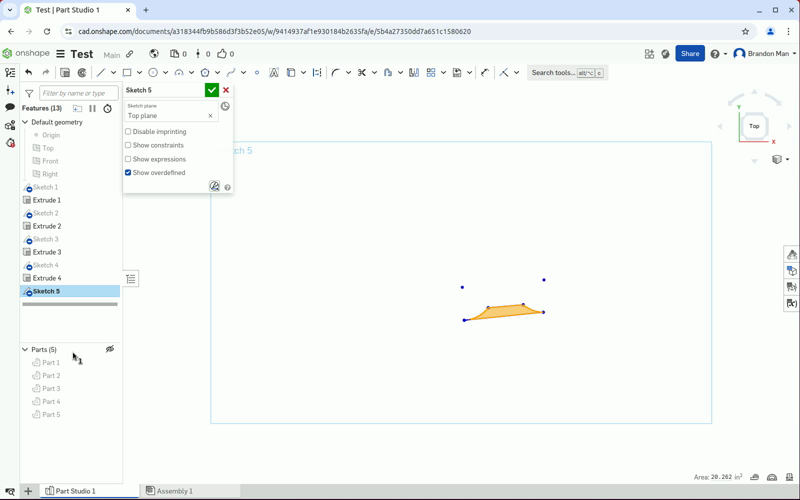
key(shift+y)
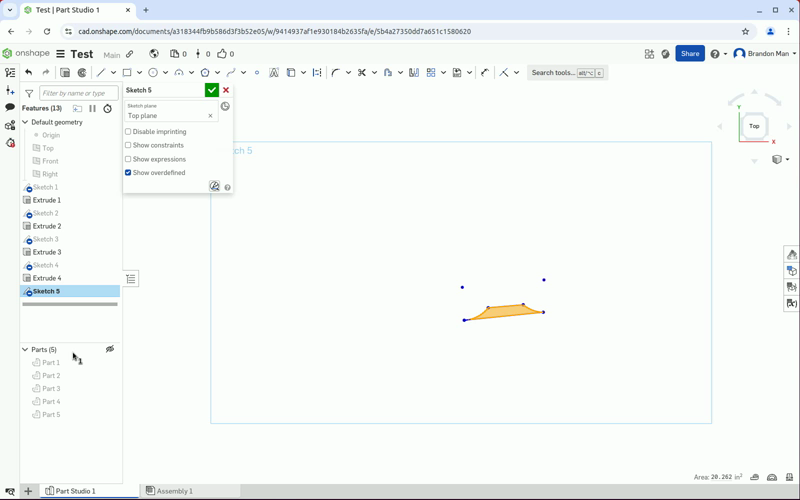
key(shift+e)
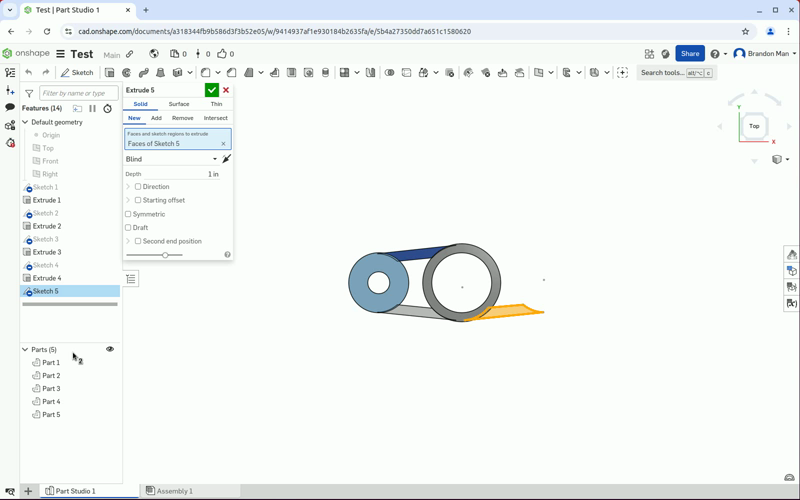
mouse_move(143, 106)
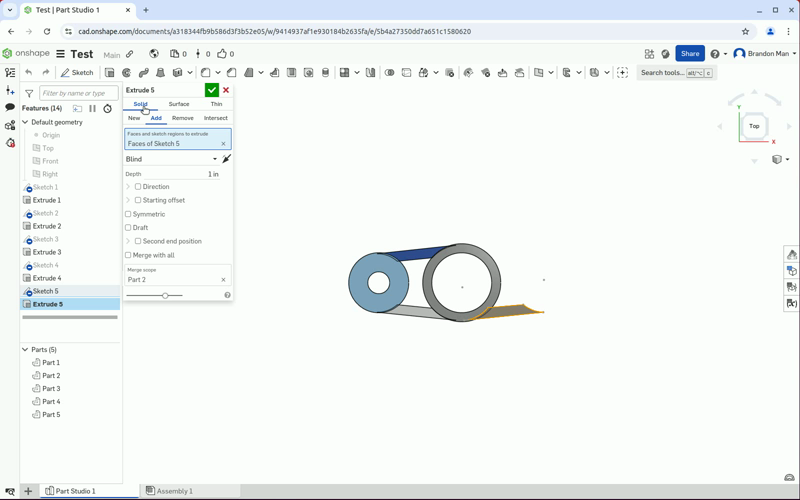
click(143, 106)
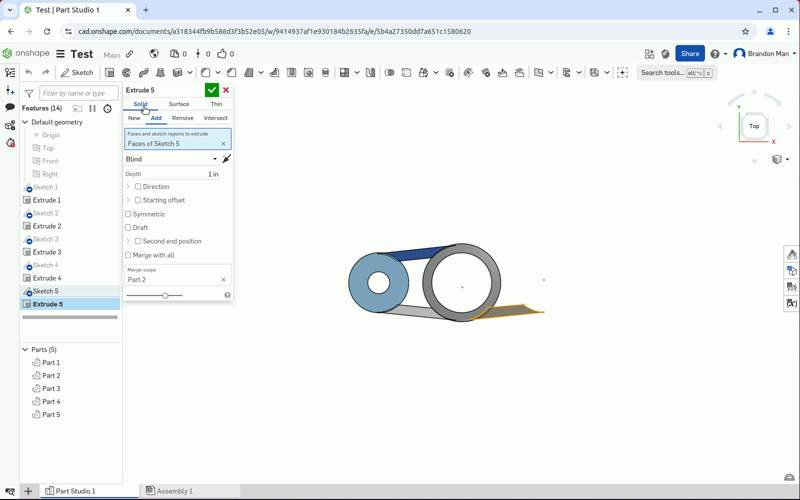
mouse_move(137, 120)
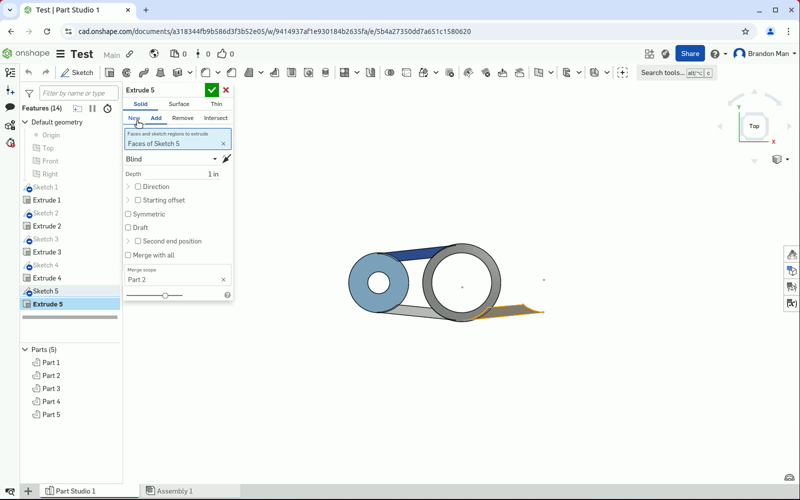
click(137, 120)
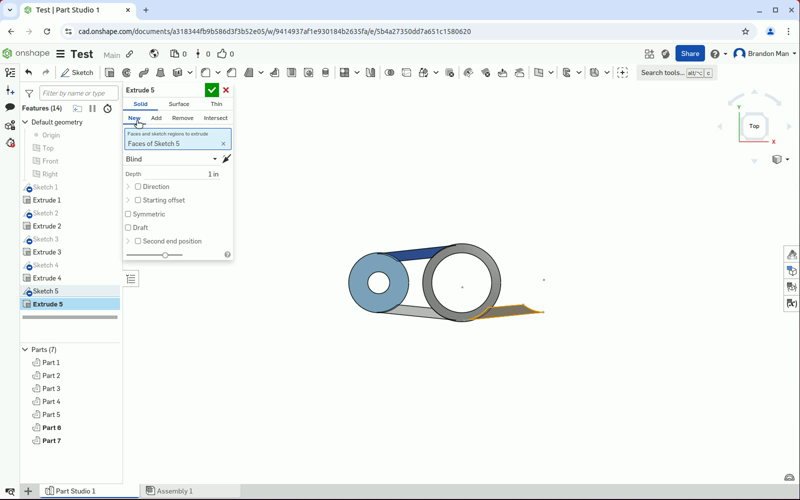
key(tab, 4)
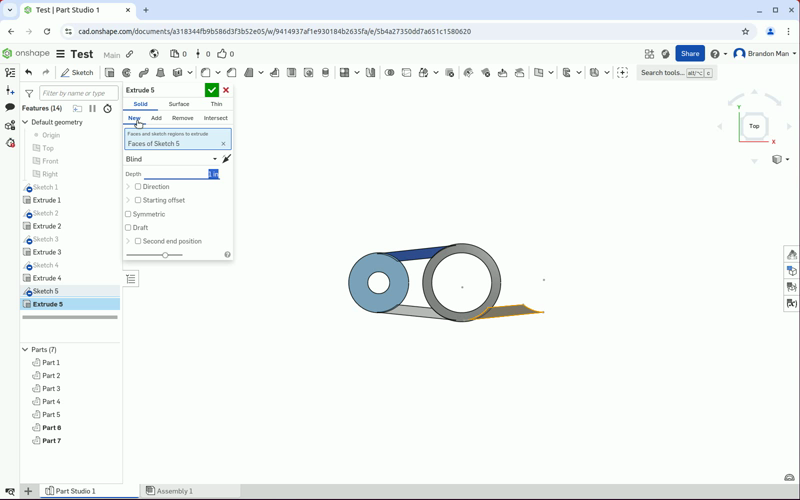
text(3.37)
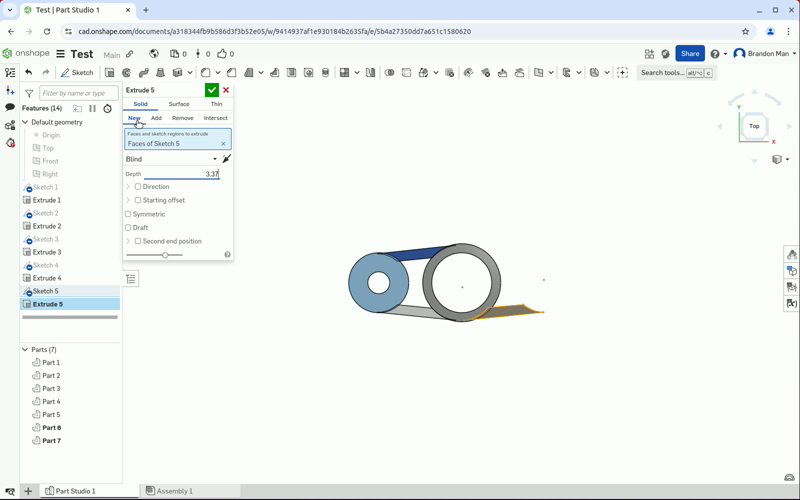
key(tab, 3)
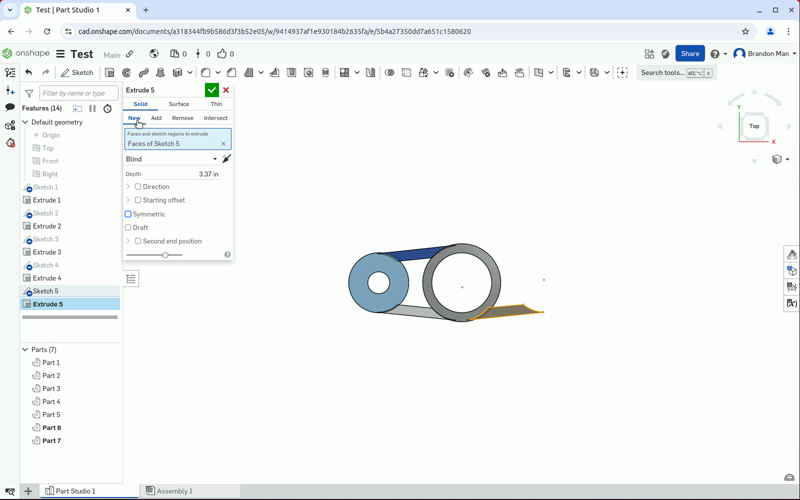
key(space)
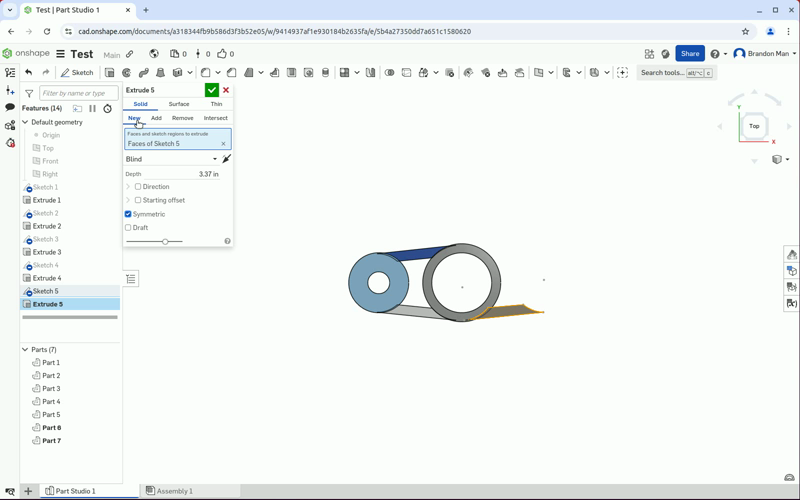
key(enter)
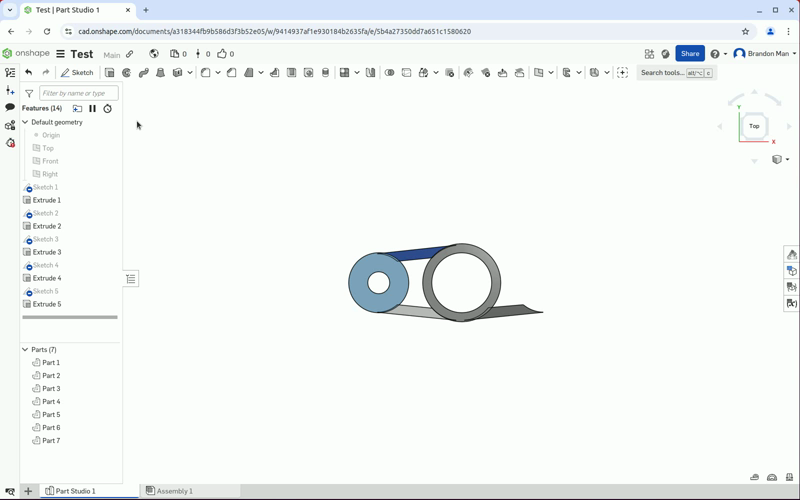
key(shift+h)
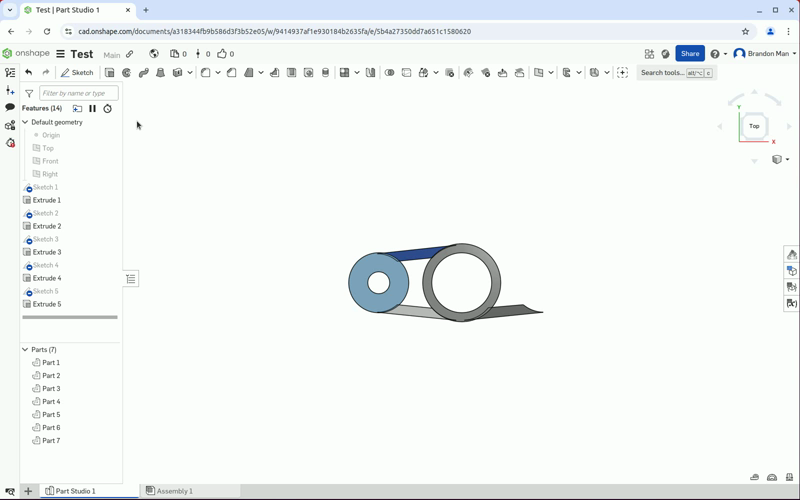
key(shift+h)
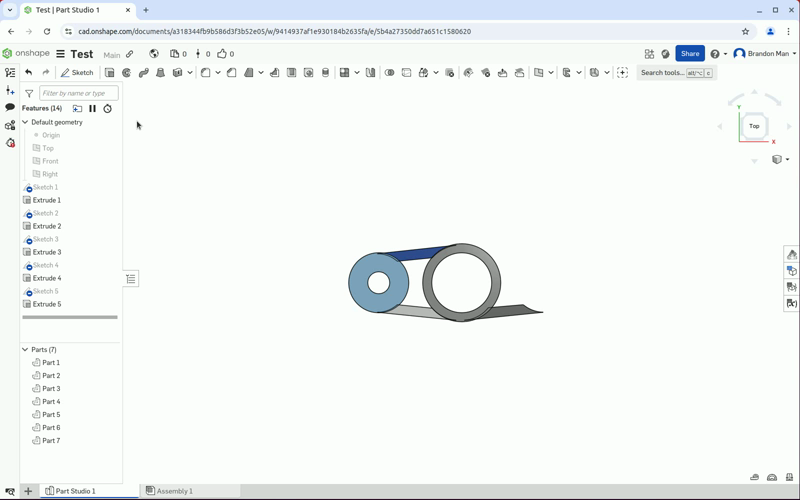
mouse_move(73, 189)
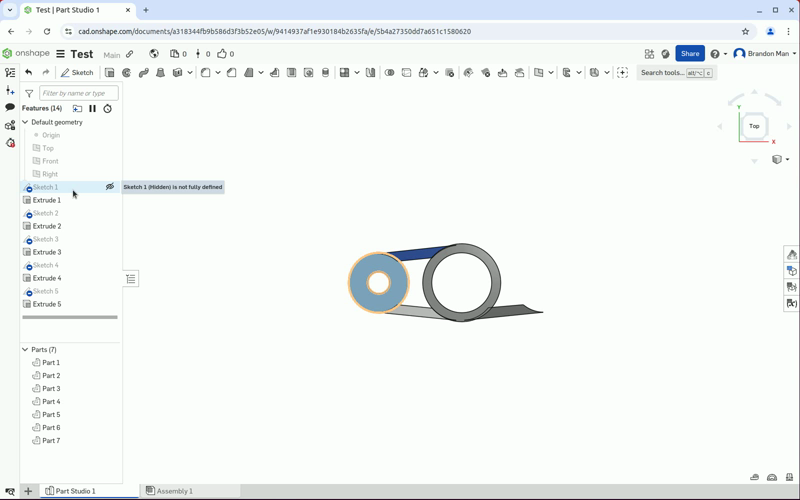
click(73, 189)
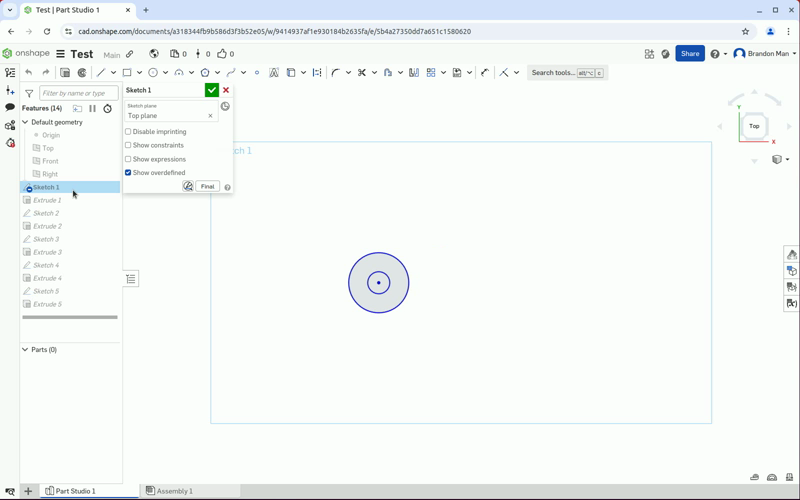
mouse_move(229, 92)
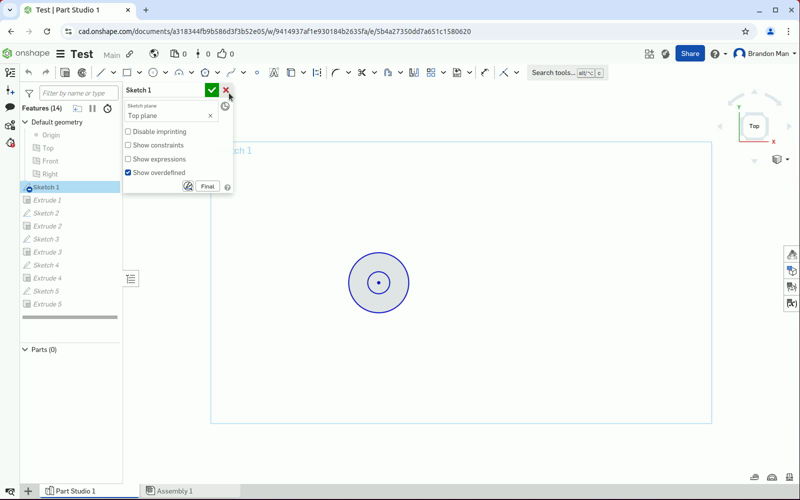
click(229, 92)
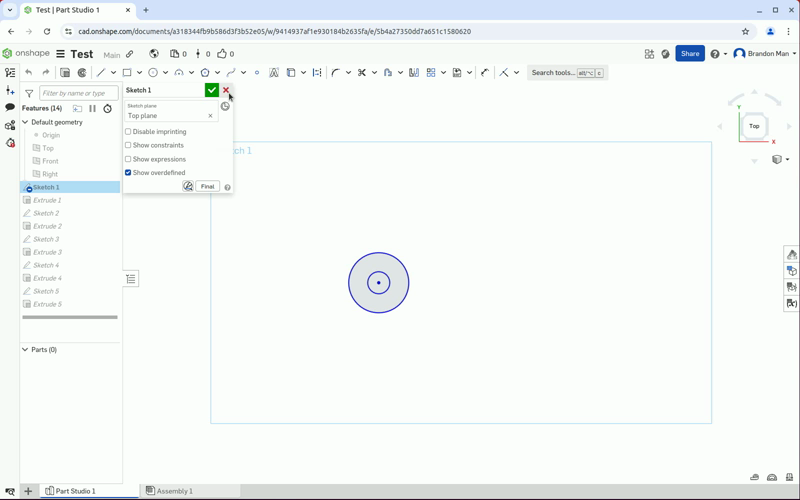
key(shift+s)
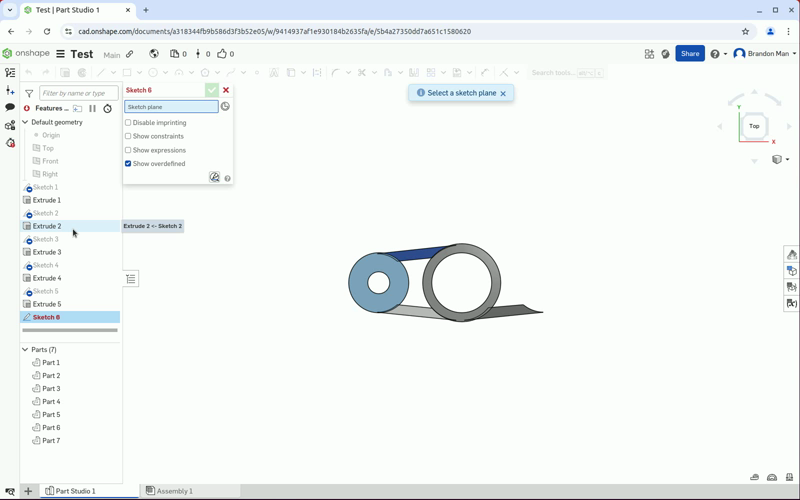
scroll(3)
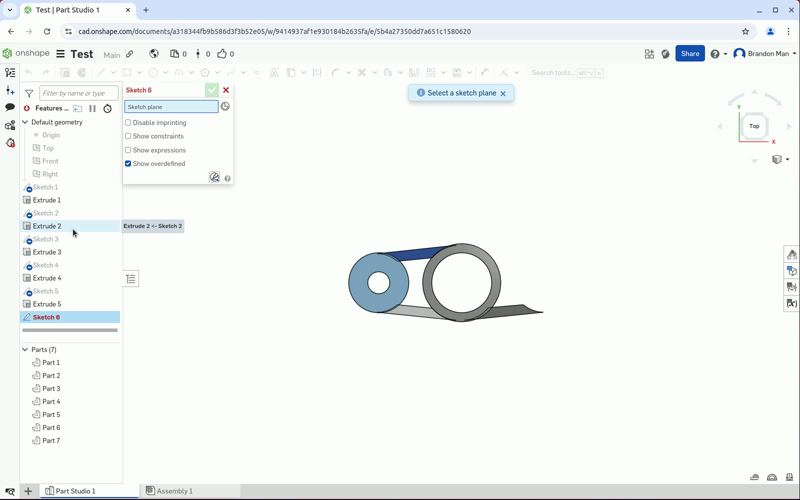
mouse_move(73, 150)
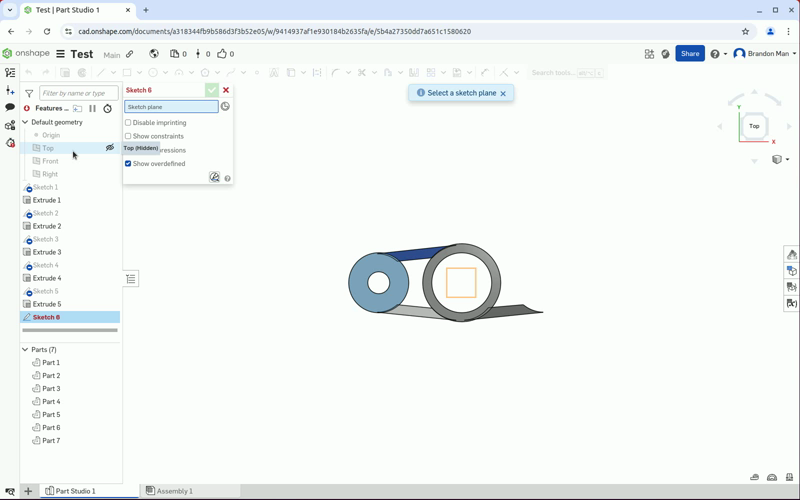
click(73, 150)
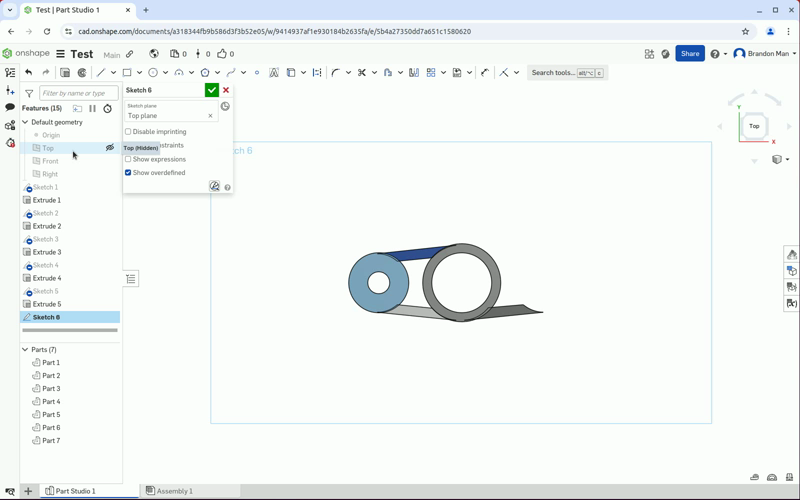
mouse_move(73, 352)
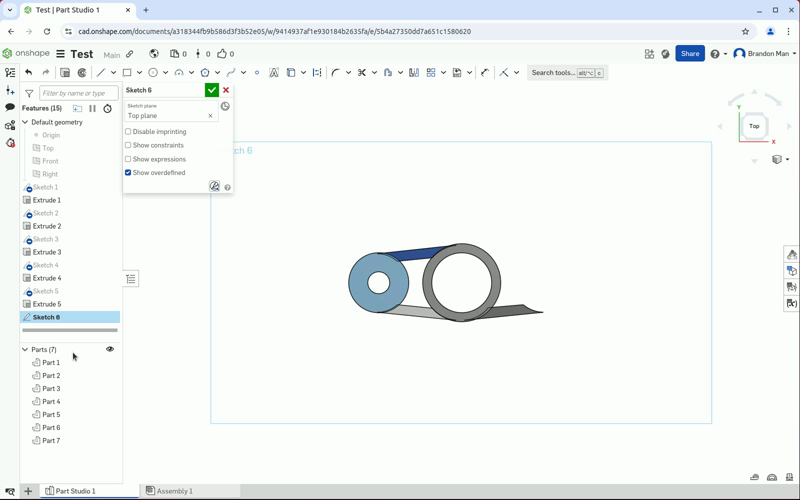
key(y)
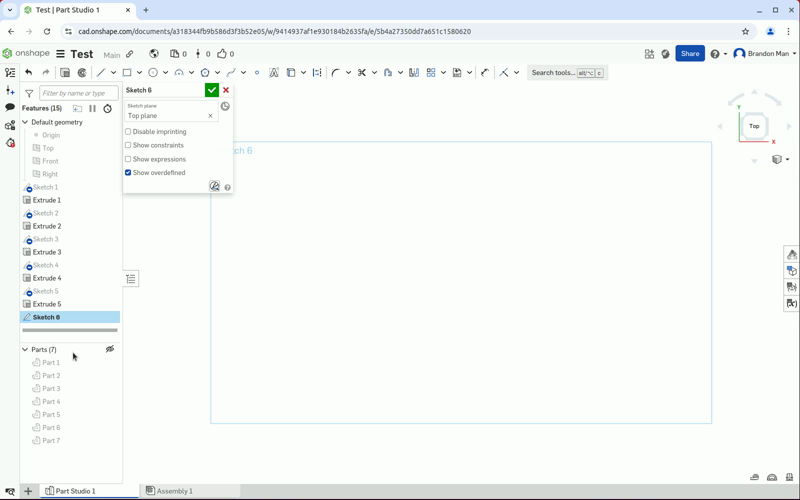
key(c)
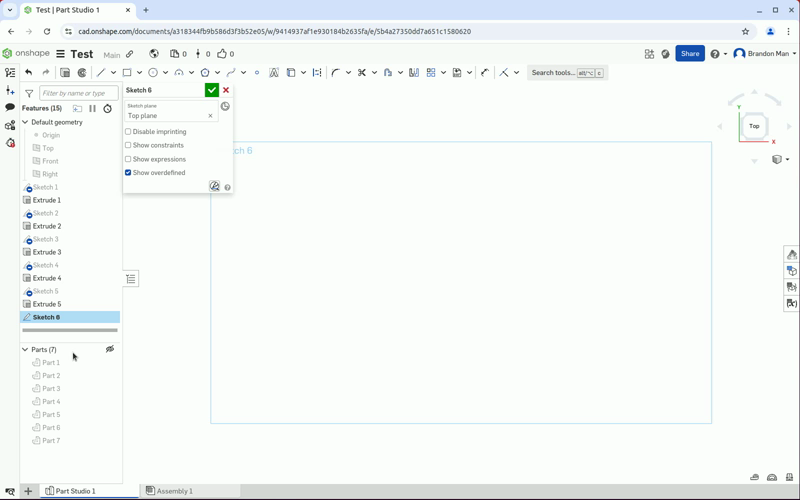
key_down(shift)
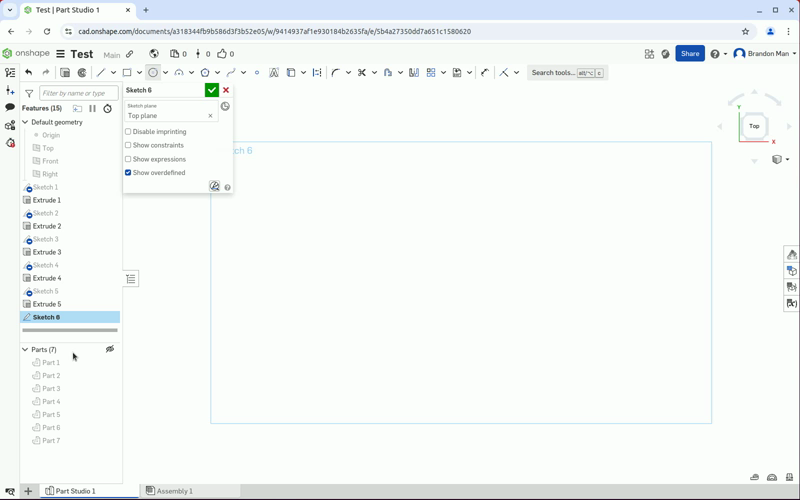
mouse_move(544, 282)
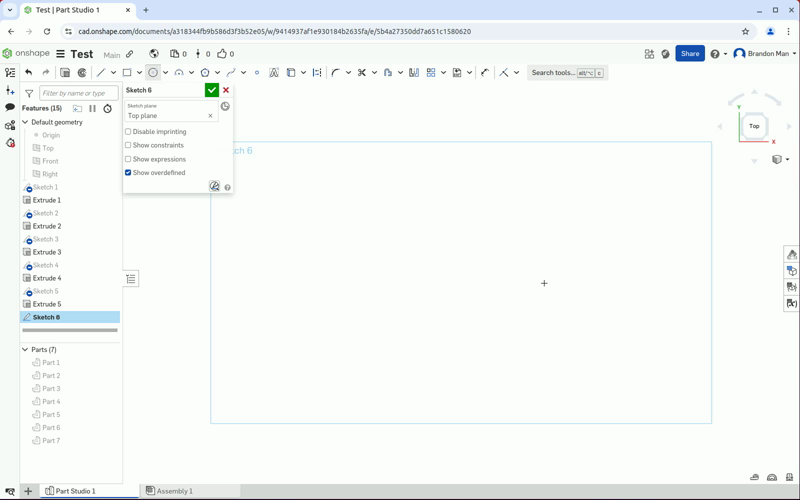
click(544, 282)
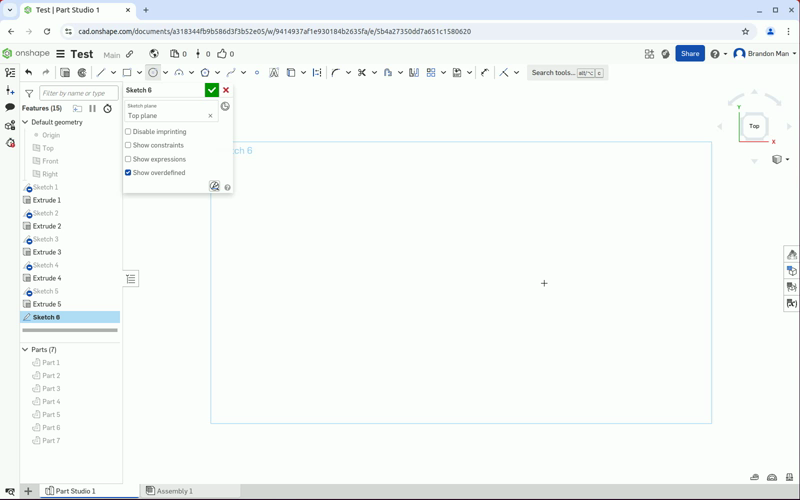
key_up(shift)
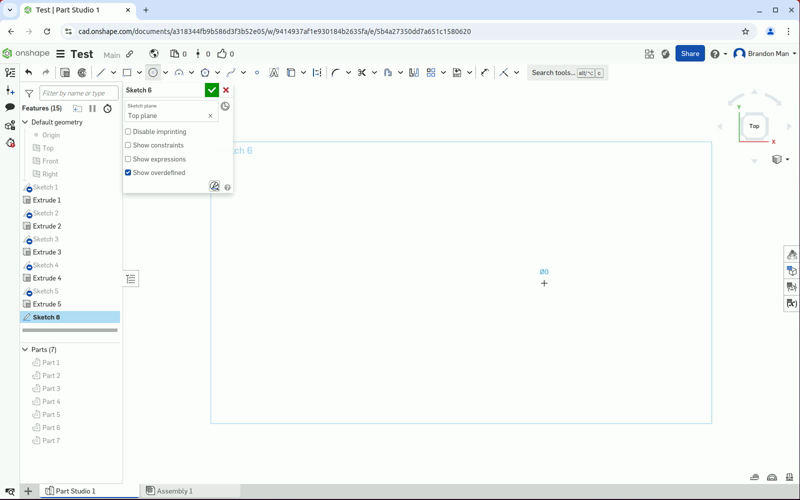
mouse_move(573, 282)
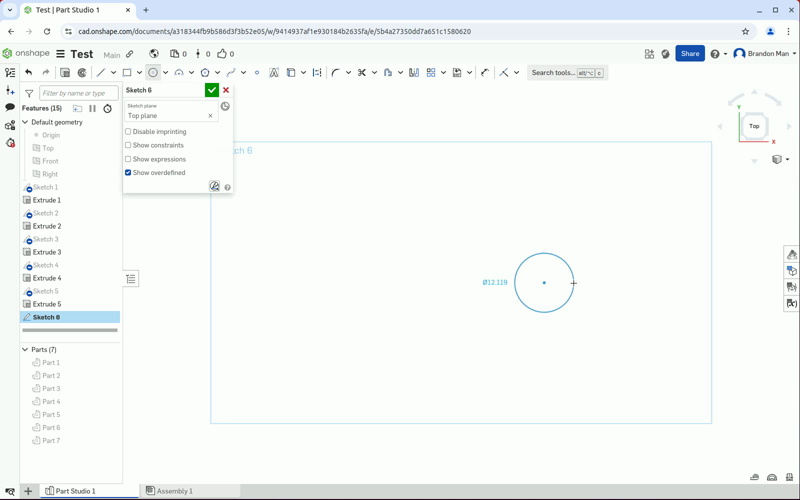
click(573, 282)
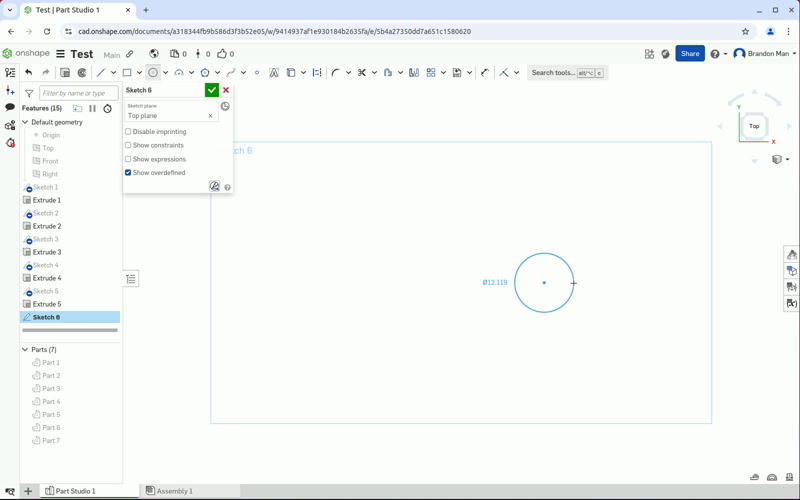
key(esc)
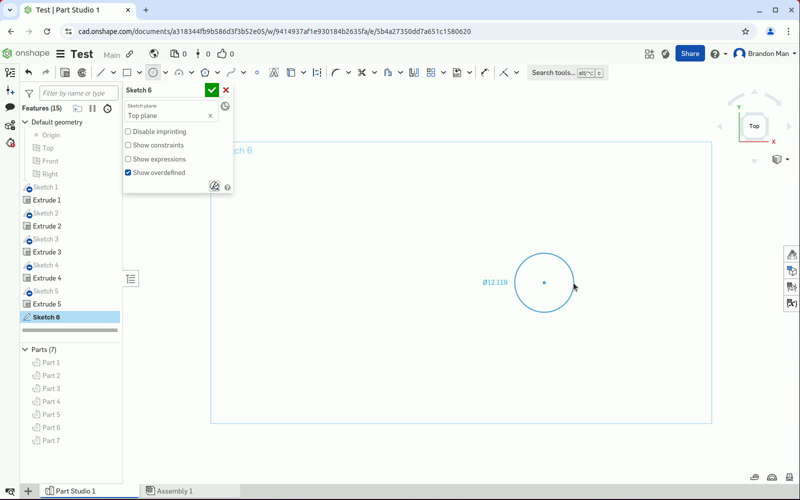
key(c)
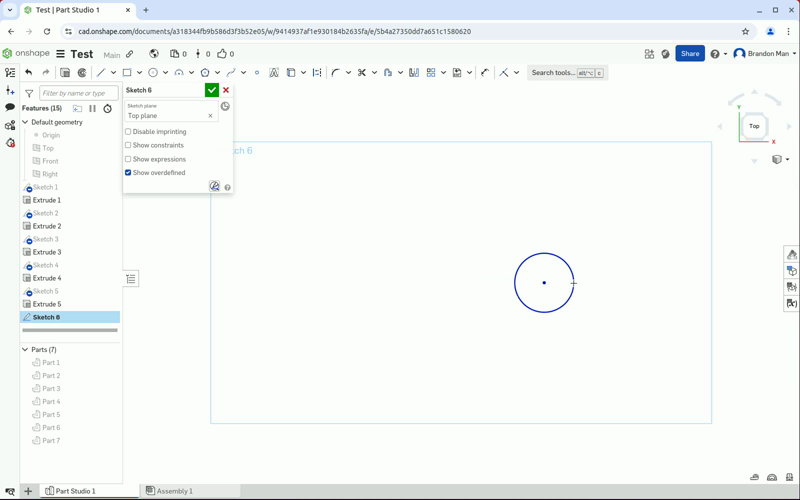
key_down(shift)
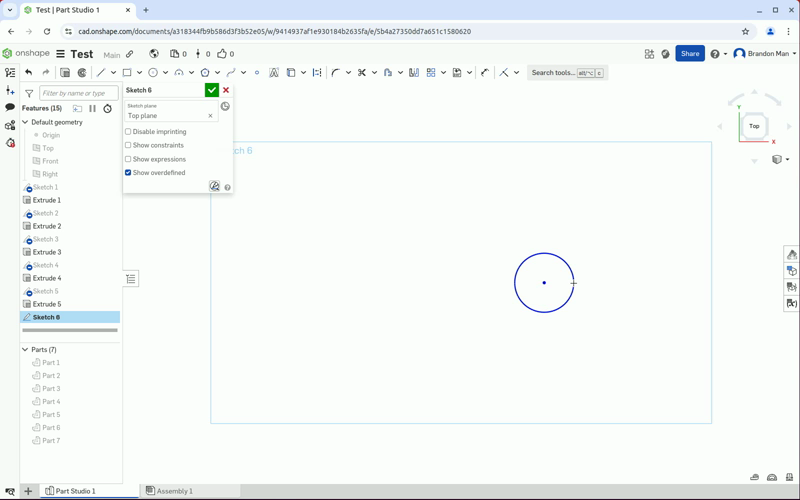
mouse_move(544, 282)
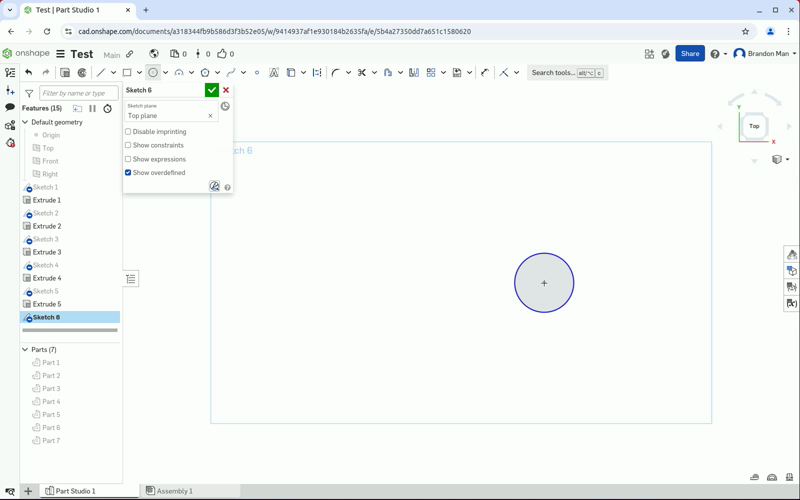
click(544, 282)
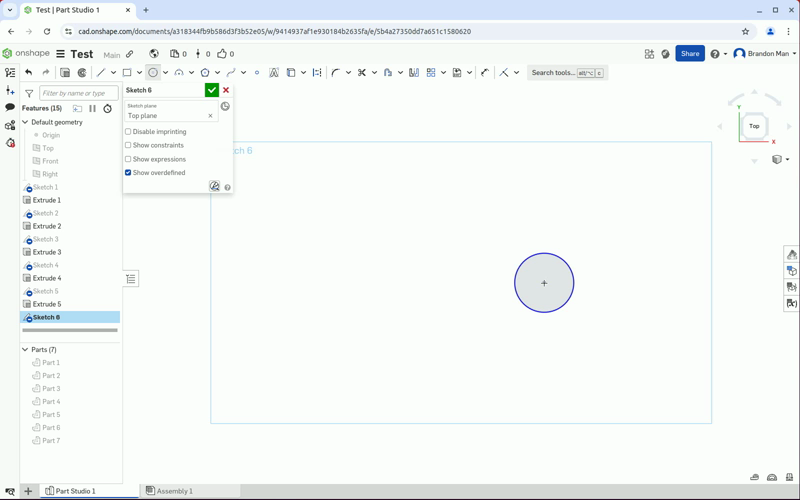
key_up(shift)
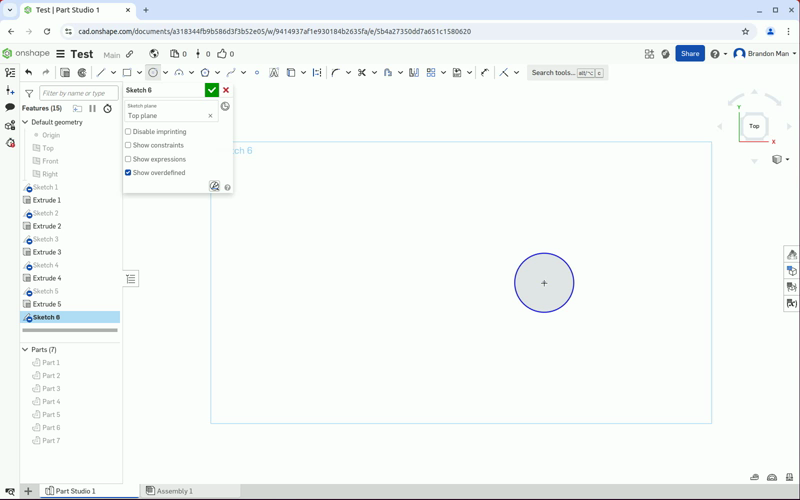
mouse_move(555, 282)
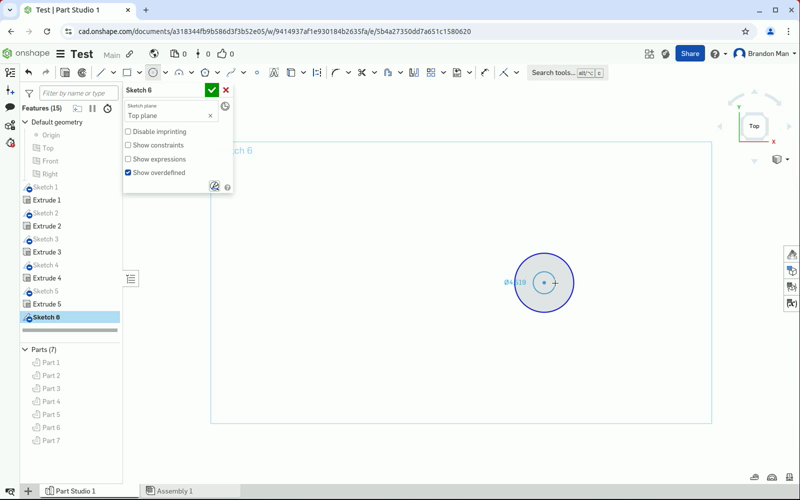
click(555, 282)
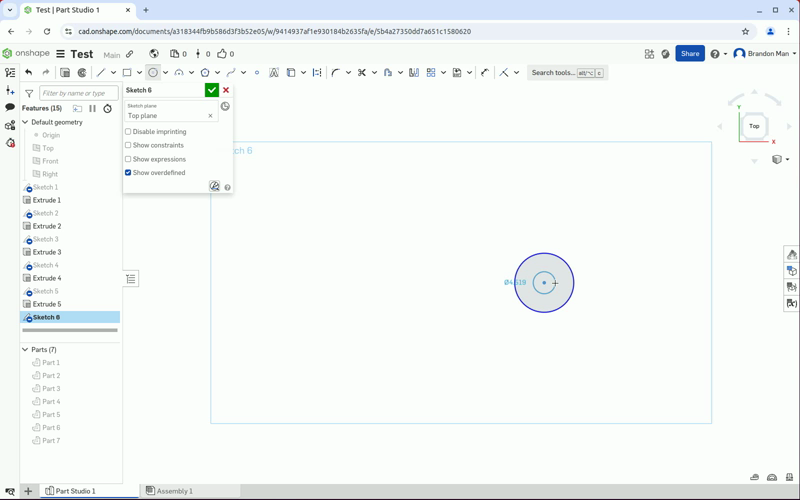
key(esc)
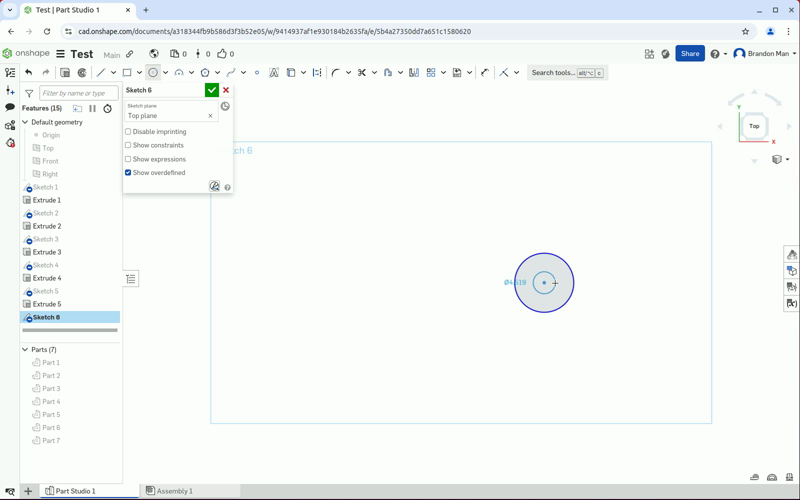
mouse_move(567, 280)
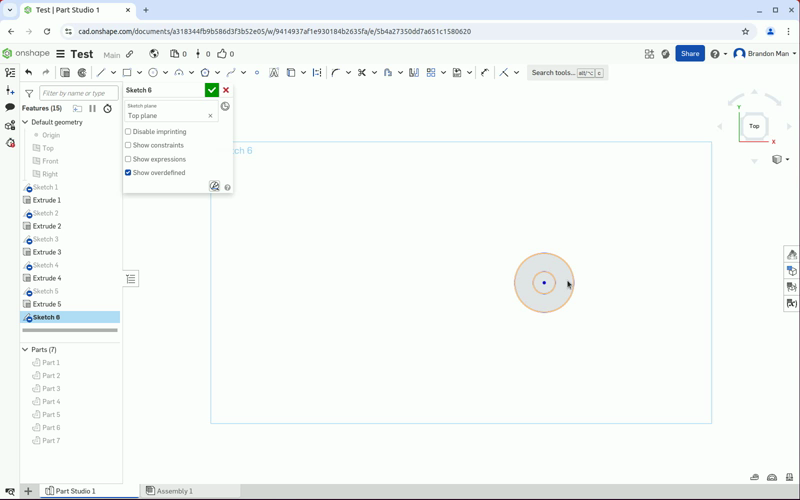
click(567, 280)
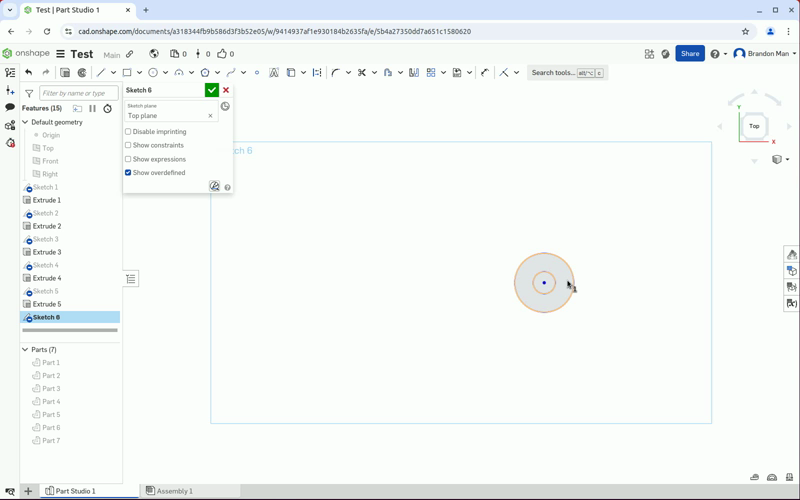
mouse_move(73, 352)
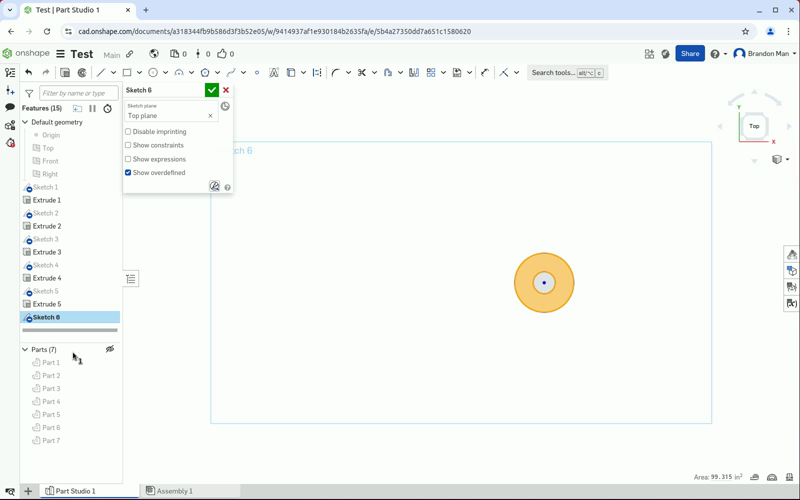
key(shift+y)
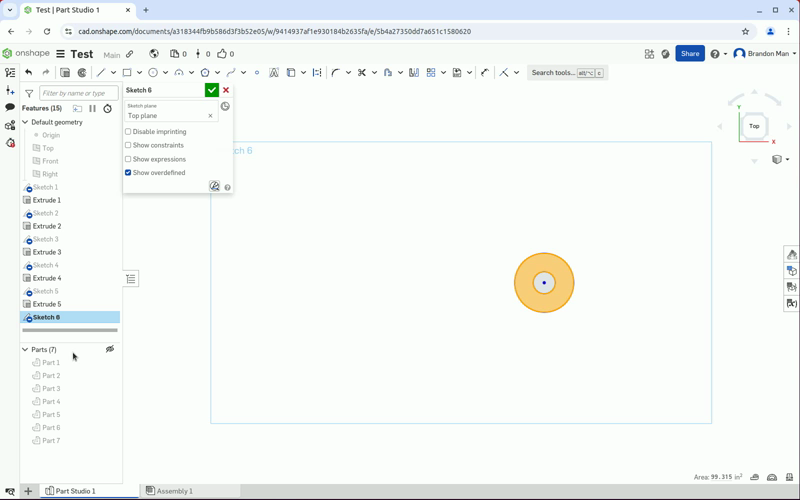
key(shift+e)
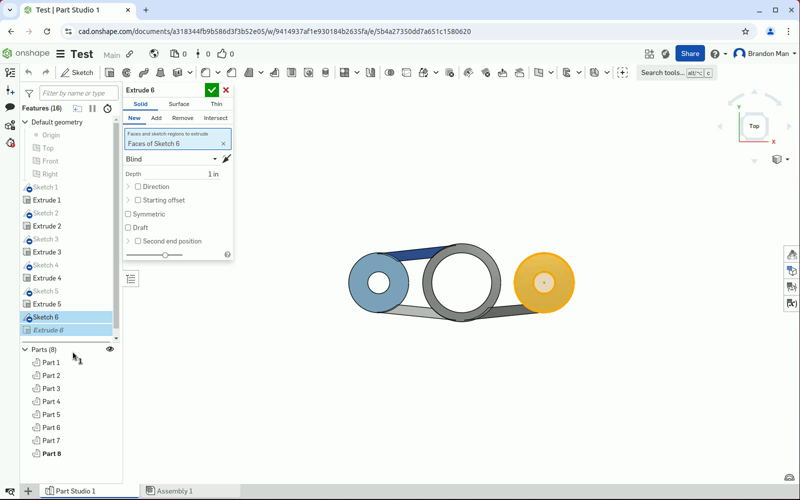
mouse_move(143, 106)
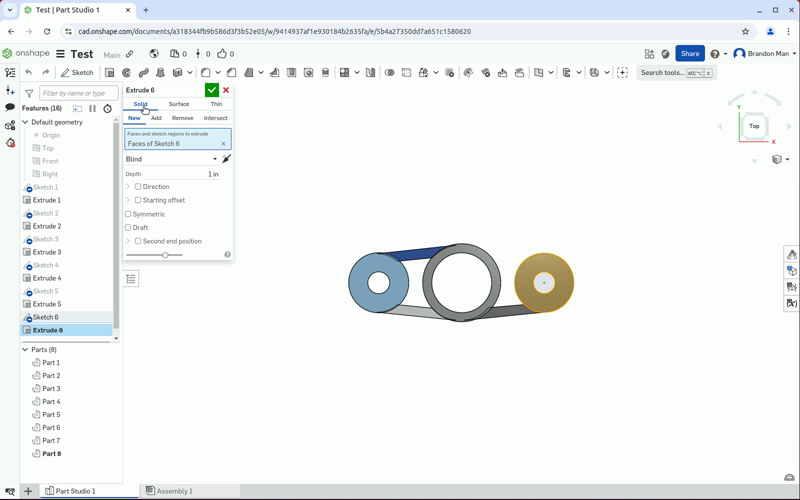
click(143, 106)
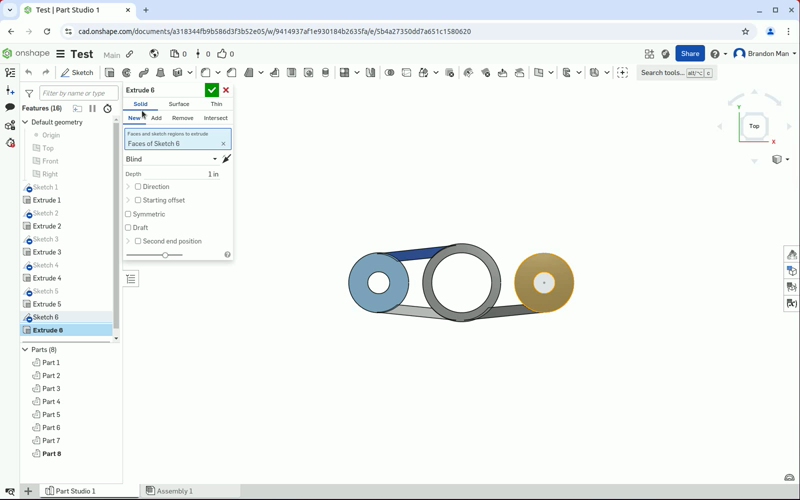
mouse_move(137, 120)
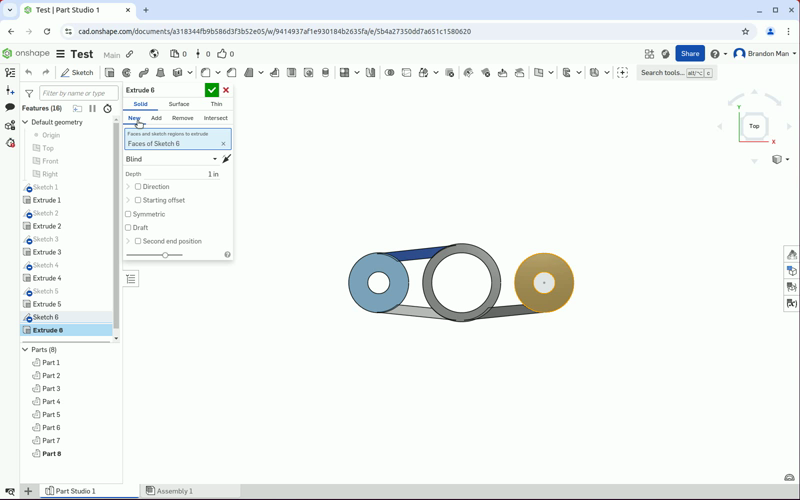
click(137, 120)
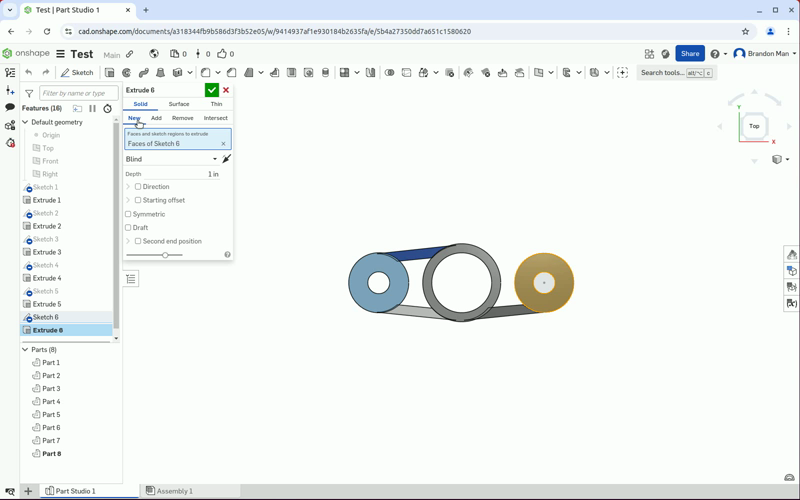
key(tab, 4)
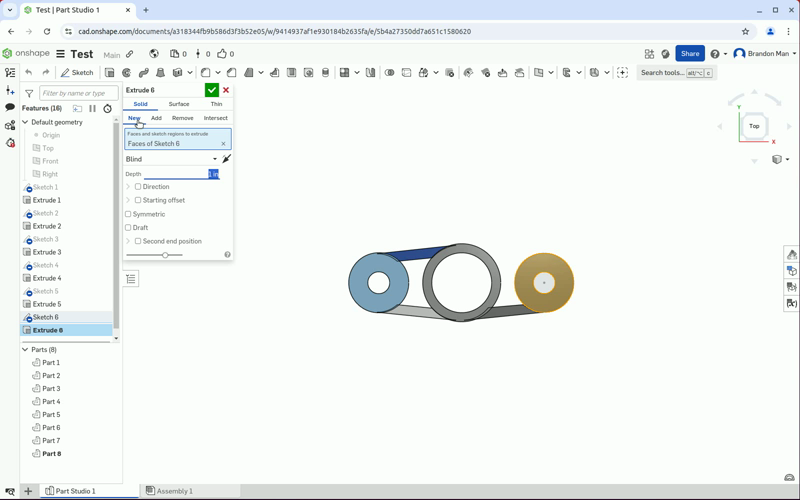
text(3.37)
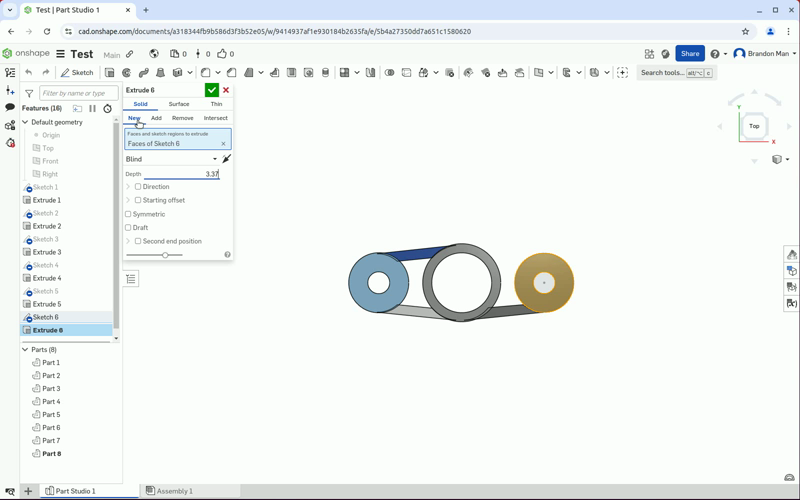
key(tab, 3)
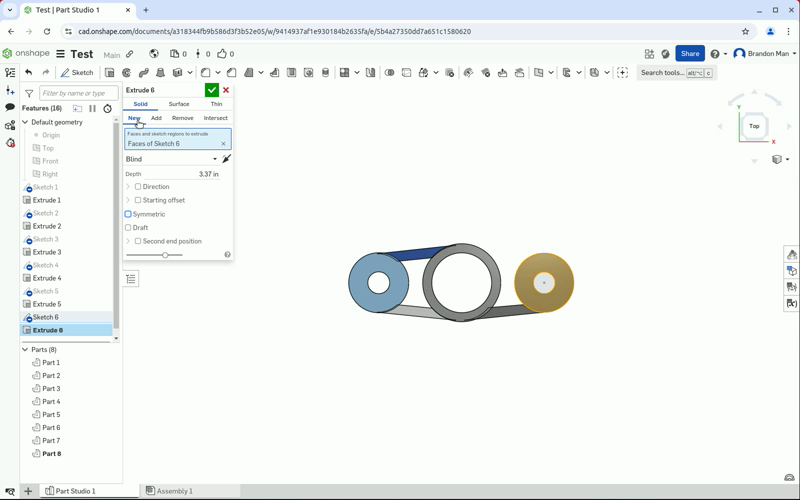
key(space)
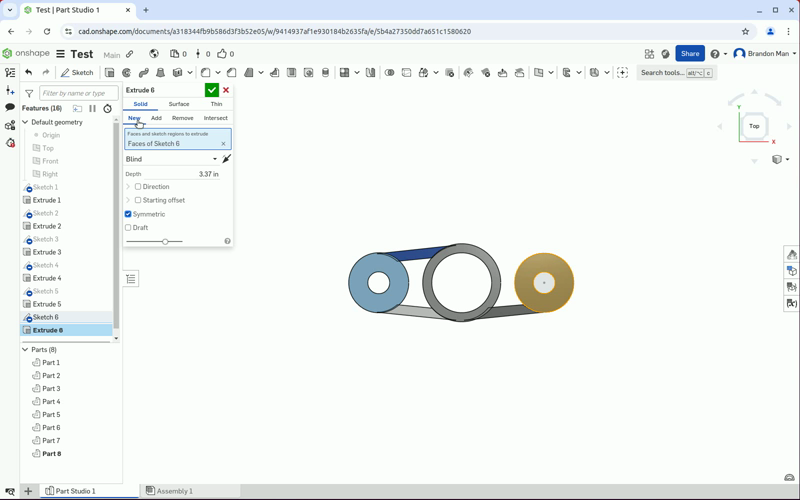
key(enter)
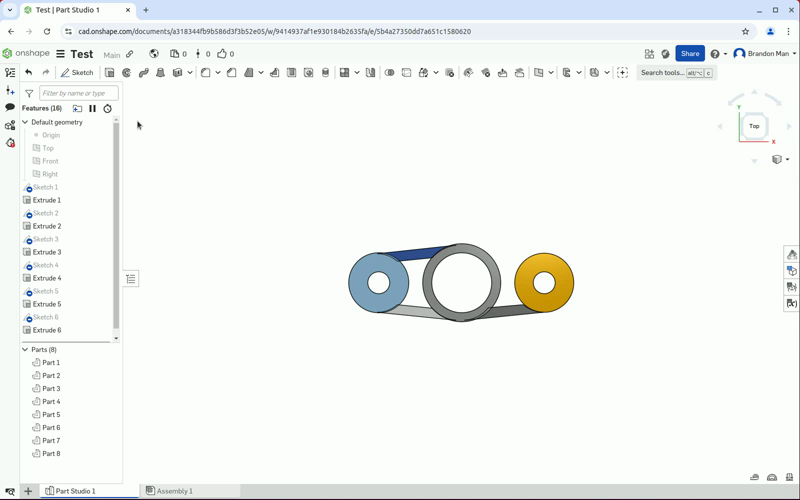
key(shift+h)
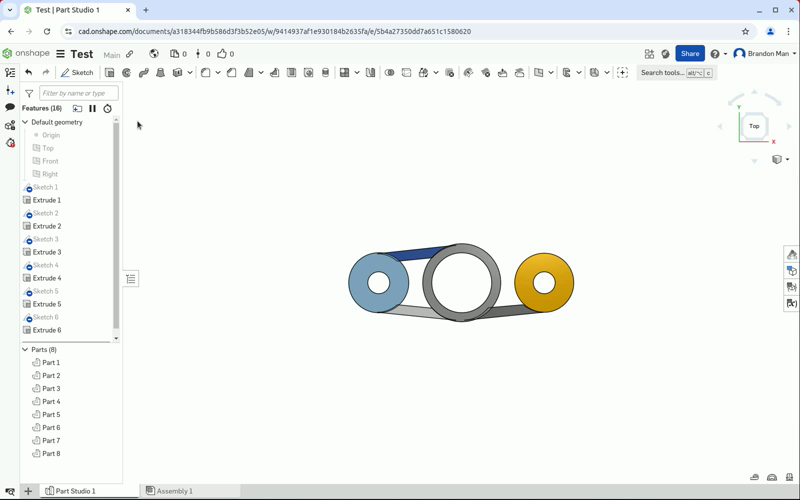
key(shift+h)
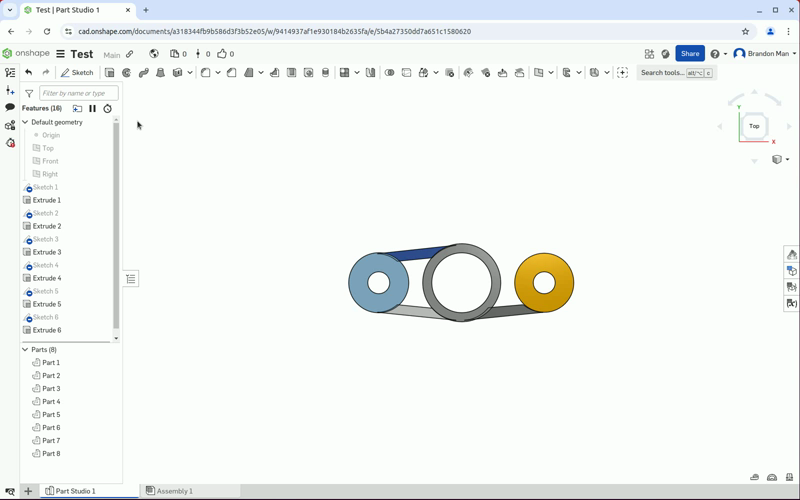
mouse_move(69, 189)
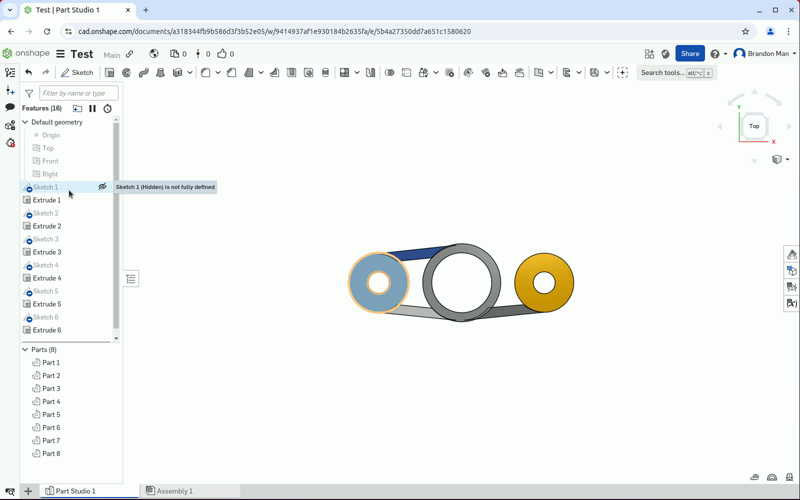
click(69, 189)
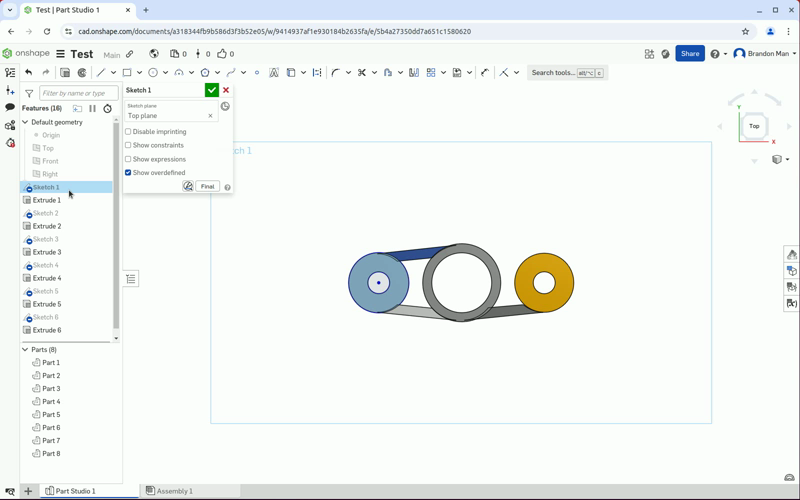
mouse_move(229, 92)
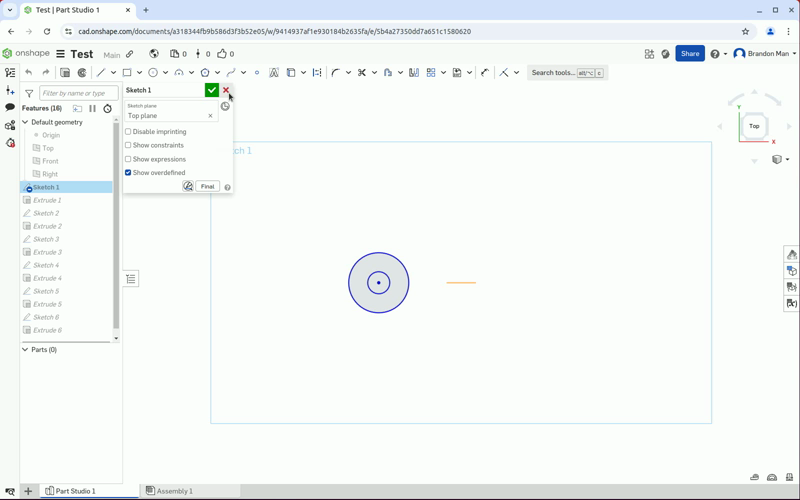
click(229, 92)
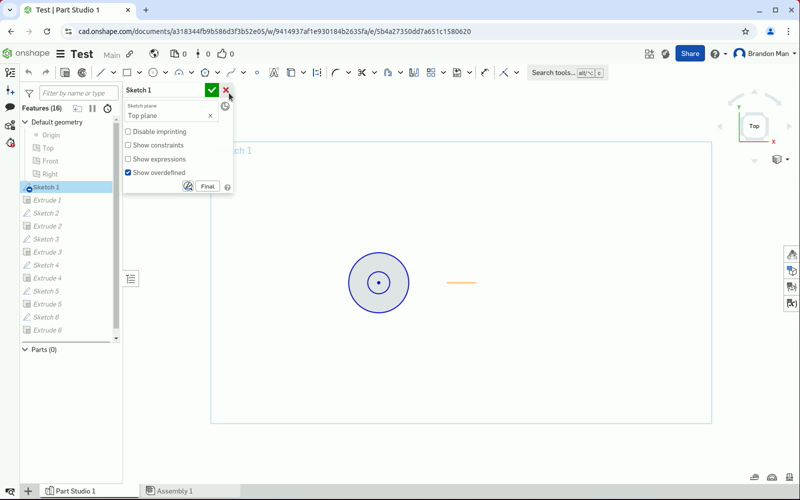
key(shift+s)
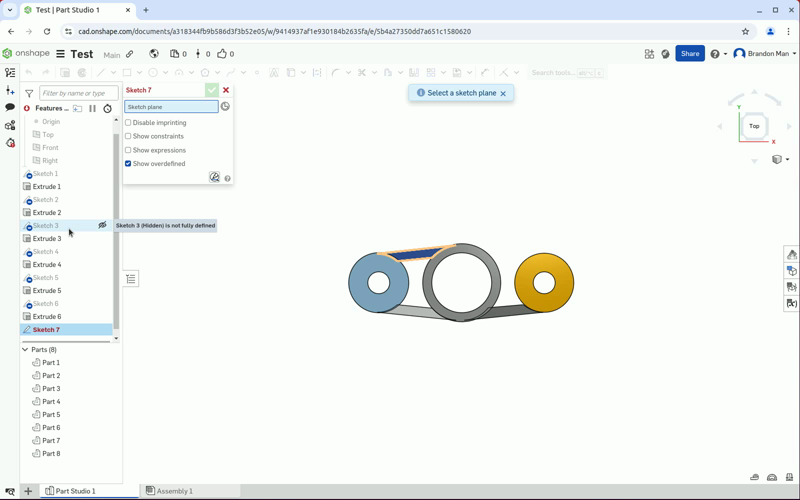
scroll(3)
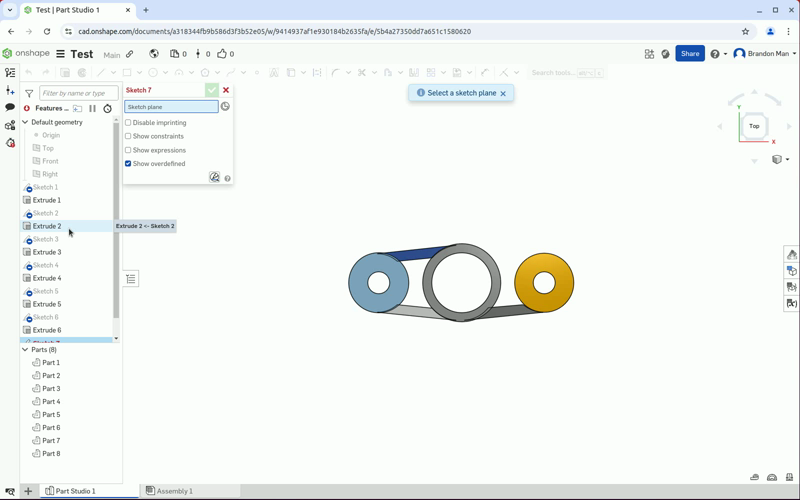
mouse_move(69, 150)
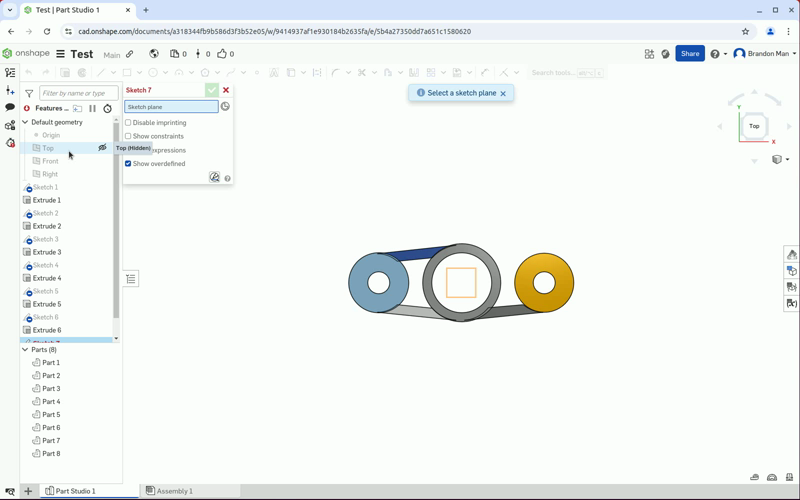
click(69, 150)
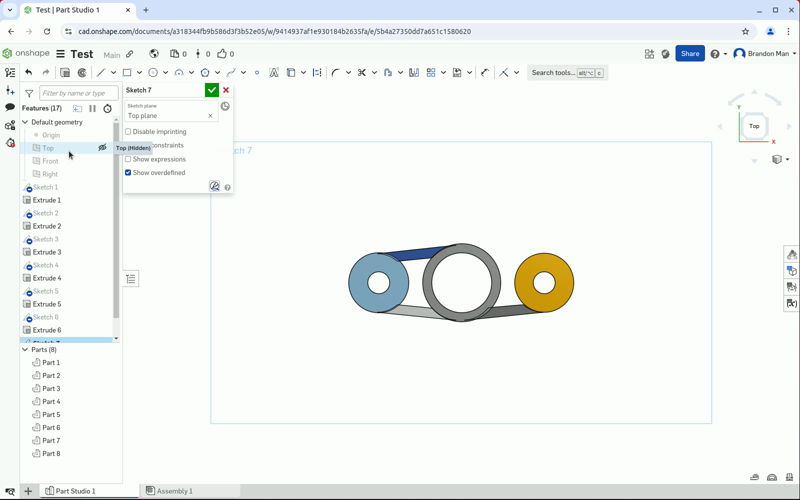
mouse_move(73, 352)
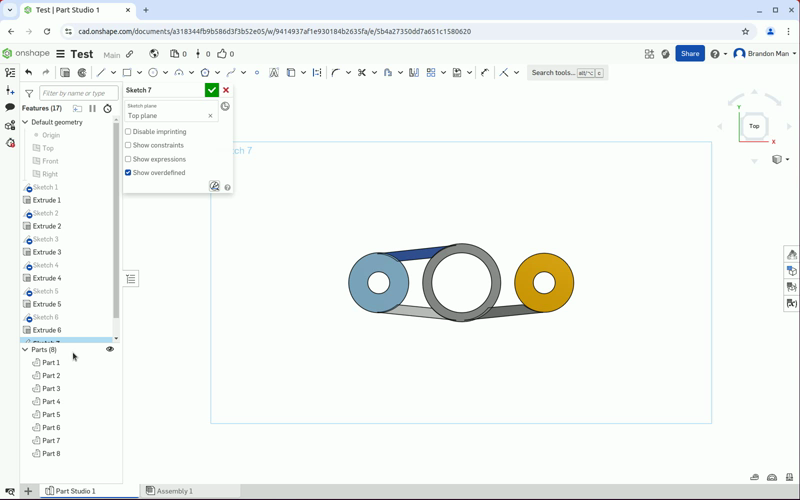
key(y)
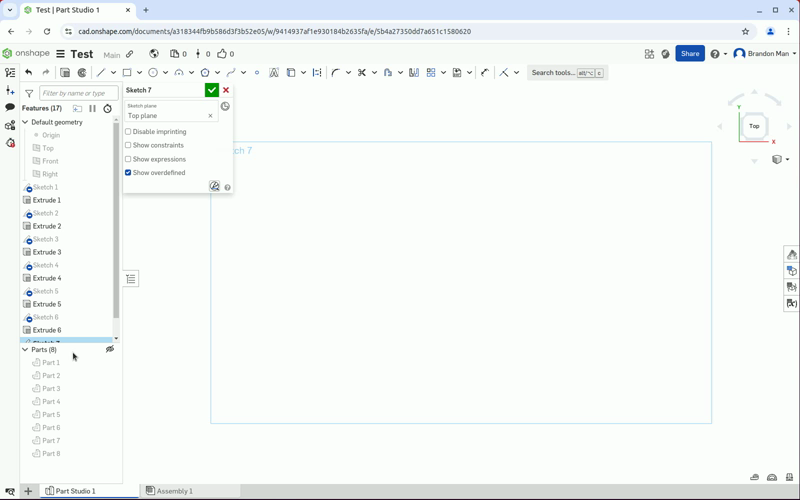
key(a)
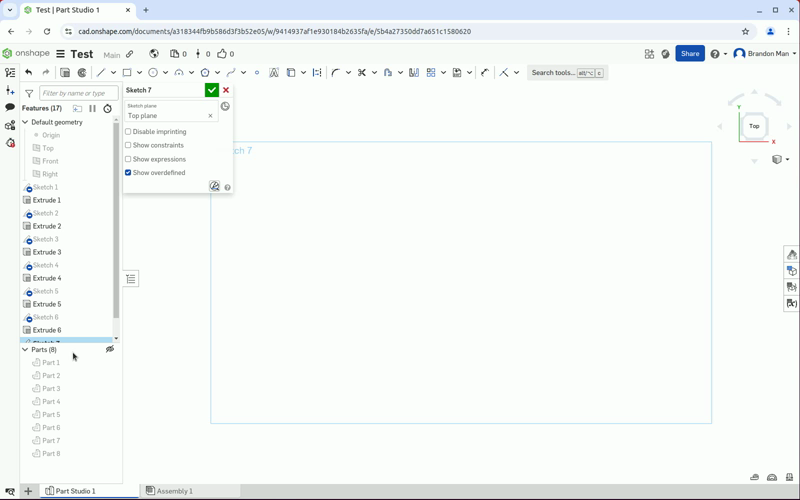
key_down(shift)
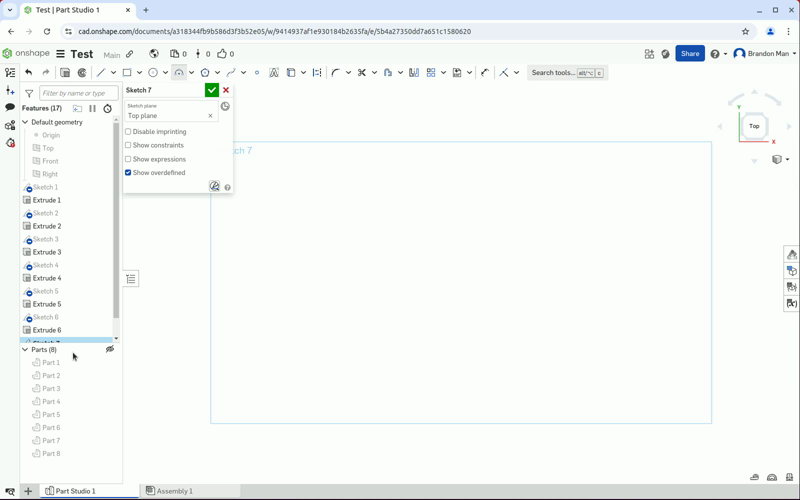
mouse_move(464, 245)
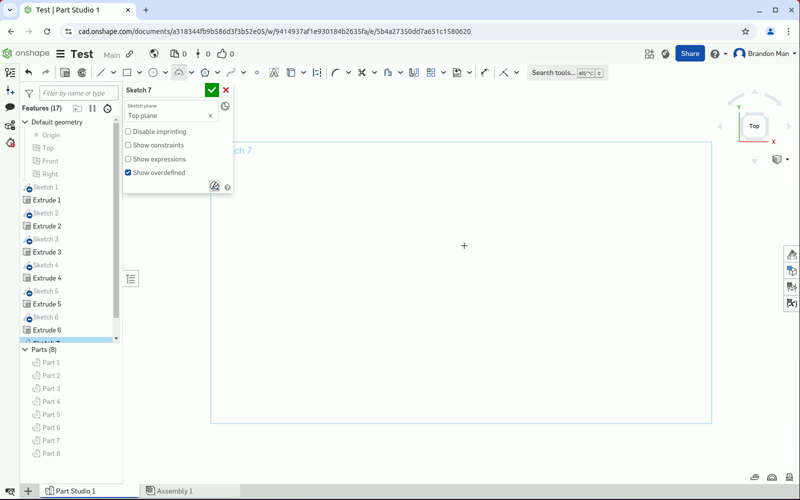
click(464, 245)
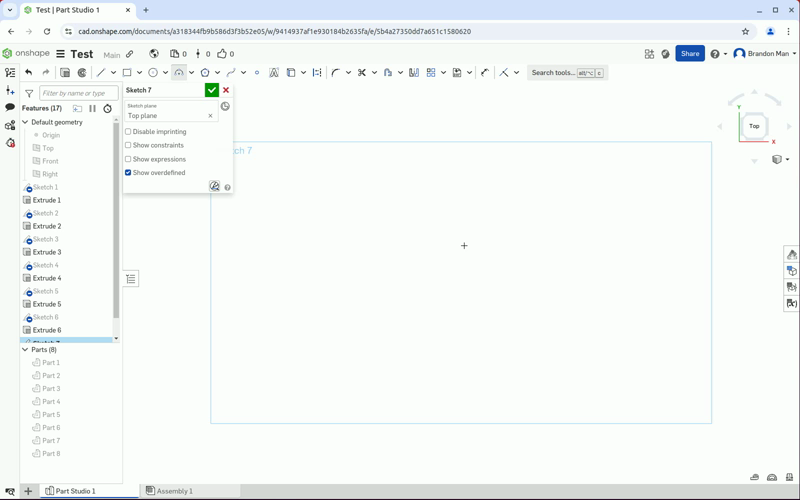
key_up(shift)
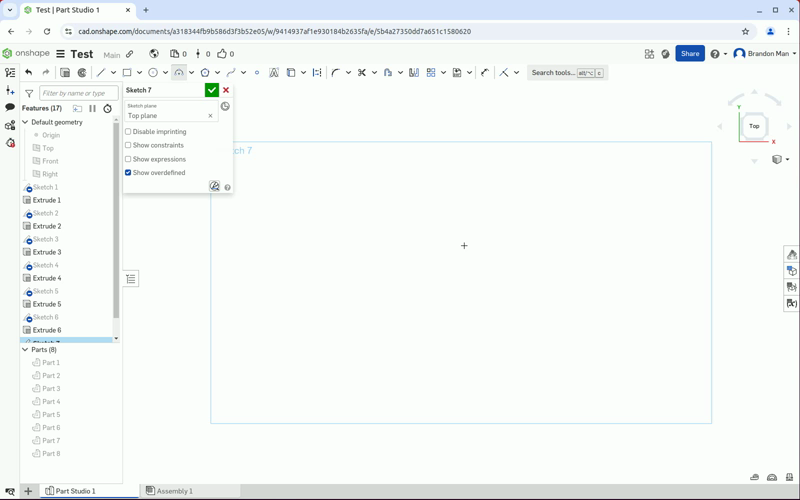
key_down(shift)
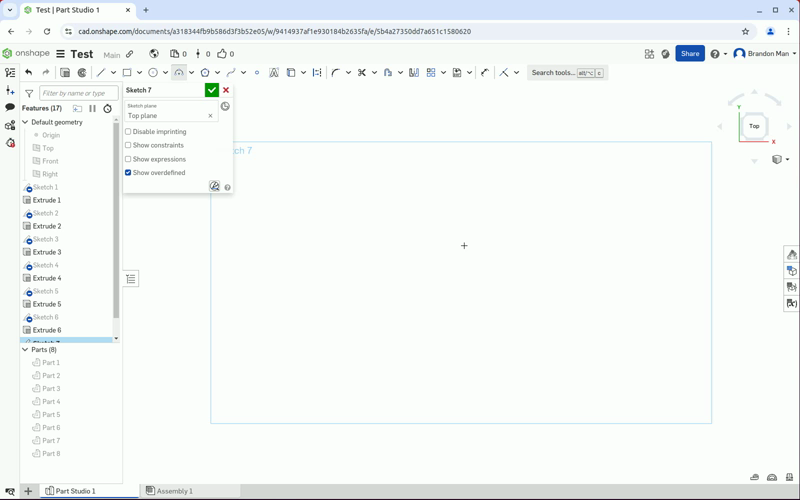
mouse_move(488, 258)
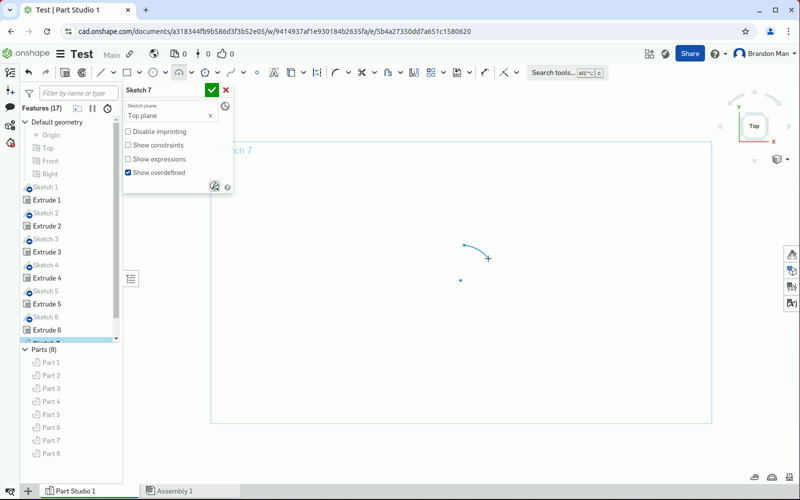
click(488, 258)
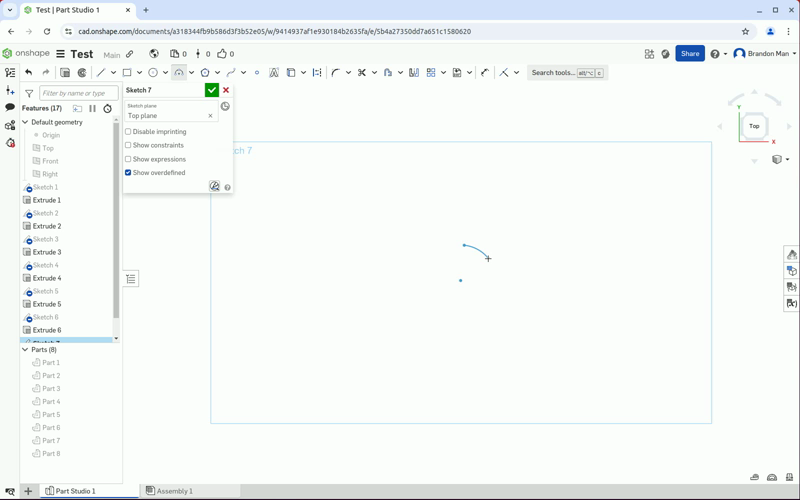
mouse_move(477, 249)
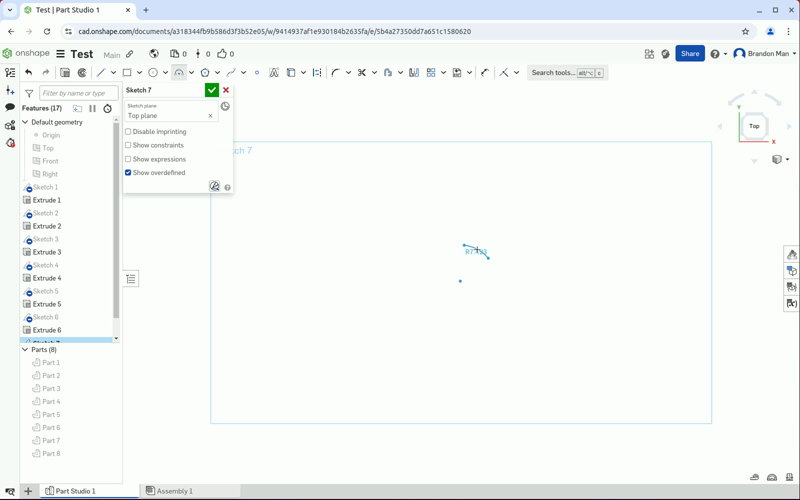
click(477, 249)
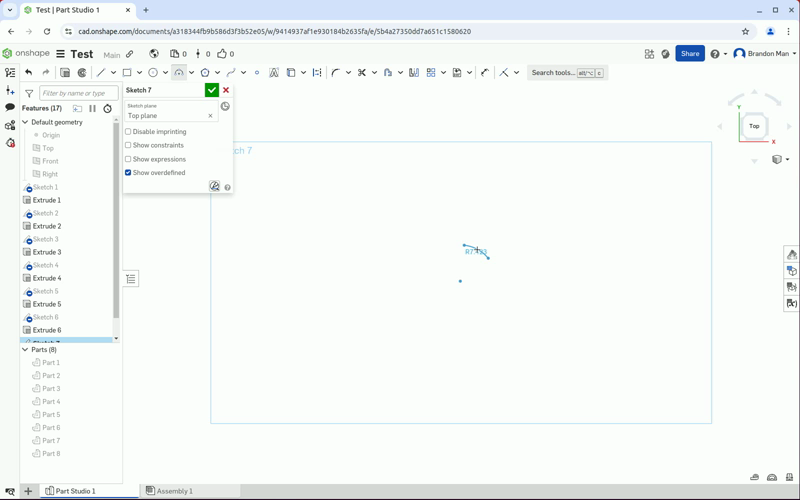
key_up(shift)
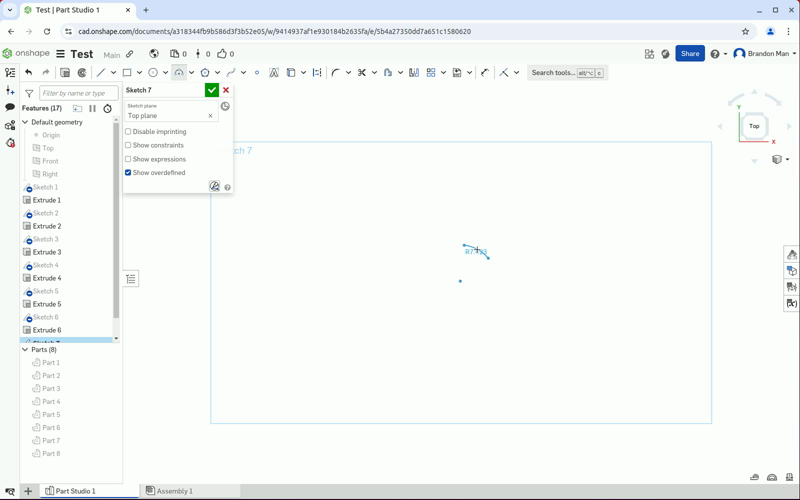
key(esc)
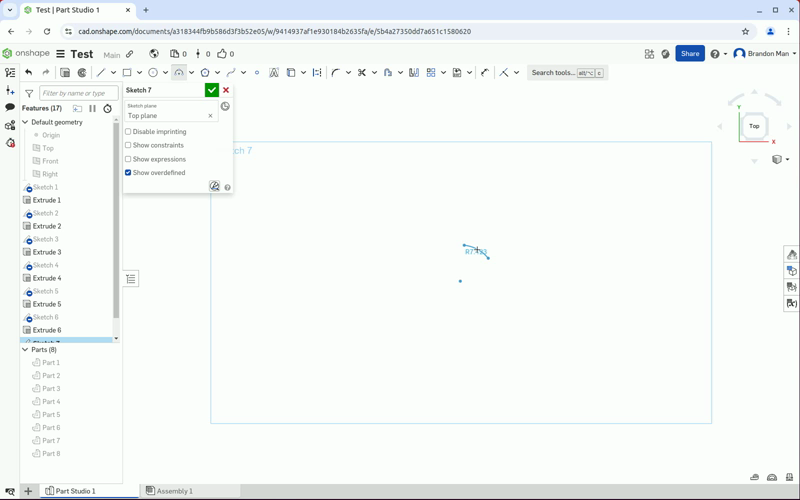
key(l)
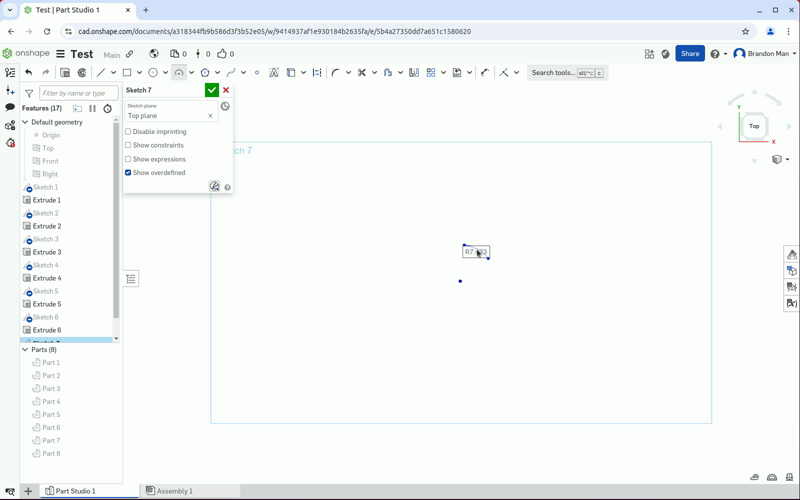
mouse_move(488, 258)
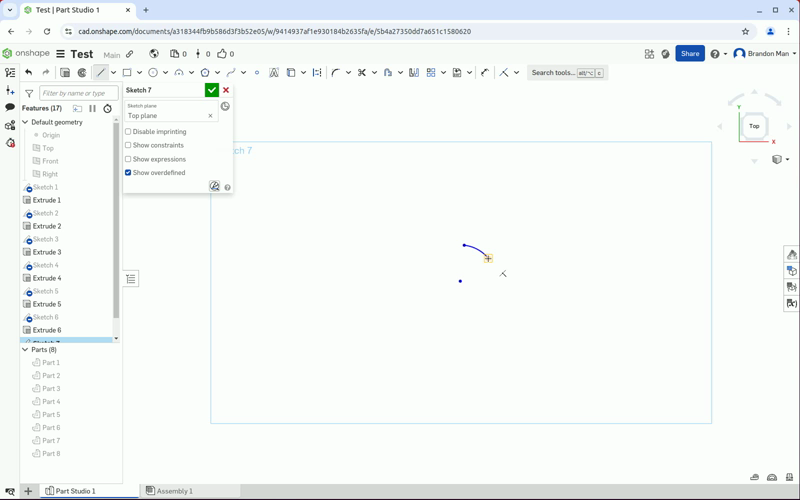
click(488, 258)
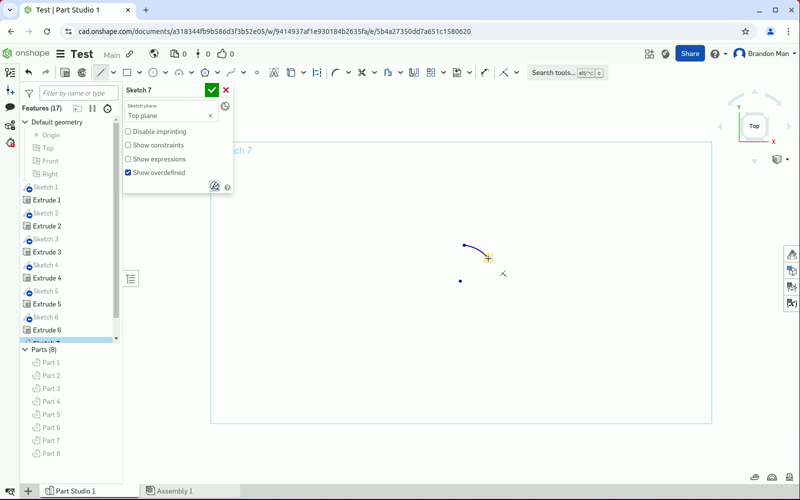
key_down(shift)
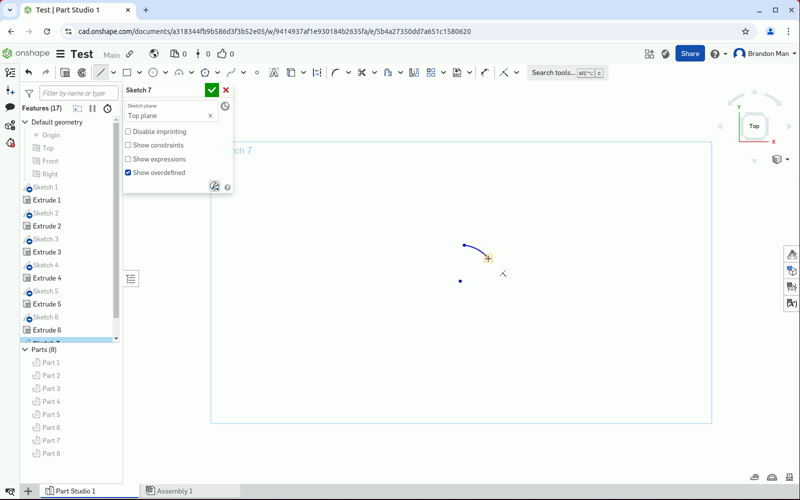
mouse_move(518, 258)
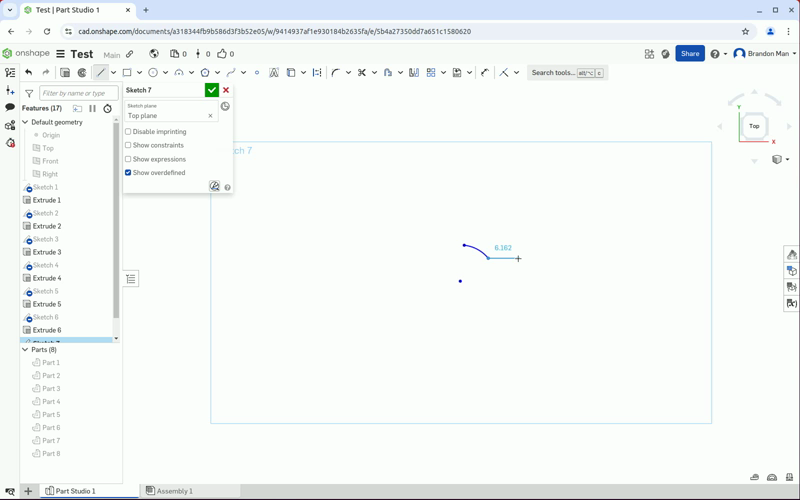
mouse_move(523, 261)
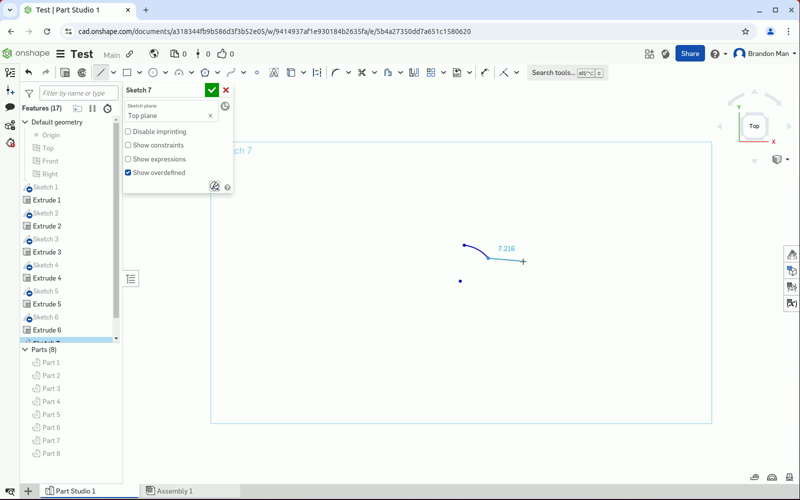
click(523, 261)
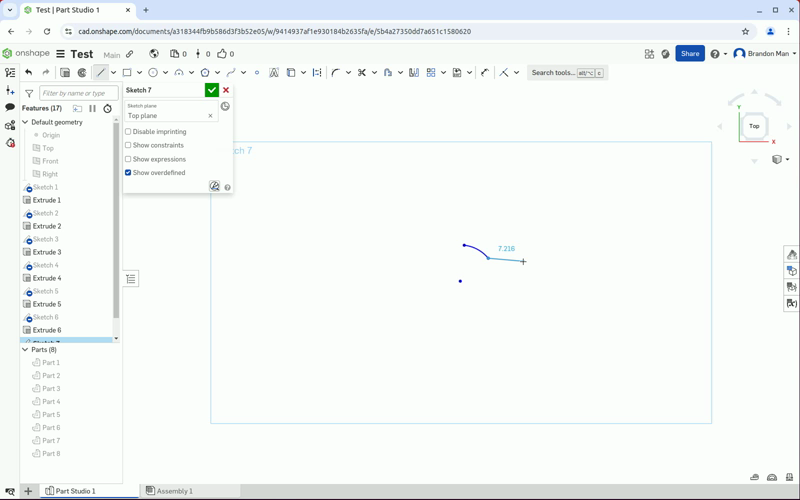
key_up(shift)
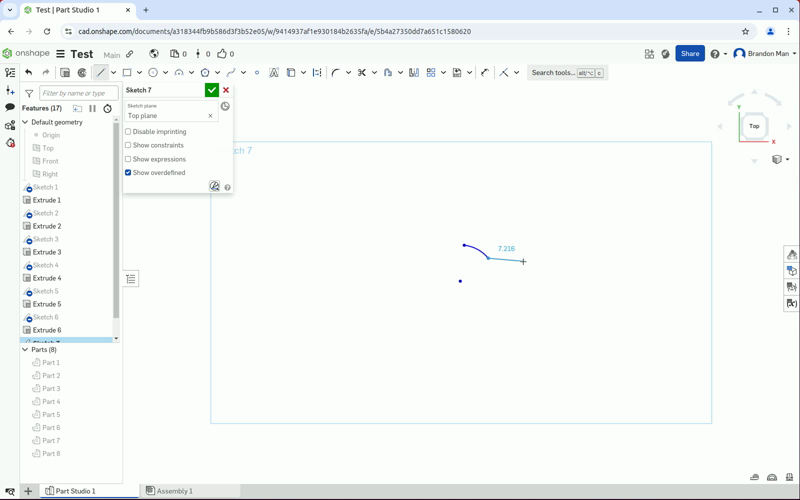
key(esc)
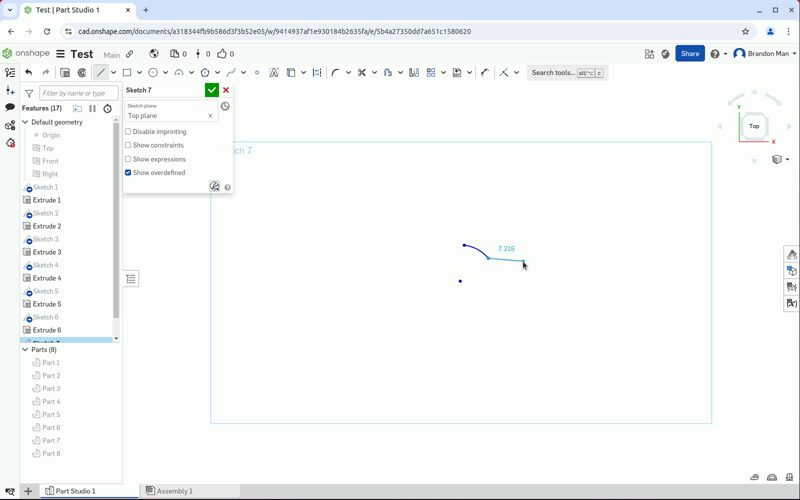
key(a)
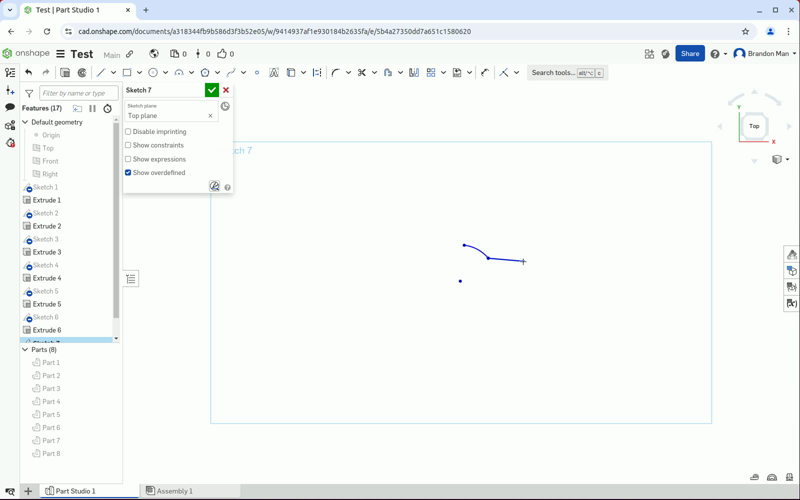
mouse_move(523, 261)
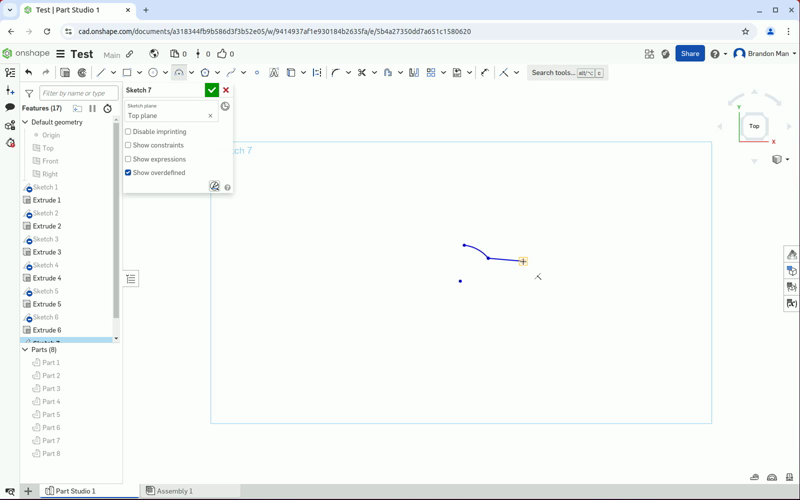
click(523, 261)
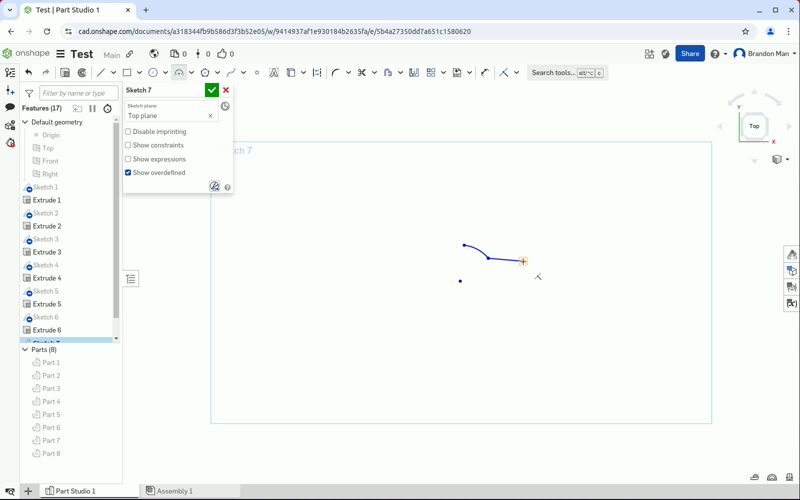
key_down(shift)
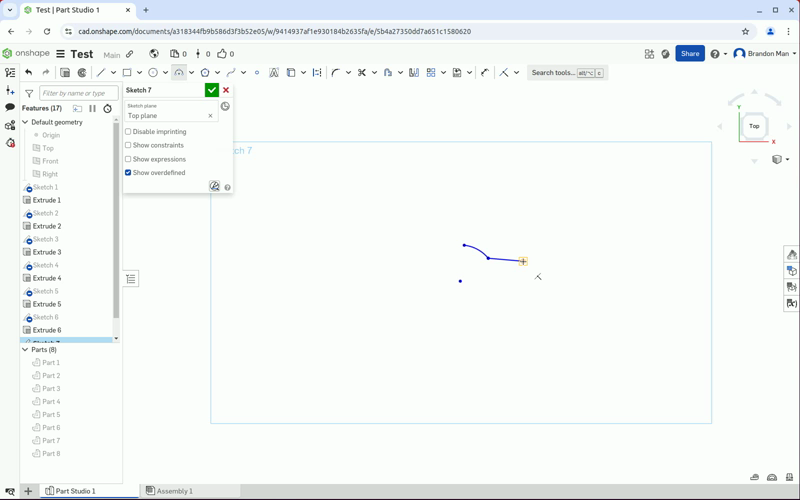
mouse_move(543, 253)
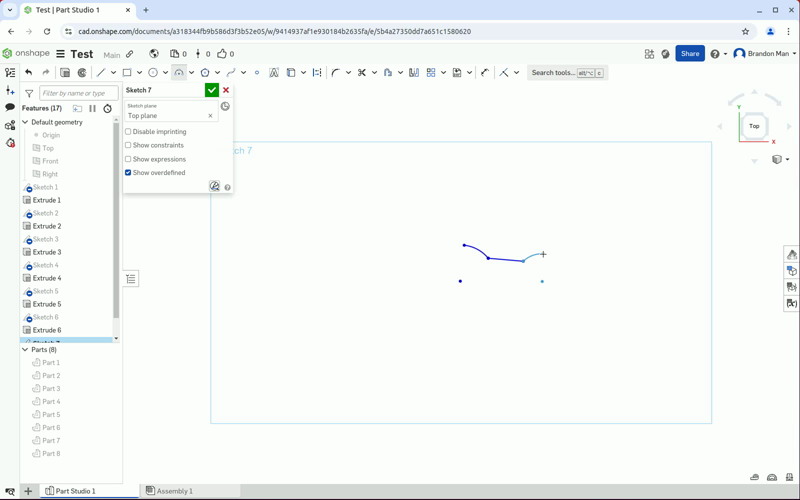
click(543, 253)
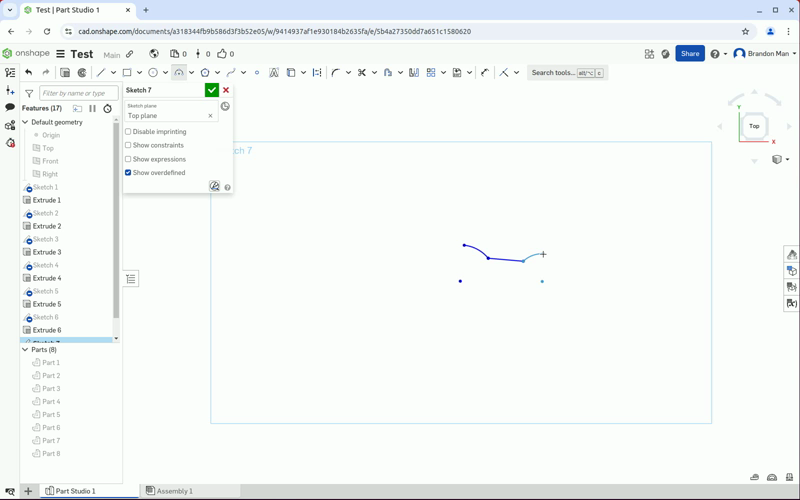
mouse_move(532, 255)
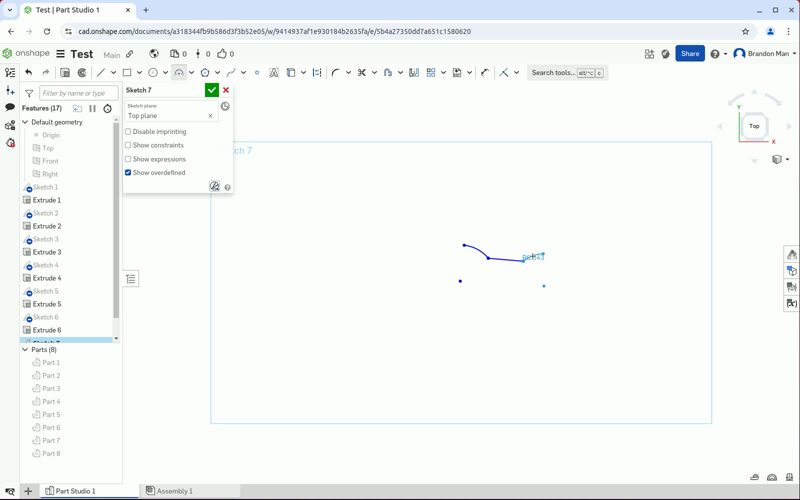
click(532, 255)
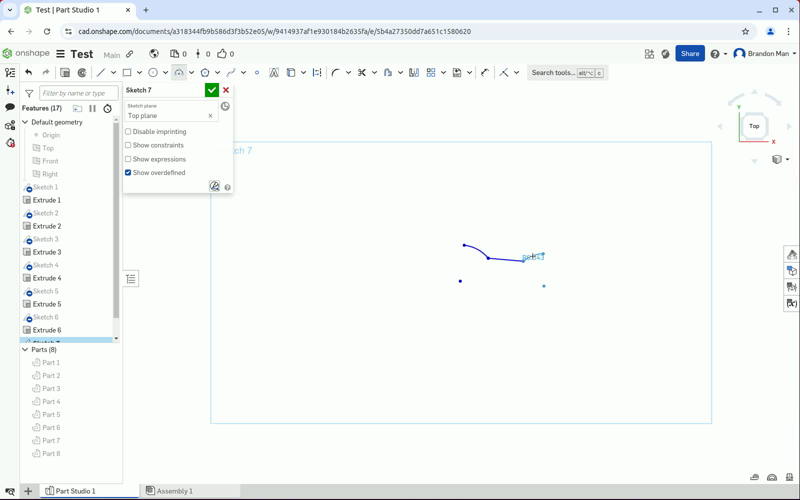
key_up(shift)
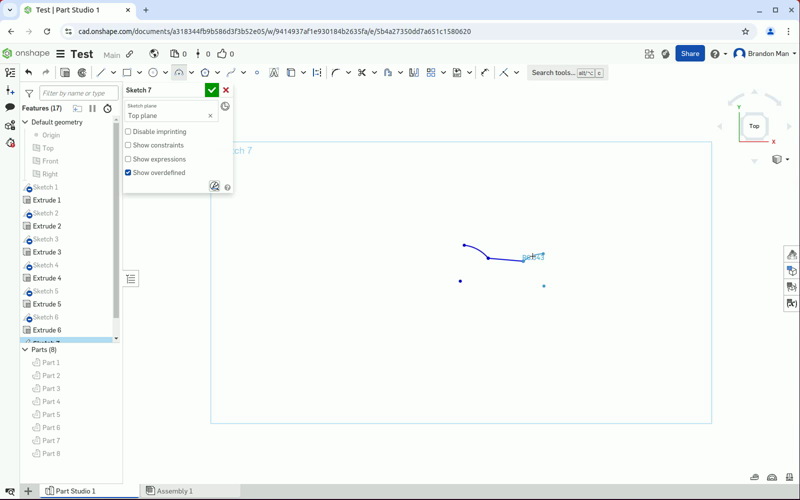
key(esc)
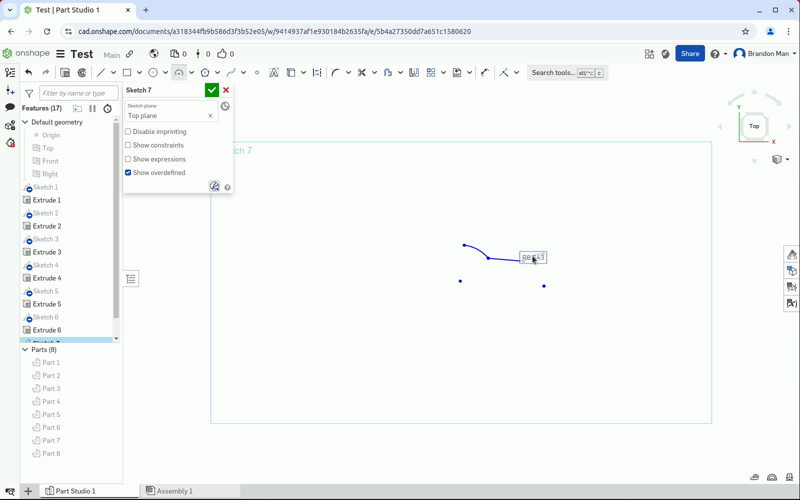
key(l)
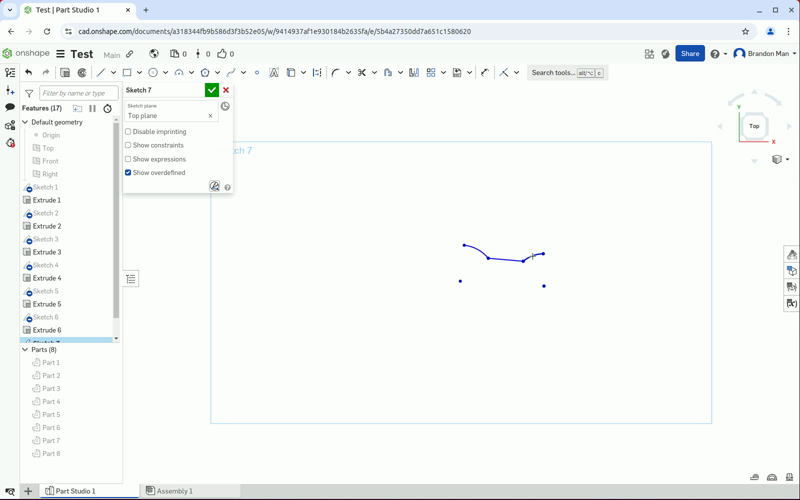
mouse_move(543, 253)
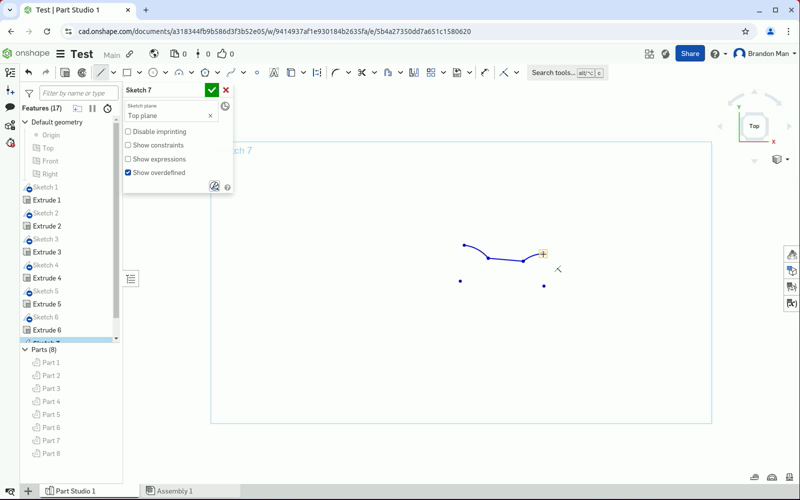
click(543, 253)
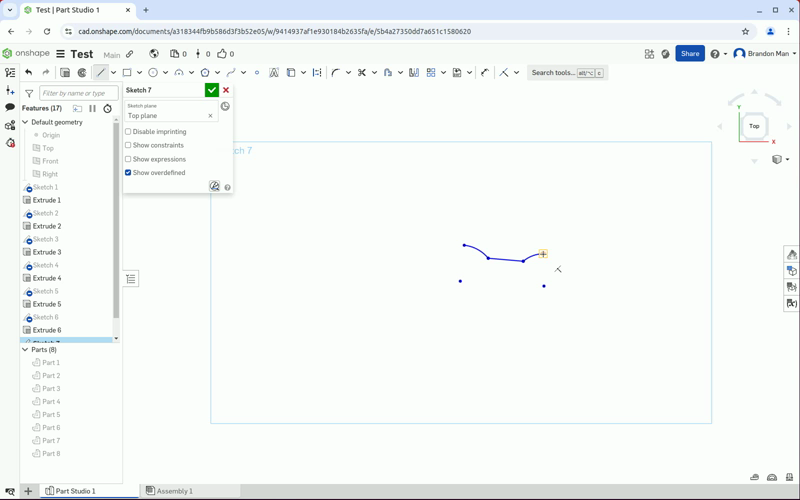
key_down(shift)
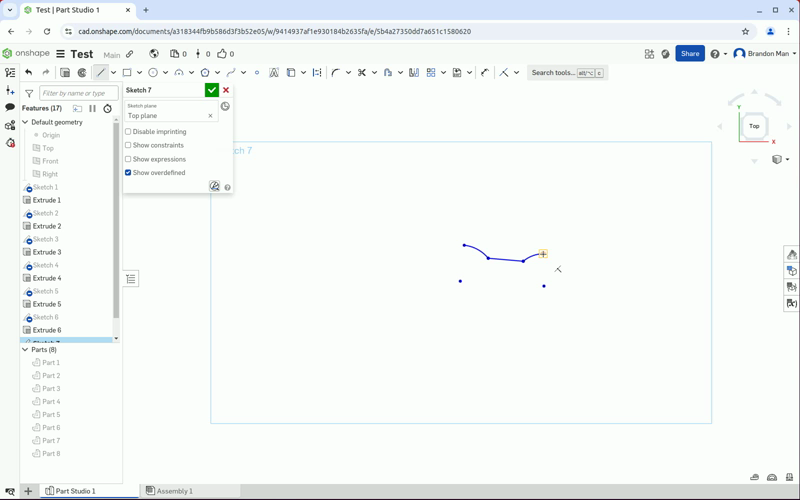
mouse_move(464, 245)
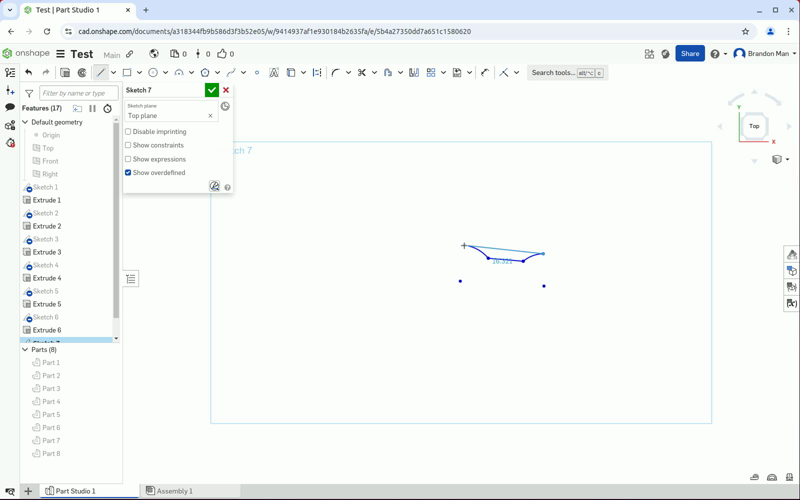
key_up(shift)
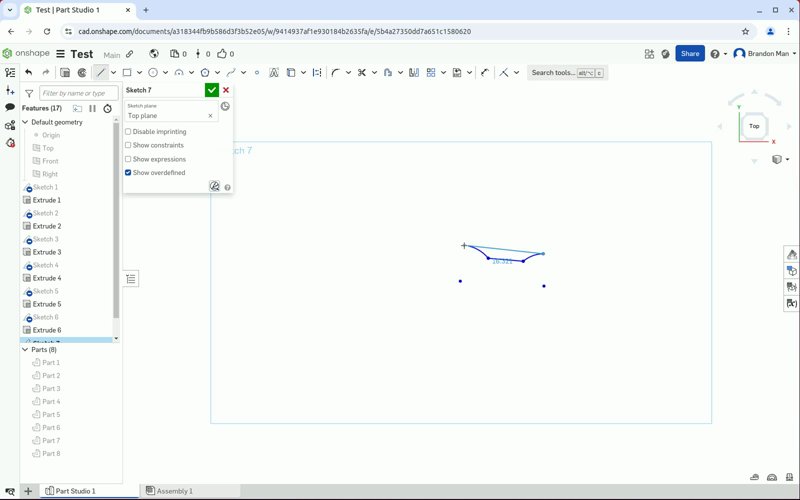
click(464, 245)
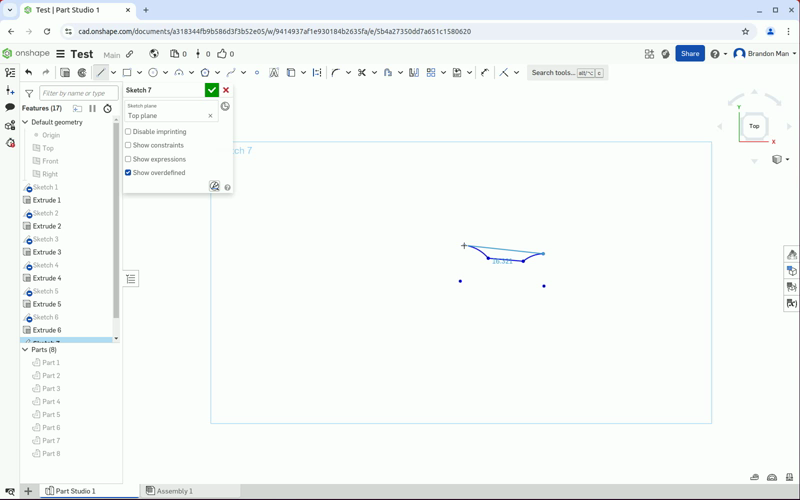
key(esc)
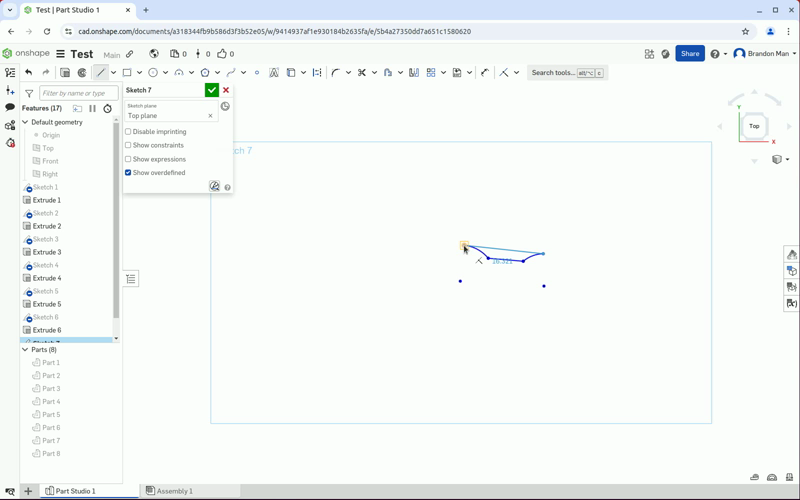
mouse_move(498, 256)
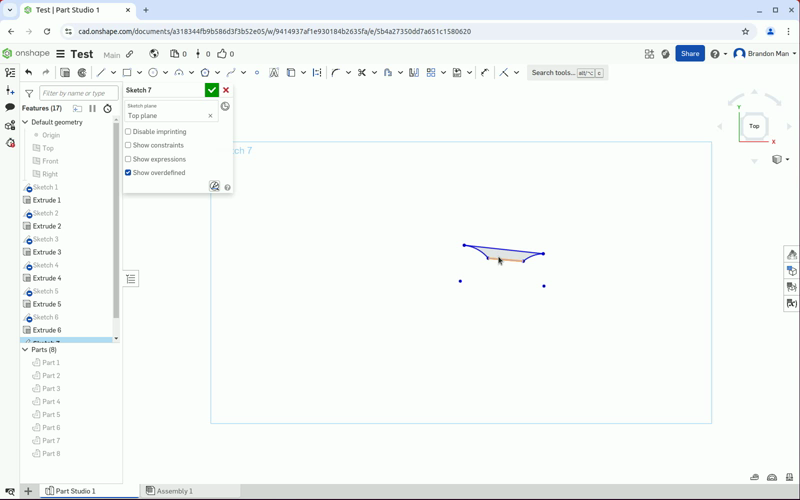
scroll(6)
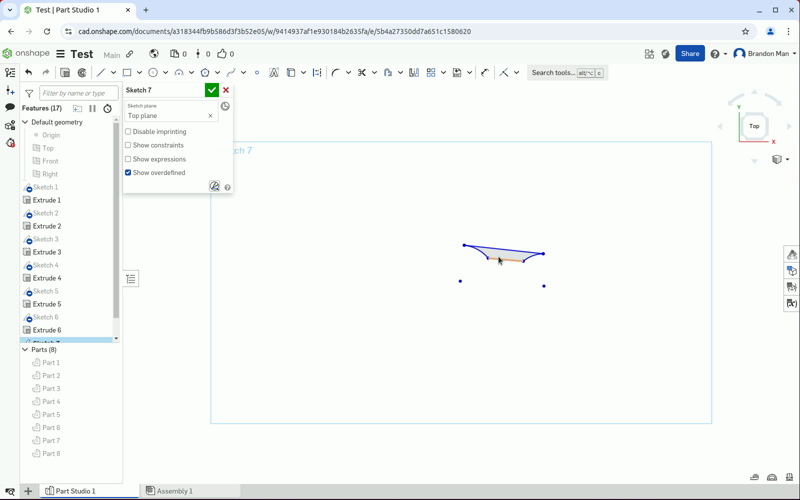
scroll(6)
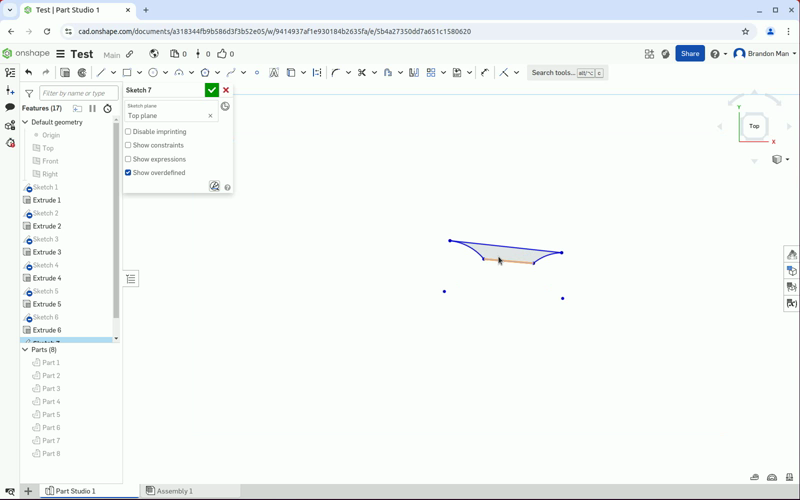
scroll(6)
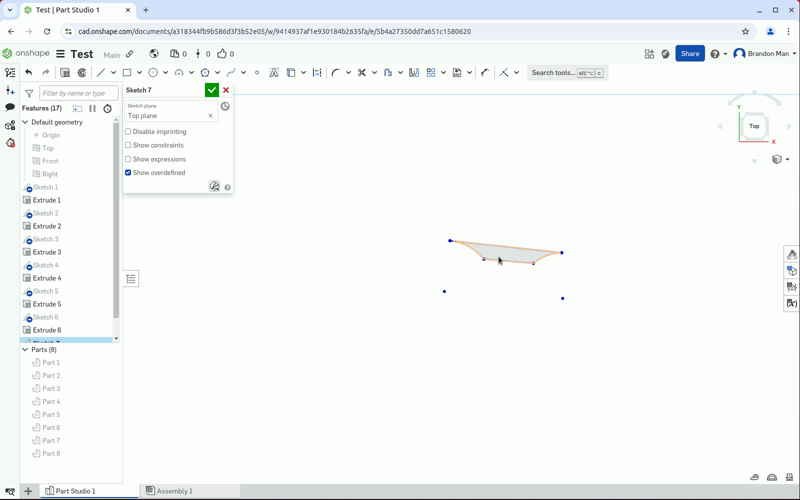
scroll(6)
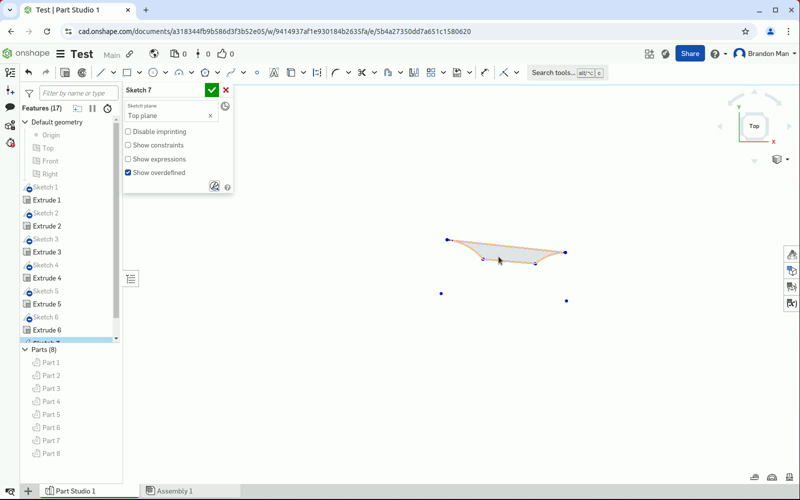
scroll(6)
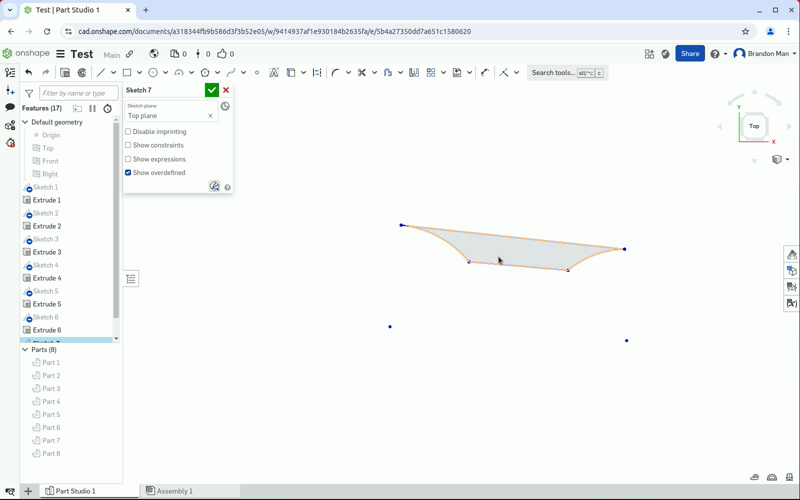
scroll(6)
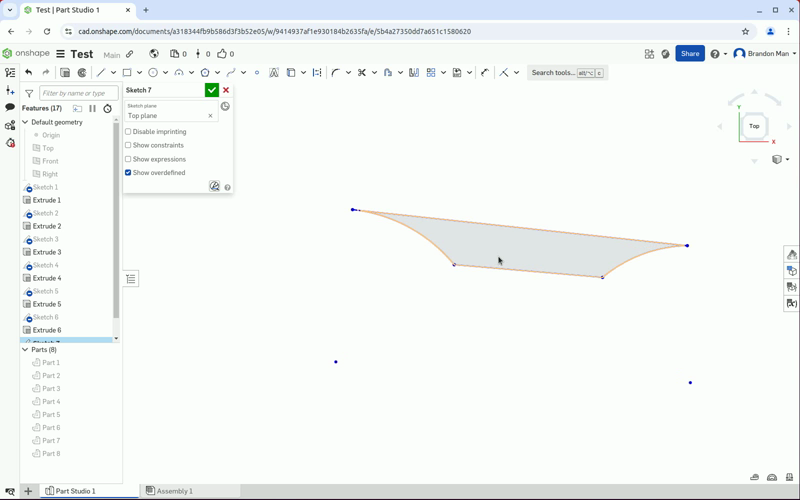
scroll(6)
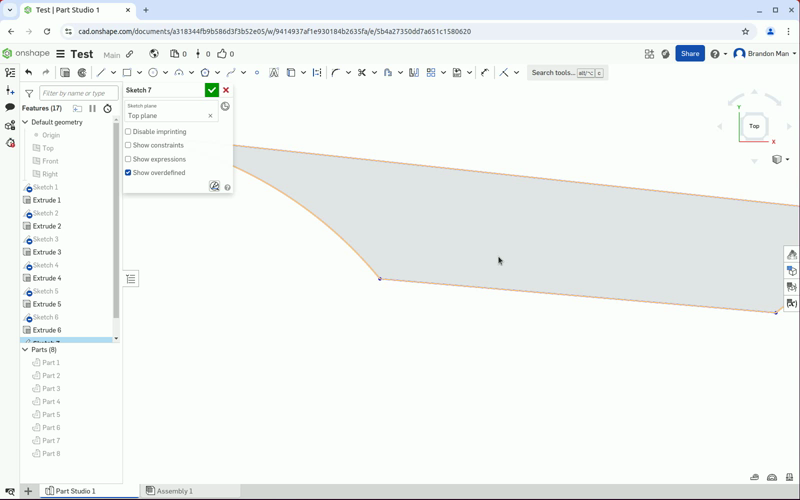
click(498, 256)
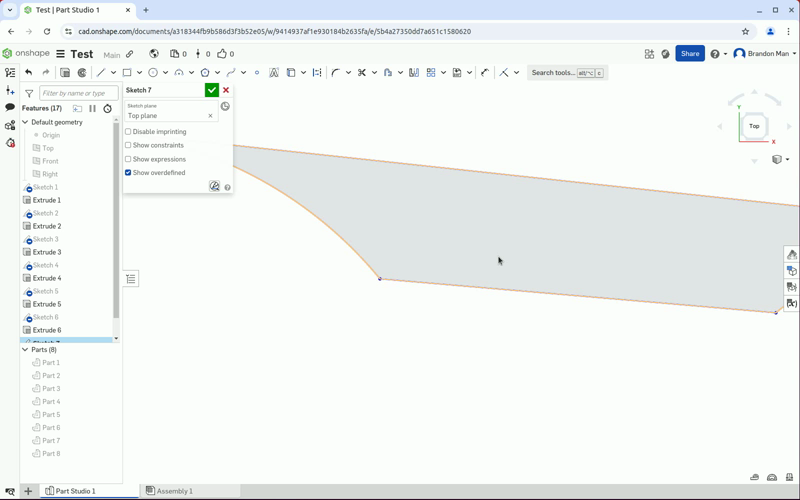
scroll(-6)
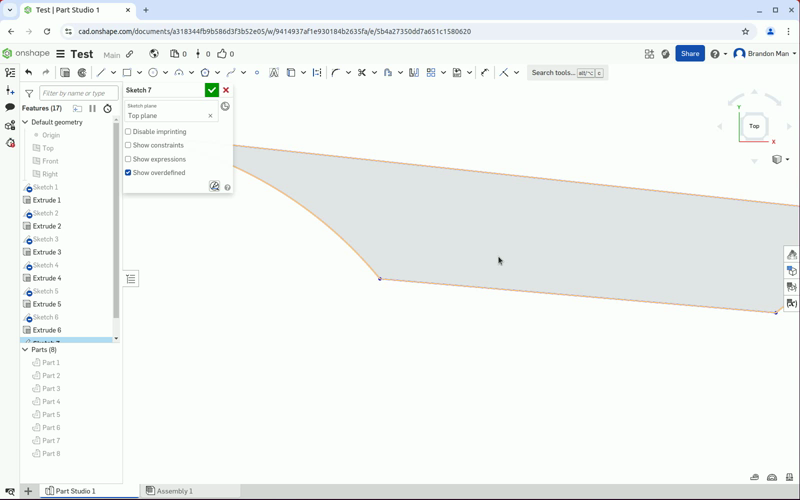
scroll(-6)
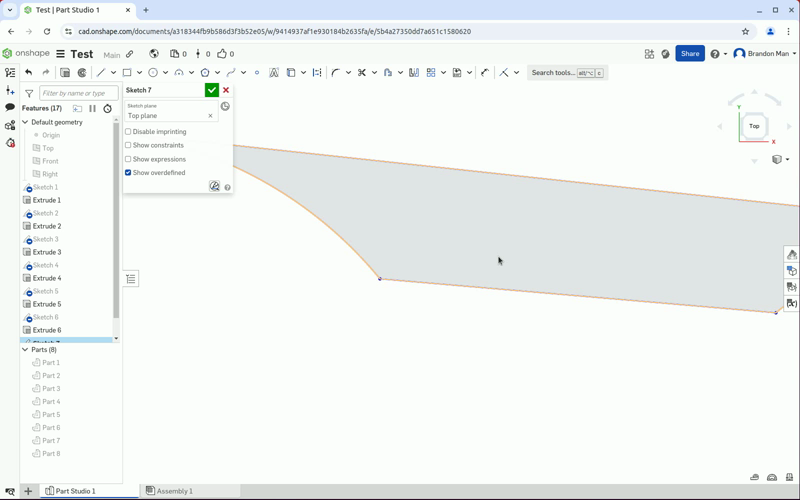
scroll(-6)
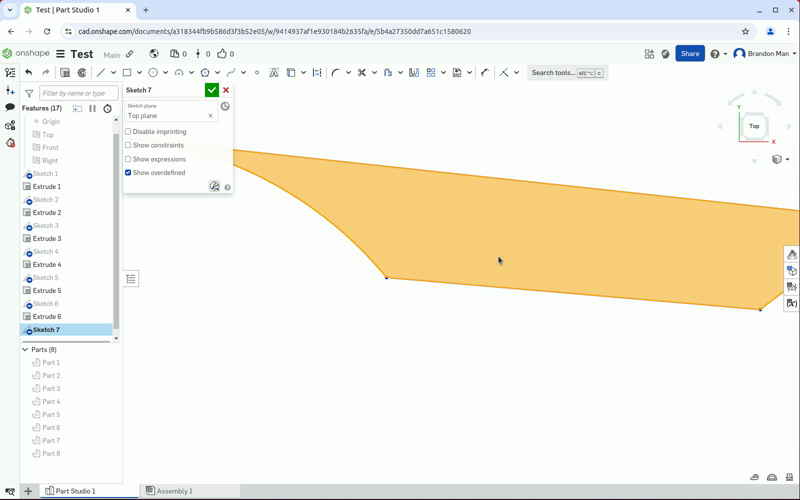
scroll(-6)
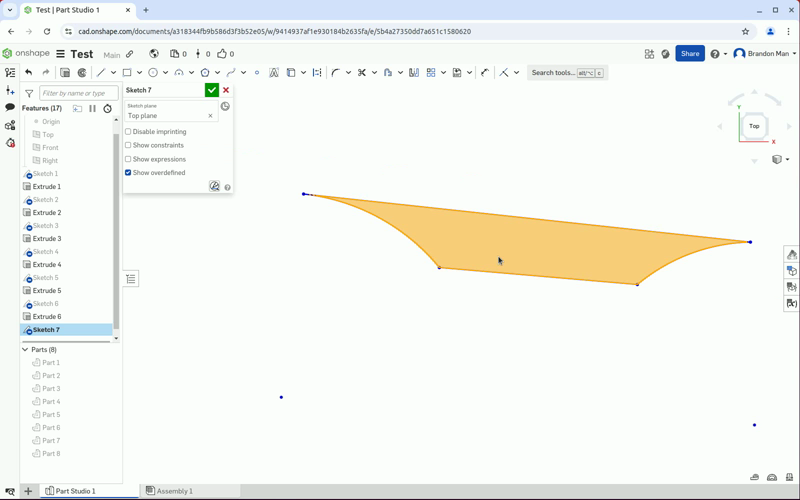
scroll(-6)
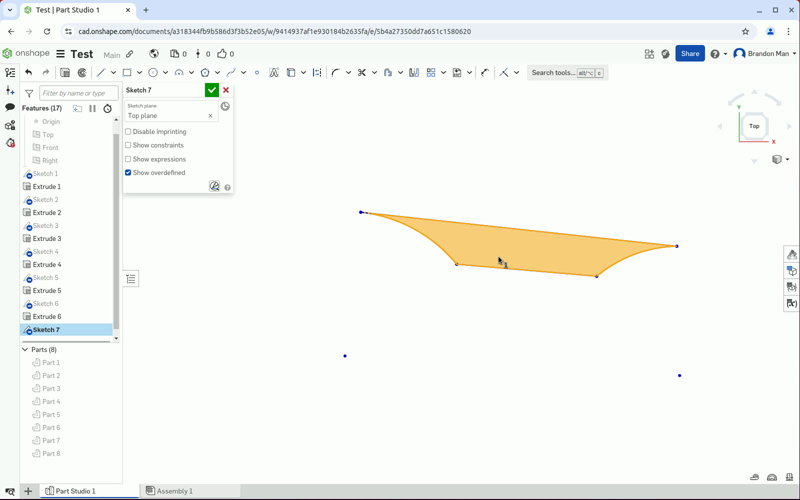
scroll(-6)
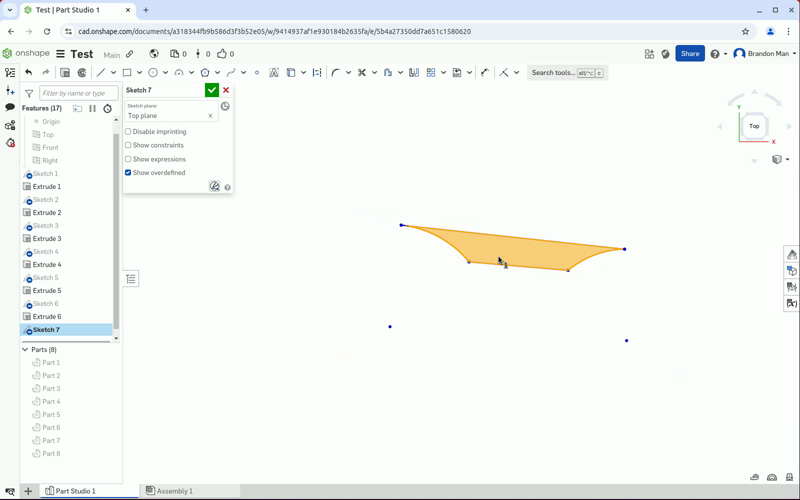
scroll(-6)
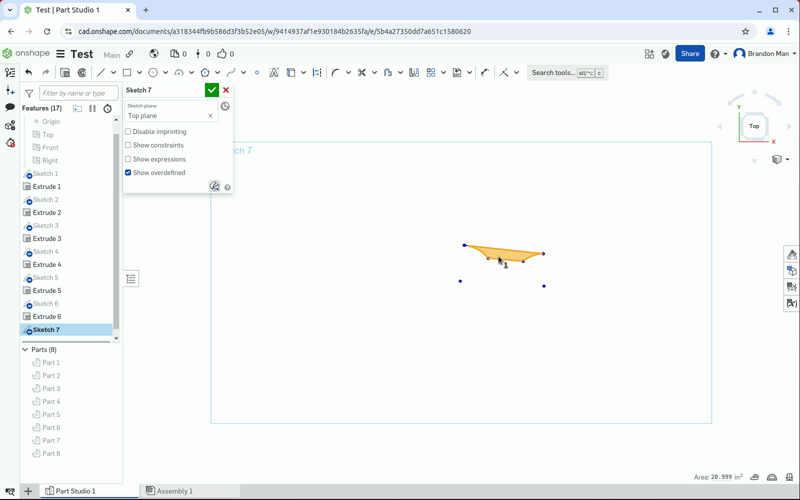
mouse_move(73, 352)
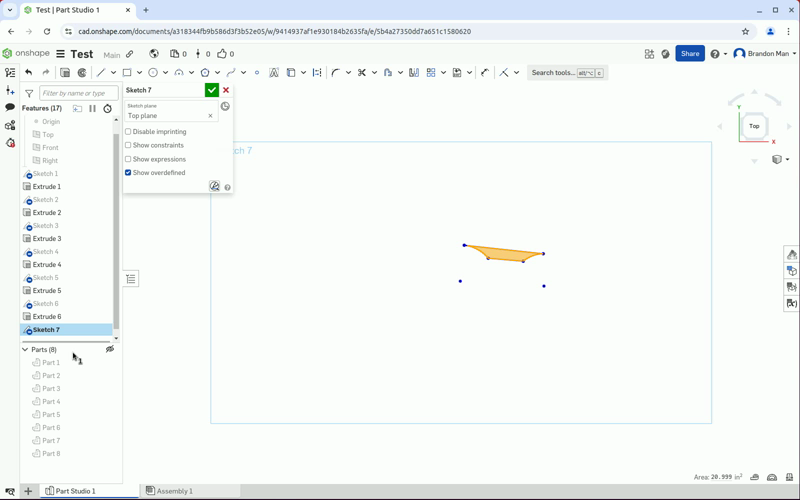
key(shift+y)
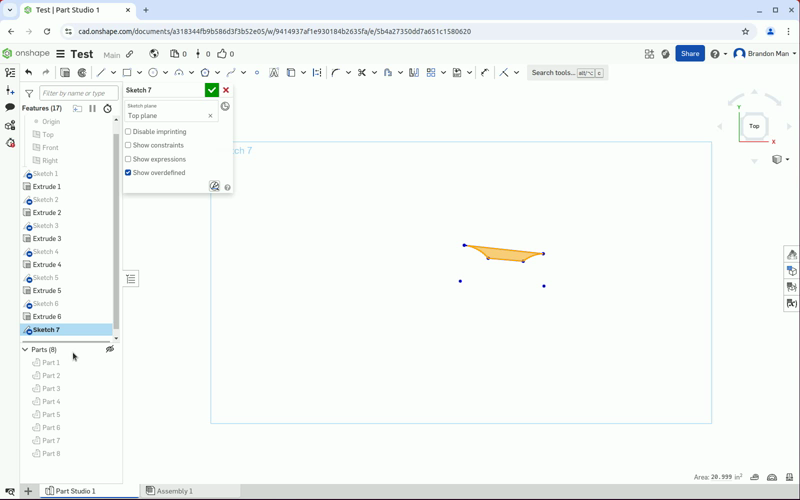
key(shift+e)
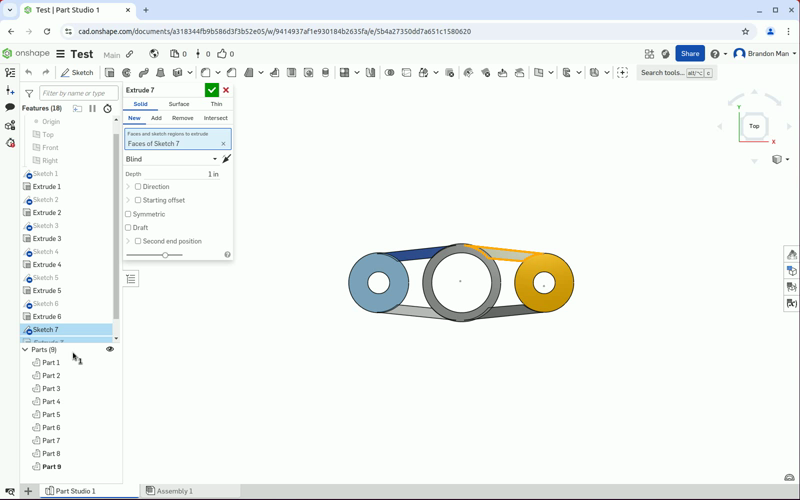
mouse_move(143, 106)
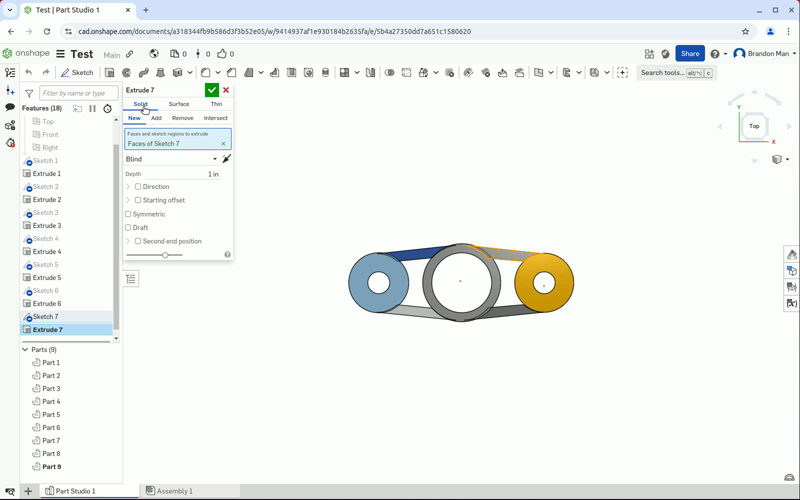
click(143, 106)
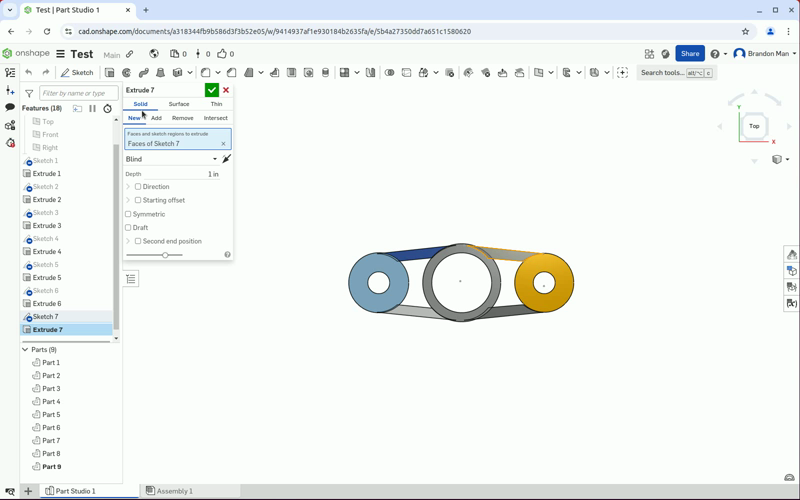
mouse_move(137, 120)
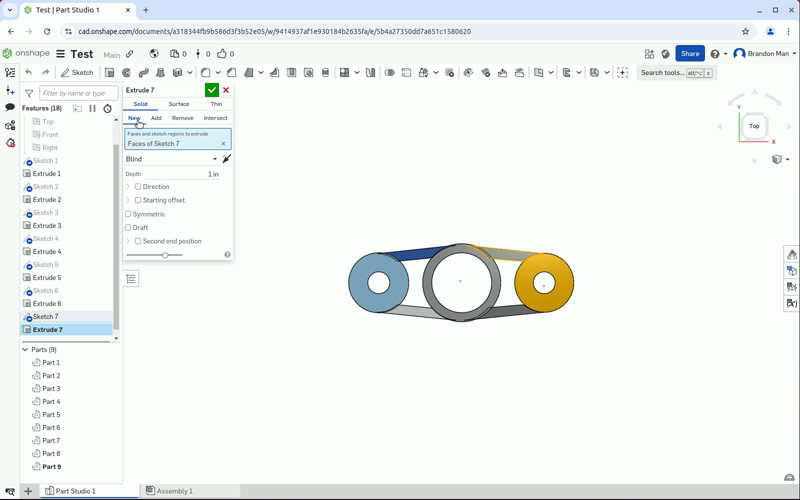
click(137, 120)
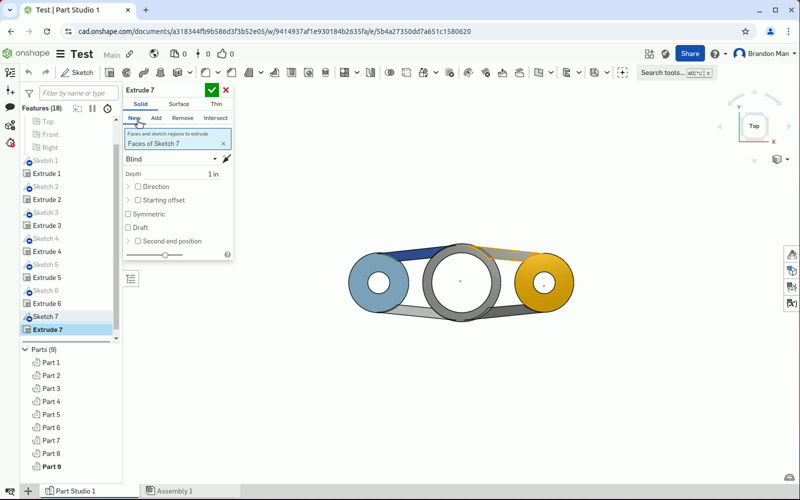
key(tab, 4)
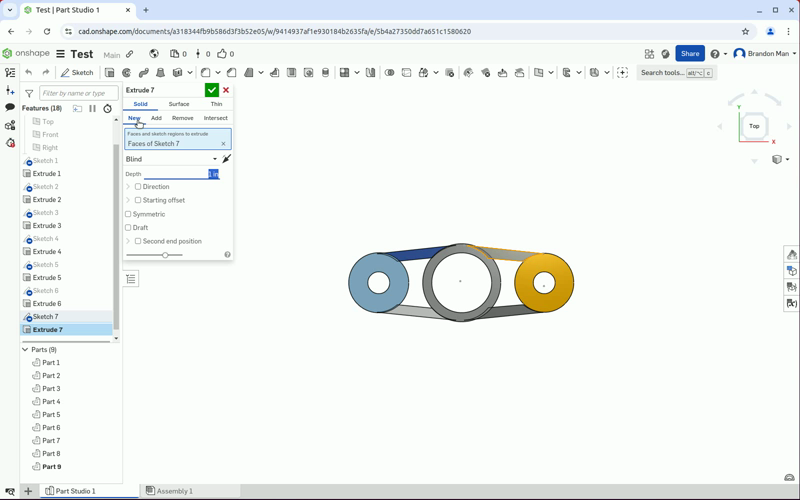
text(3.37)
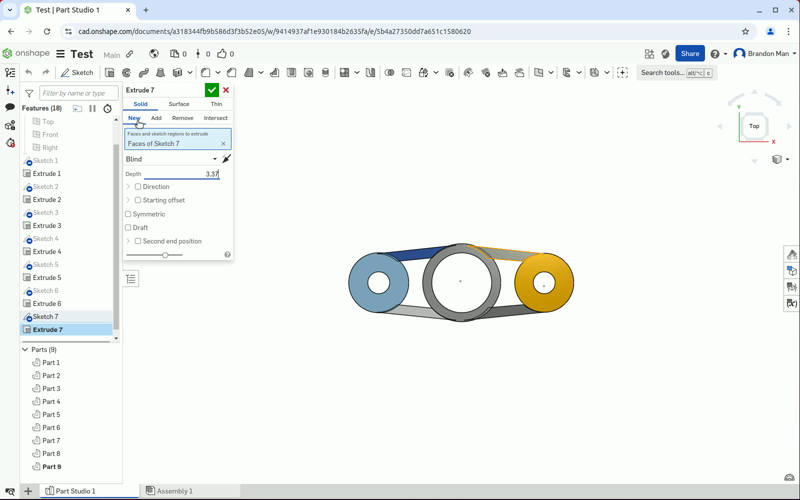
key(tab, 3)
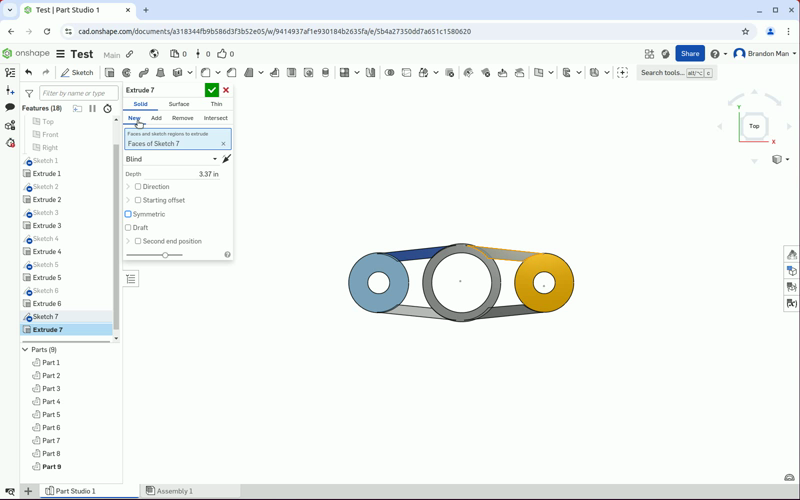
key(space)
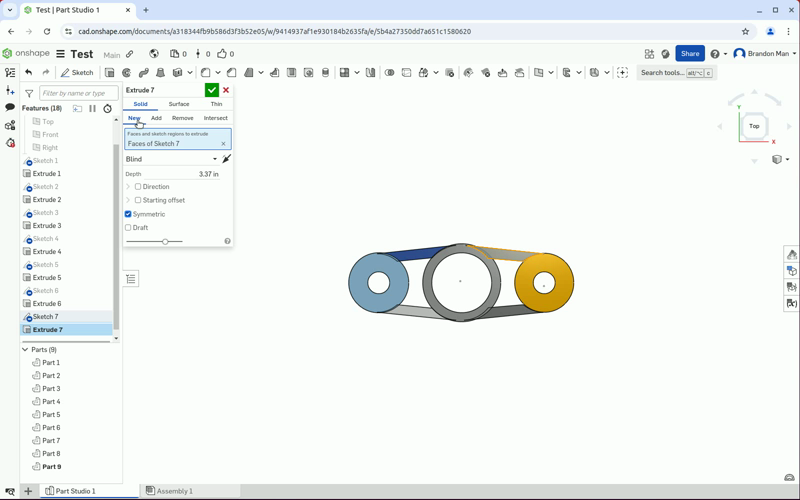
key(enter)
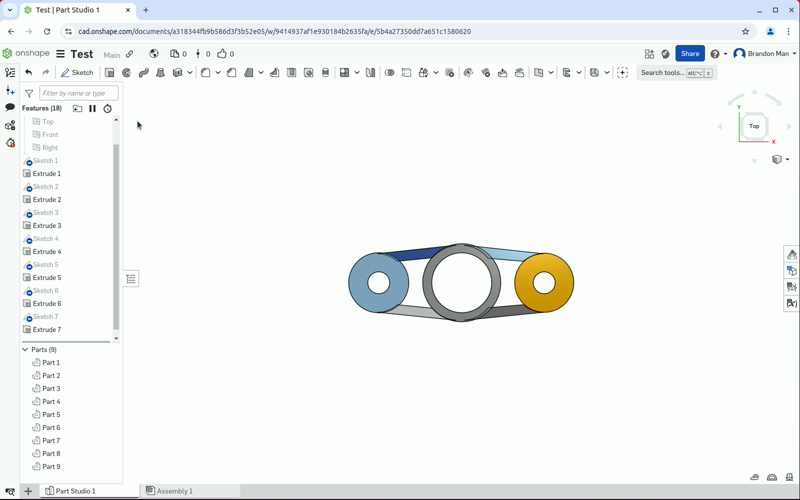
key(shift+h)
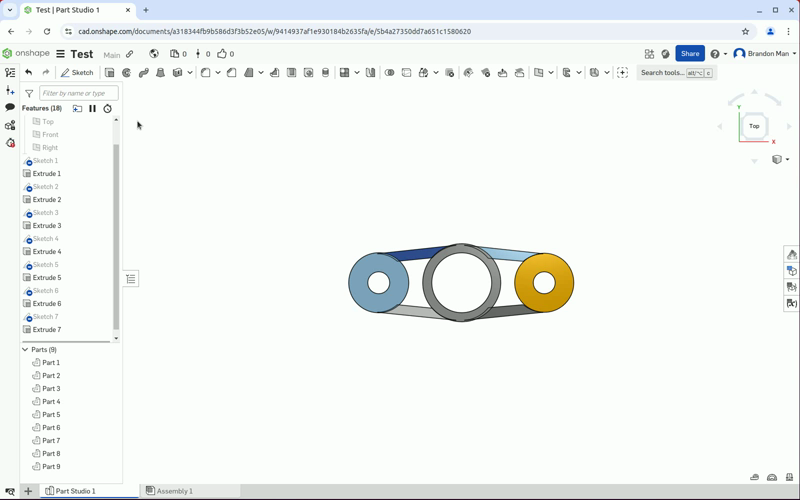
key(shift+h)
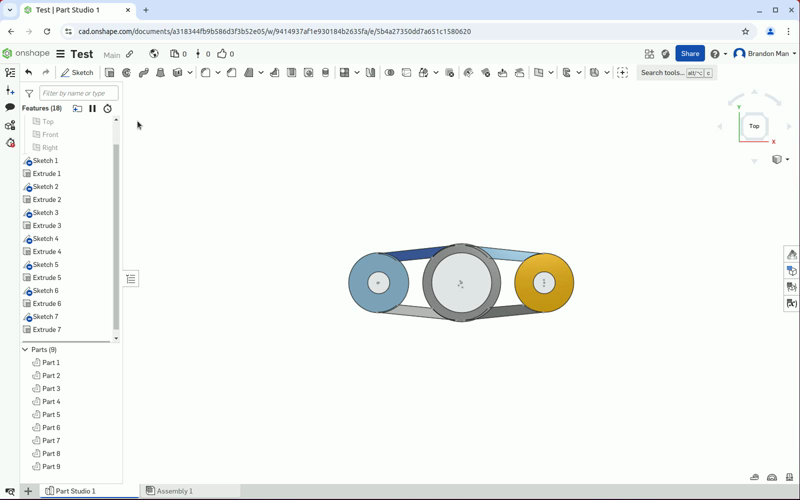
key(shift+7)
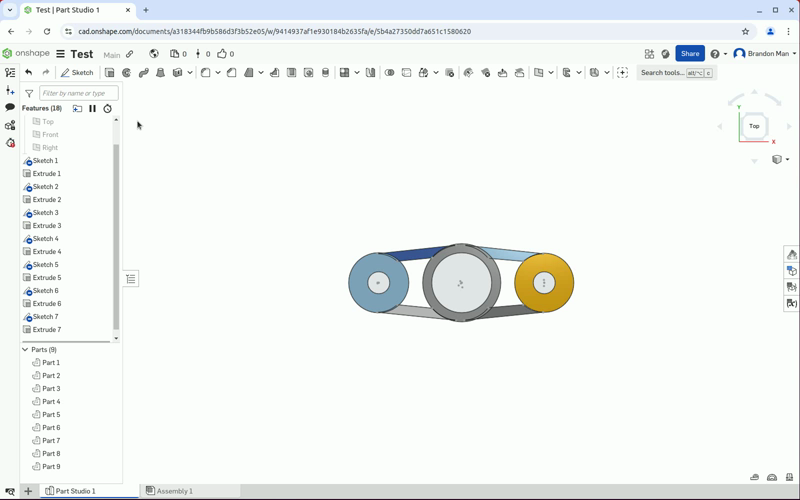
key(up, 3)
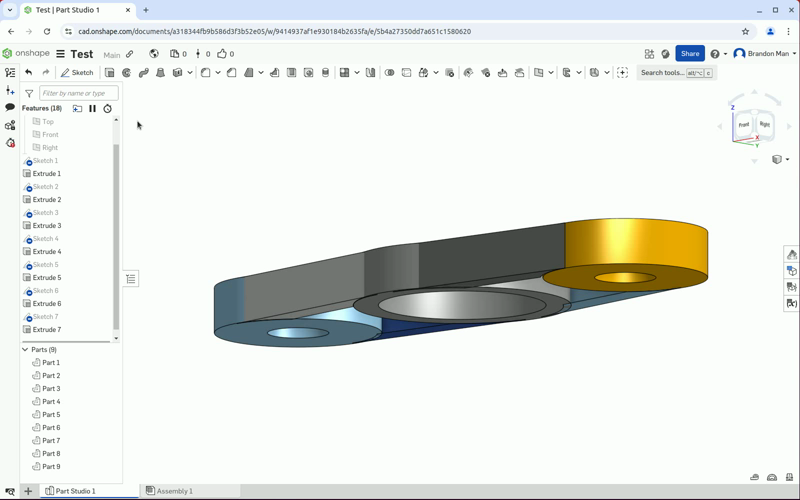
key(left, 3)
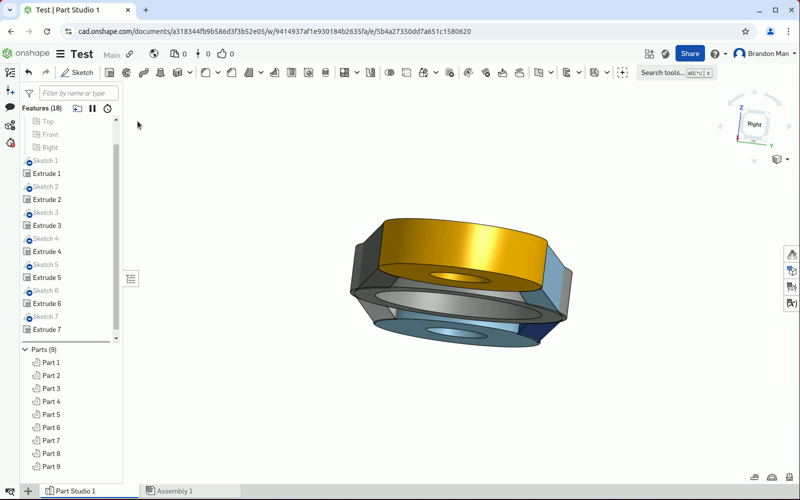
key(right, 3)
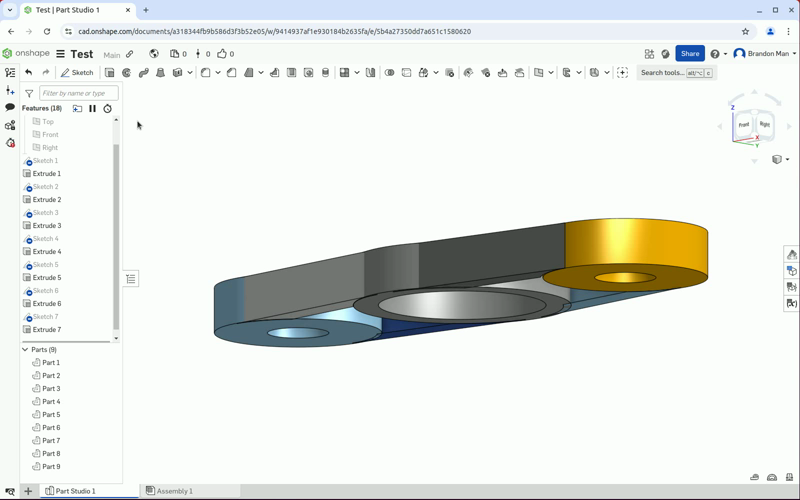
key(down, 3)
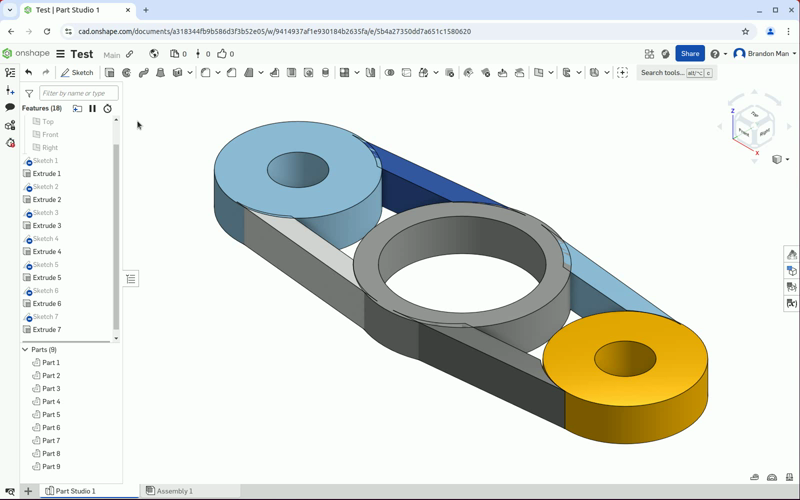
mouse_move(69, 163)
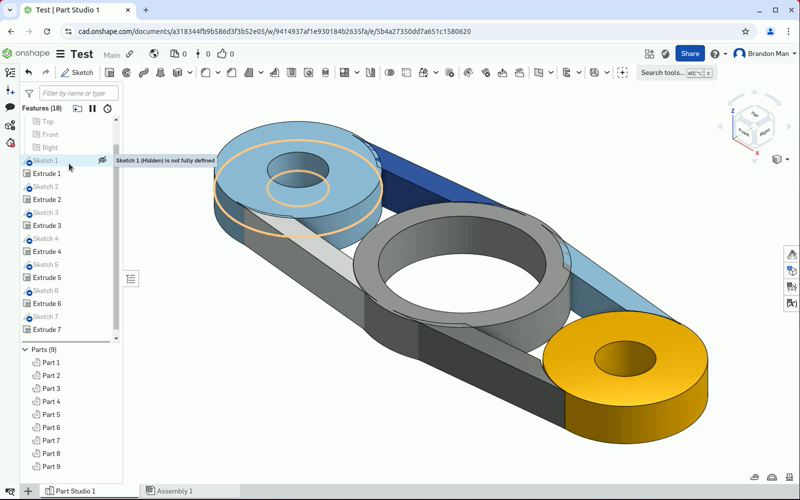
click(69, 163)